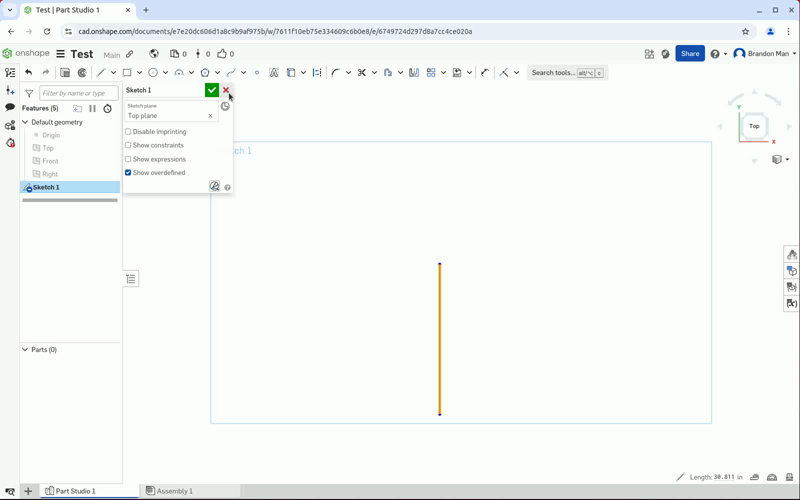
key(shift+h)
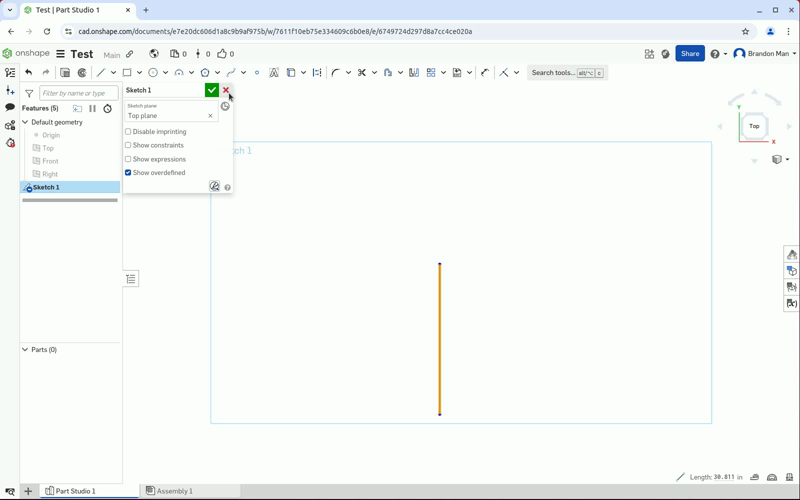
key(shift+s)
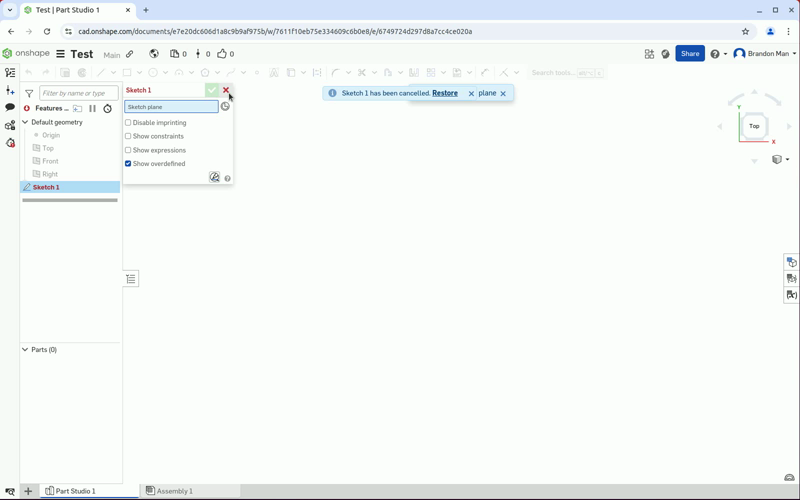
mouse_move(73, 150)
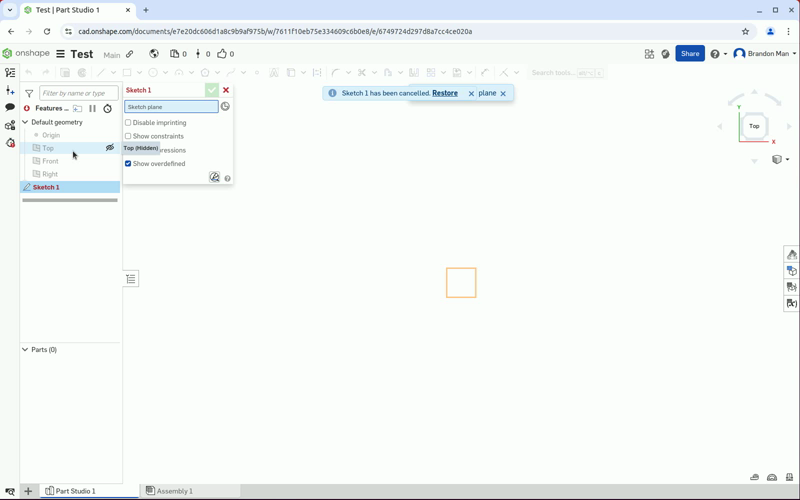
click(73, 150)
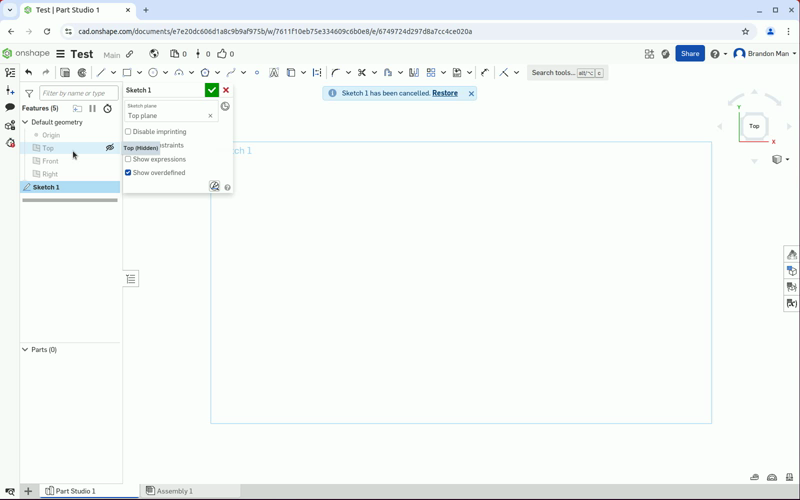
mouse_move(73, 352)
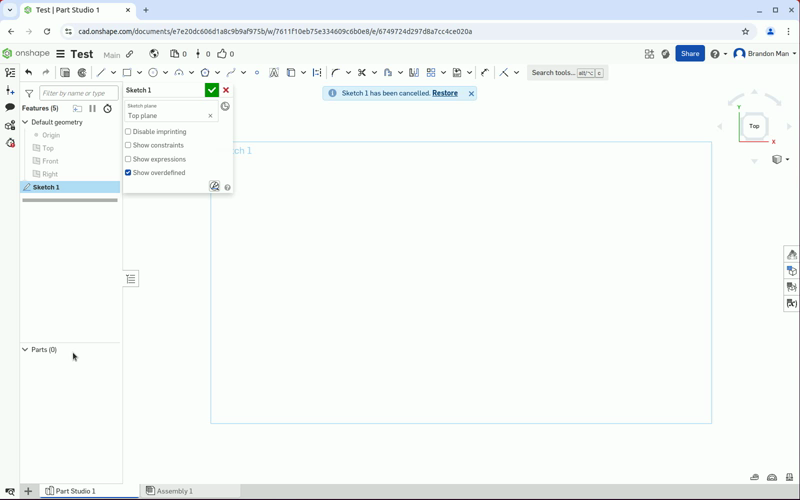
key(y)
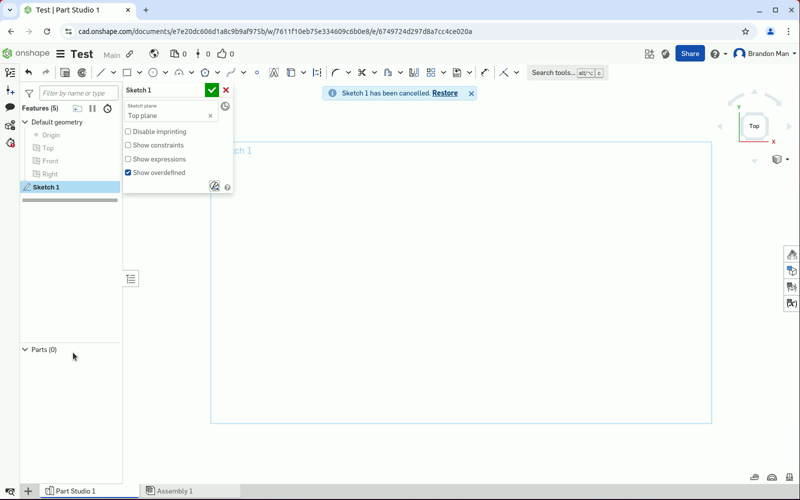
key(l)
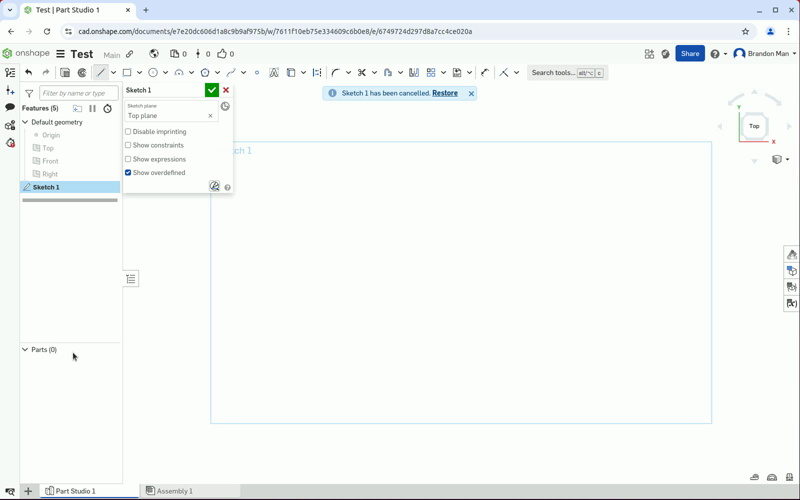
key_down(shift)
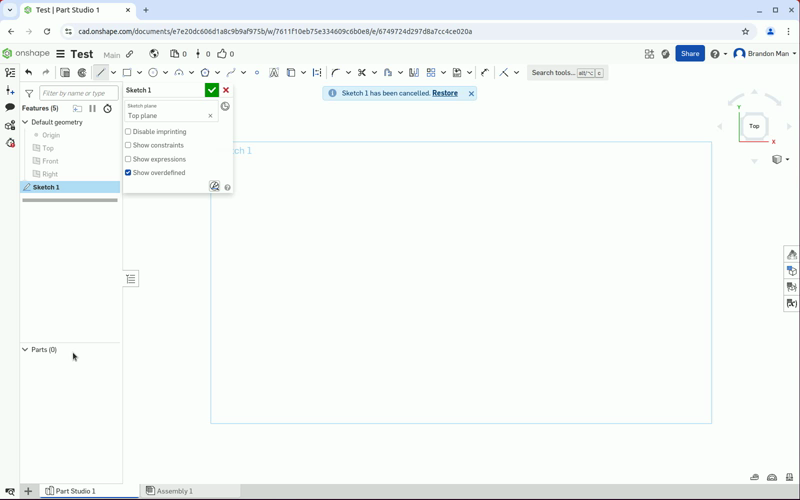
mouse_move(457, 286)
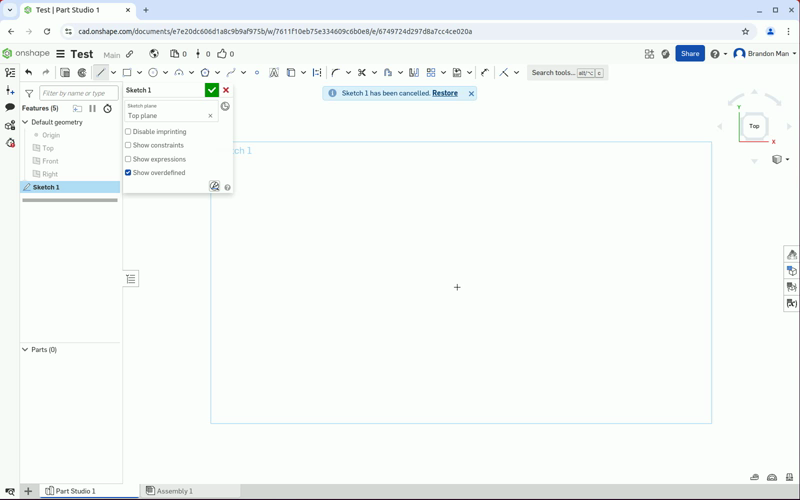
click(457, 286)
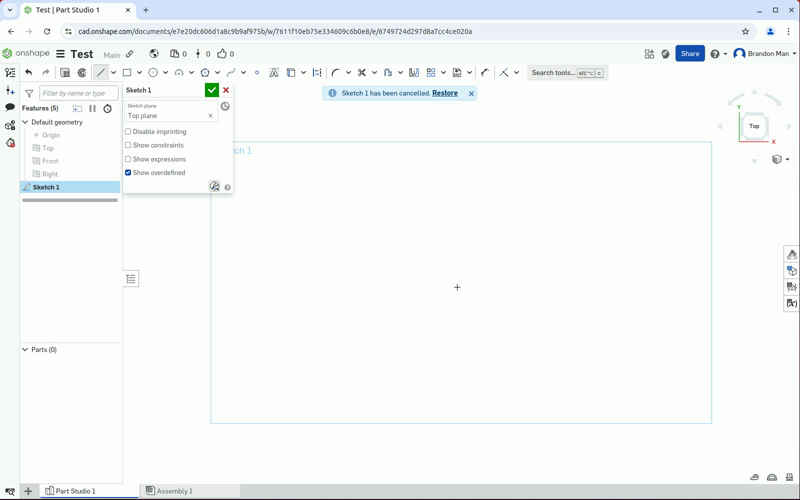
key_up(shift)
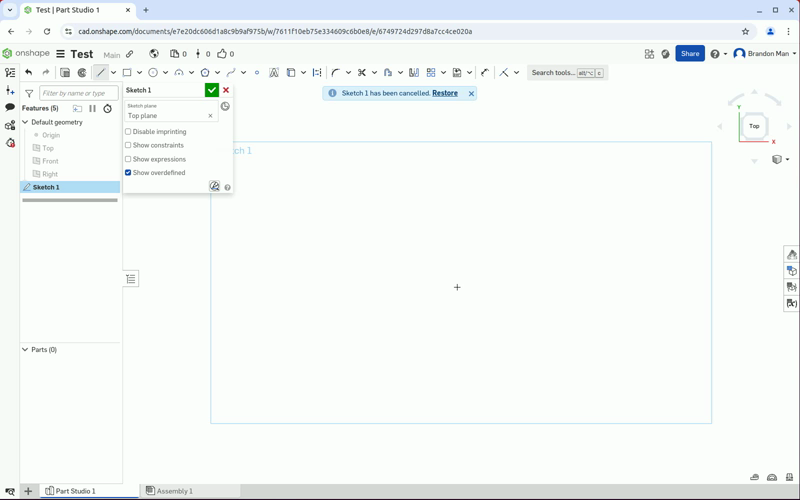
key_down(shift)
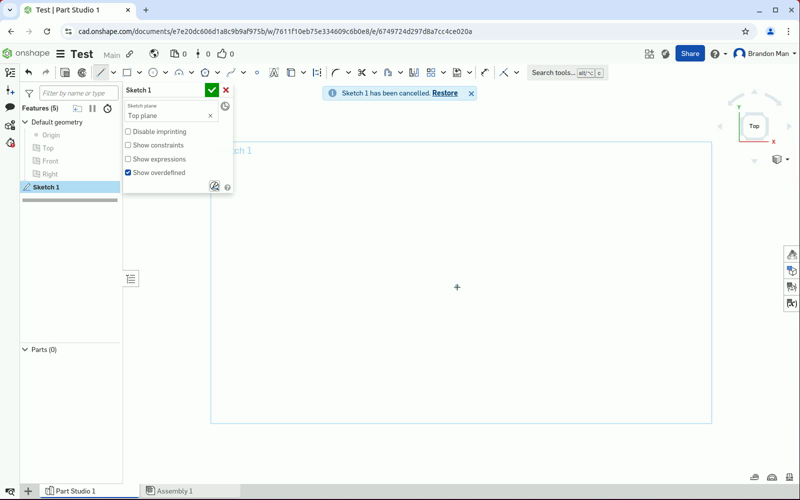
mouse_move(532, 286)
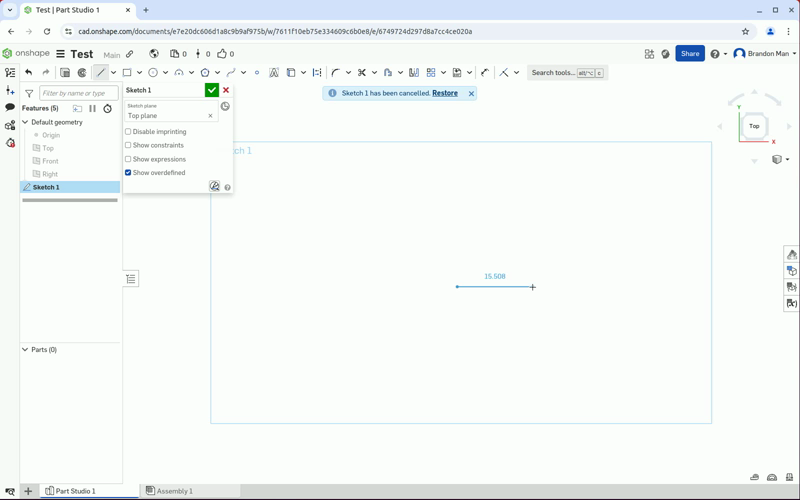
click(532, 286)
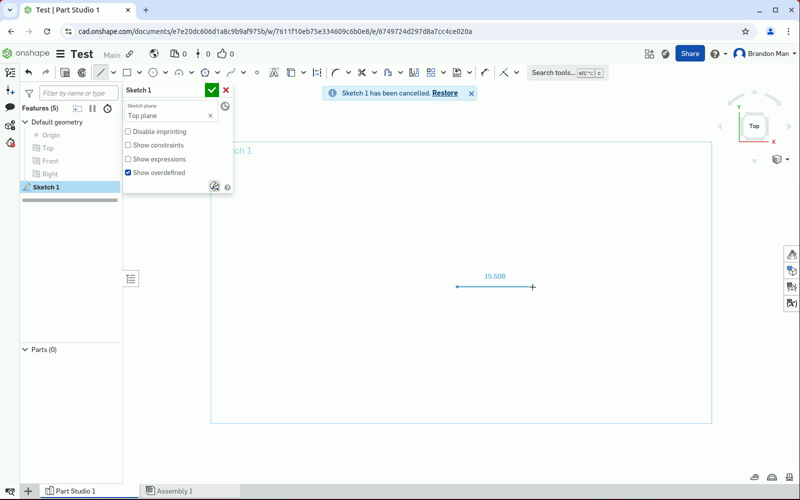
key_up(shift)
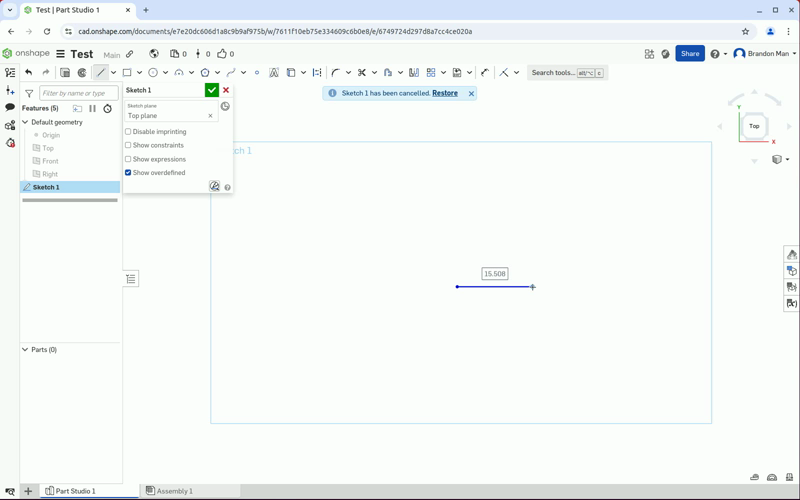
key_down(shift)
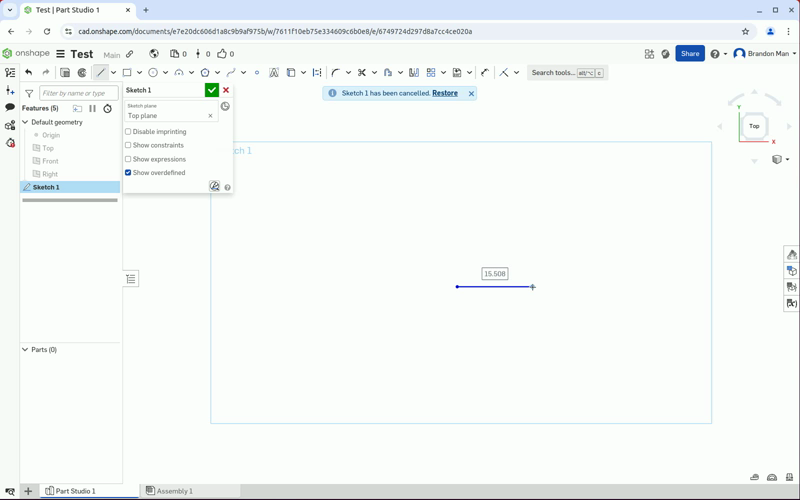
mouse_move(562, 286)
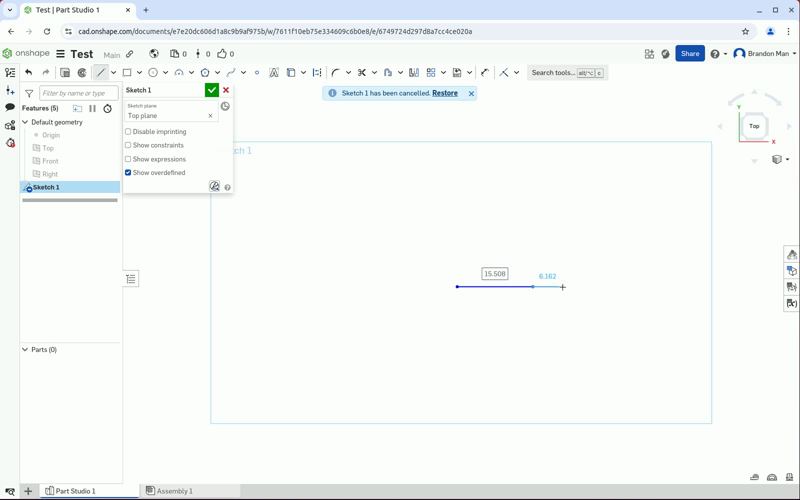
mouse_move(532, 248)
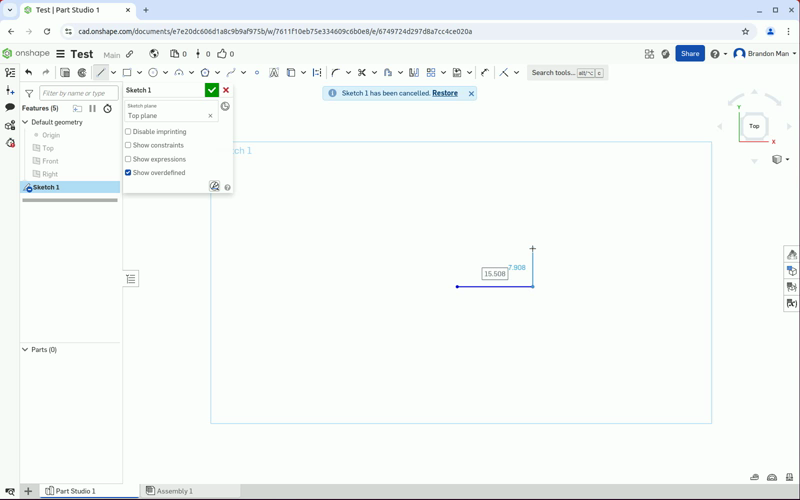
click(532, 248)
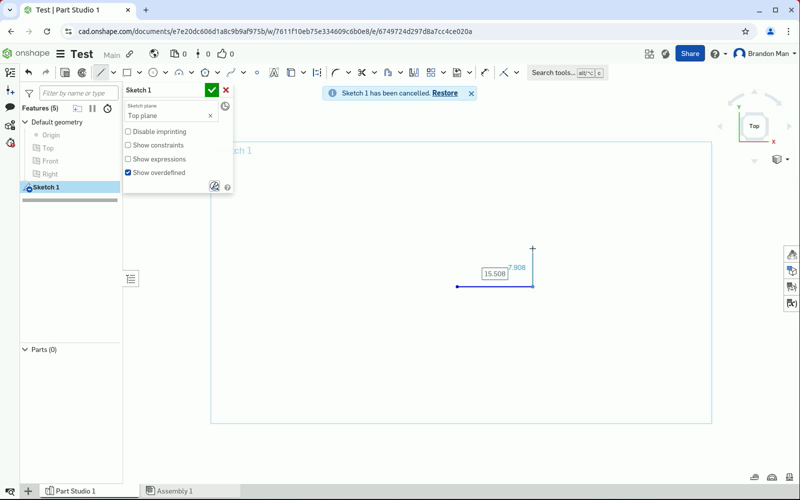
key_up(shift)
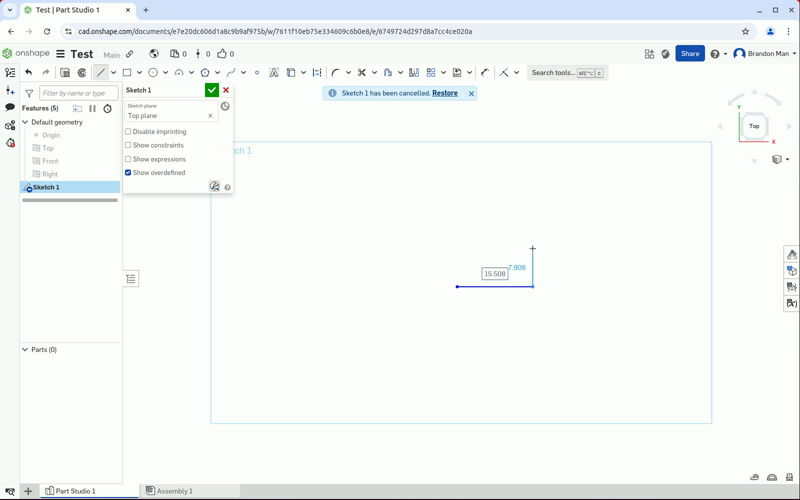
key_down(shift)
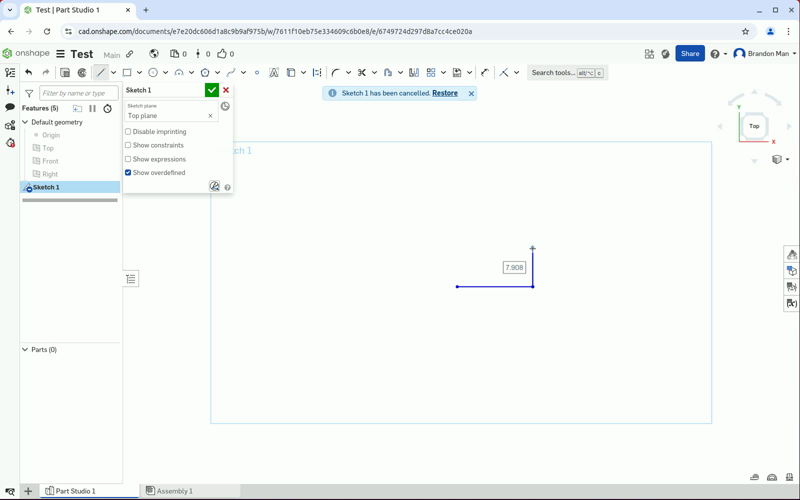
mouse_move(457, 248)
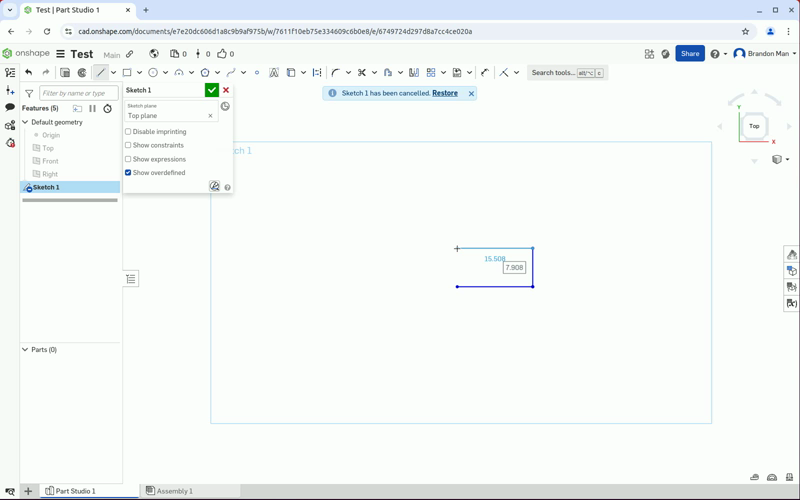
click(457, 248)
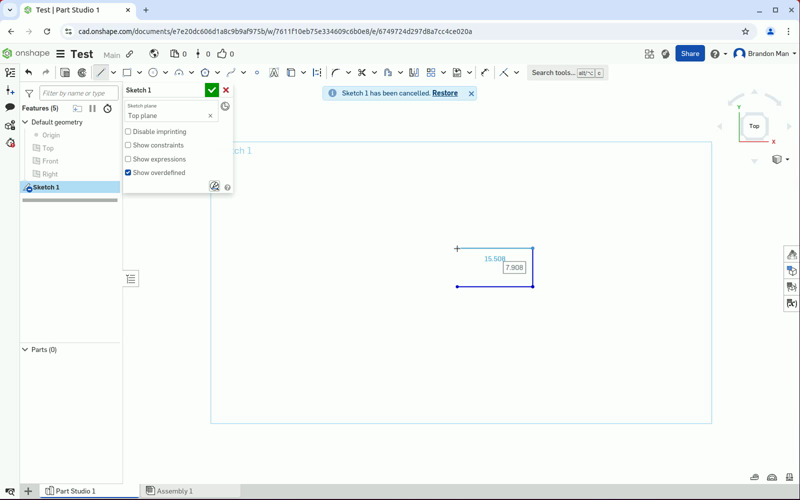
key_up(shift)
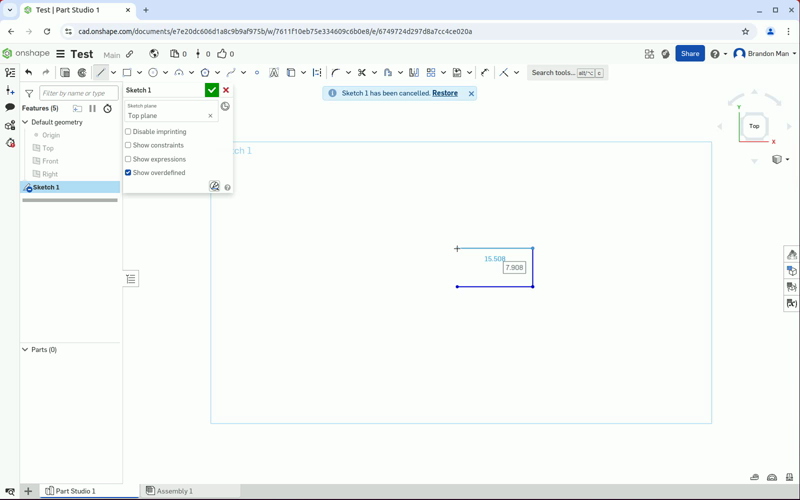
mouse_move(487, 248)
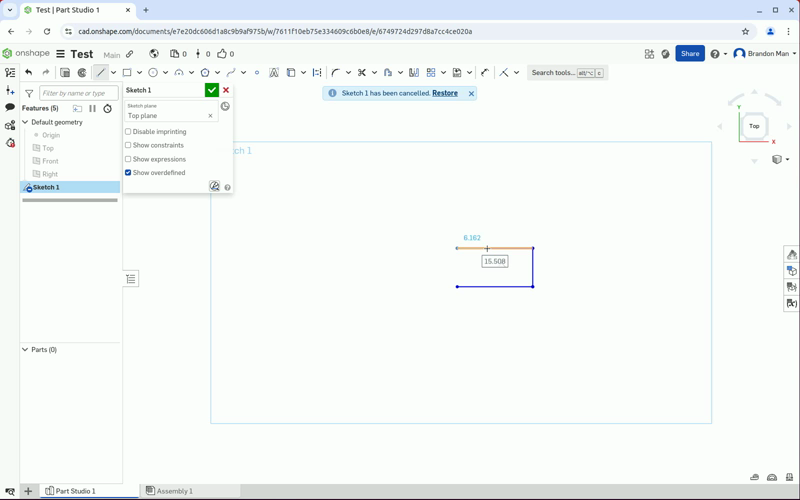
key_down(shift)
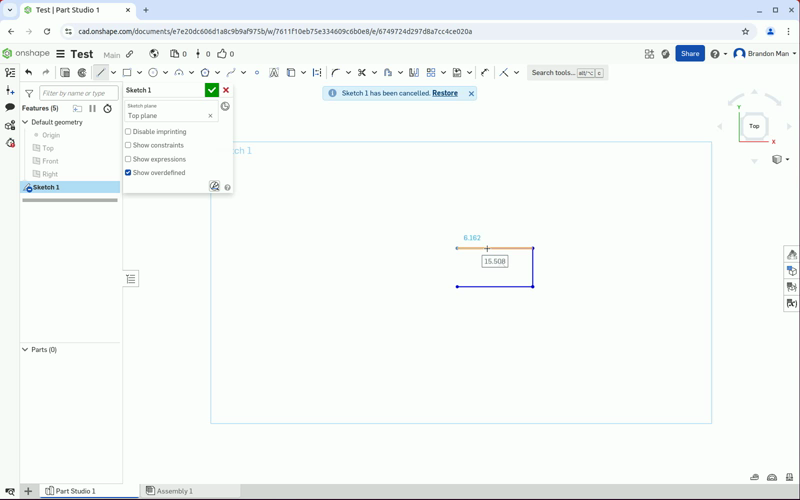
mouse_move(457, 286)
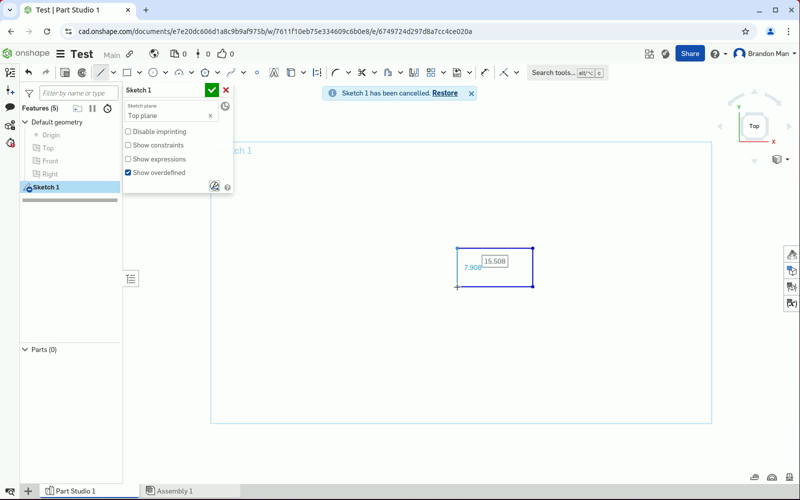
key_up(shift)
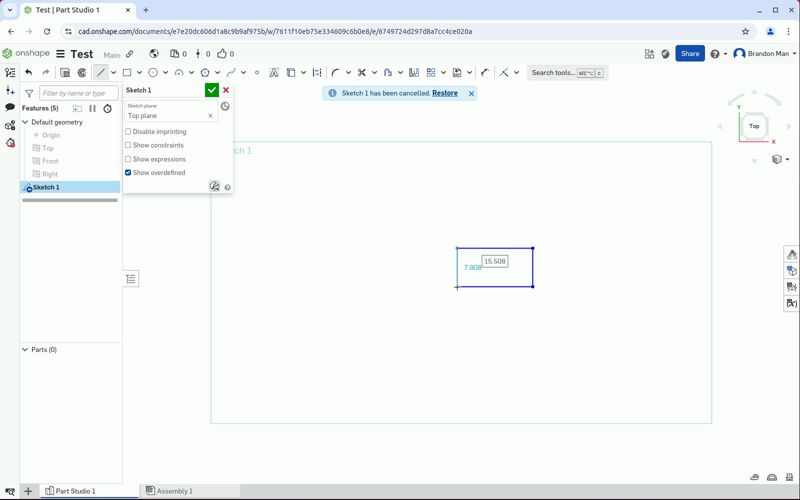
click(457, 286)
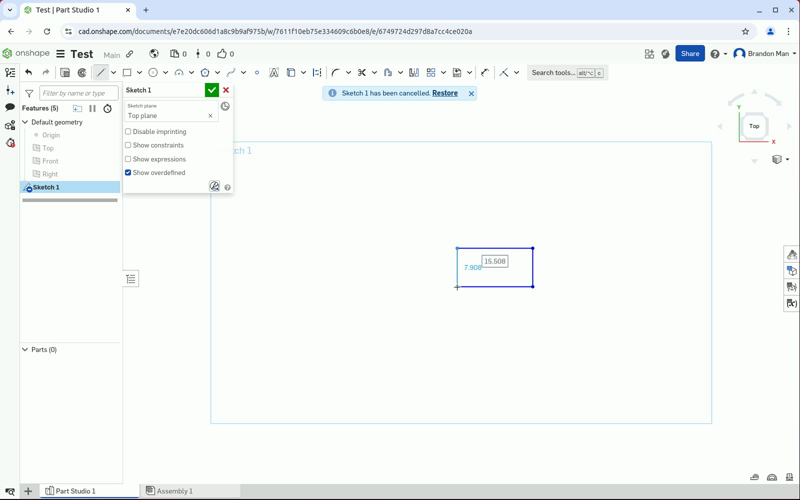
key(esc)
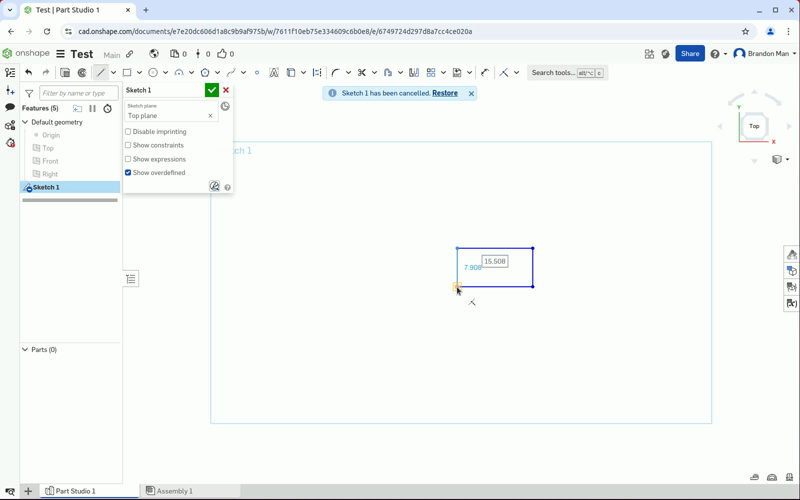
mouse_move(508, 283)
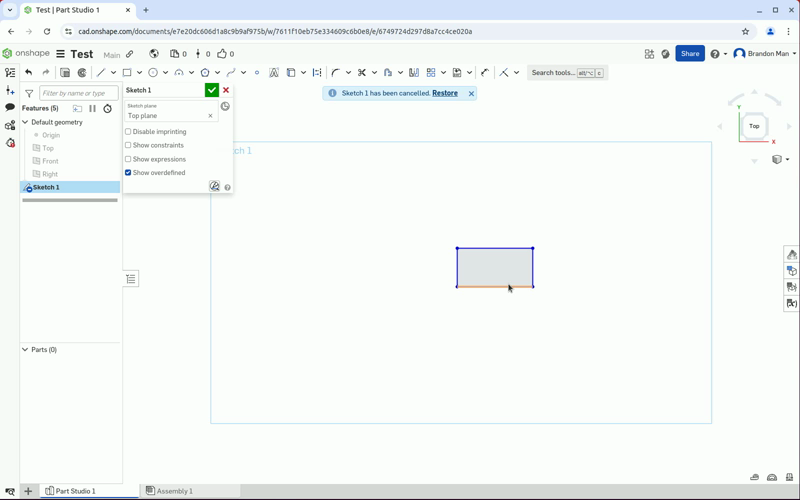
click(508, 283)
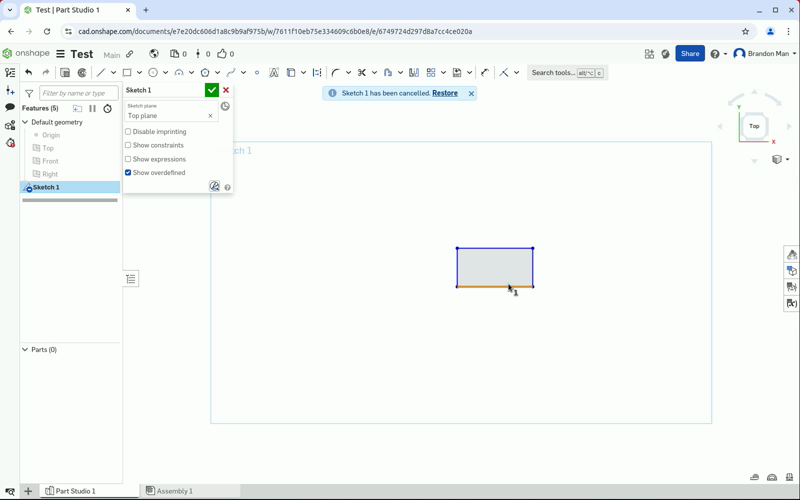
mouse_move(73, 352)
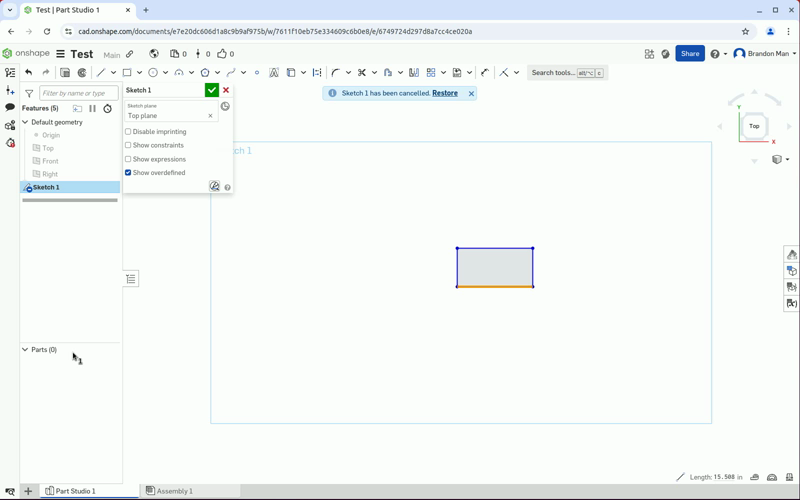
key(shift+y)
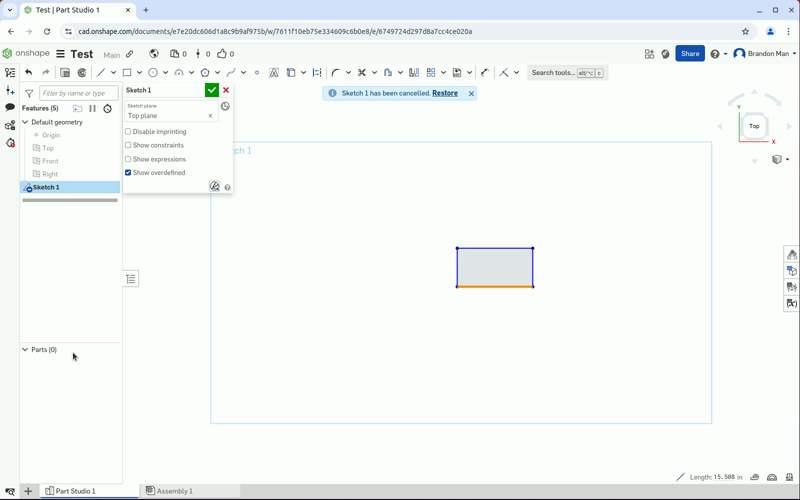
key(shift+e)
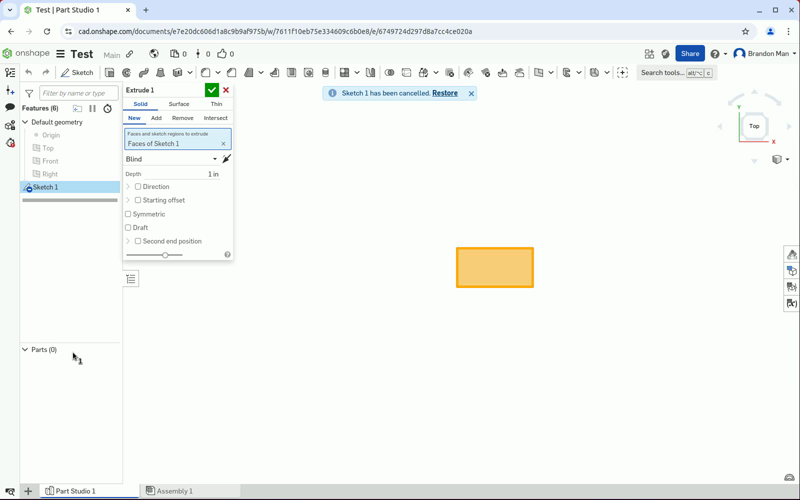
mouse_move(143, 106)
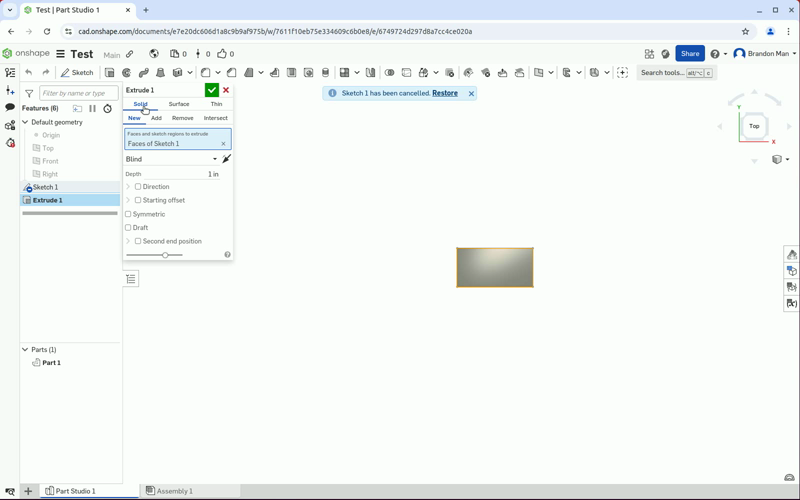
click(143, 106)
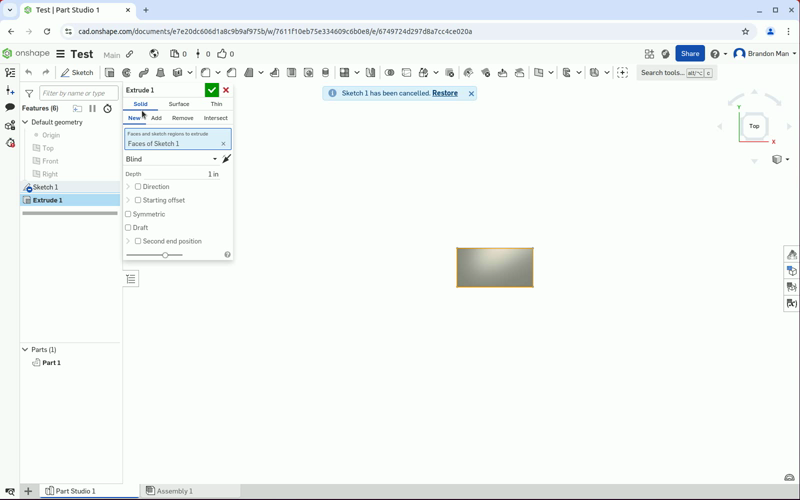
mouse_move(137, 120)
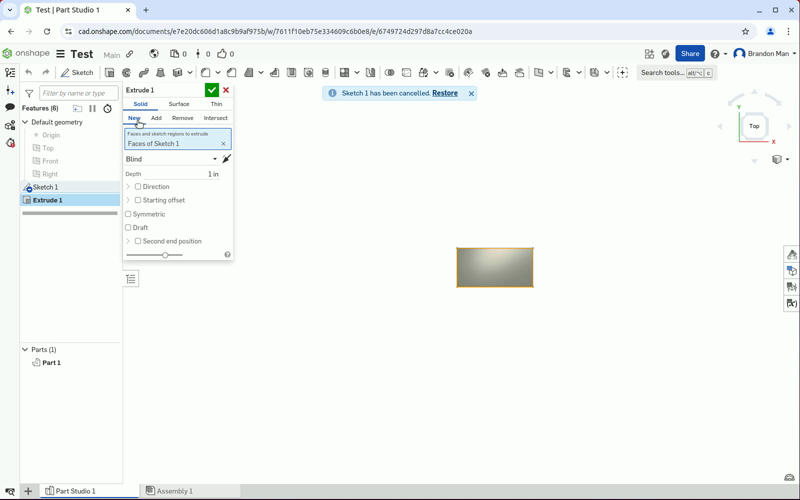
click(137, 120)
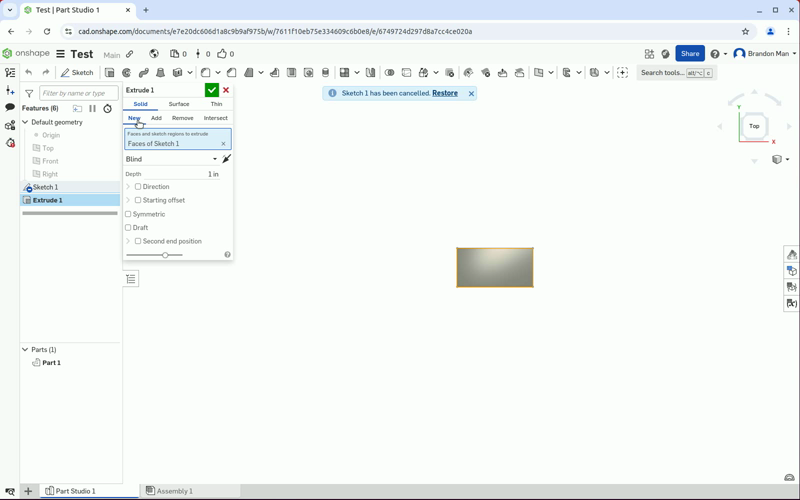
key(tab, 4)
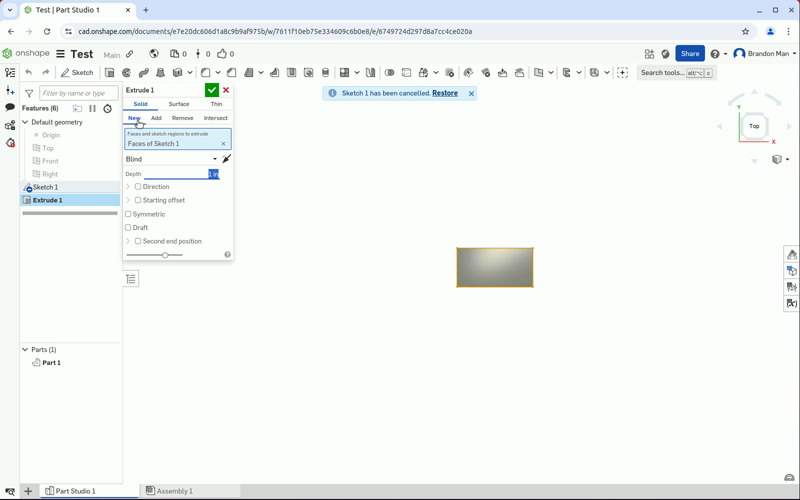
text(0.241)
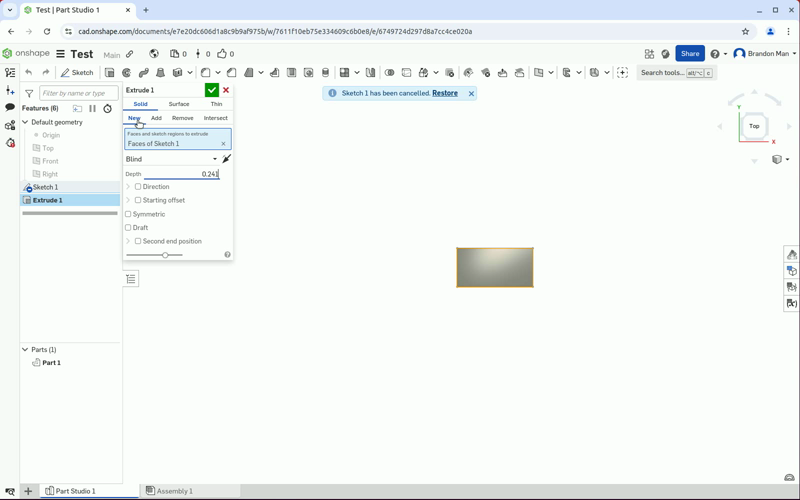
key(enter)
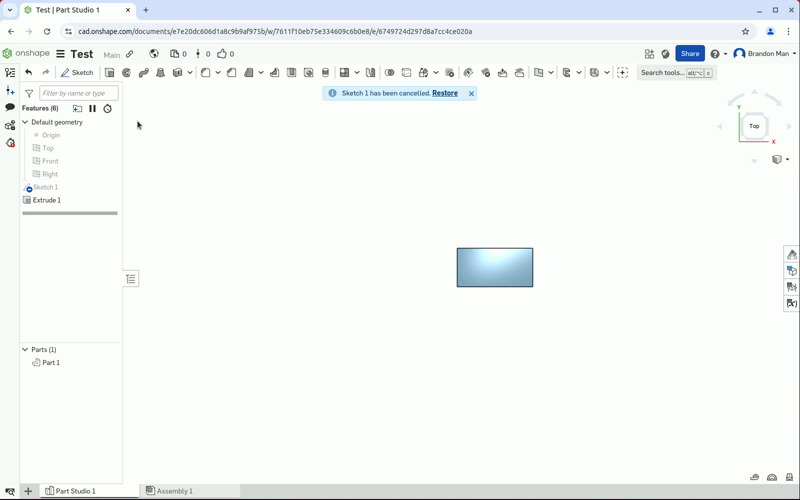
key(shift+h)
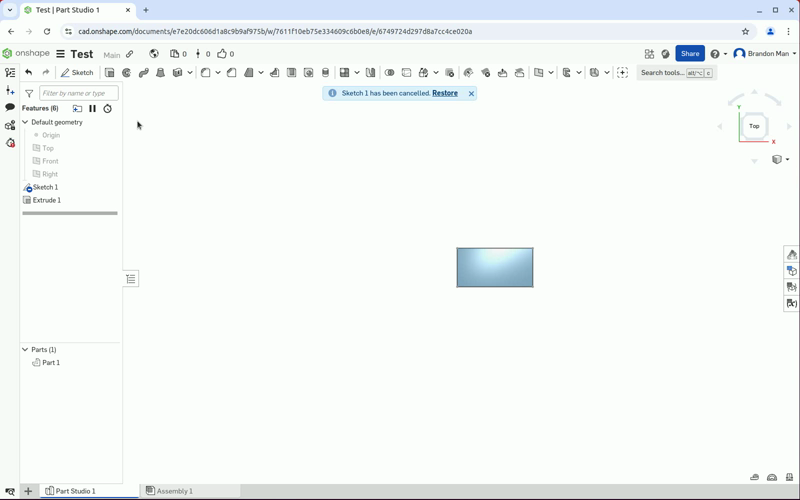
key(shift+h)
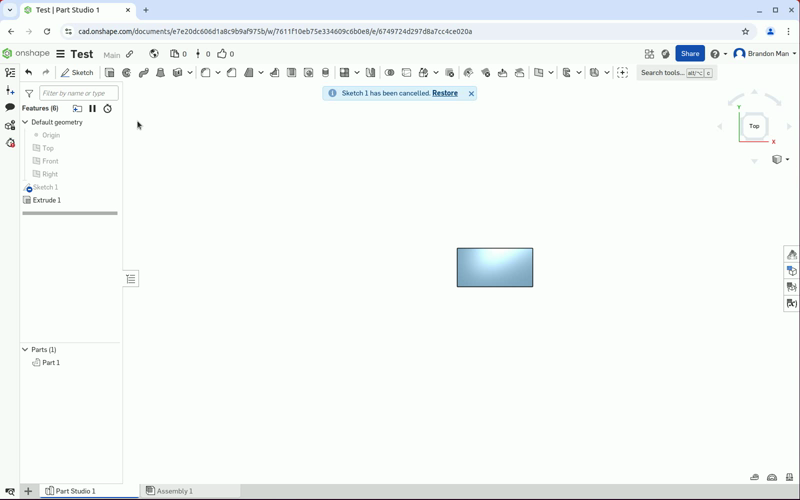
mouse_move(73, 189)
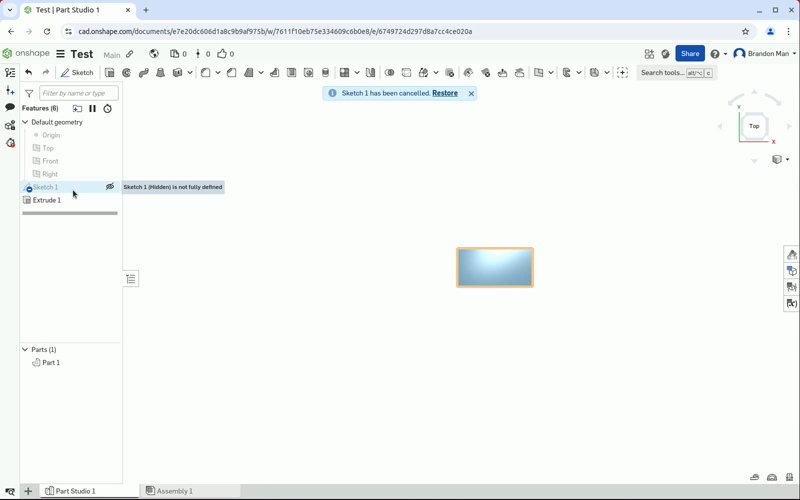
click(73, 189)
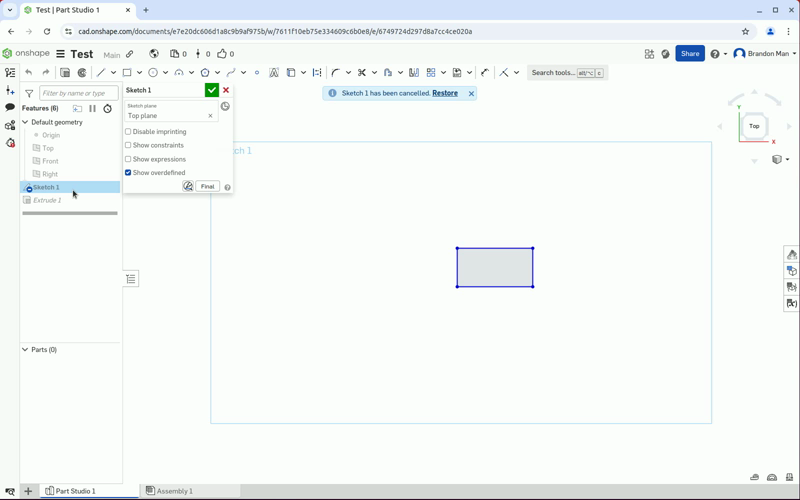
mouse_move(229, 92)
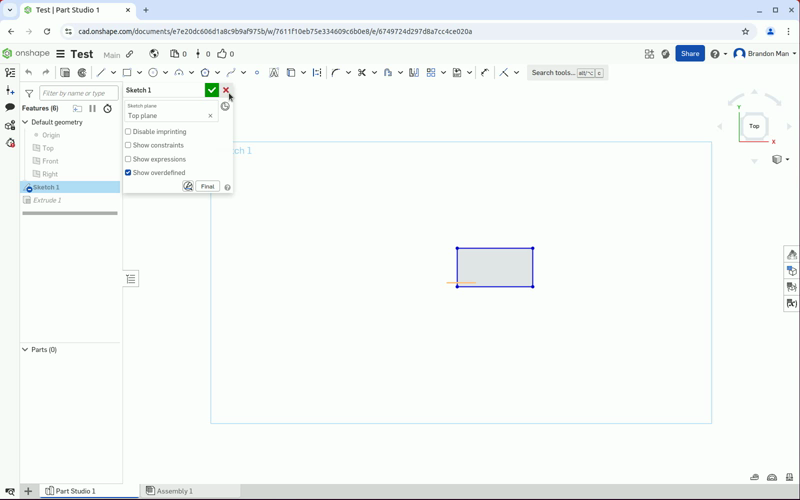
click(229, 92)
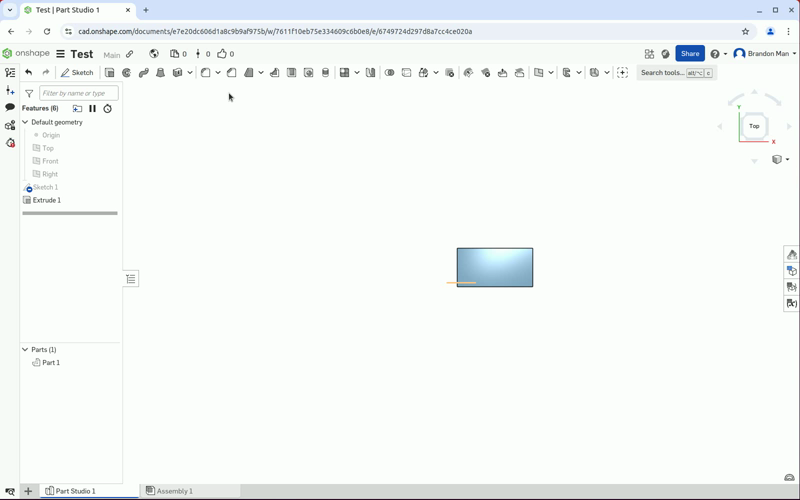
mouse_move(541, 75)
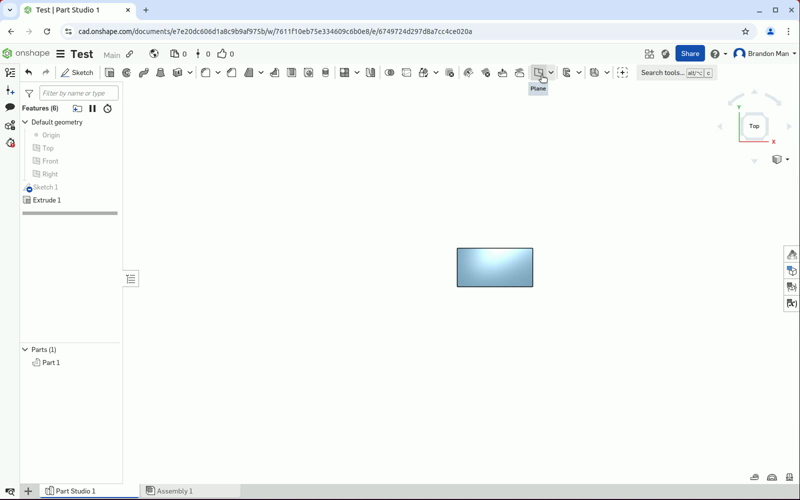
click(541, 75)
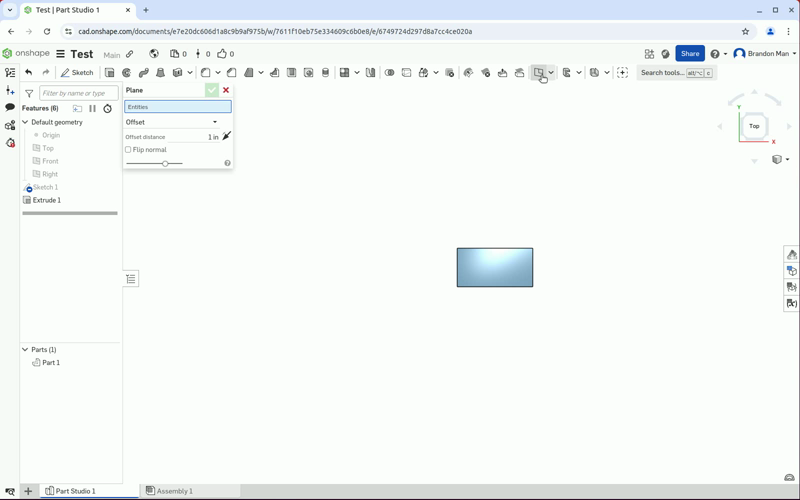
mouse_move(73, 150)
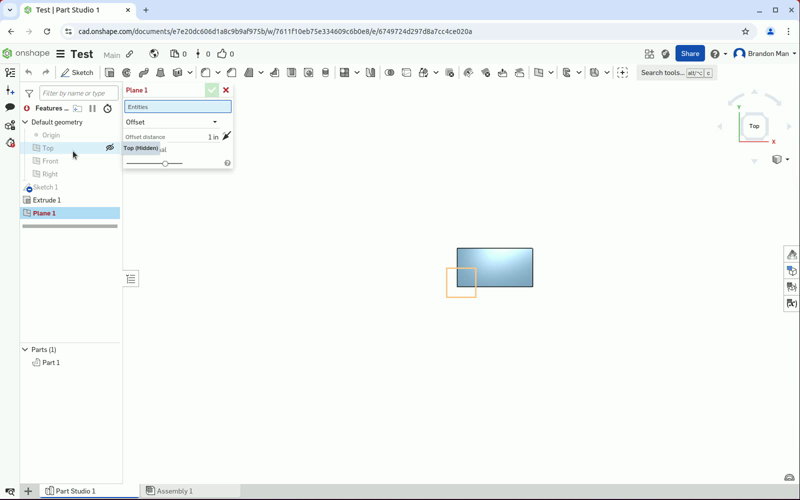
click(73, 150)
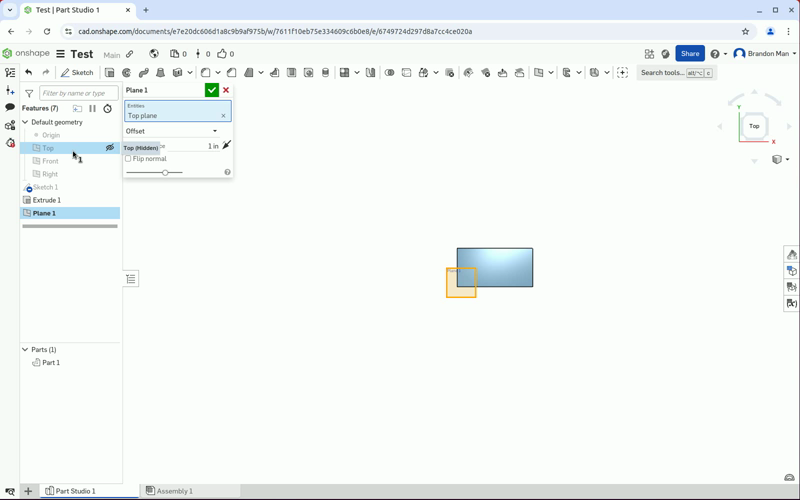
key(tab, 2)
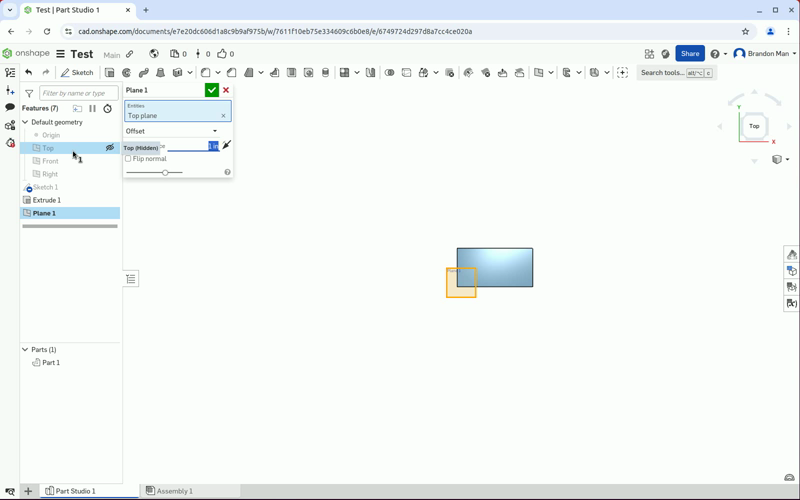
text(0.246)
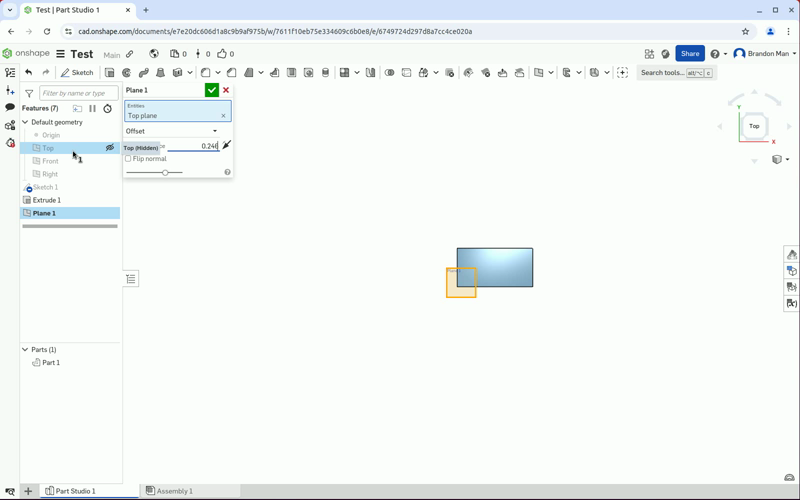
key(enter, 2)
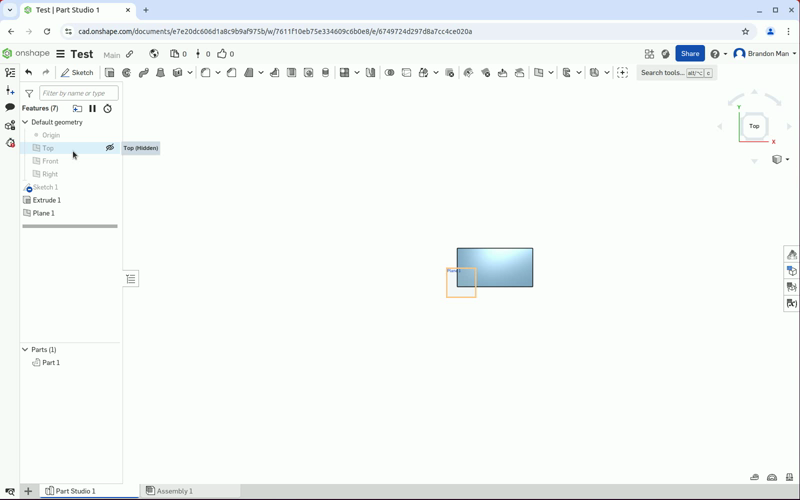
key(shift+s)
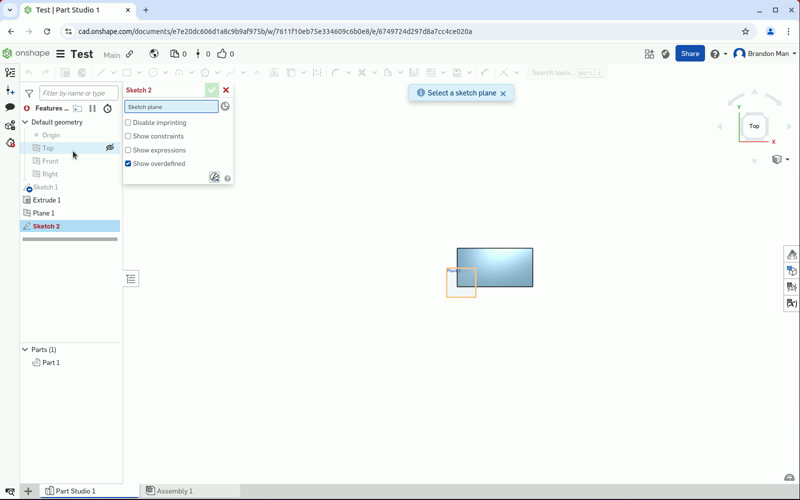
mouse_move(73, 215)
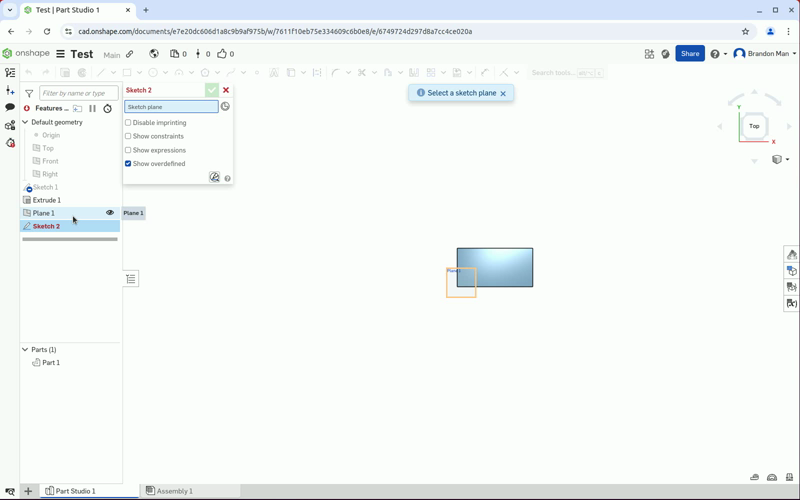
click(73, 215)
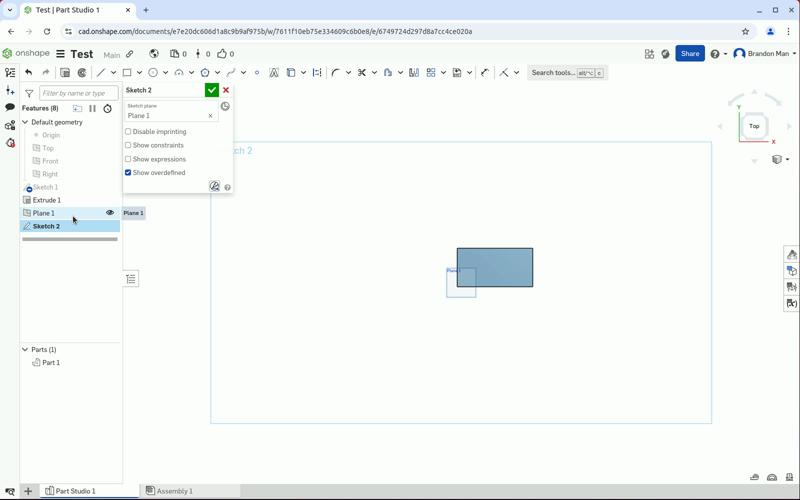
mouse_move(73, 352)
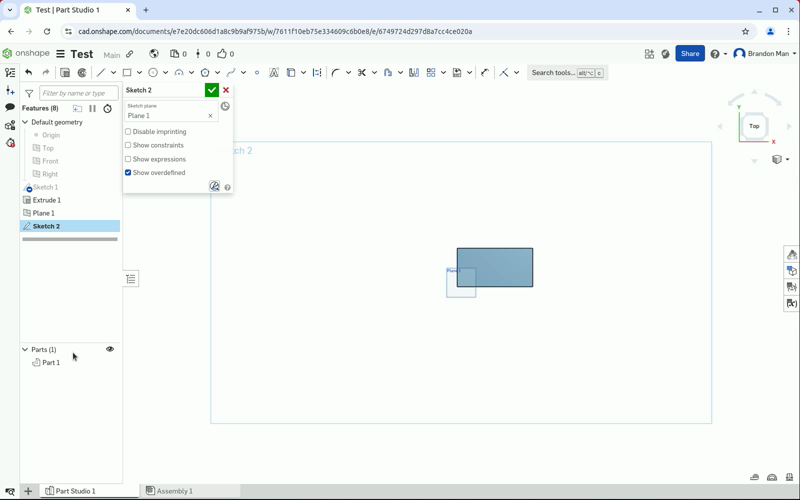
key(y)
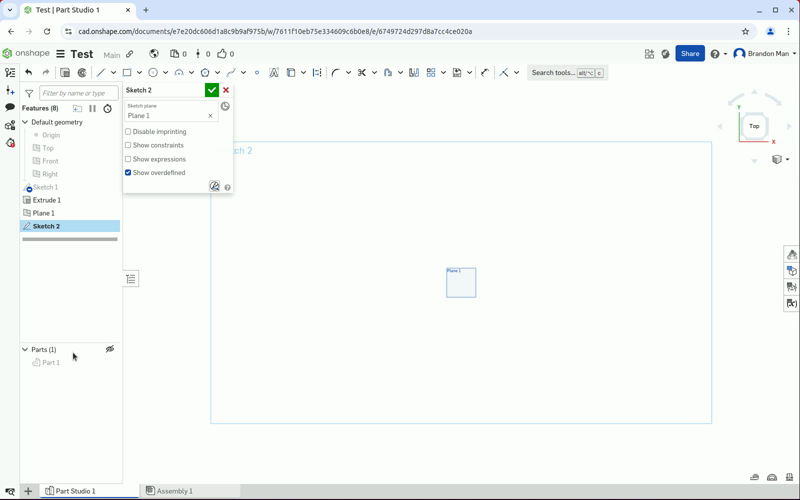
key(l)
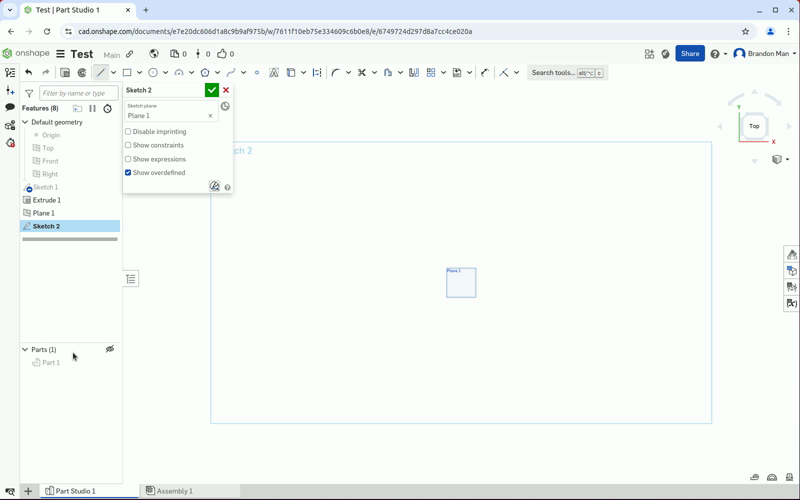
key_down(shift)
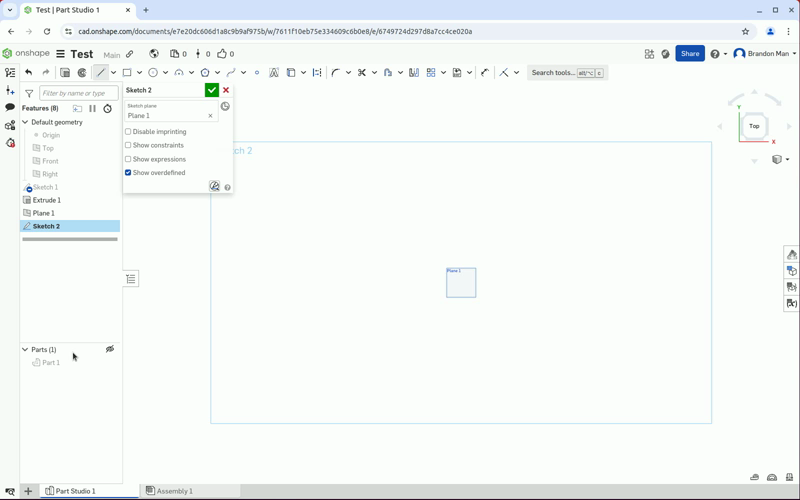
mouse_move(457, 286)
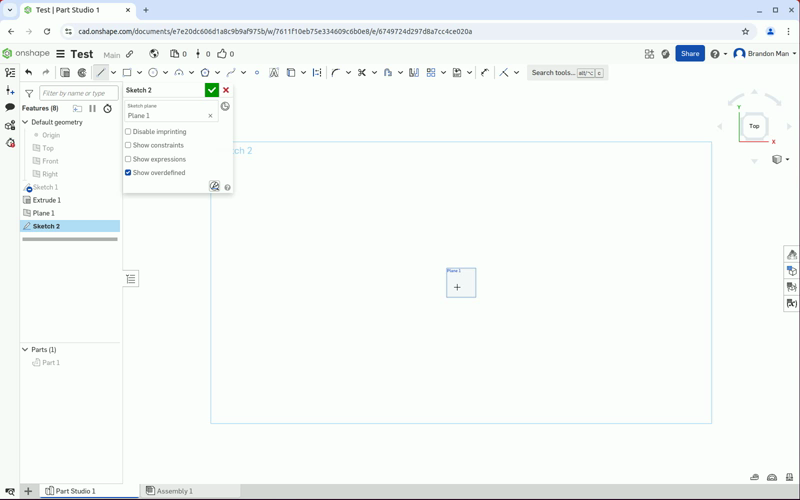
click(457, 286)
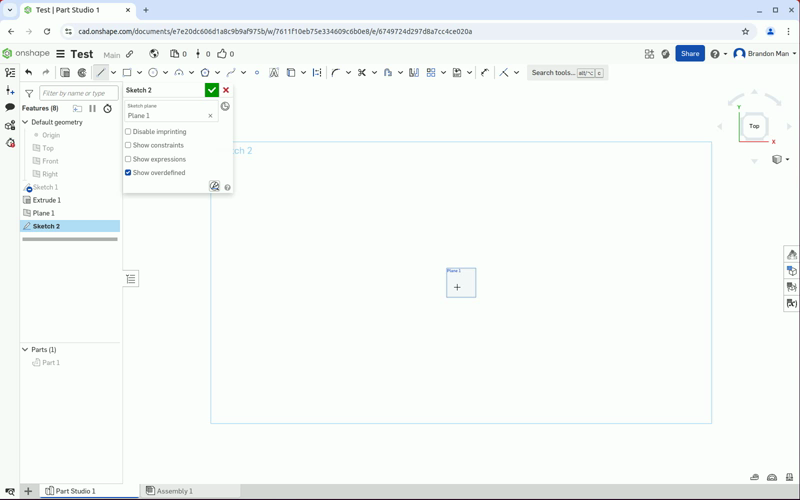
key_up(shift)
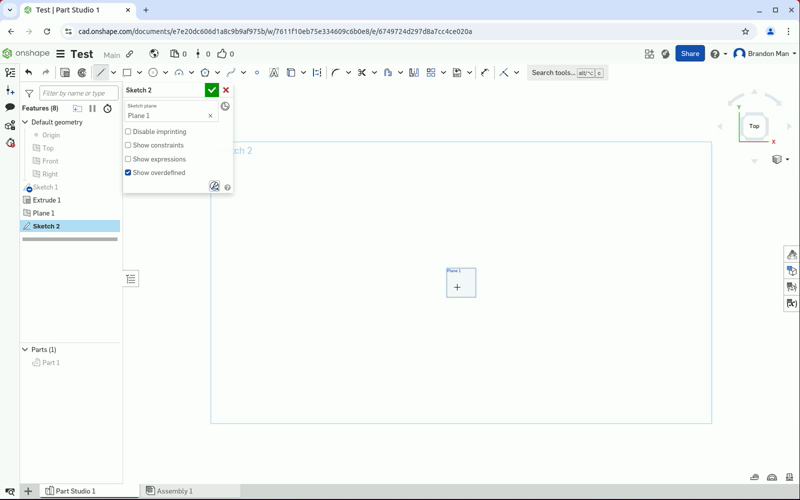
key_down(shift)
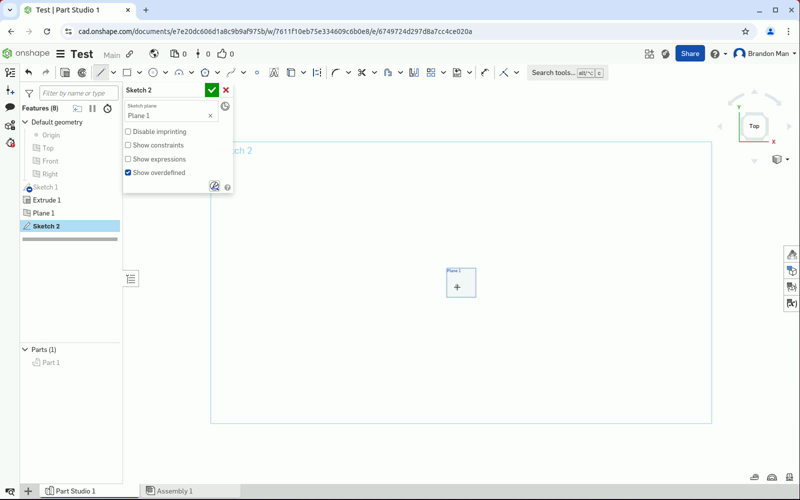
mouse_move(487, 286)
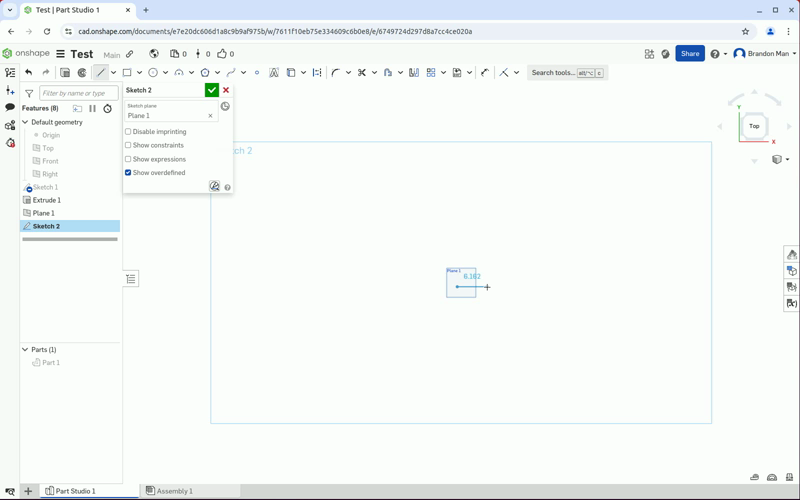
mouse_move(458, 286)
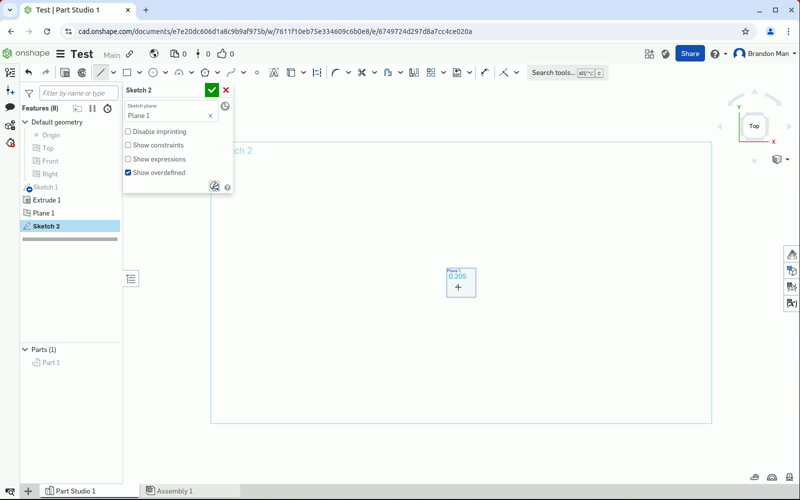
scroll(6)
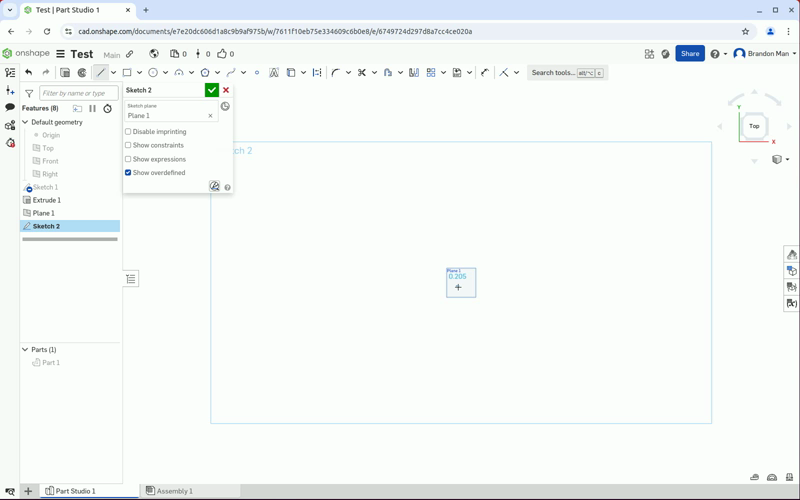
scroll(6)
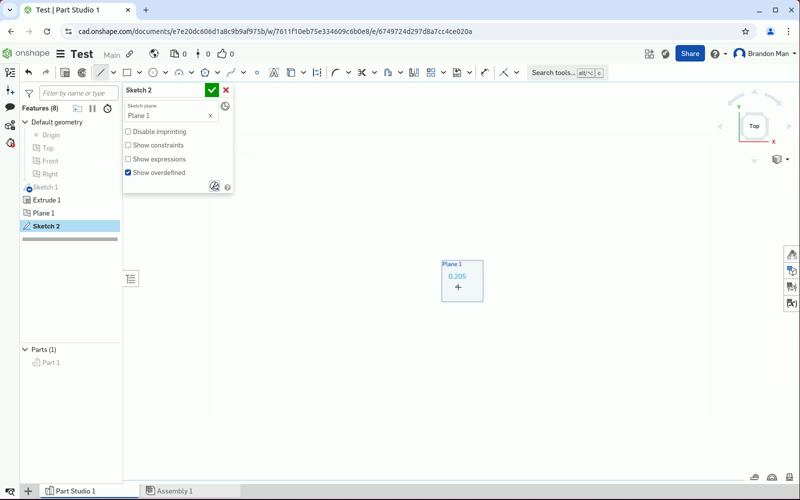
scroll(6)
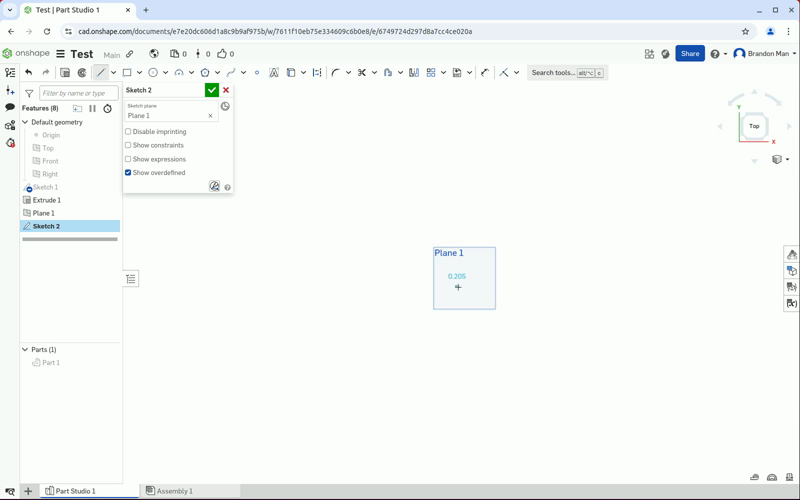
scroll(6)
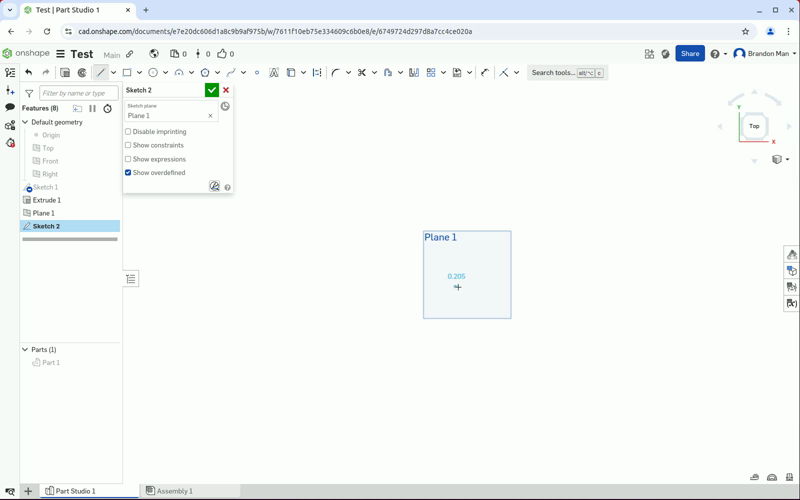
scroll(6)
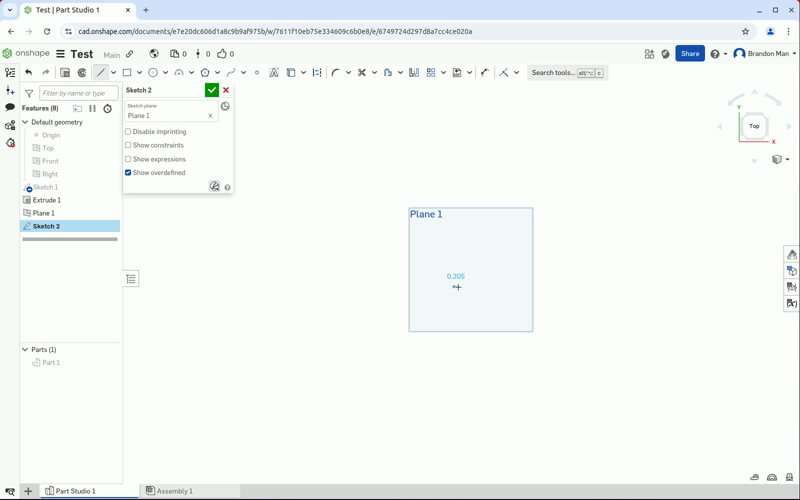
scroll(6)
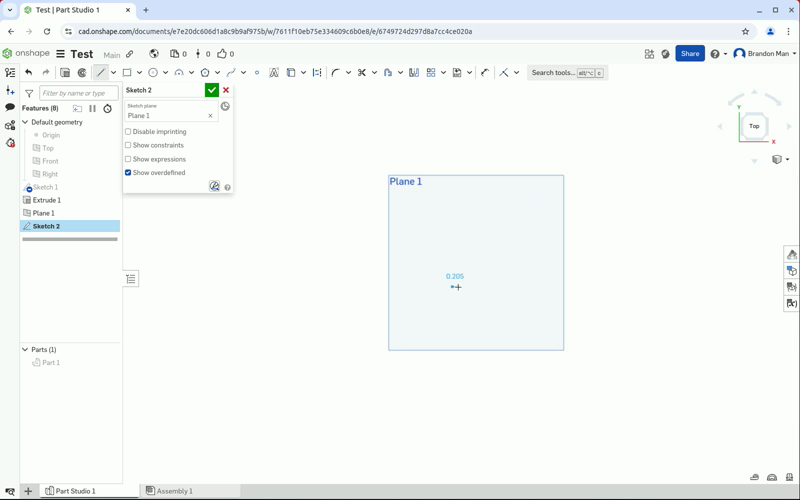
scroll(6)
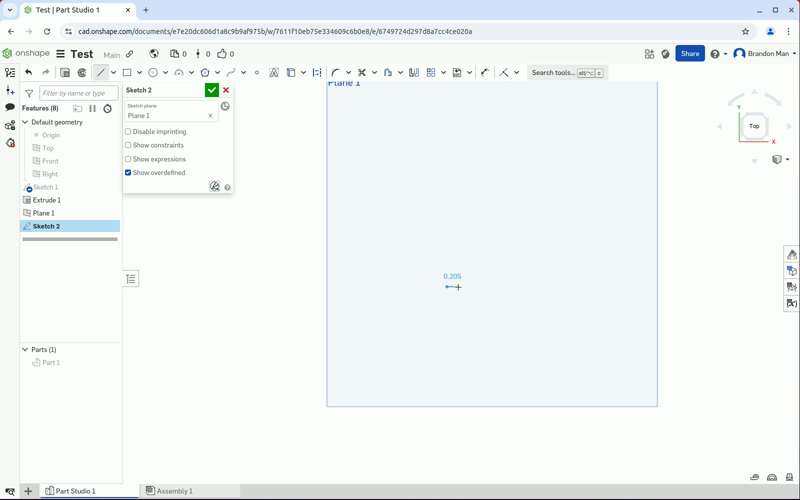
click(458, 286)
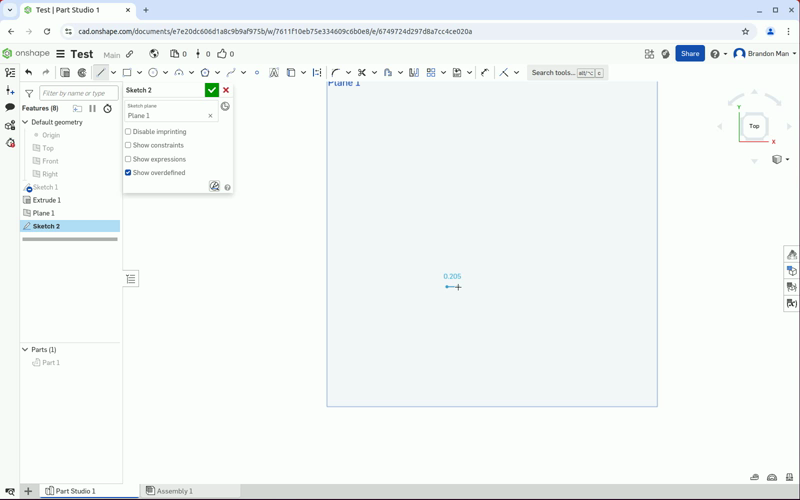
scroll(-6)
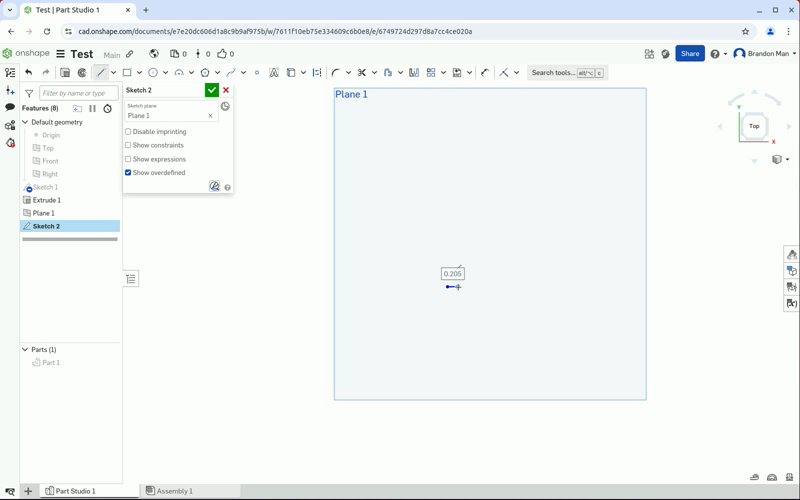
scroll(-6)
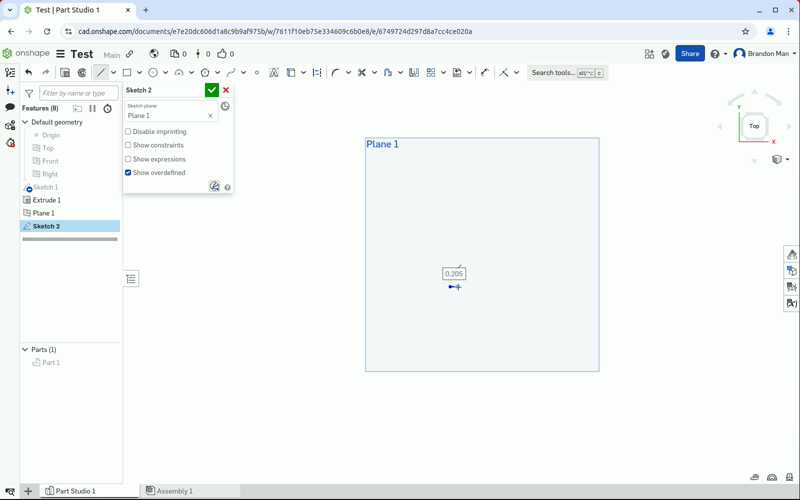
scroll(-6)
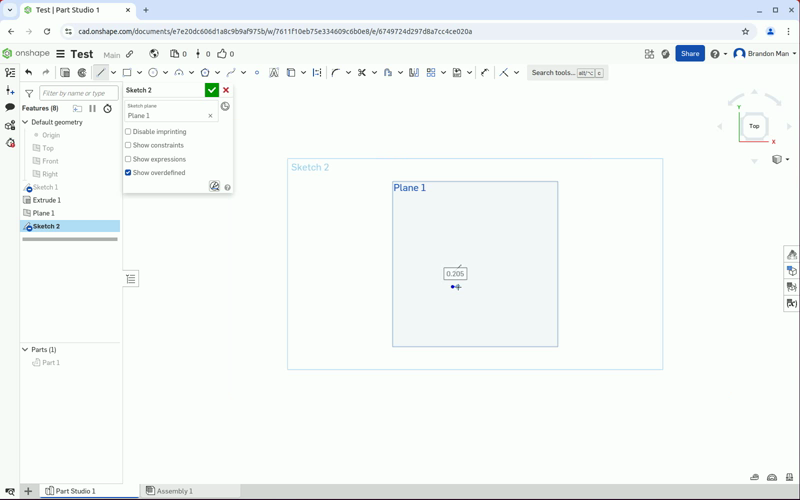
scroll(-6)
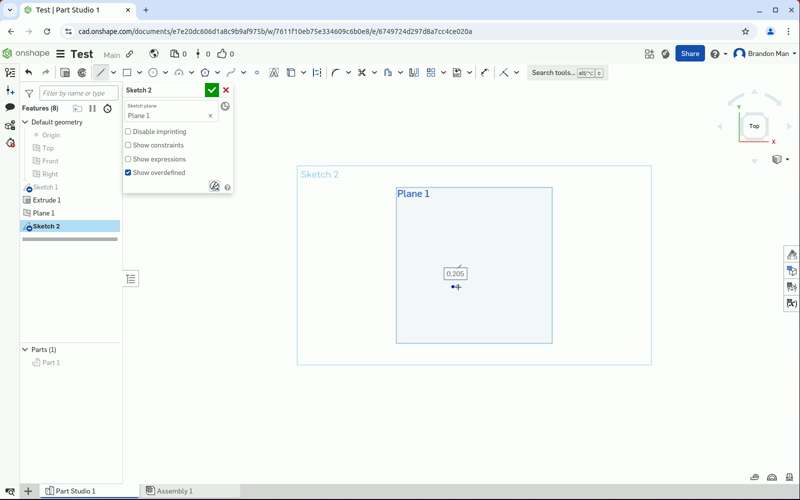
scroll(-6)
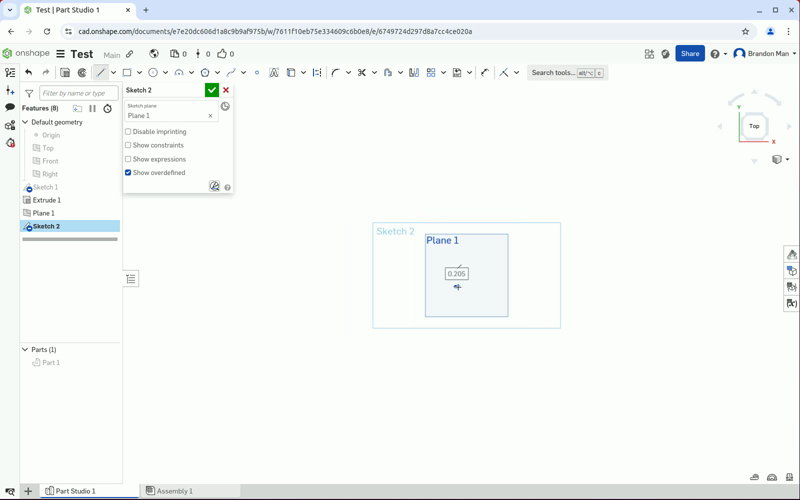
scroll(-6)
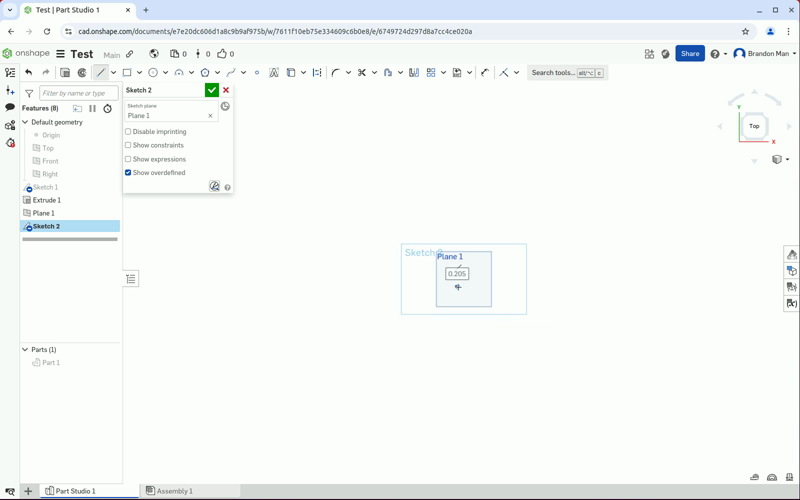
scroll(-6)
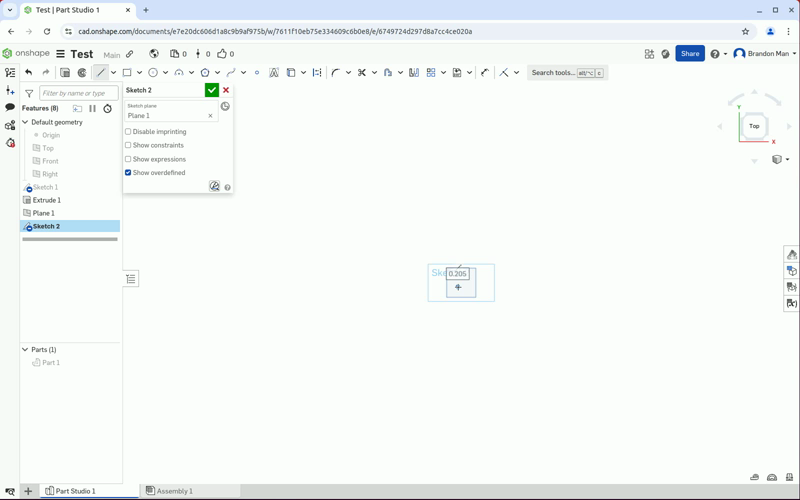
key_up(shift)
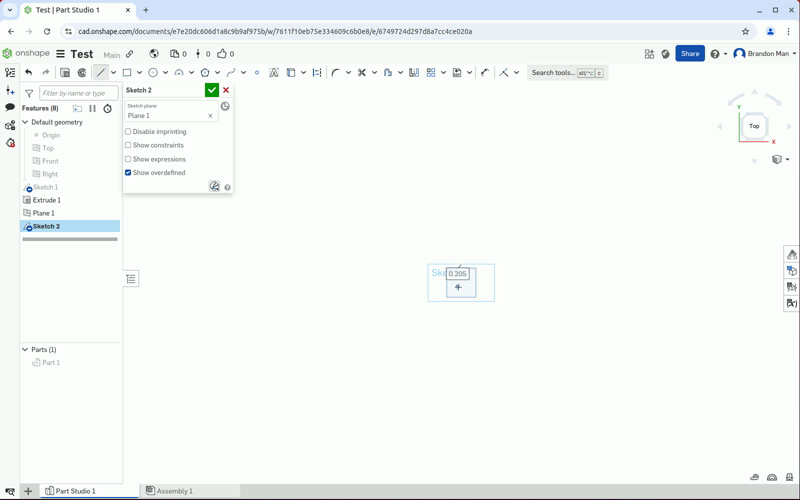
key_down(shift)
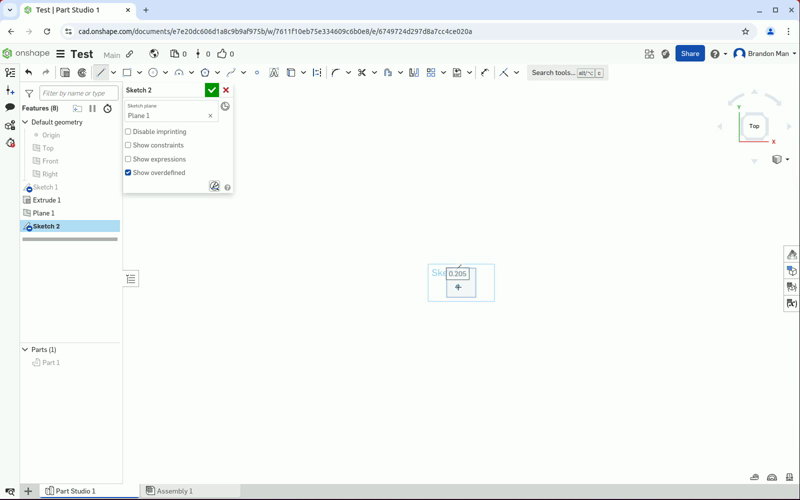
mouse_move(488, 286)
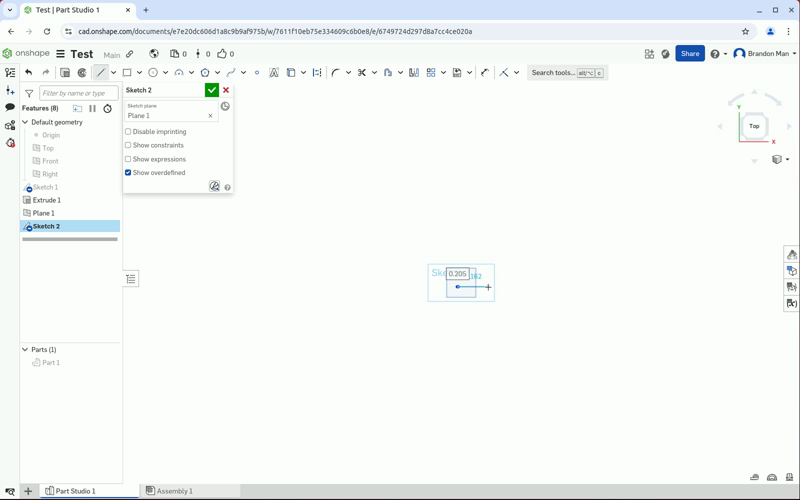
mouse_move(458, 249)
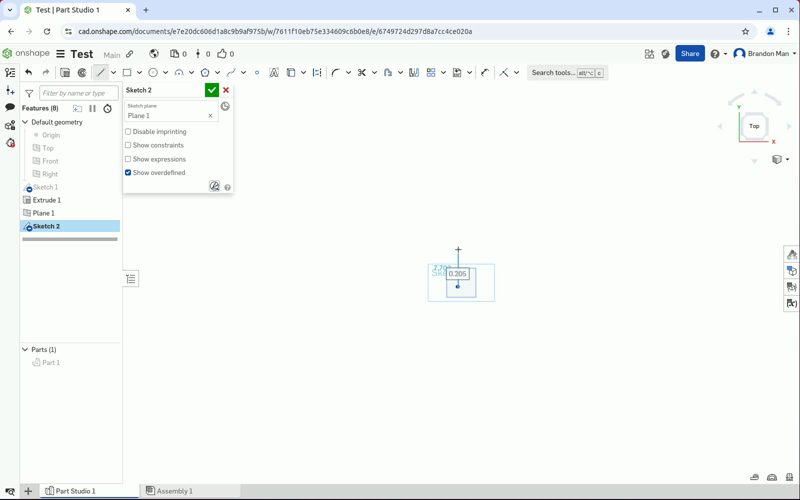
click(458, 249)
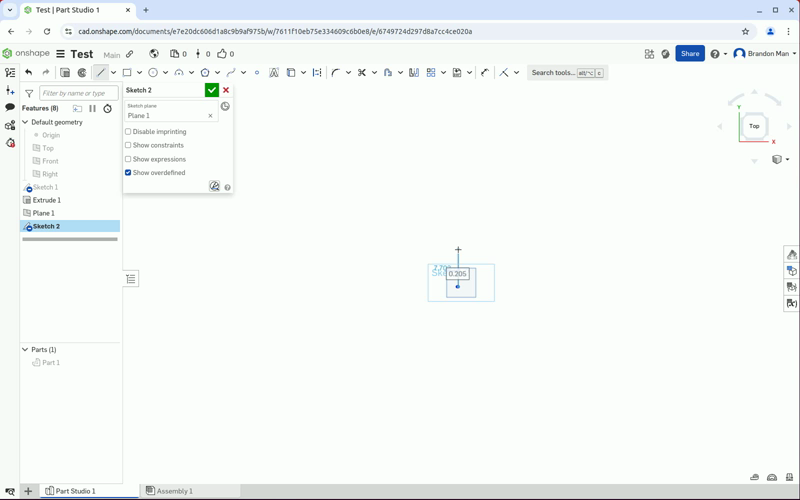
key_up(shift)
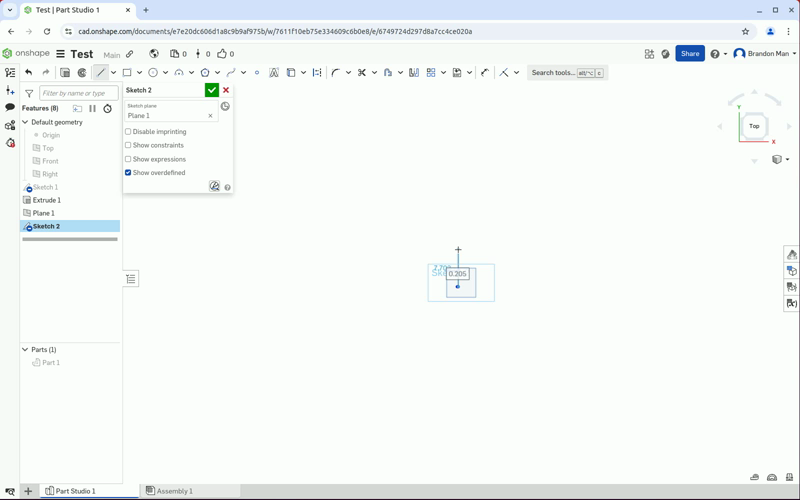
key_down(shift)
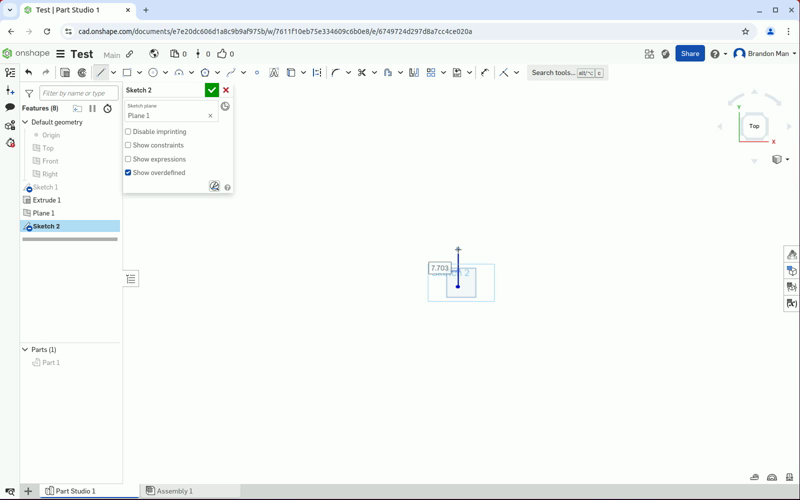
mouse_move(488, 249)
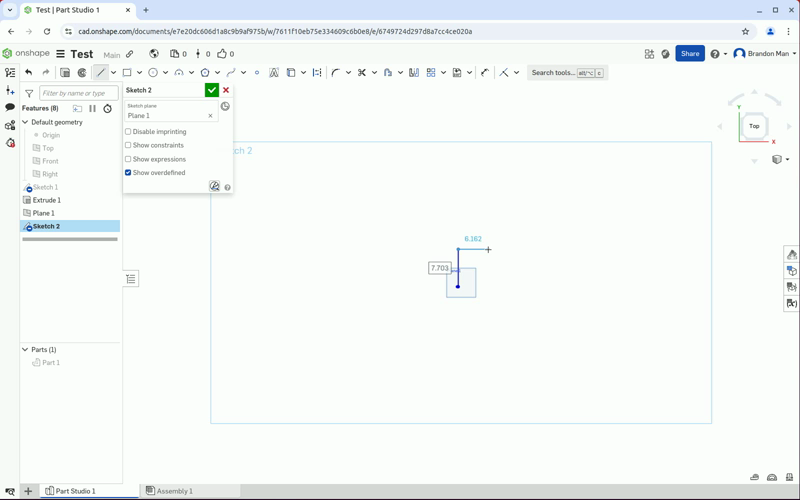
mouse_move(457, 249)
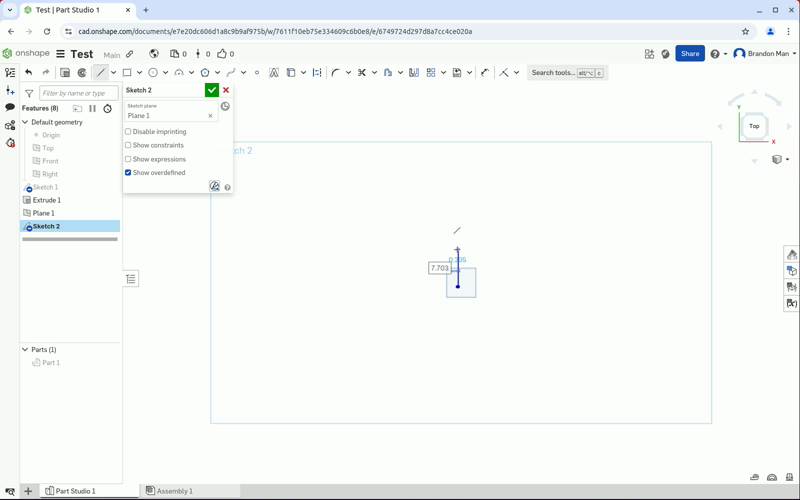
scroll(6)
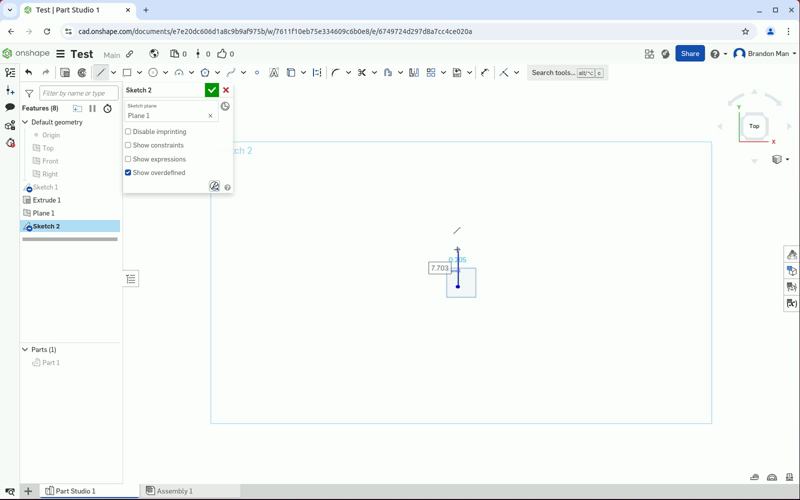
scroll(6)
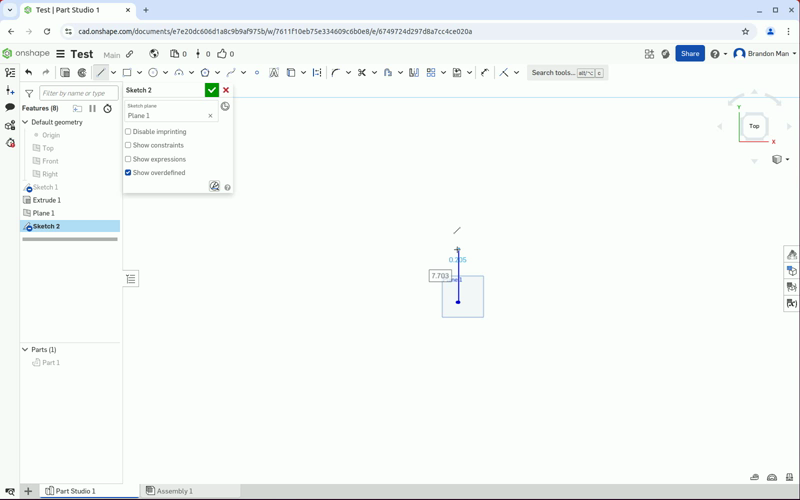
scroll(6)
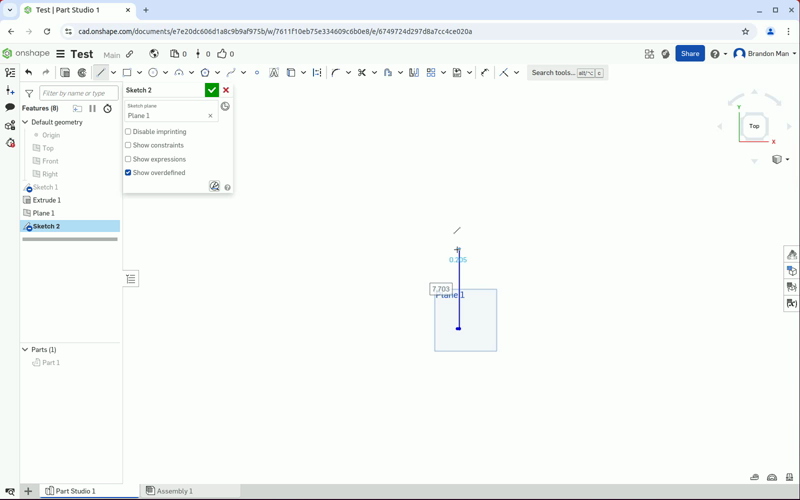
scroll(6)
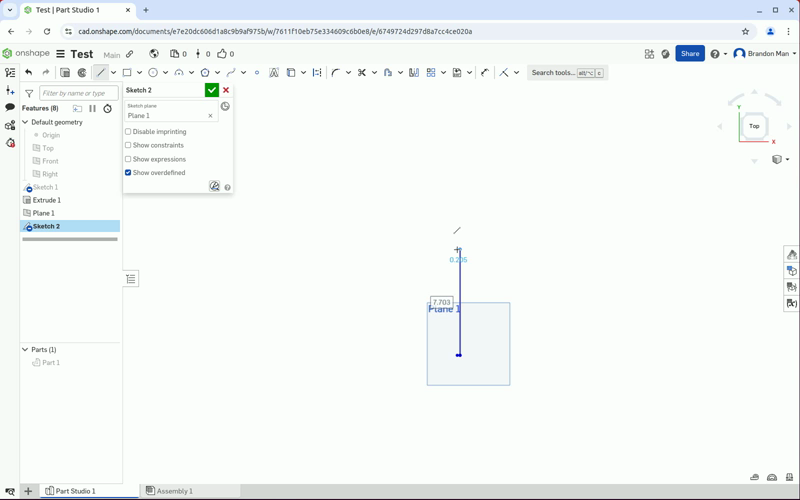
scroll(6)
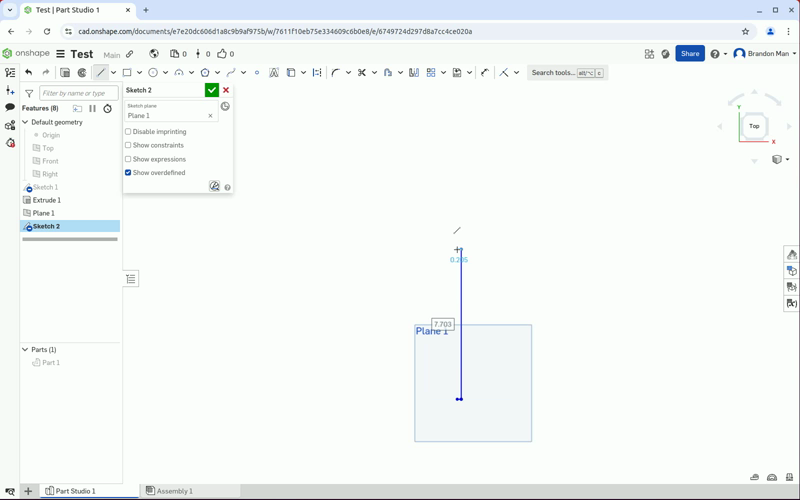
scroll(6)
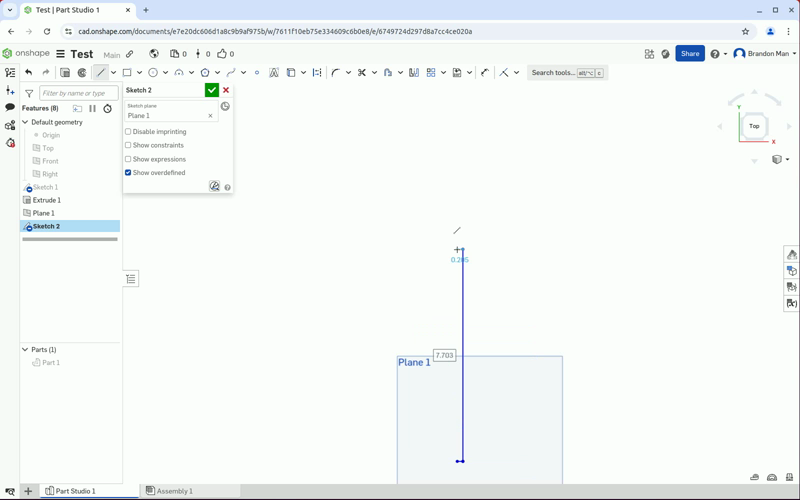
scroll(6)
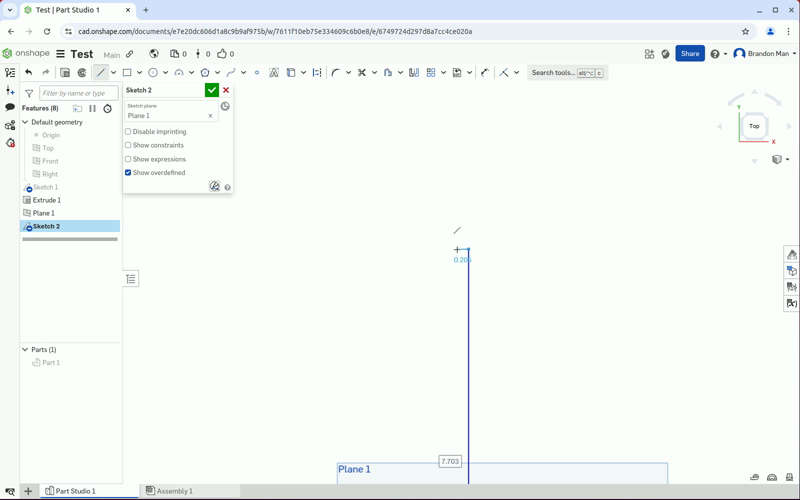
click(457, 249)
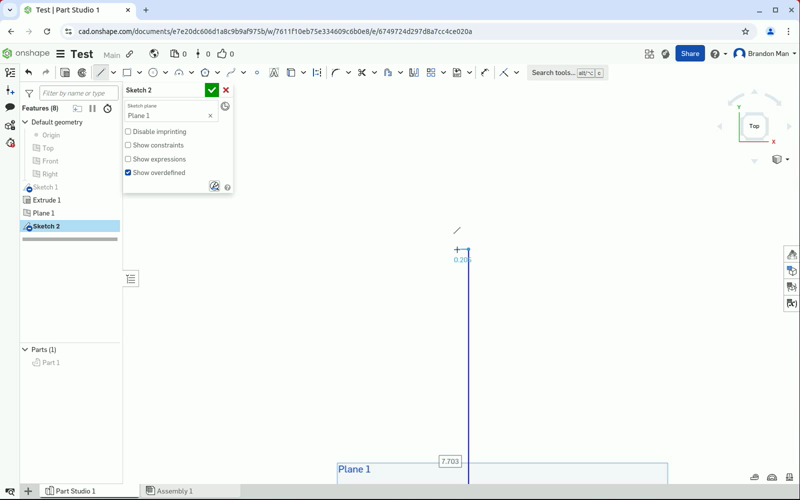
scroll(-6)
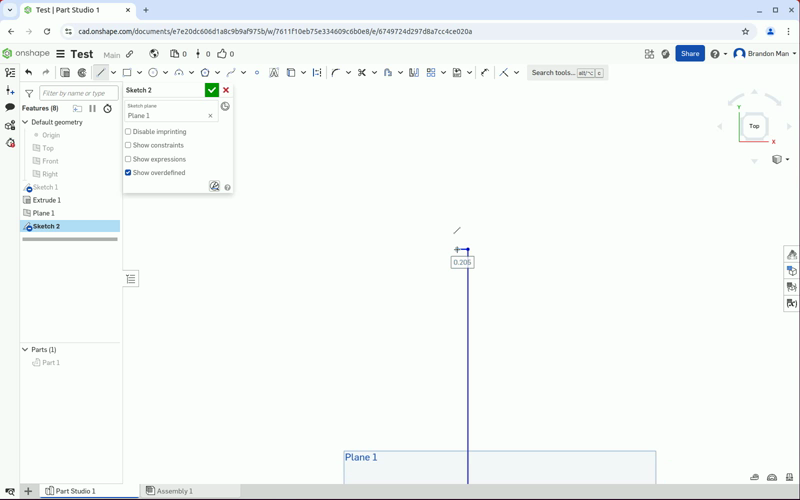
scroll(-6)
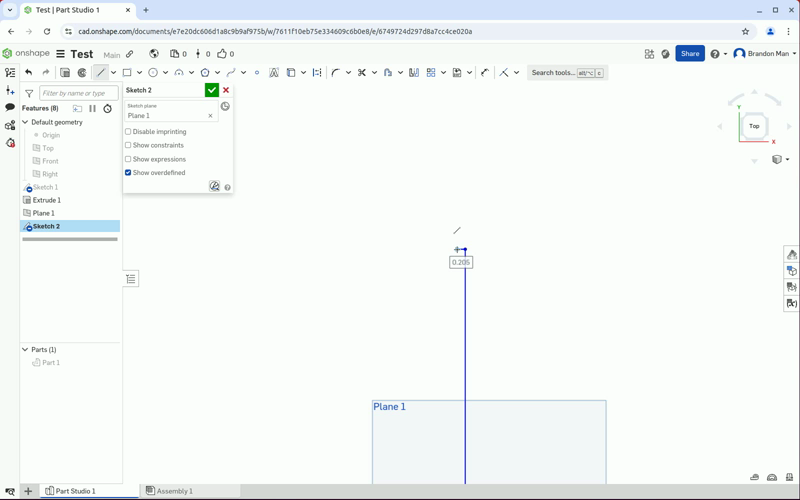
scroll(-6)
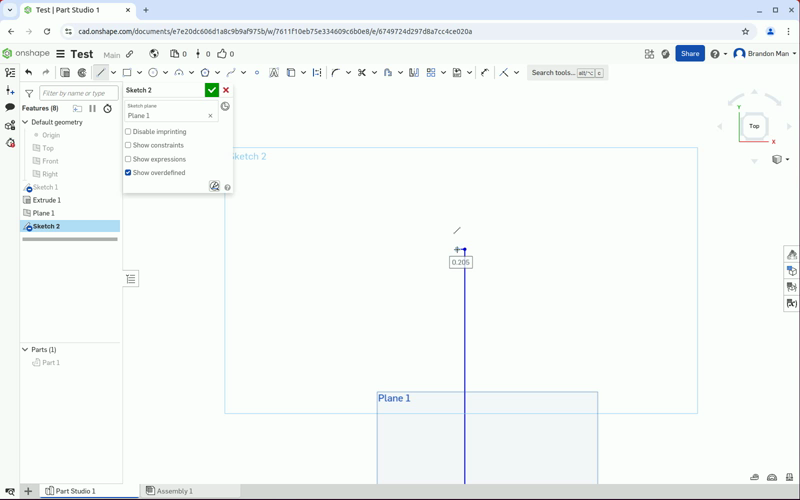
scroll(-6)
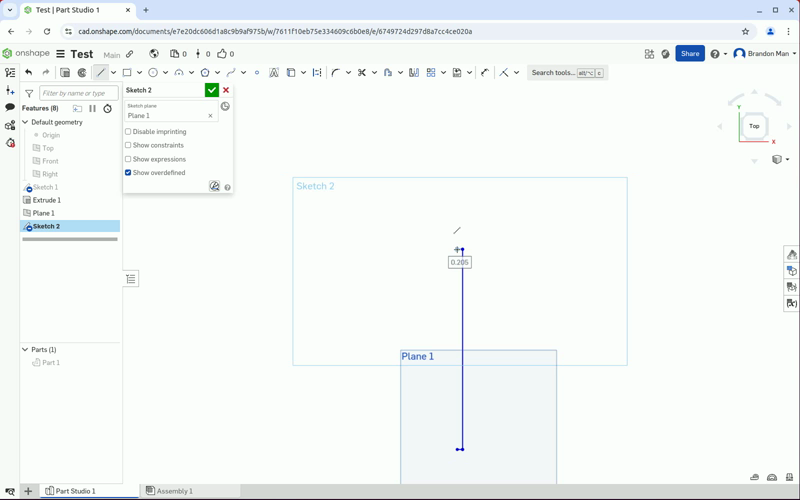
scroll(-6)
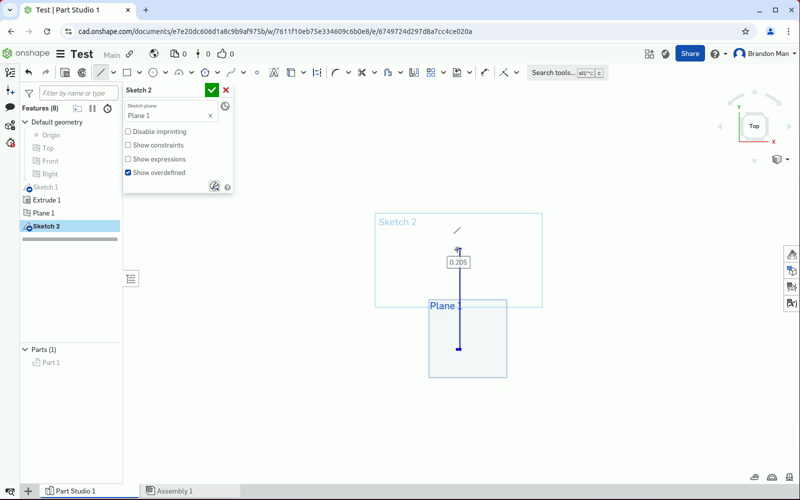
scroll(-6)
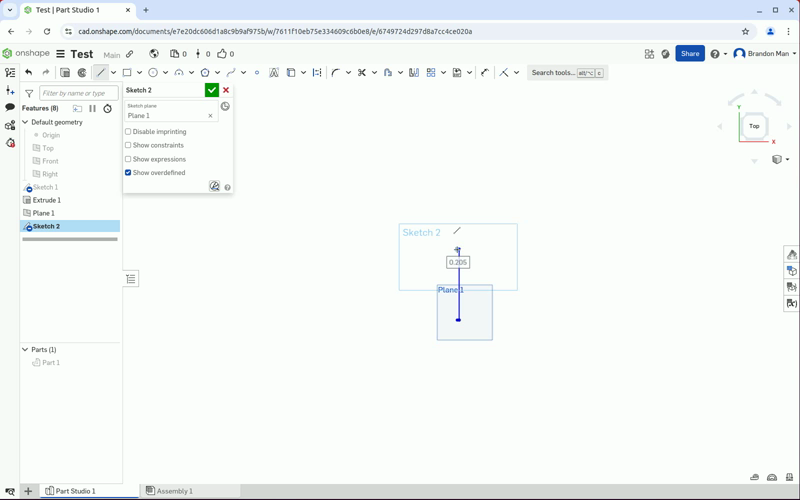
scroll(-6)
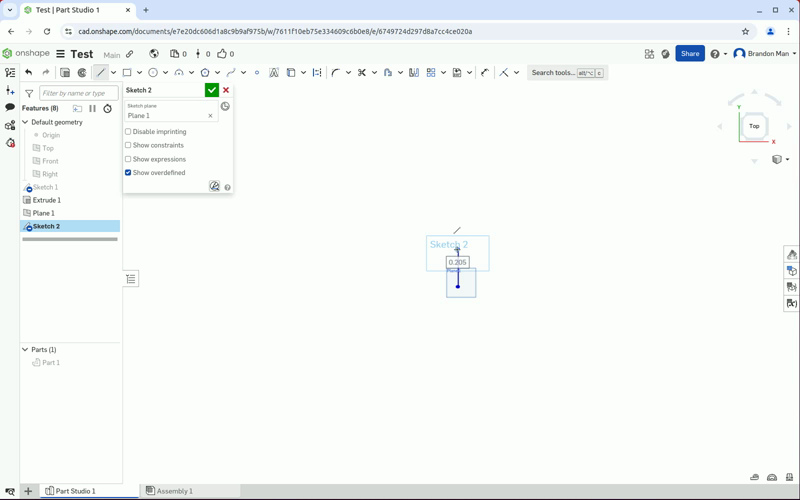
key_up(shift)
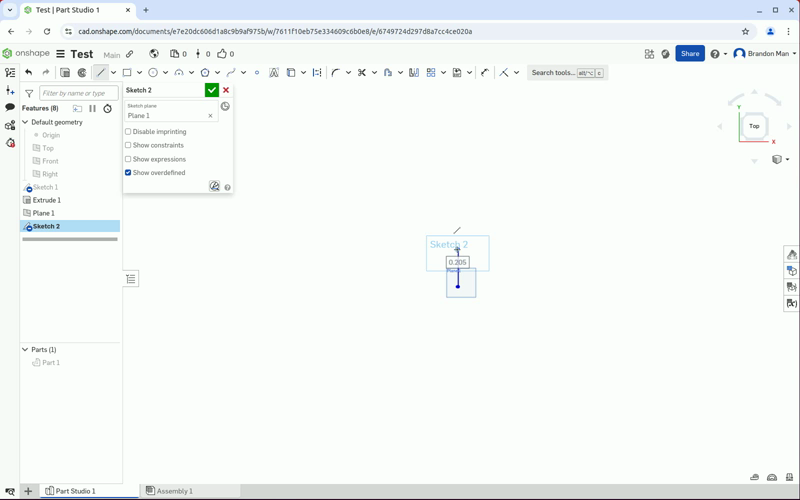
mouse_move(487, 249)
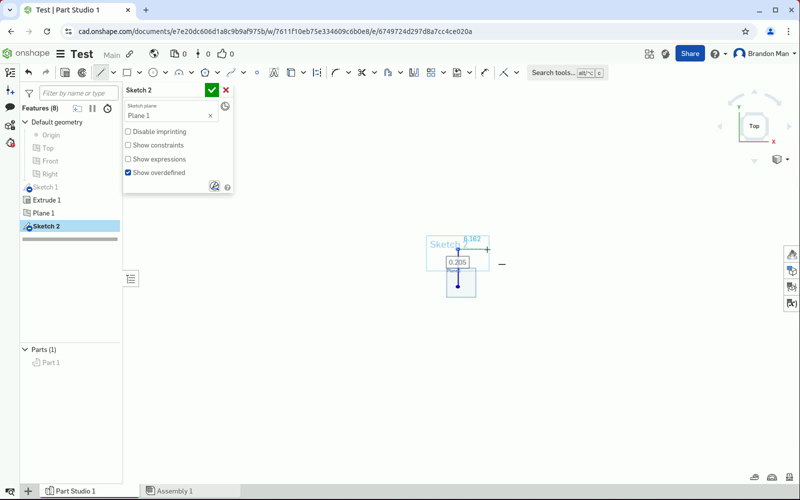
key_down(shift)
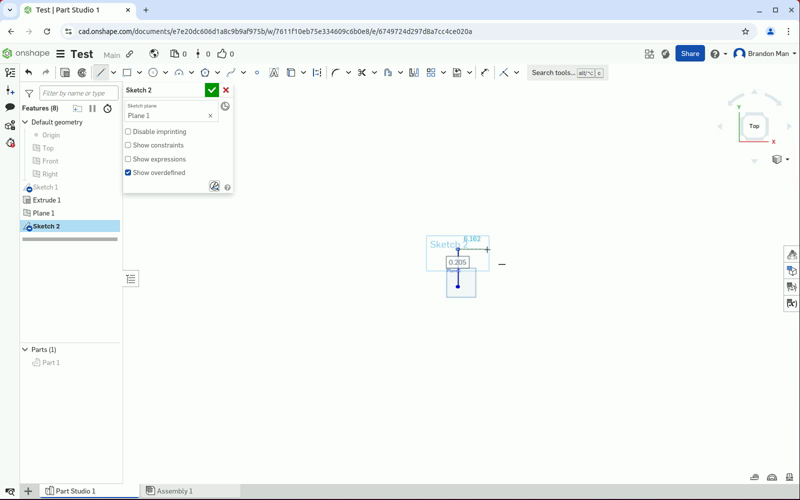
mouse_move(457, 286)
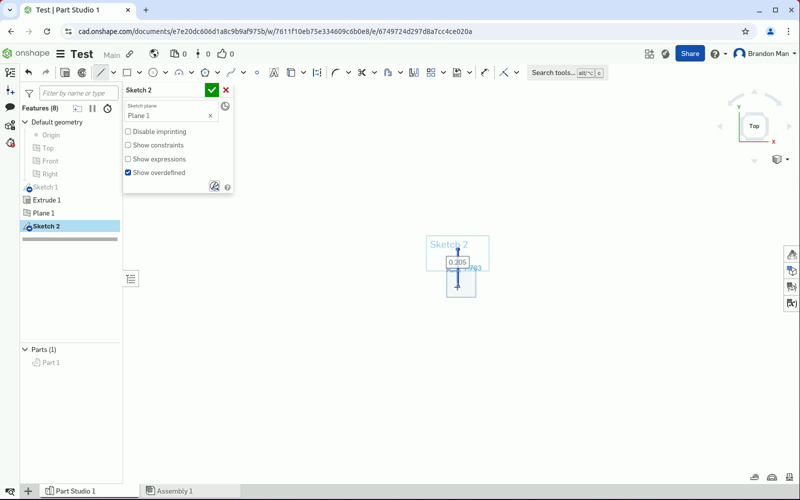
scroll(6)
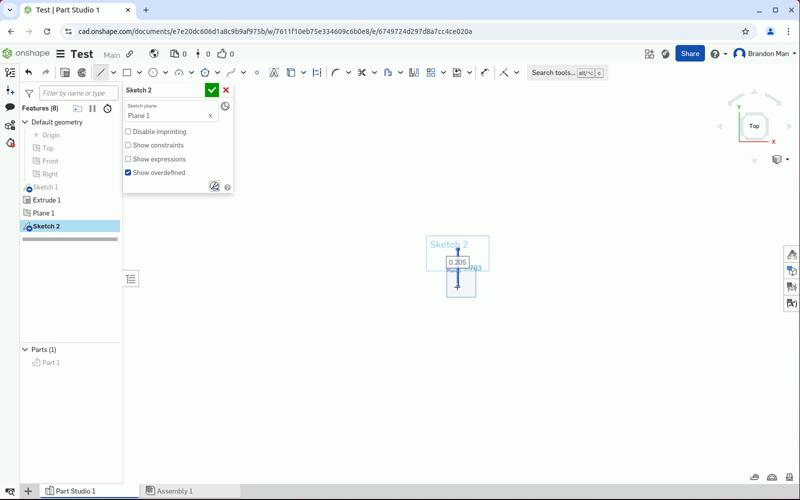
scroll(6)
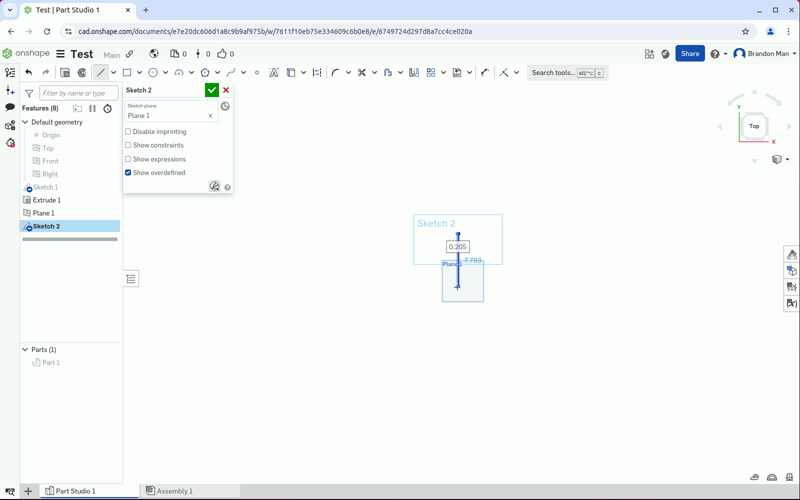
scroll(6)
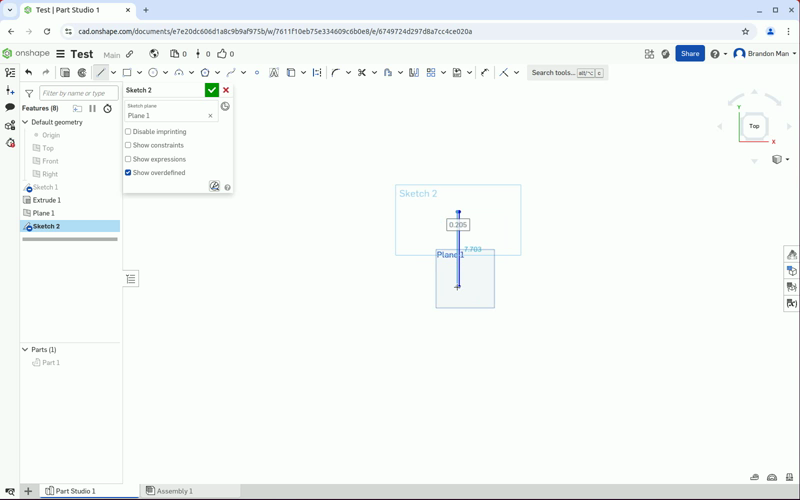
scroll(6)
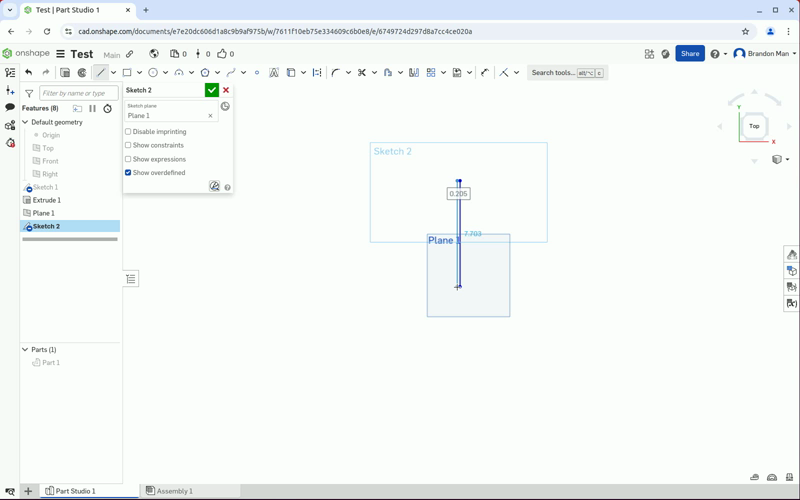
scroll(6)
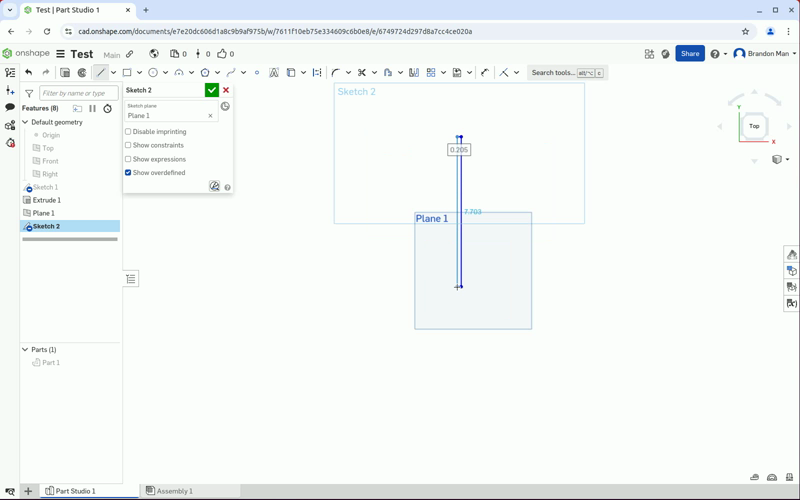
scroll(6)
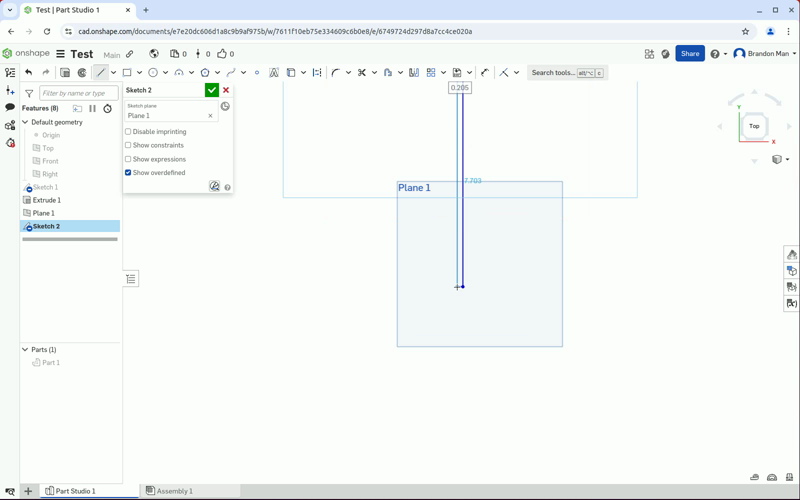
scroll(6)
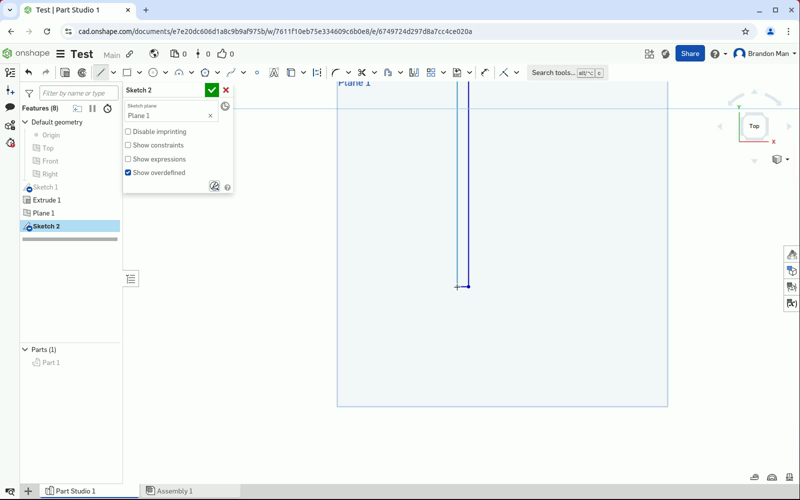
key_up(shift)
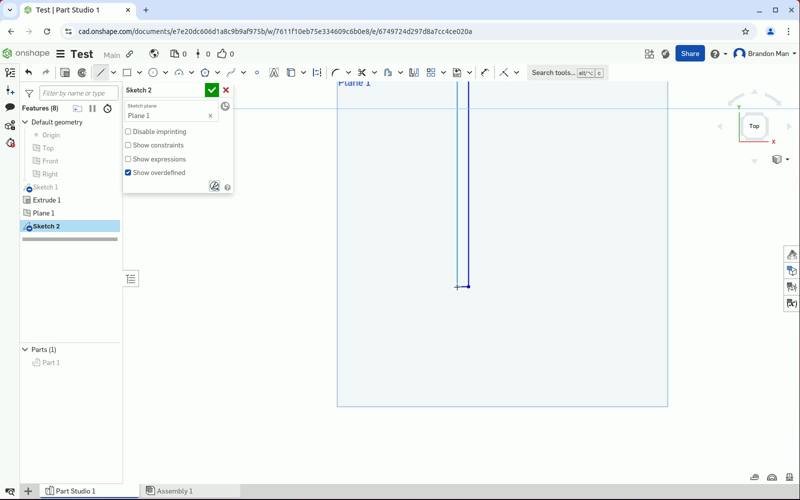
click(457, 286)
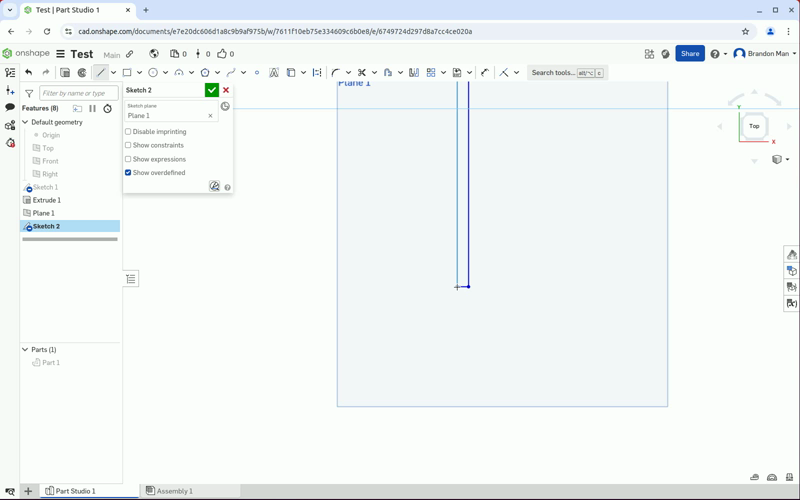
scroll(-6)
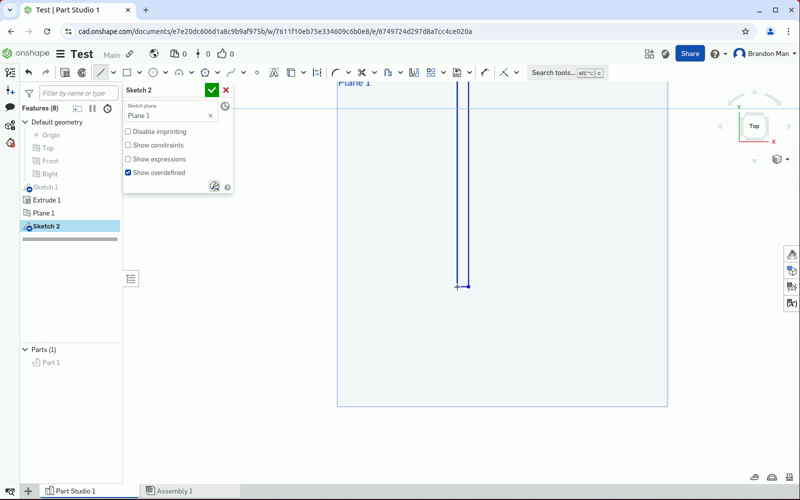
scroll(-6)
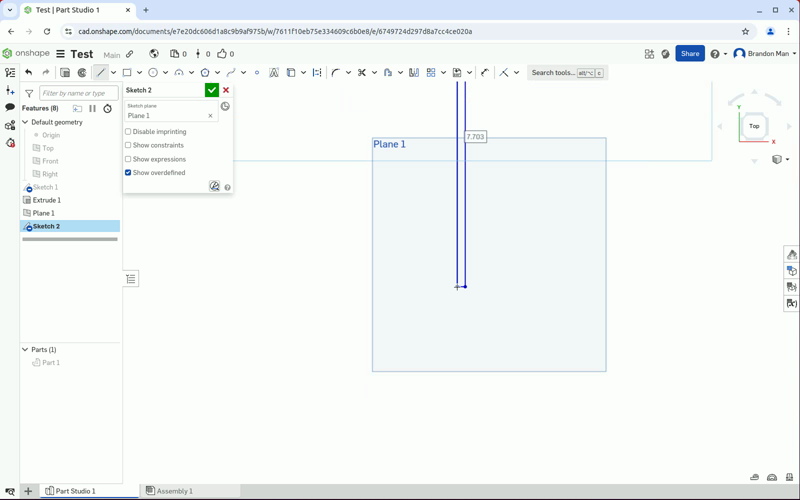
scroll(-6)
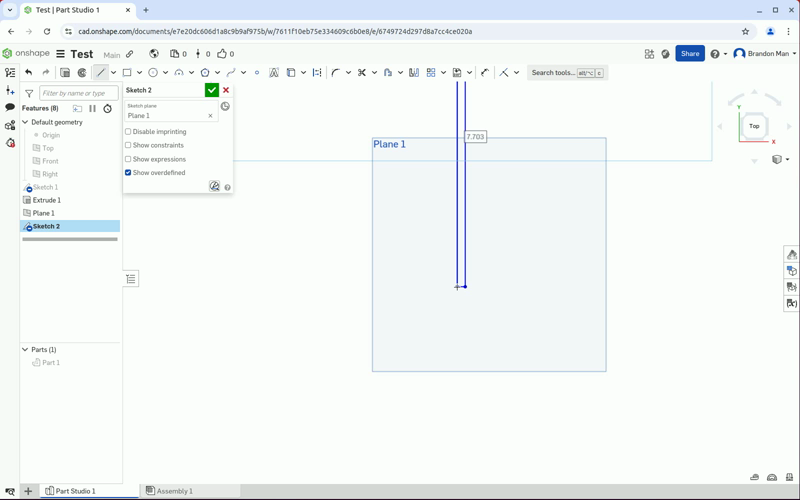
scroll(-6)
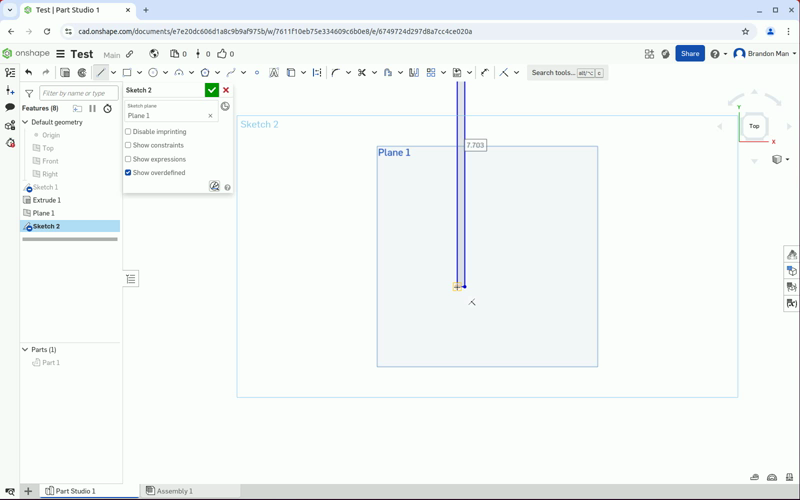
scroll(-6)
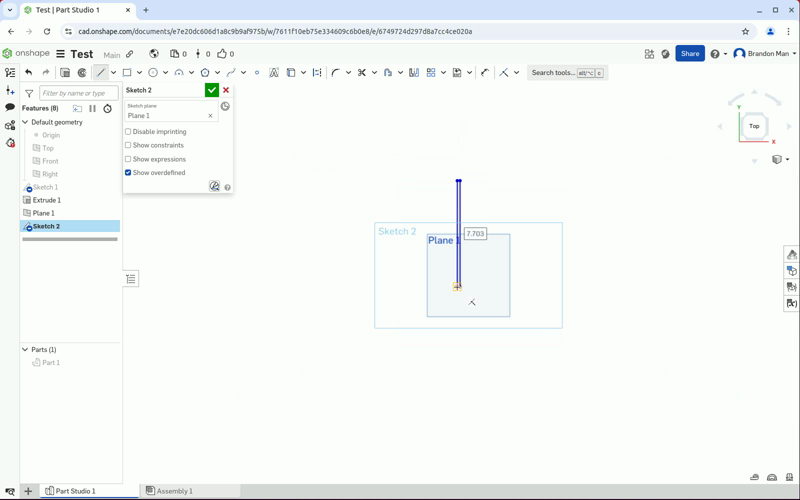
scroll(-6)
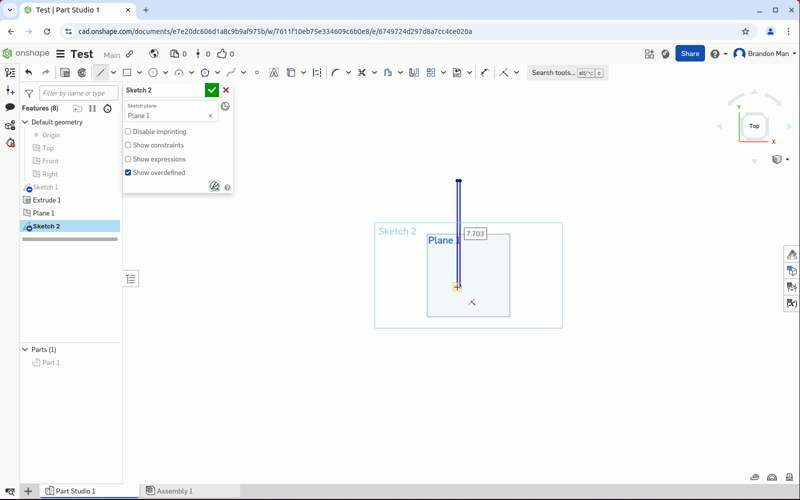
scroll(-6)
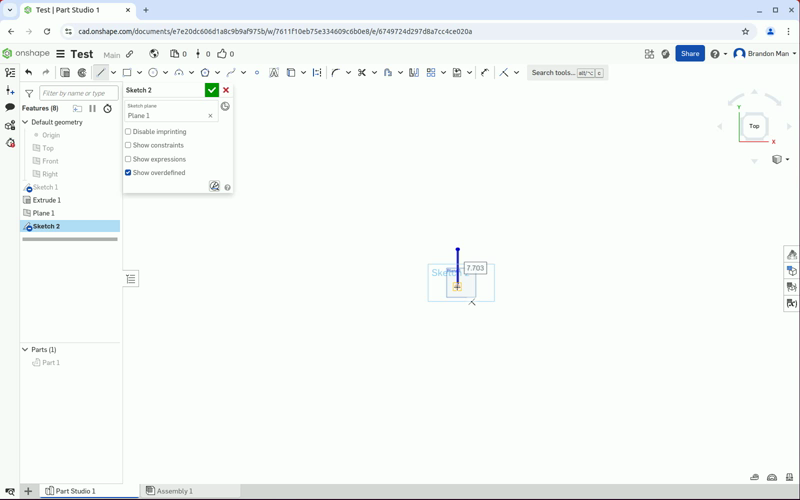
key(esc)
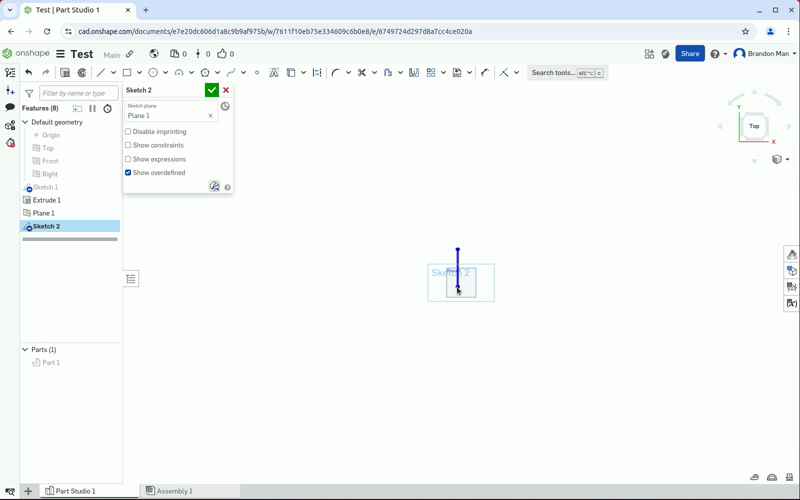
mouse_move(457, 283)
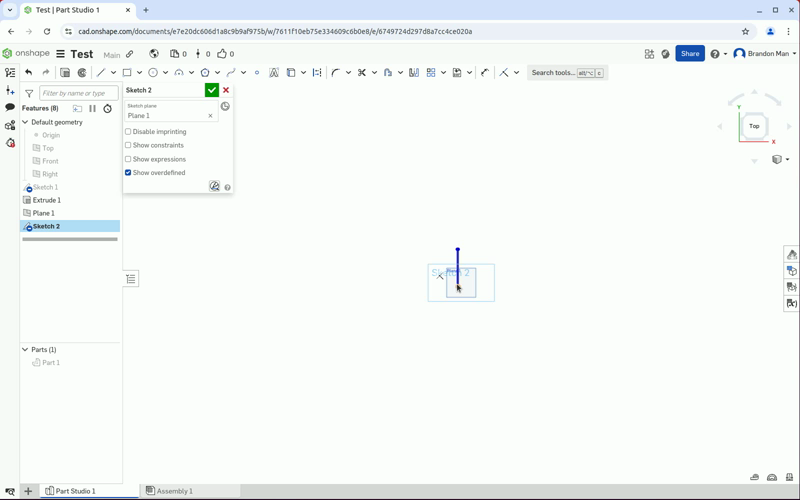
scroll(6)
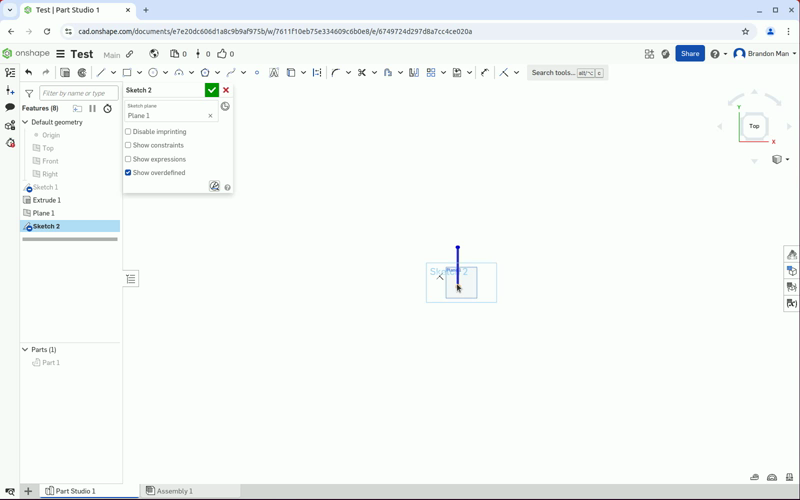
scroll(6)
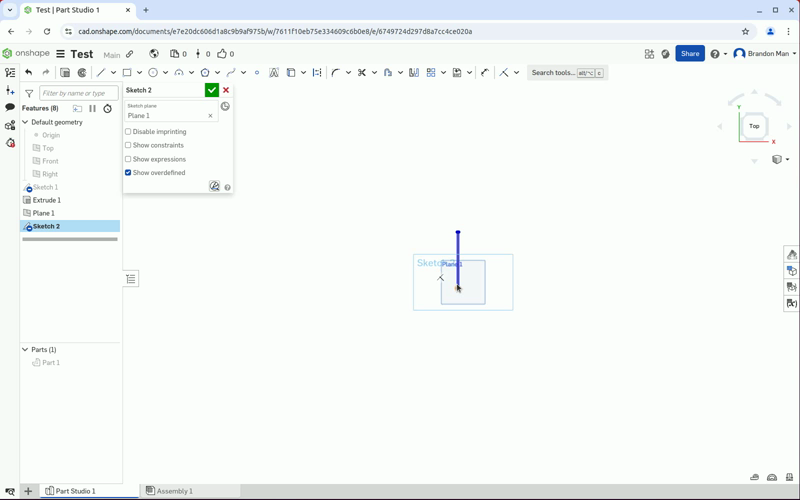
scroll(6)
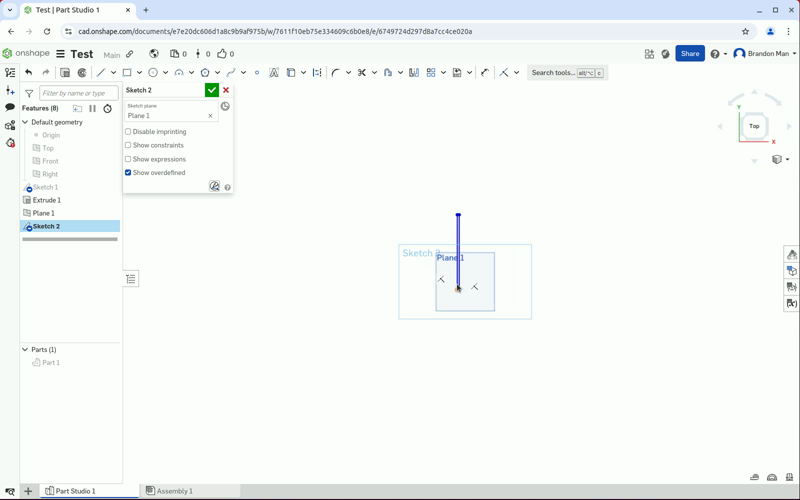
scroll(6)
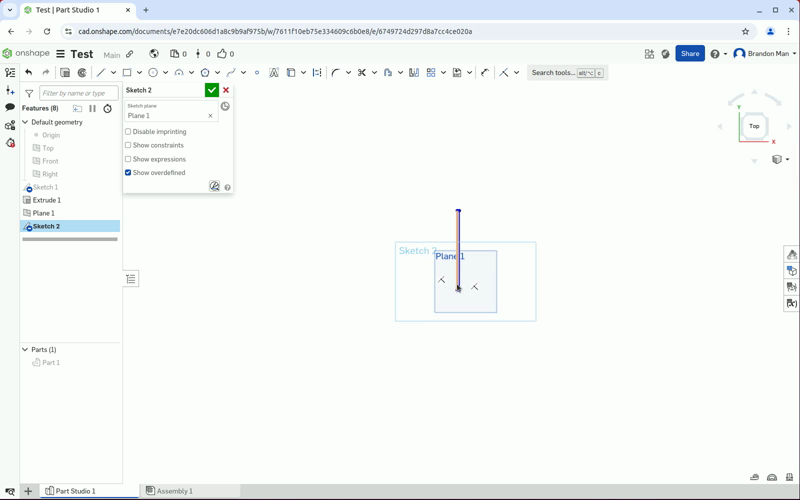
scroll(6)
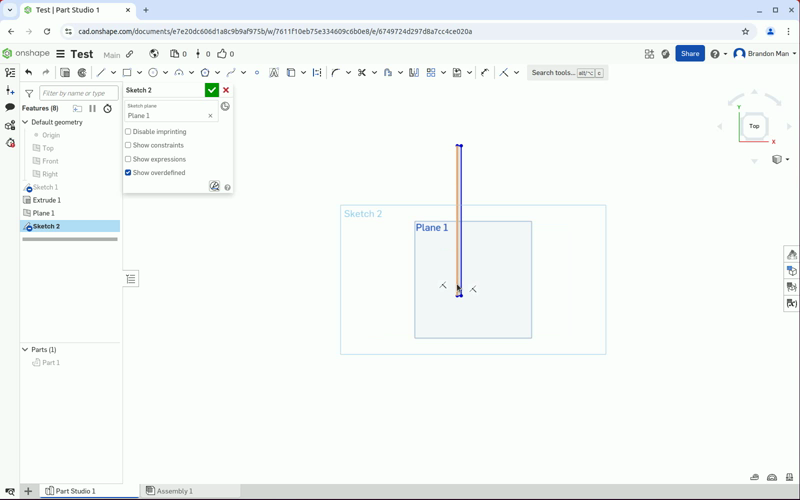
scroll(6)
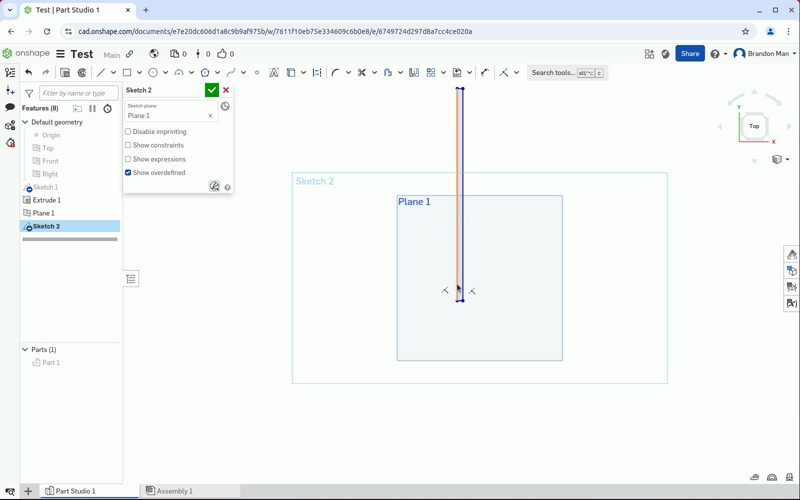
scroll(6)
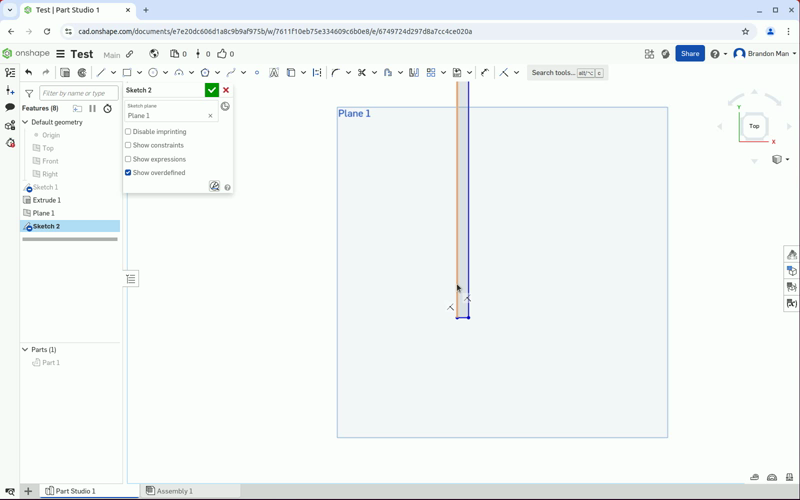
click(457, 283)
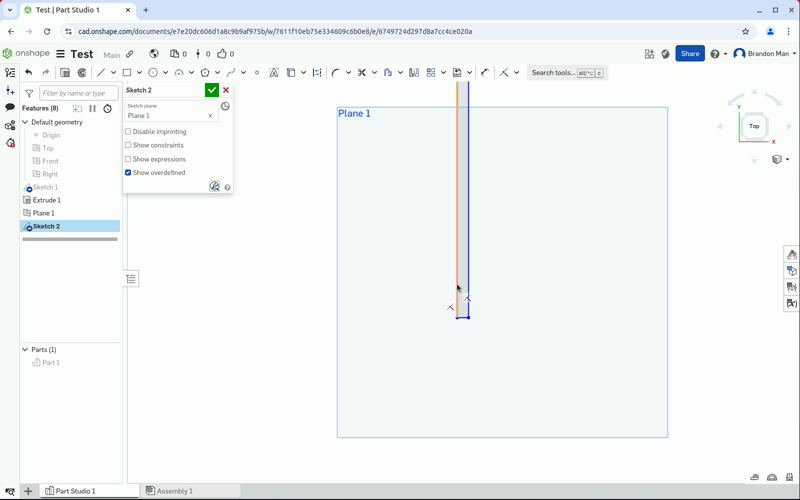
scroll(-6)
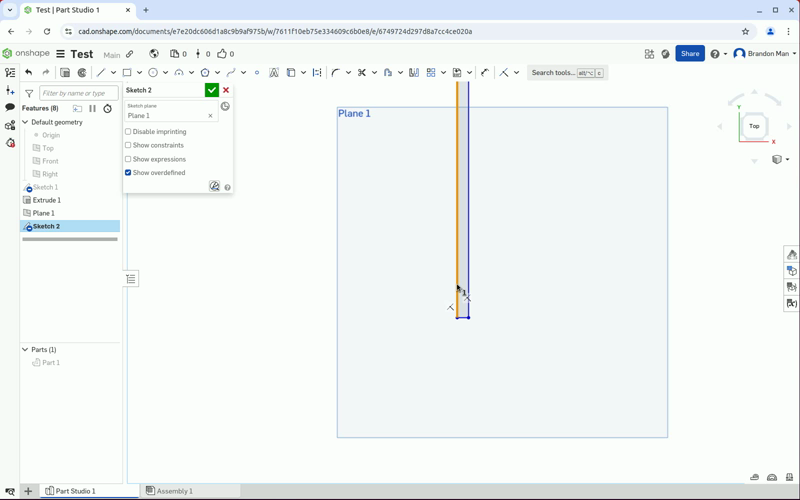
scroll(-6)
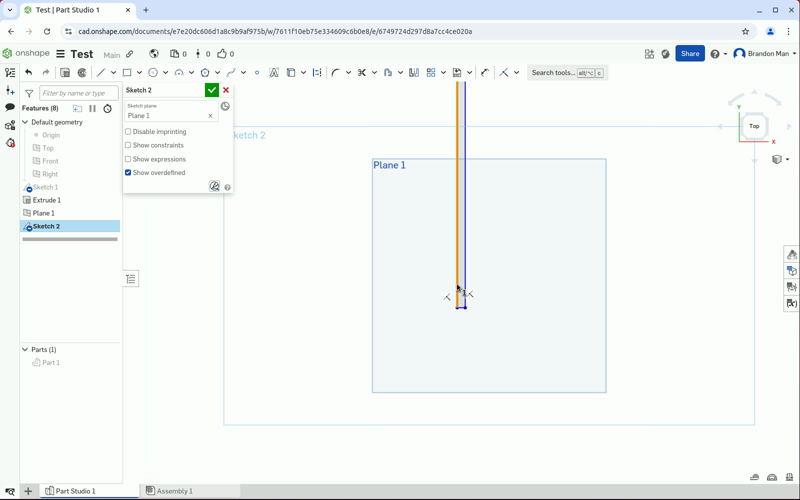
scroll(-6)
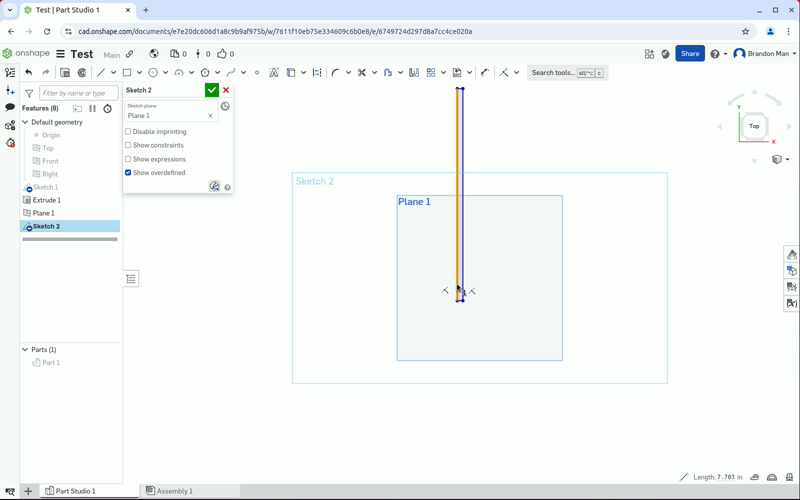
scroll(-6)
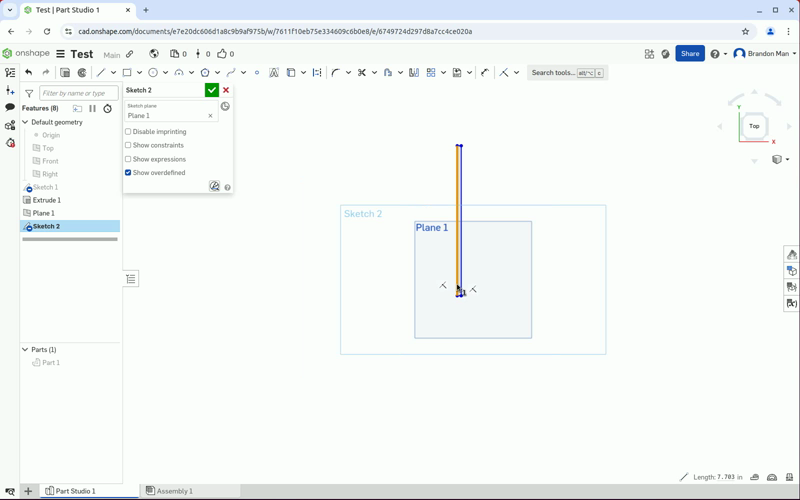
scroll(-6)
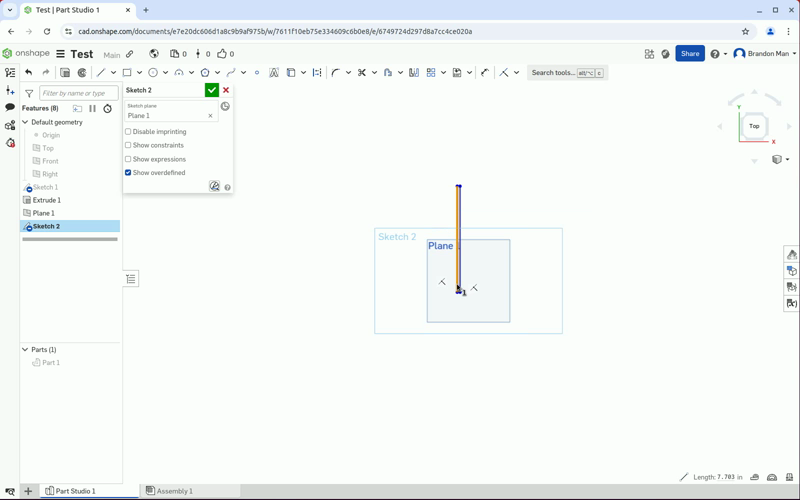
scroll(-6)
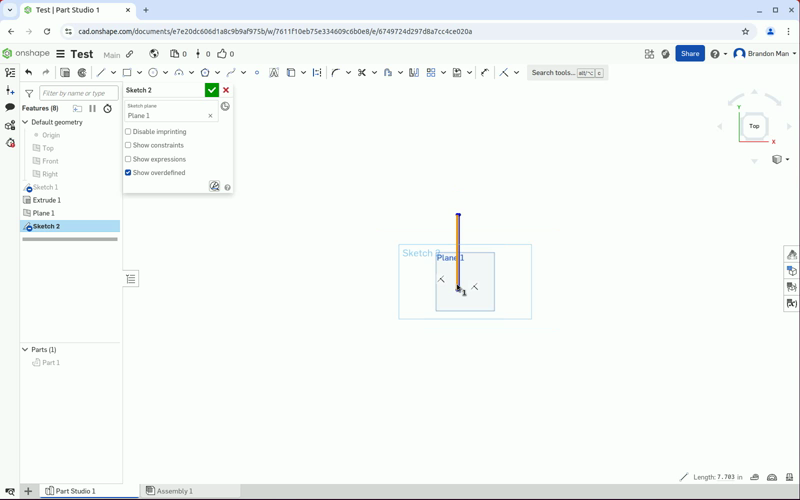
scroll(-6)
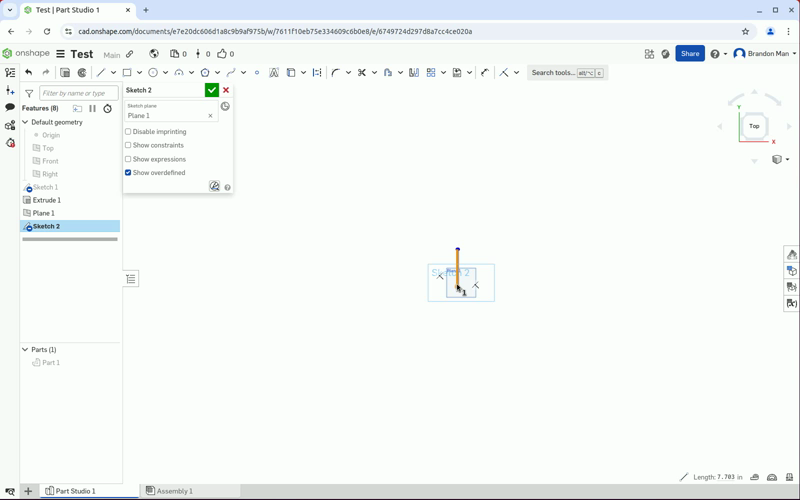
mouse_move(73, 352)
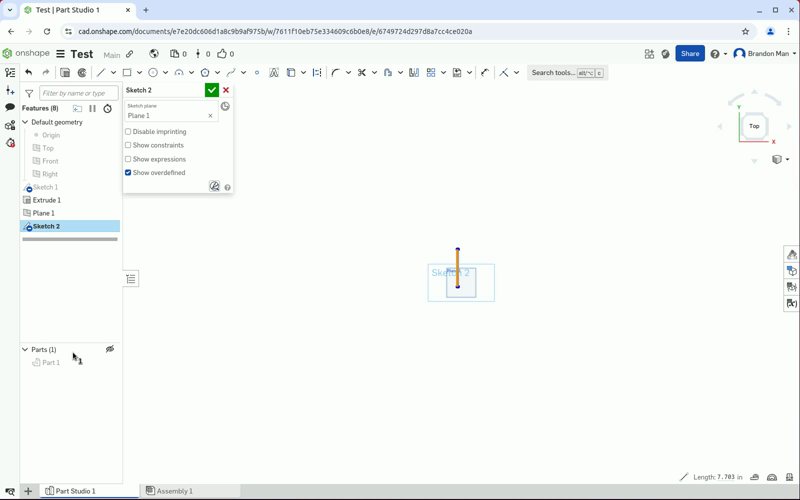
key(shift+y)
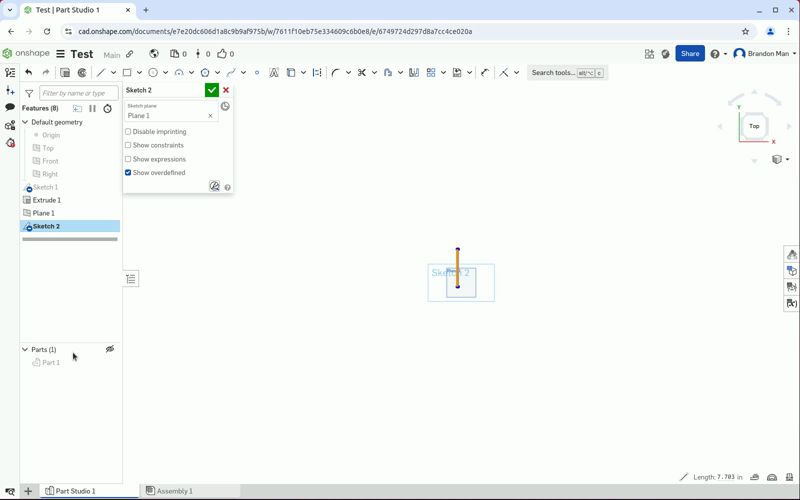
key(shift+e)
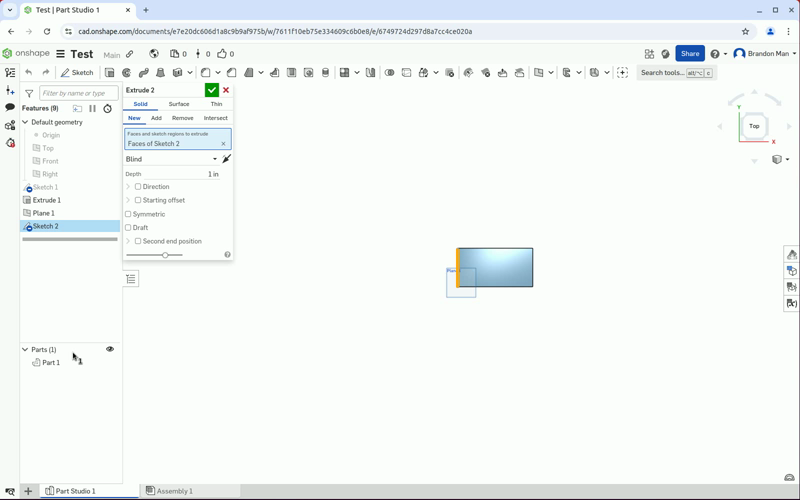
mouse_move(143, 106)
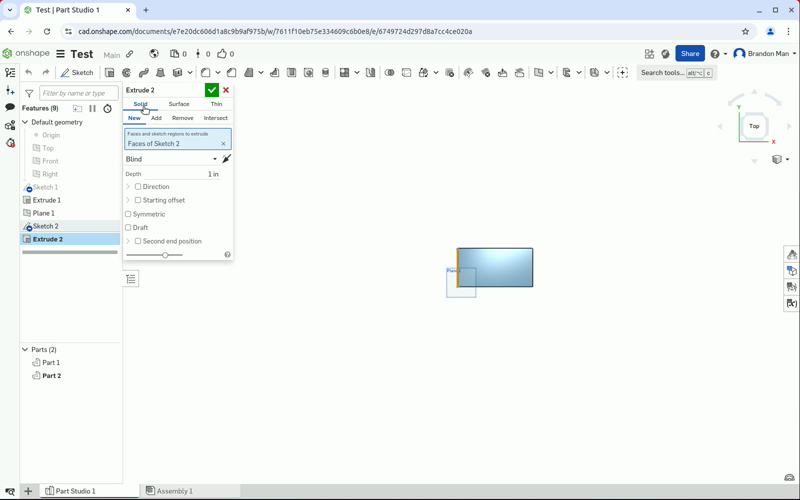
click(143, 106)
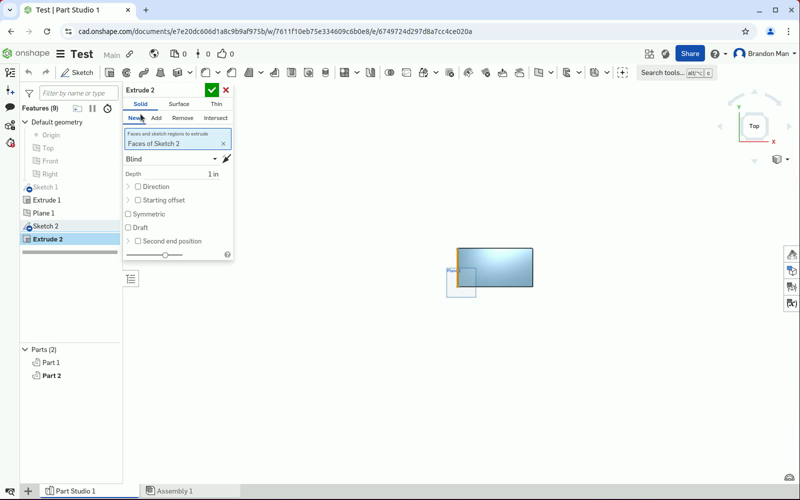
mouse_move(137, 120)
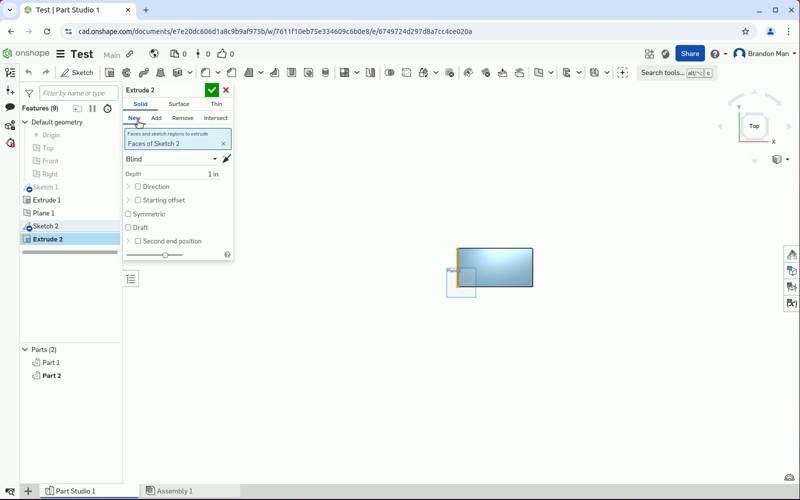
click(137, 120)
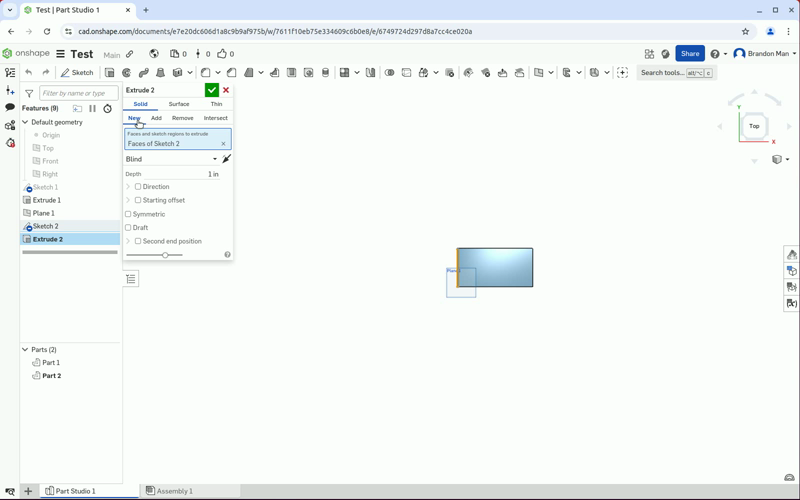
key(tab, 4)
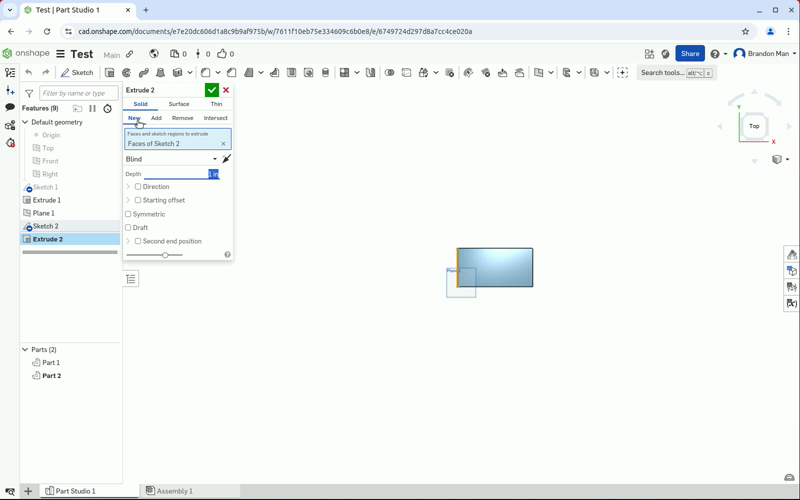
text(22.627)
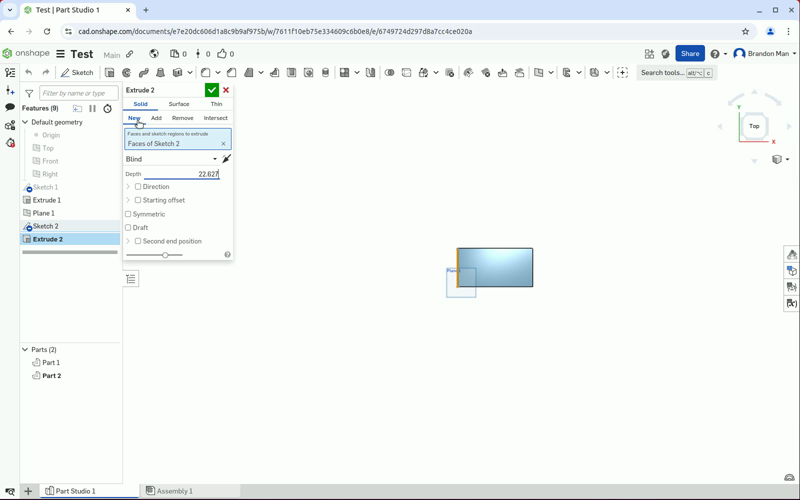
key(enter)
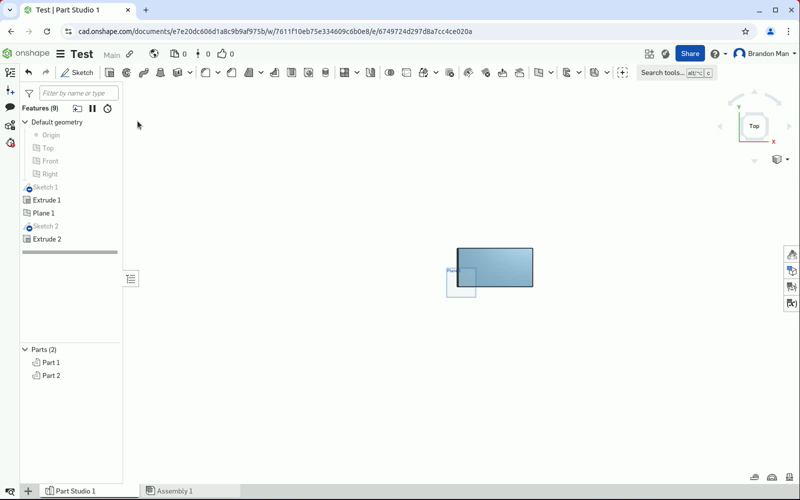
key(shift+h)
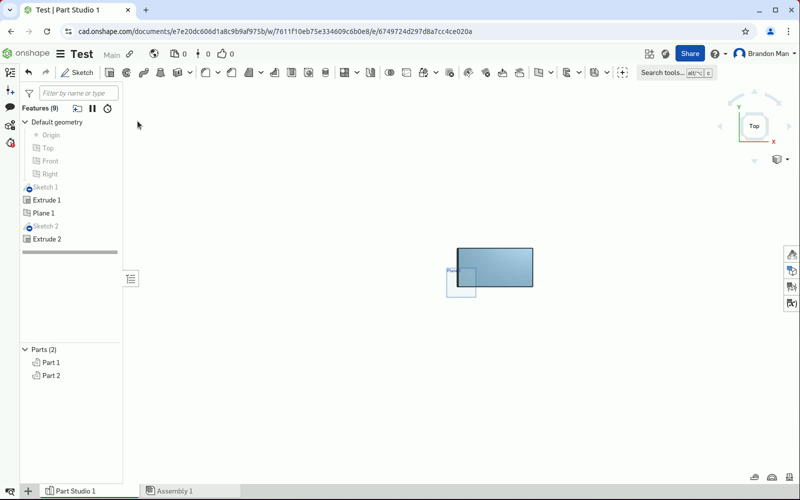
key(shift+h)
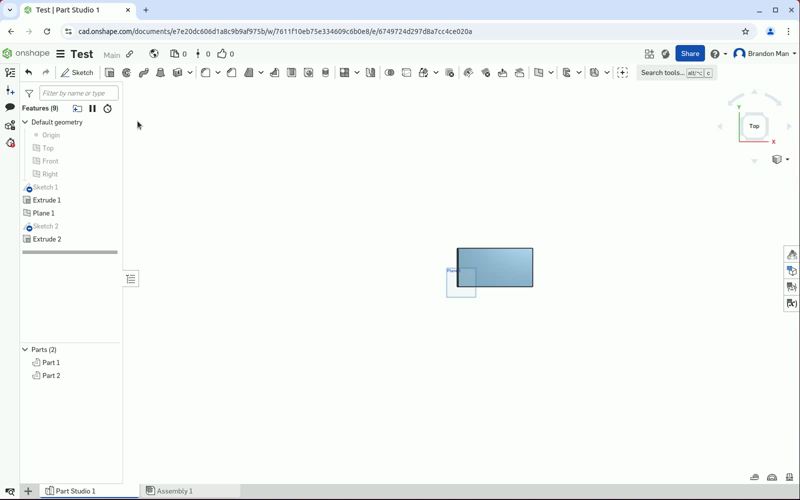
mouse_move(73, 189)
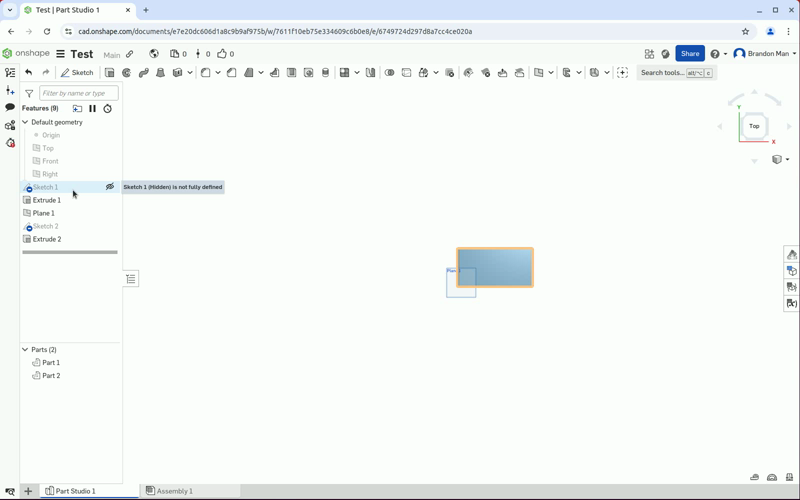
click(73, 189)
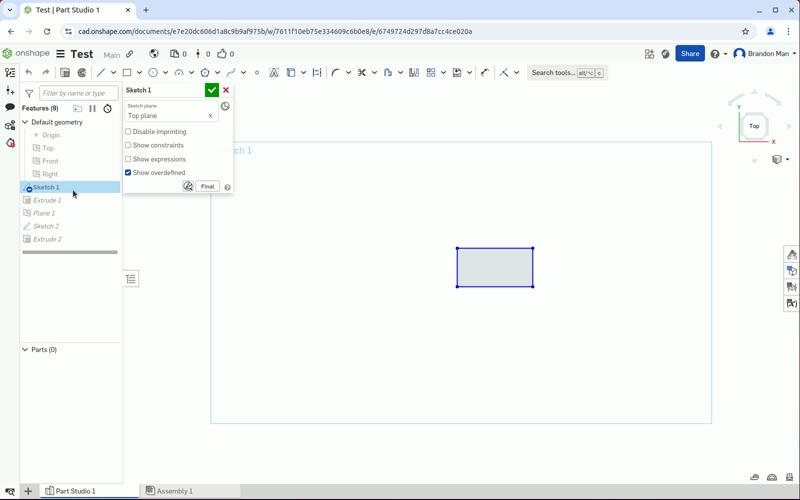
mouse_move(229, 92)
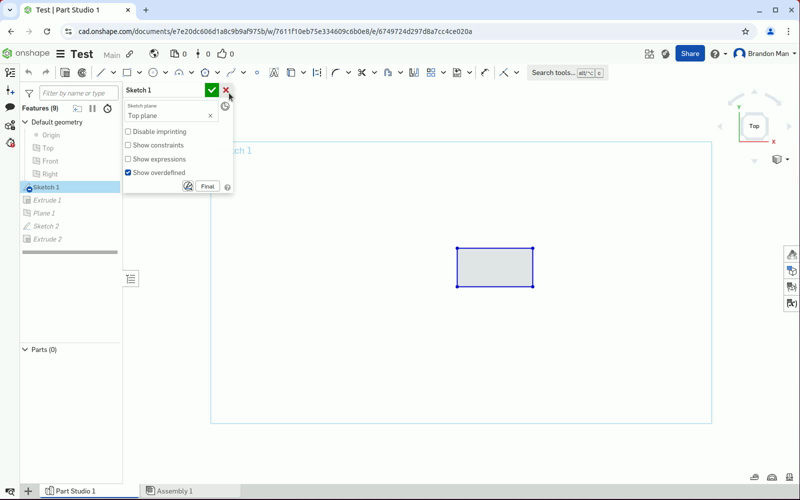
click(229, 92)
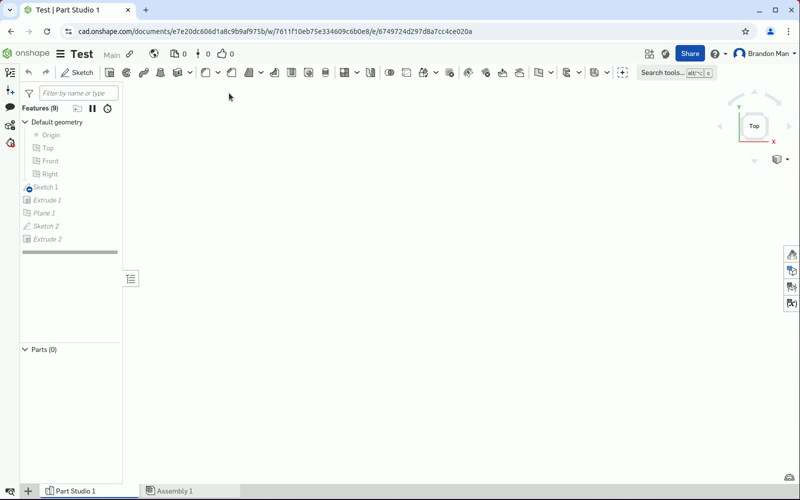
key(shift+s)
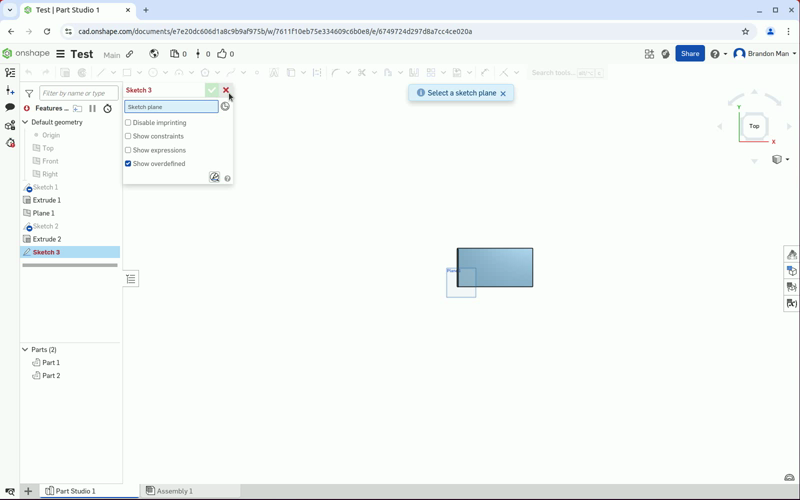
mouse_move(73, 215)
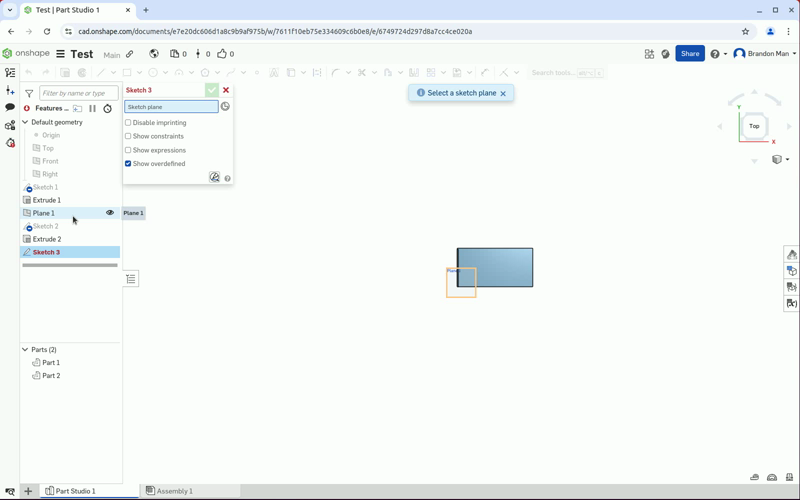
click(73, 215)
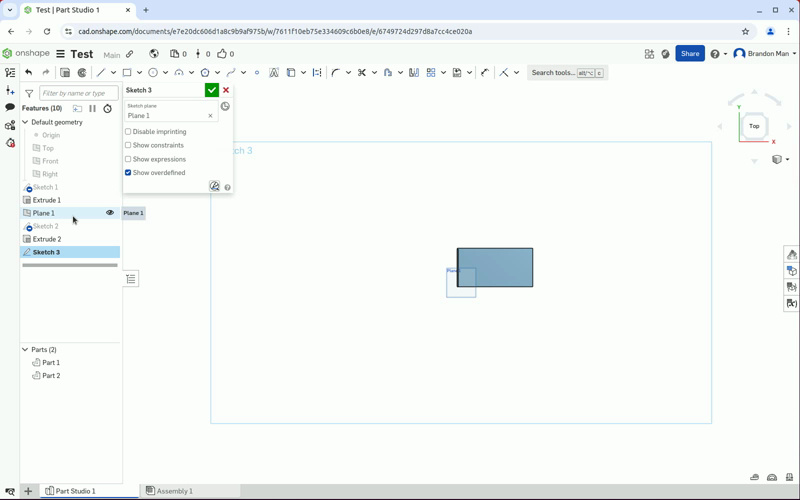
mouse_move(73, 352)
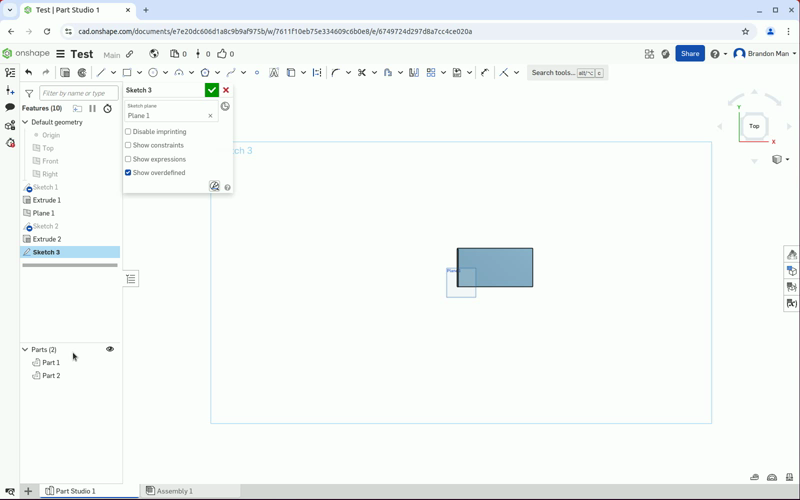
key(y)
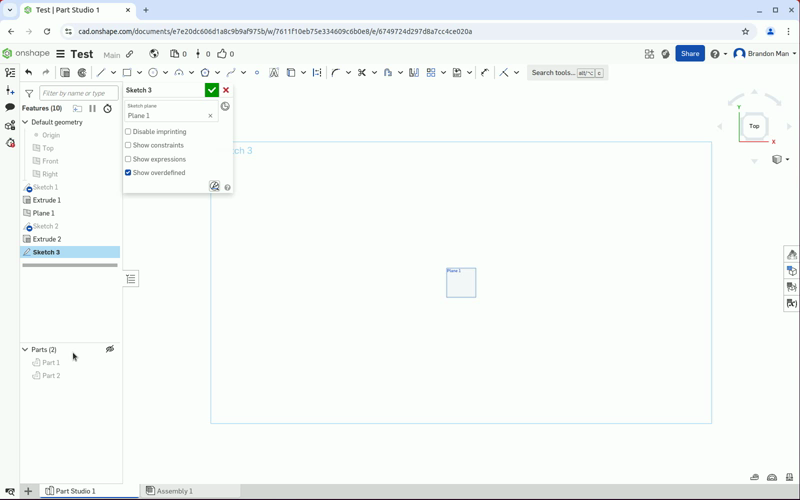
key(l)
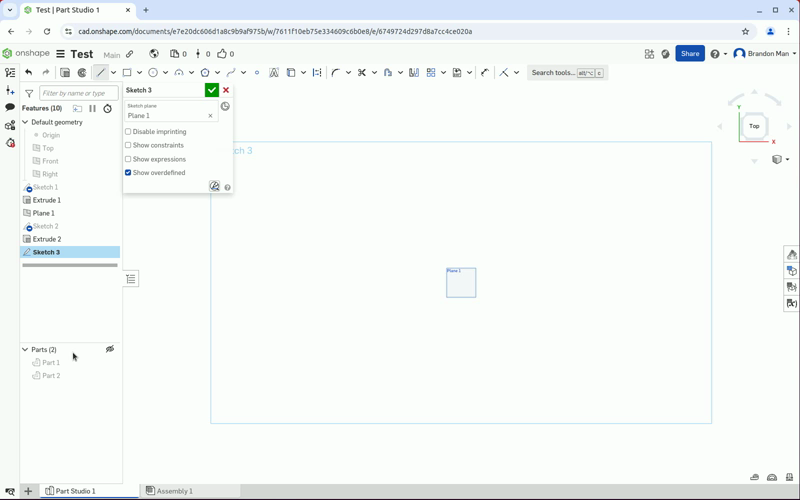
key_down(shift)
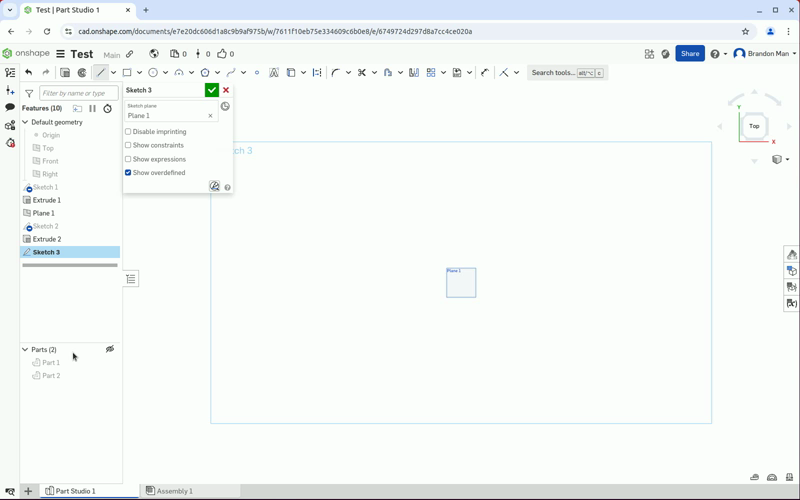
mouse_move(457, 250)
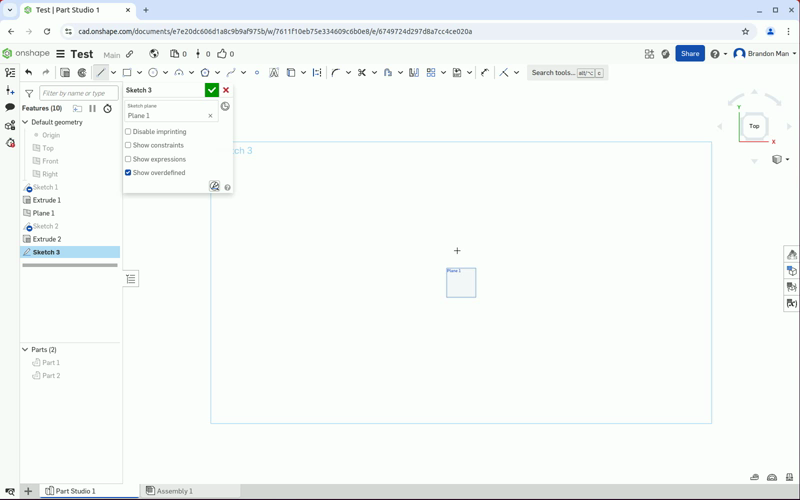
click(457, 250)
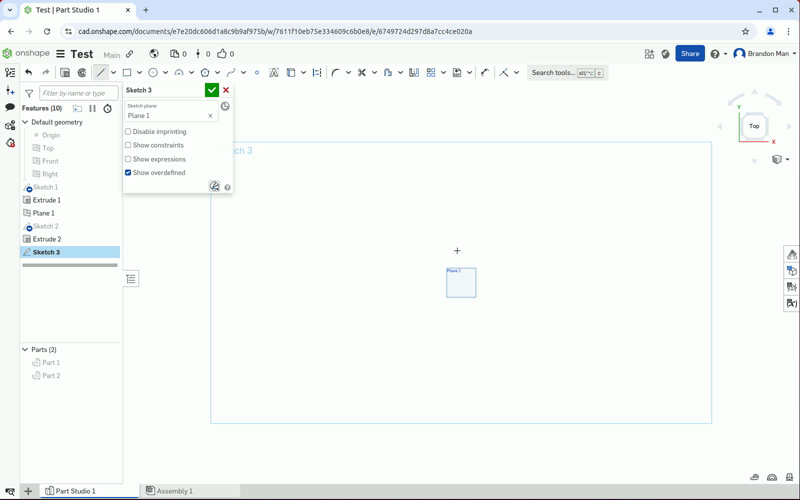
key_up(shift)
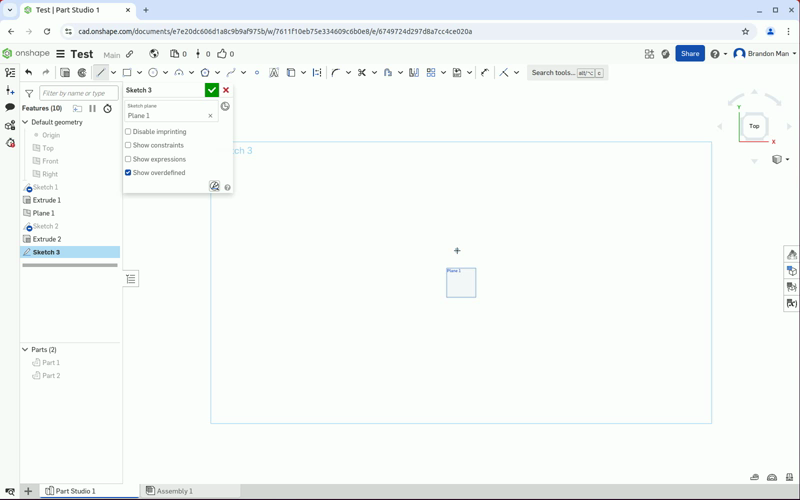
key_down(shift)
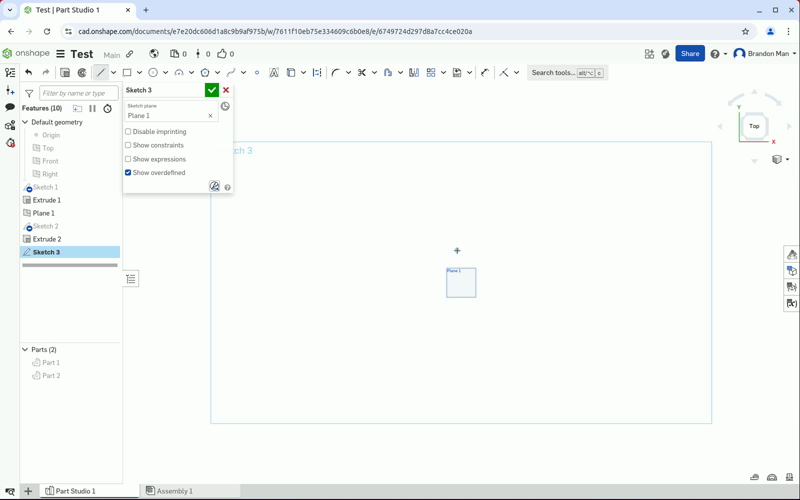
mouse_move(487, 250)
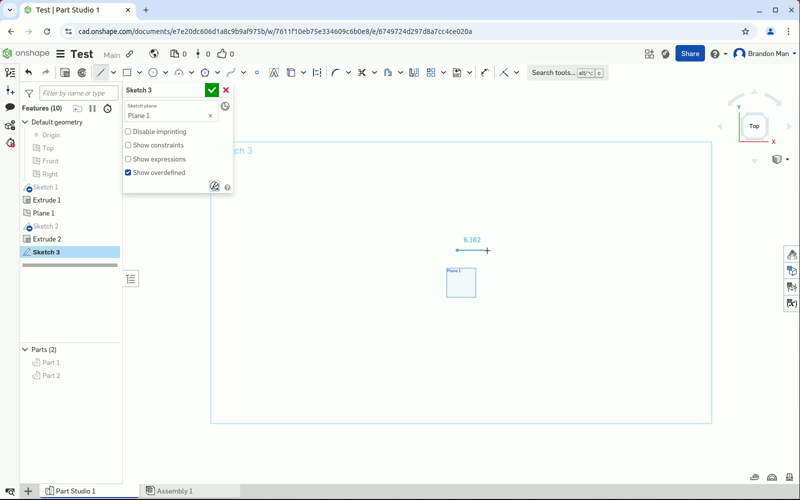
mouse_move(458, 250)
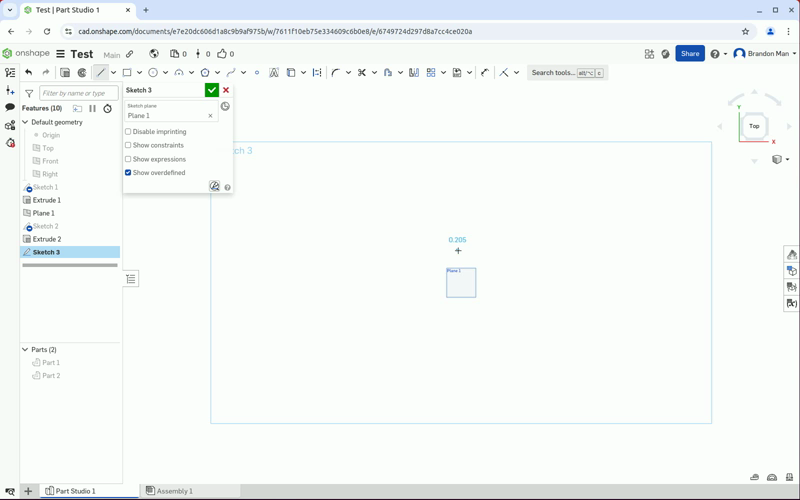
scroll(6)
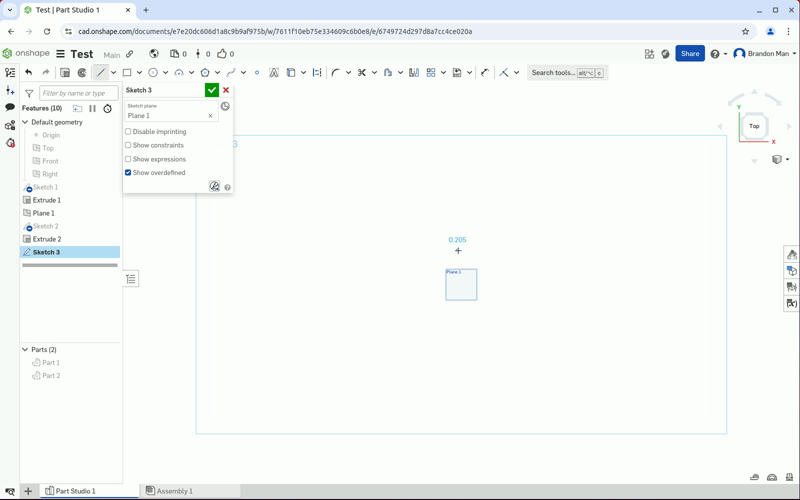
scroll(6)
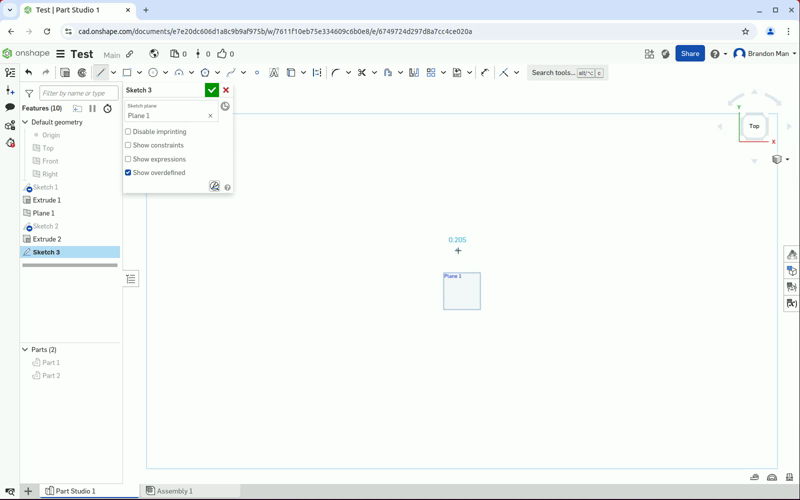
scroll(6)
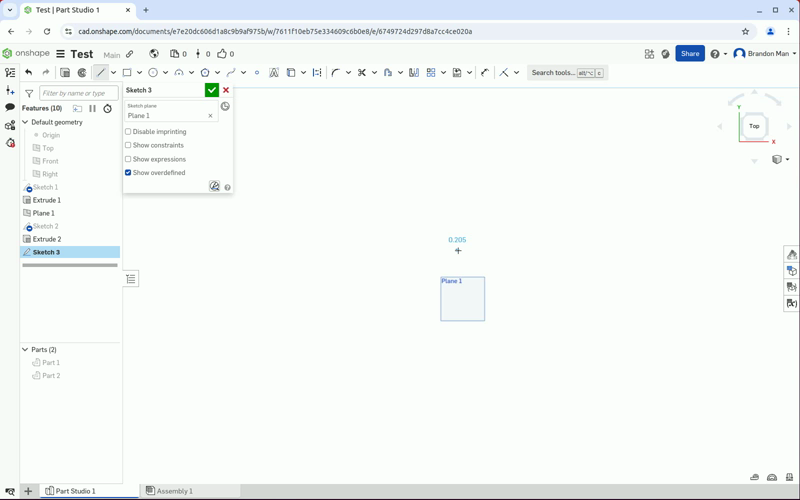
scroll(6)
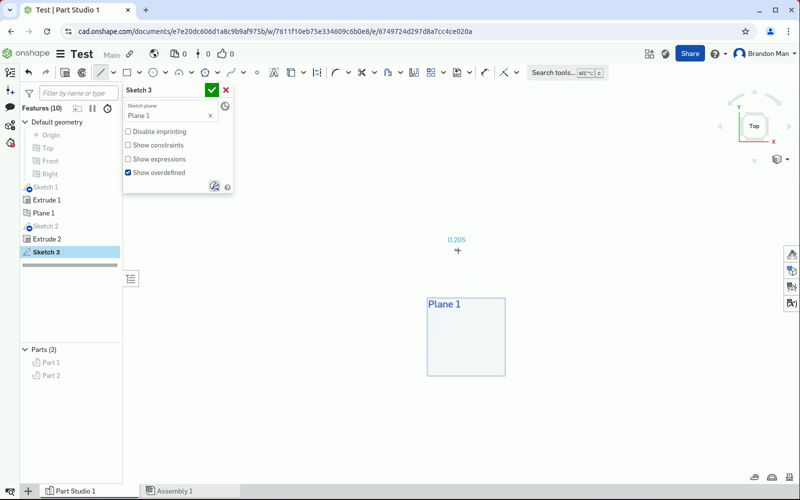
scroll(6)
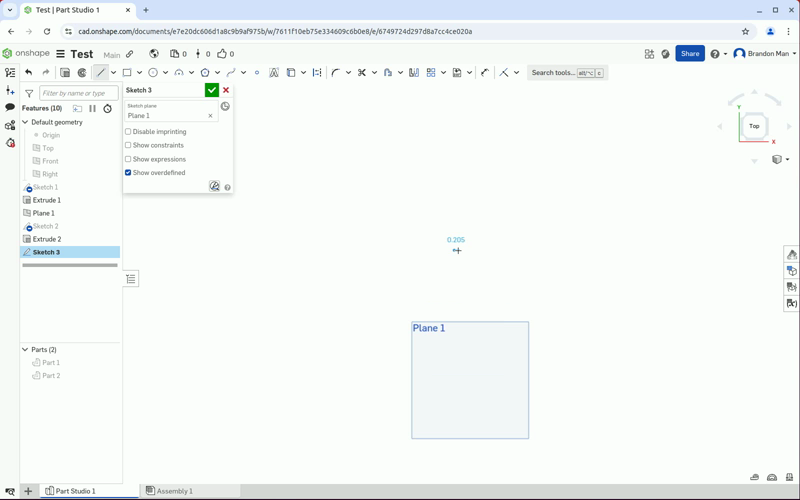
scroll(6)
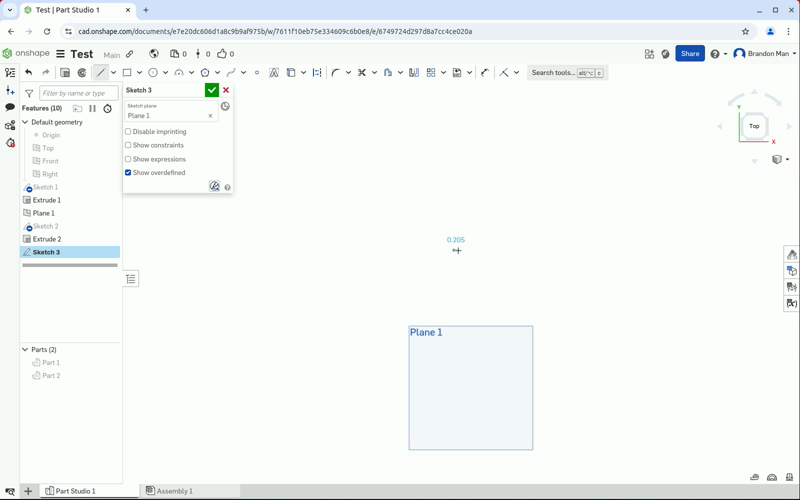
scroll(6)
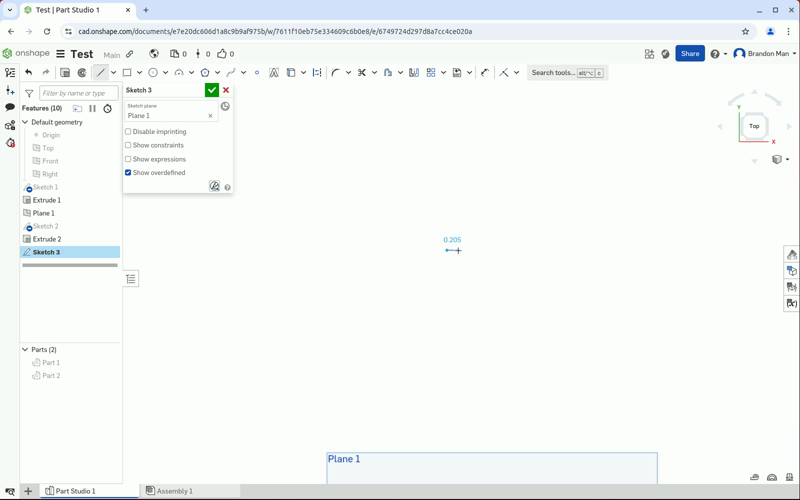
click(458, 250)
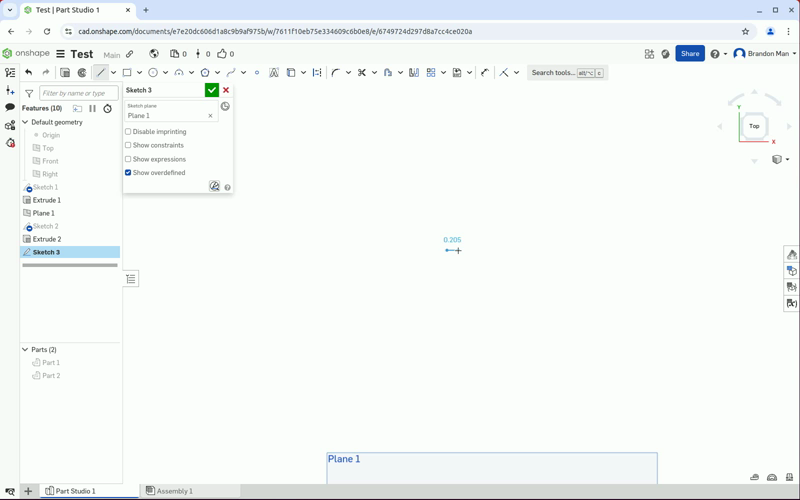
scroll(-6)
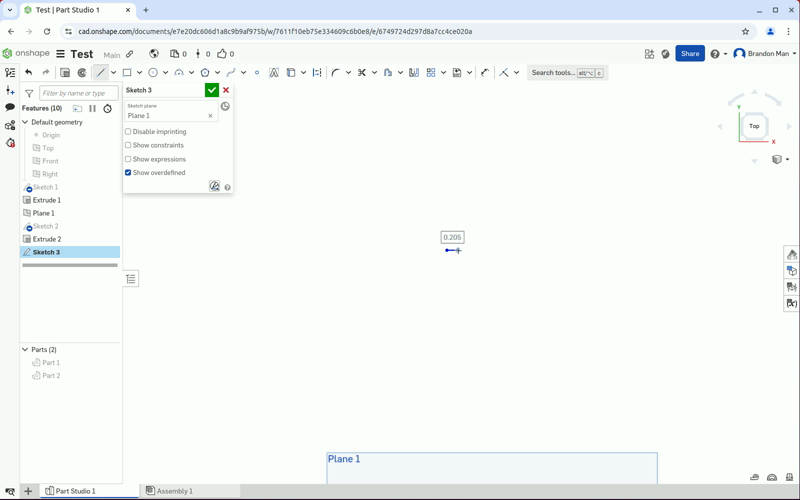
scroll(-6)
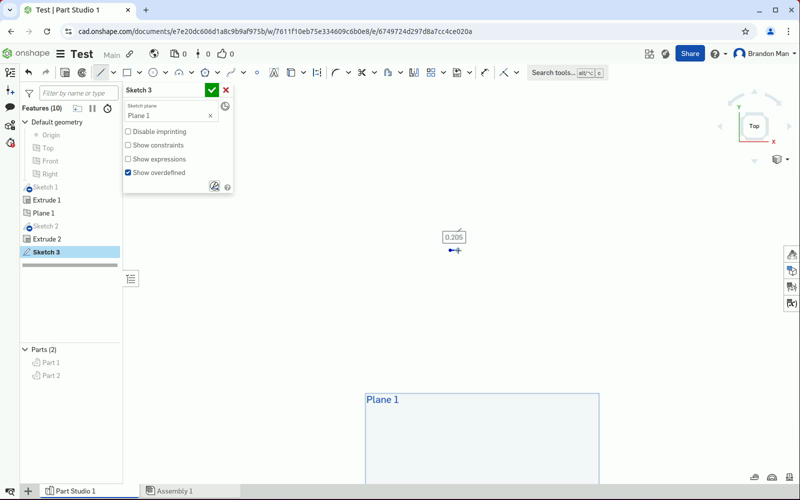
scroll(-6)
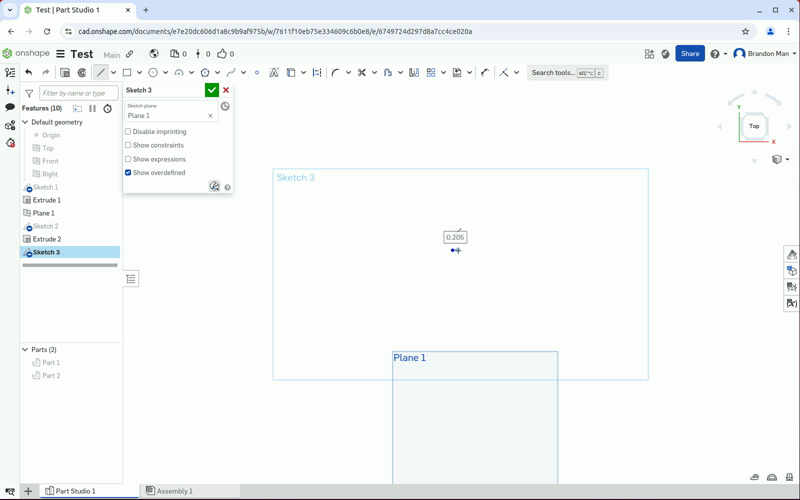
scroll(-6)
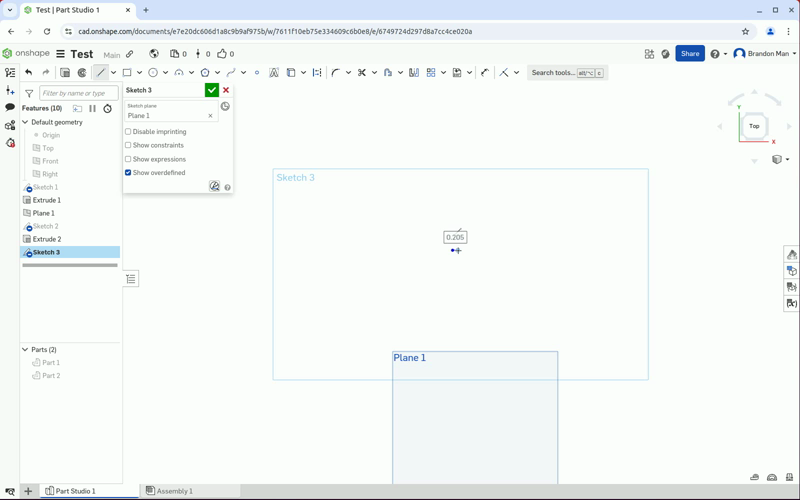
scroll(-6)
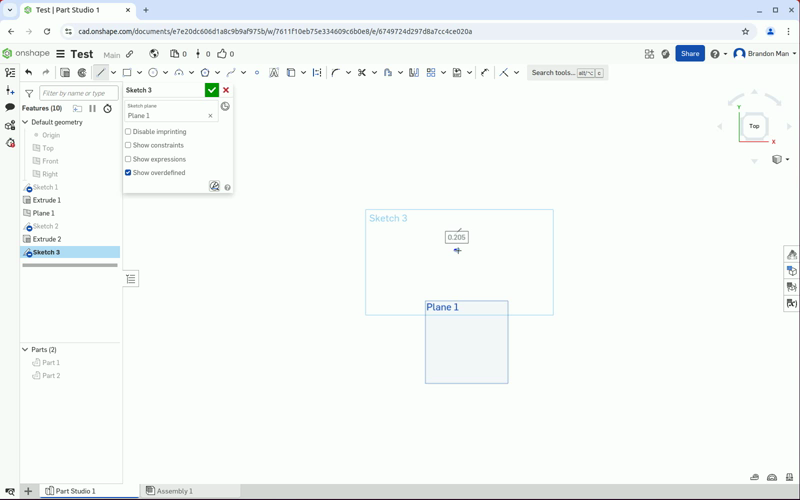
scroll(-6)
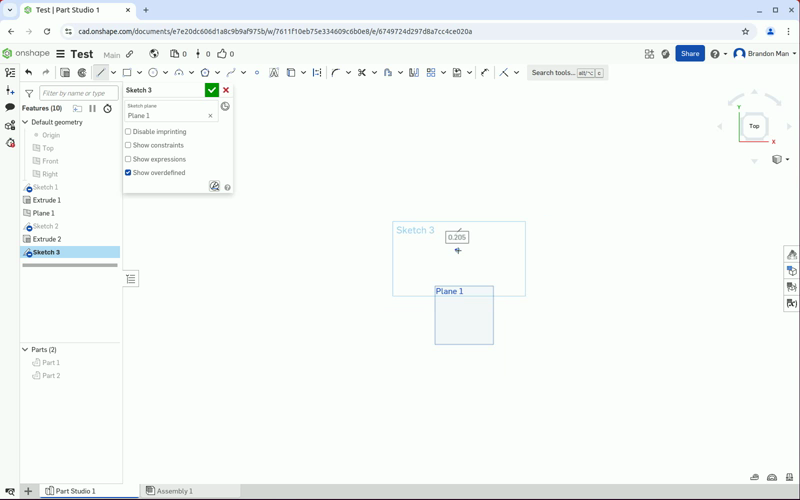
scroll(-6)
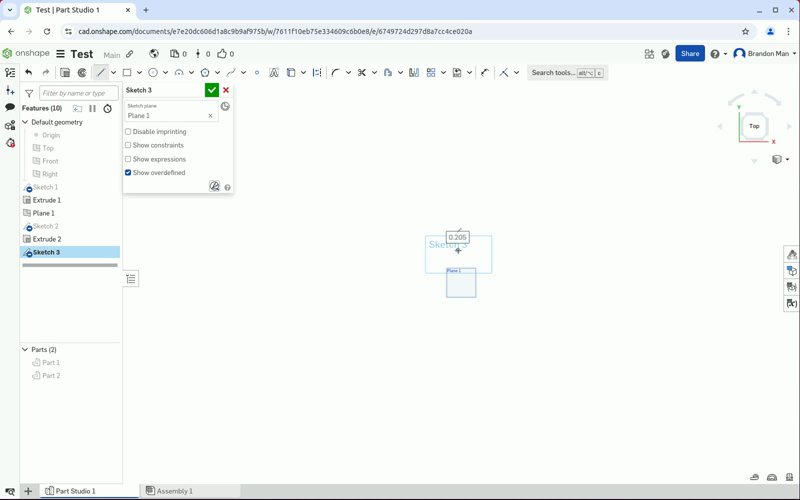
key_up(shift)
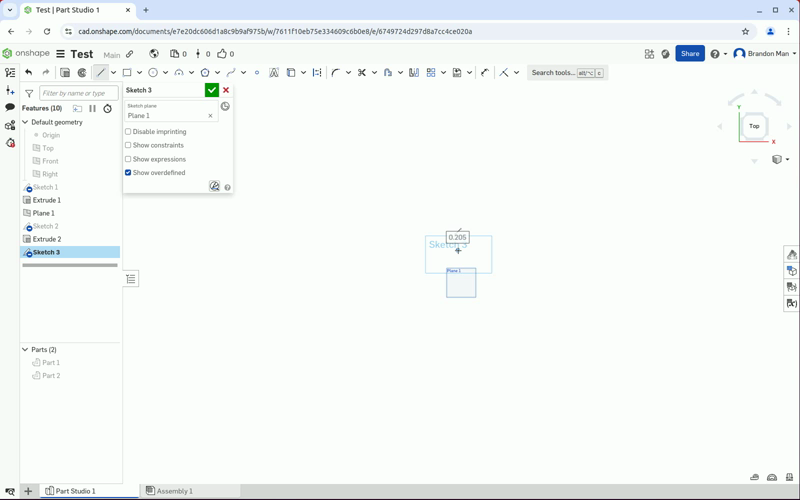
key_down(shift)
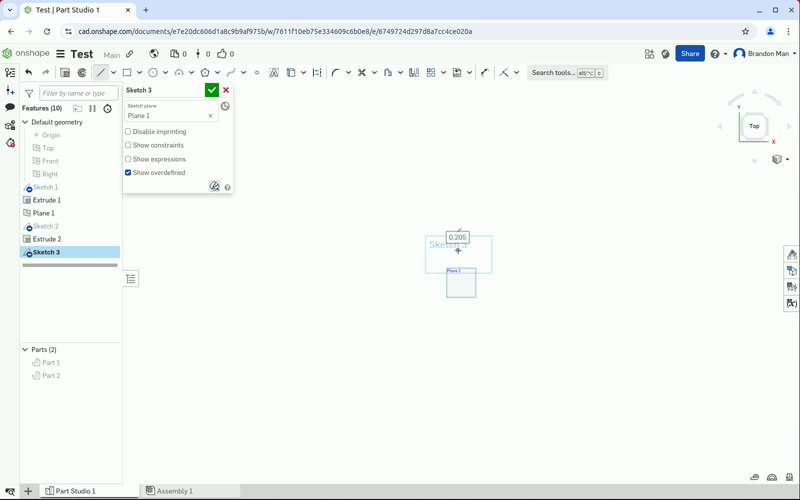
mouse_move(531, 250)
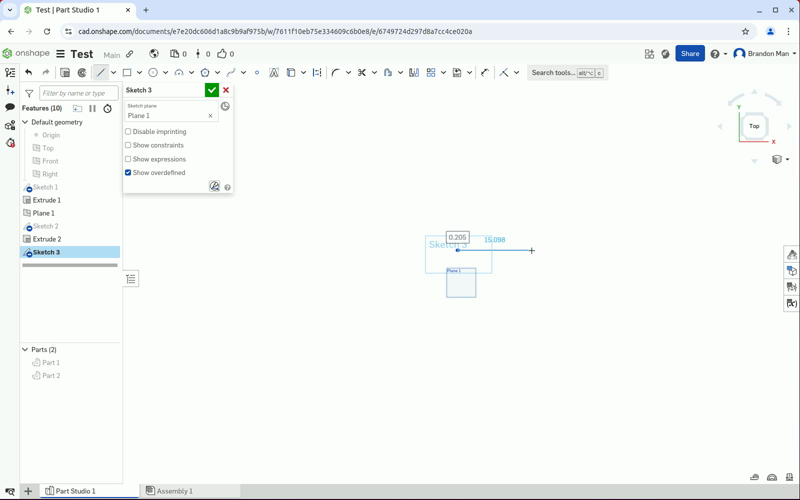
click(531, 250)
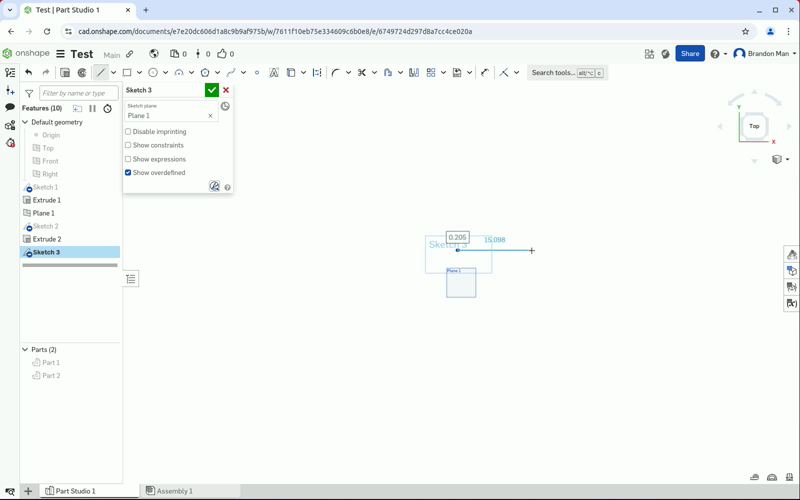
key_up(shift)
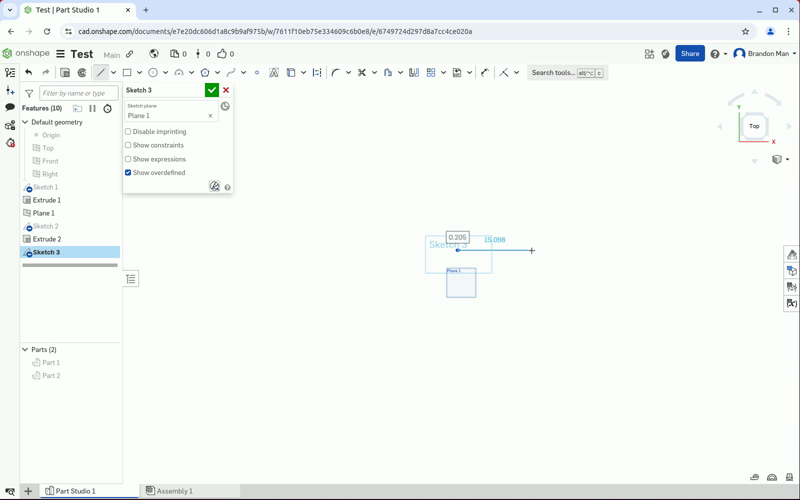
key_down(shift)
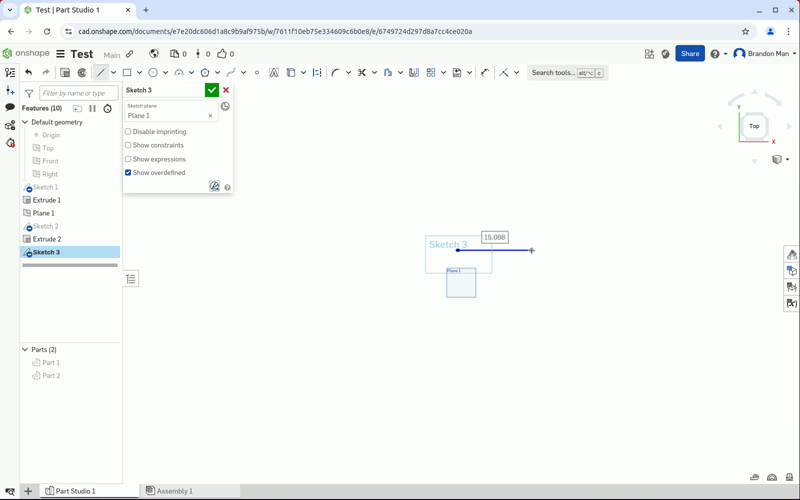
mouse_move(561, 250)
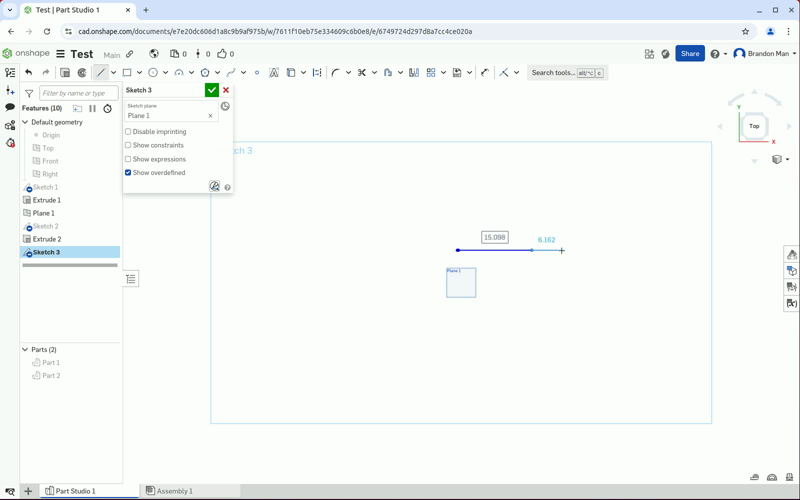
mouse_move(532, 250)
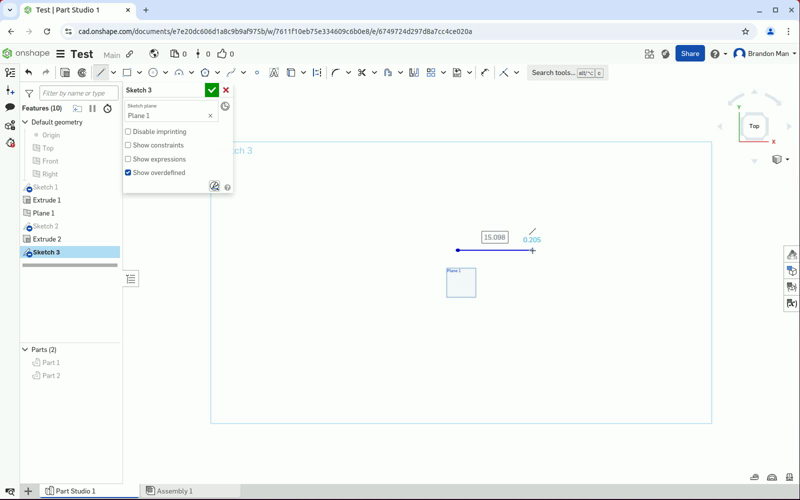
scroll(6)
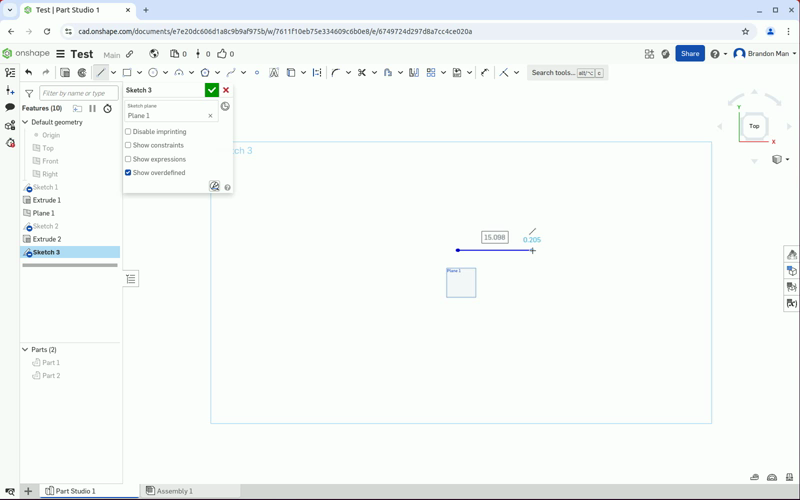
scroll(6)
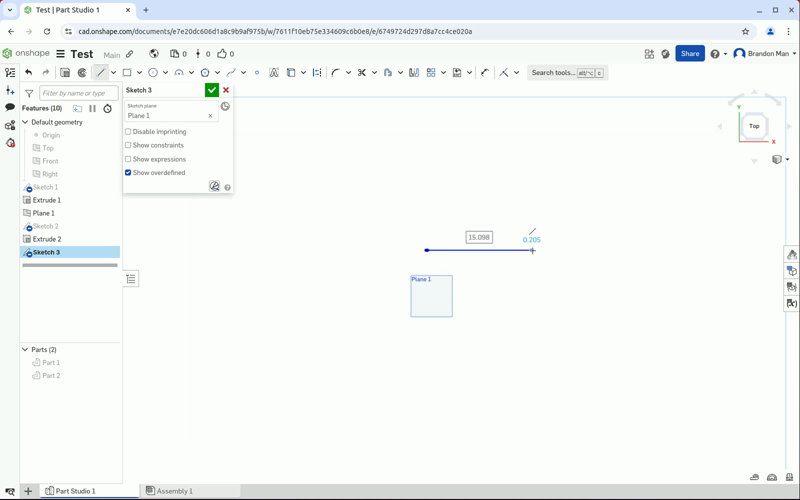
scroll(6)
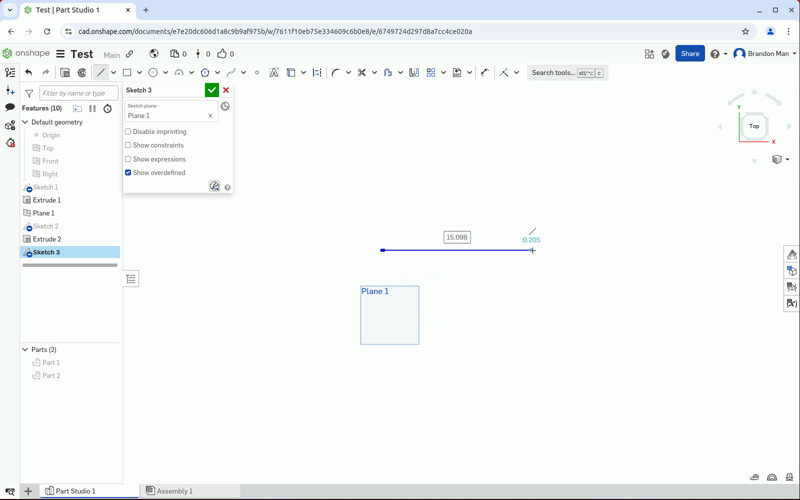
scroll(6)
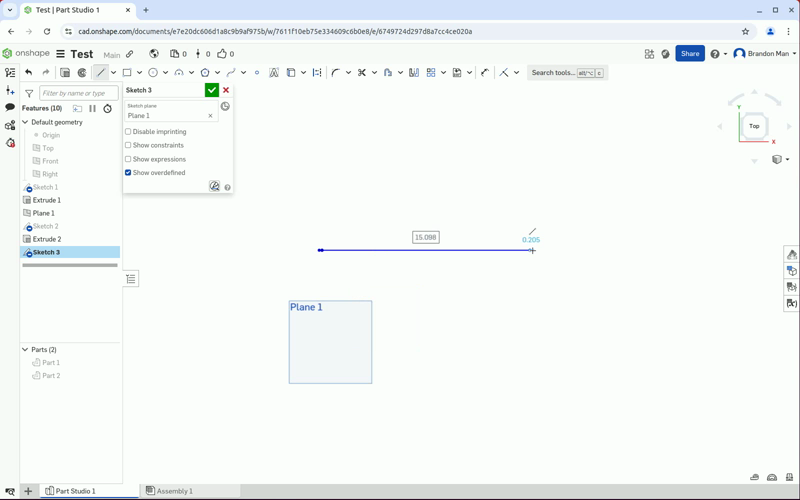
scroll(6)
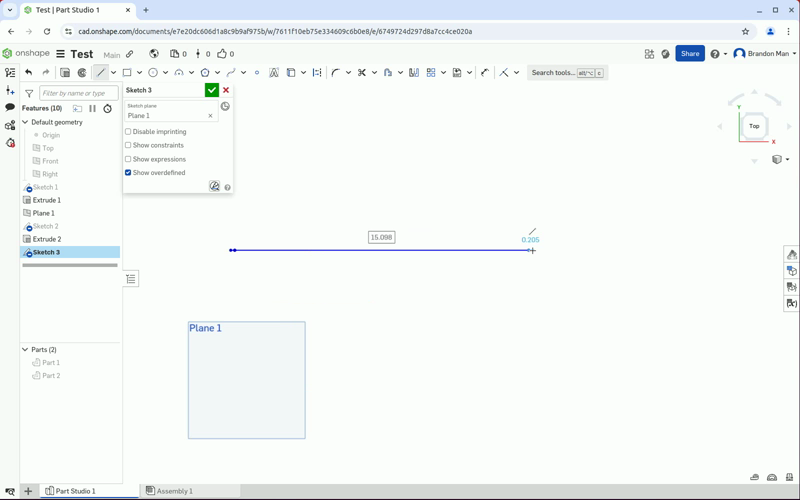
scroll(6)
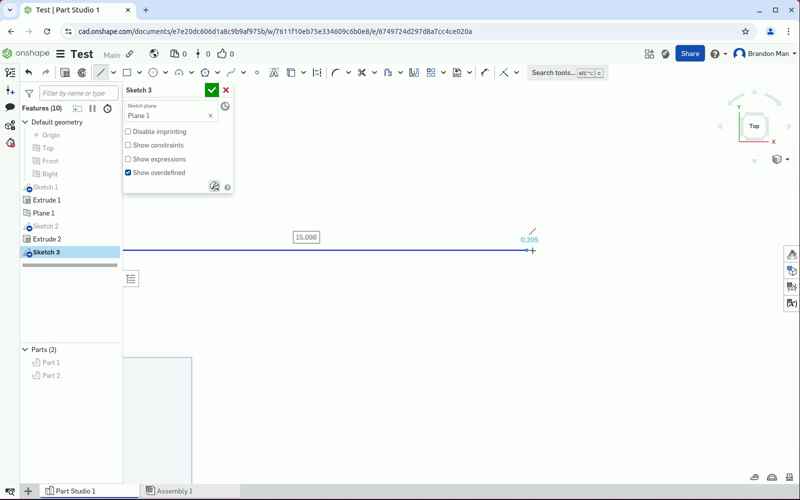
scroll(6)
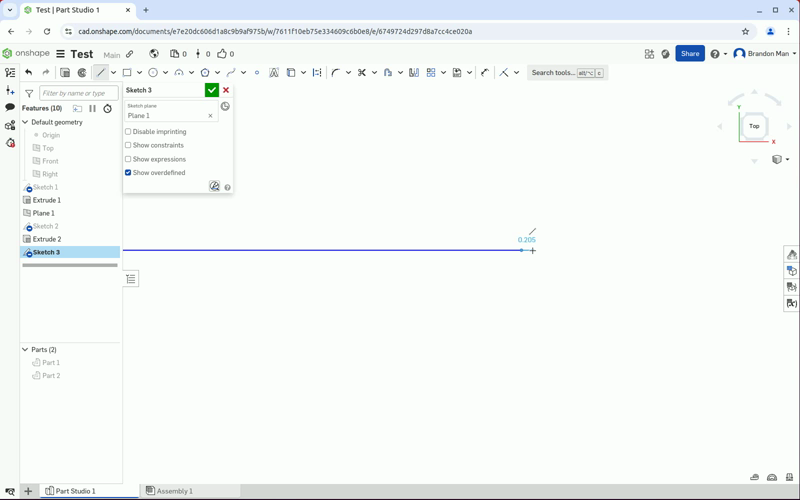
click(532, 250)
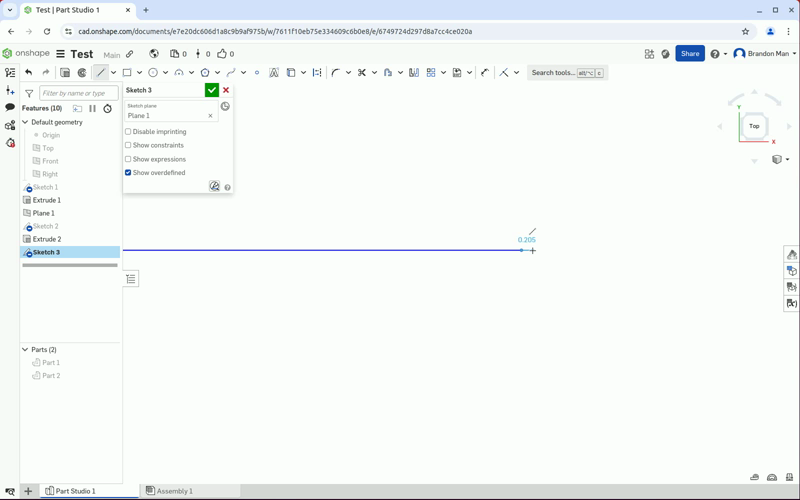
scroll(-6)
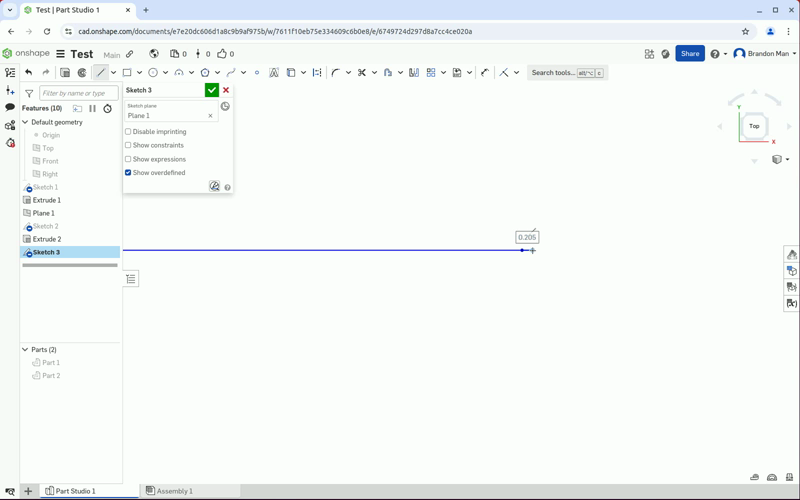
scroll(-6)
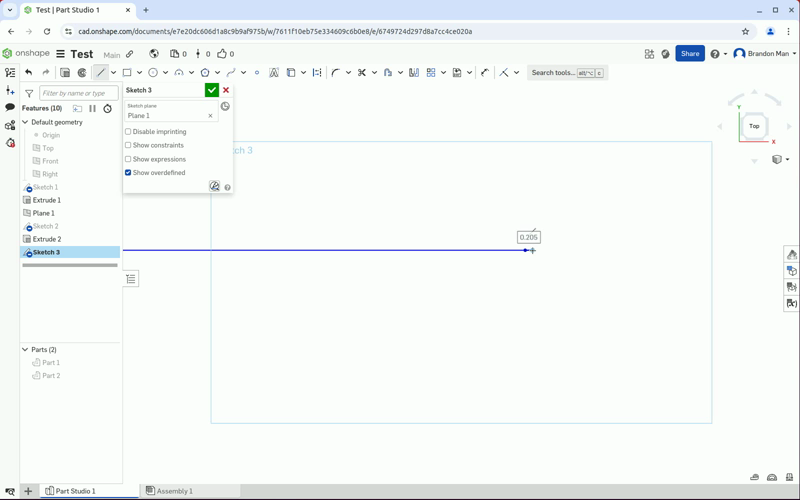
scroll(-6)
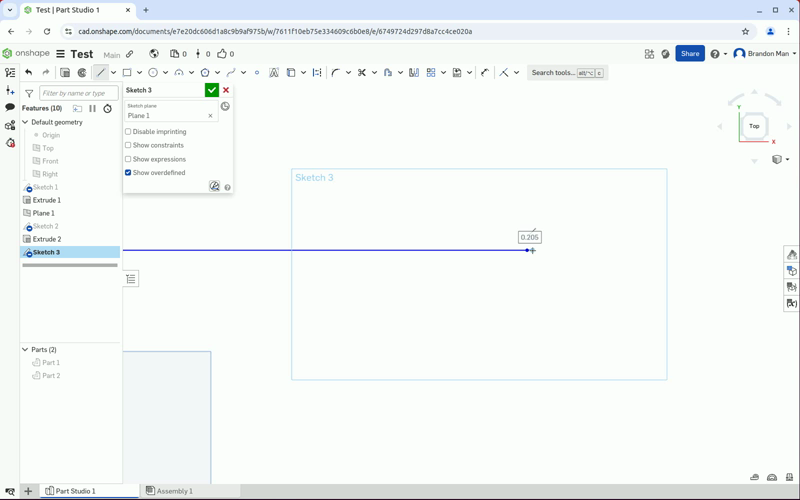
scroll(-6)
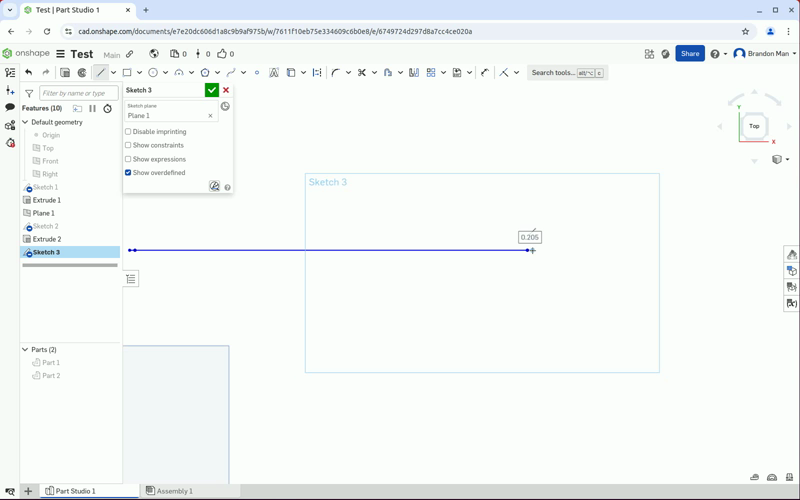
scroll(-6)
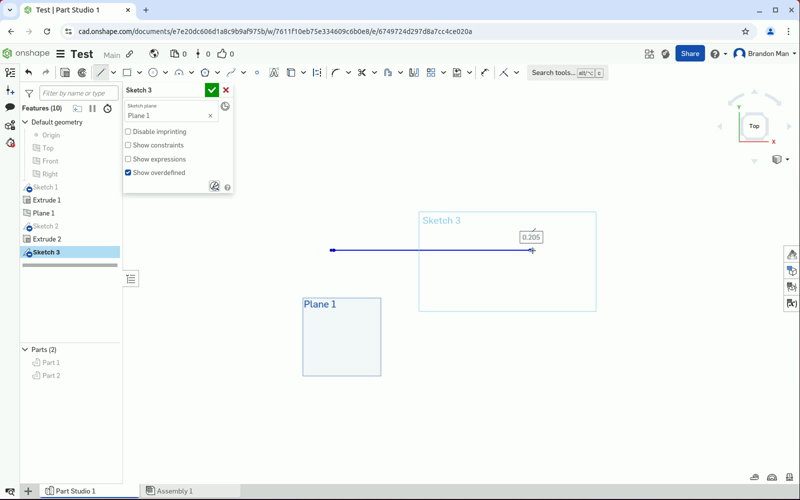
scroll(-6)
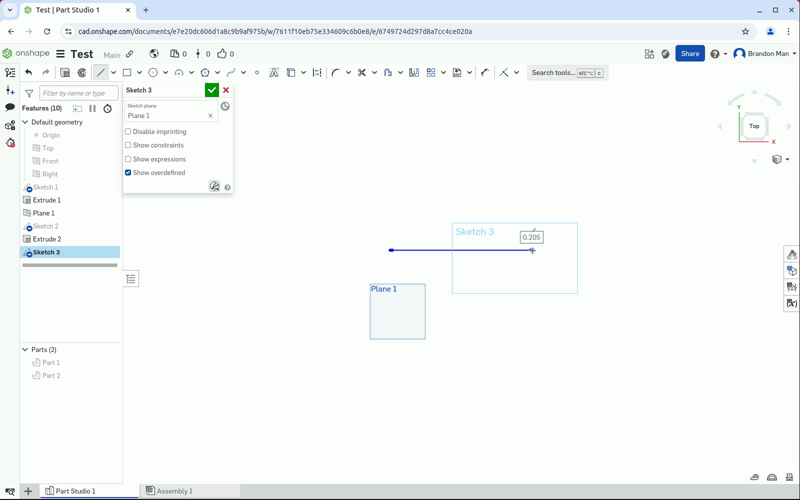
scroll(-6)
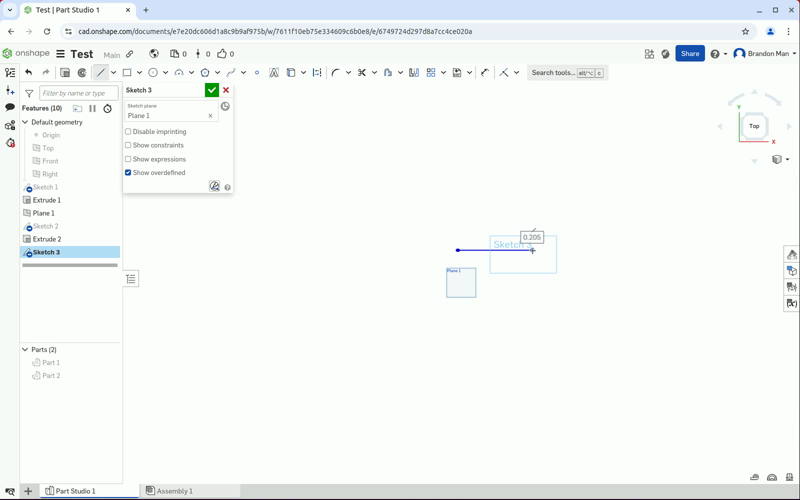
key_up(shift)
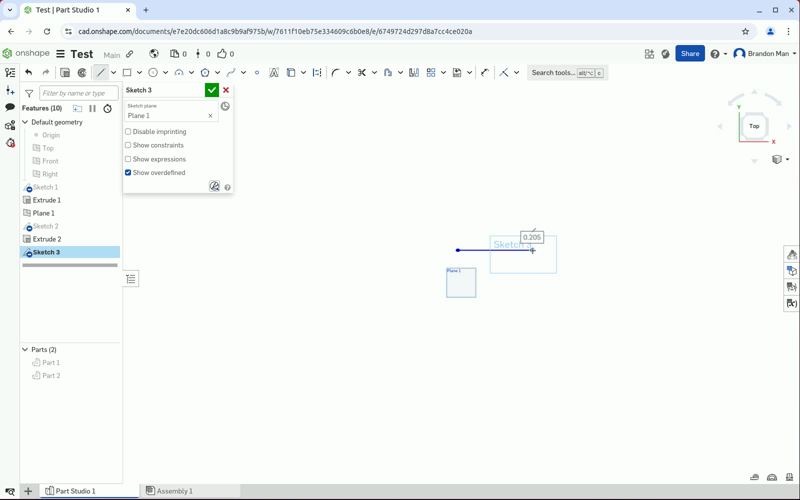
key_down(shift)
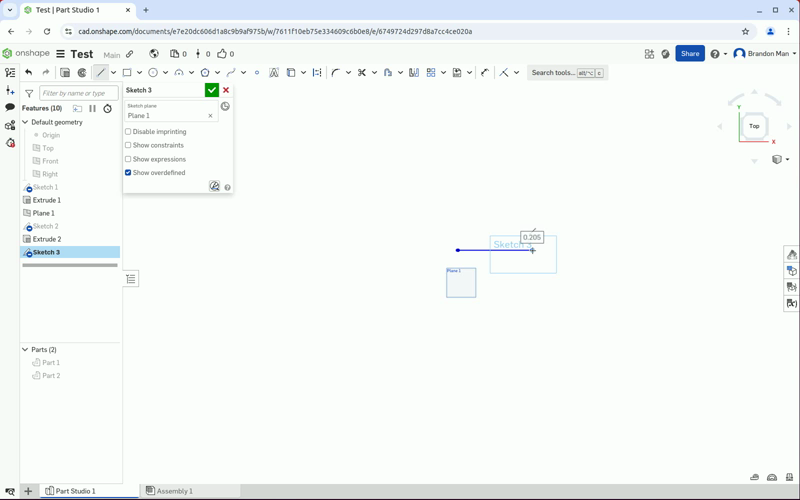
mouse_move(562, 250)
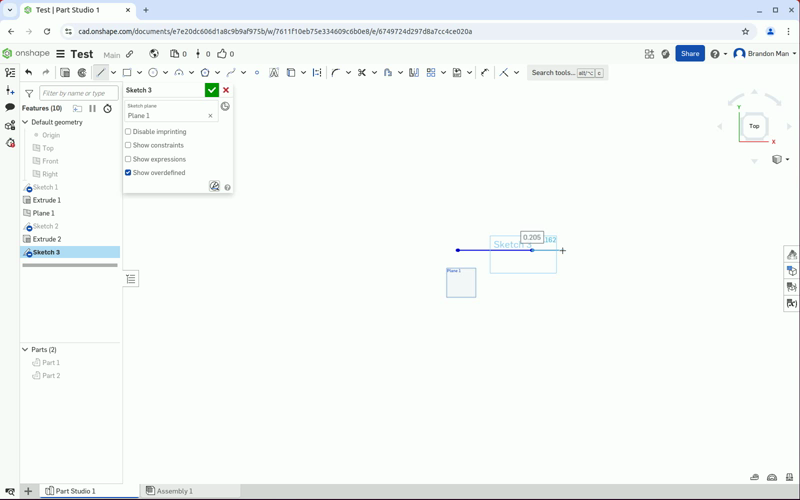
mouse_move(532, 249)
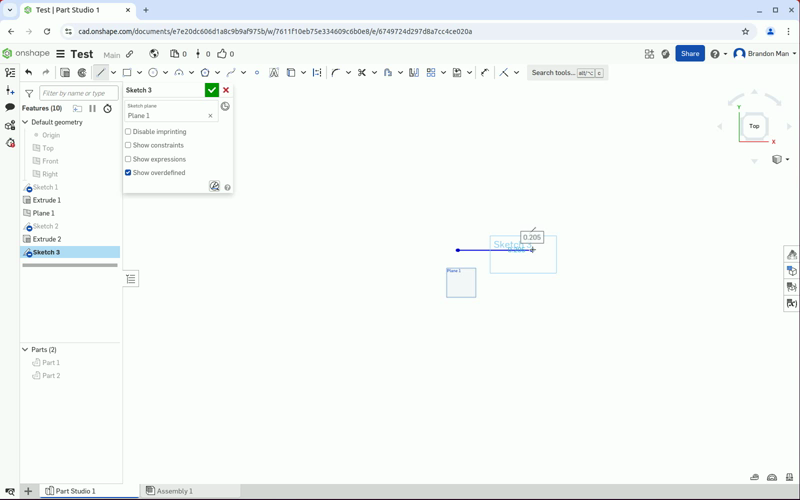
scroll(6)
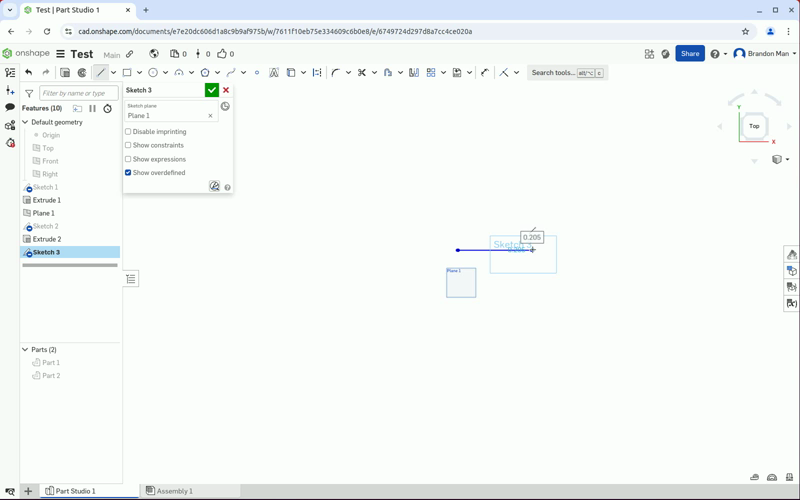
scroll(6)
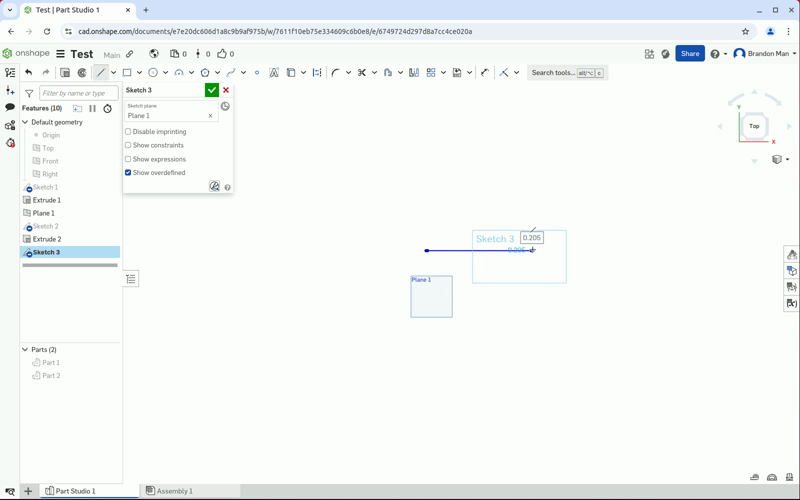
scroll(6)
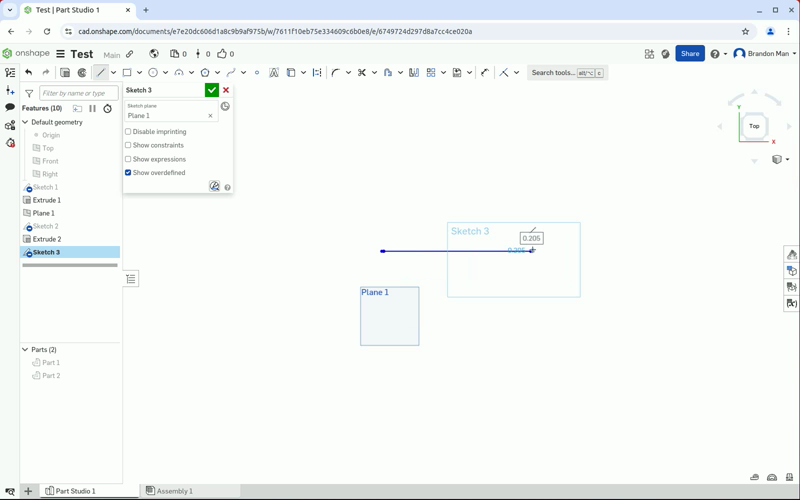
scroll(6)
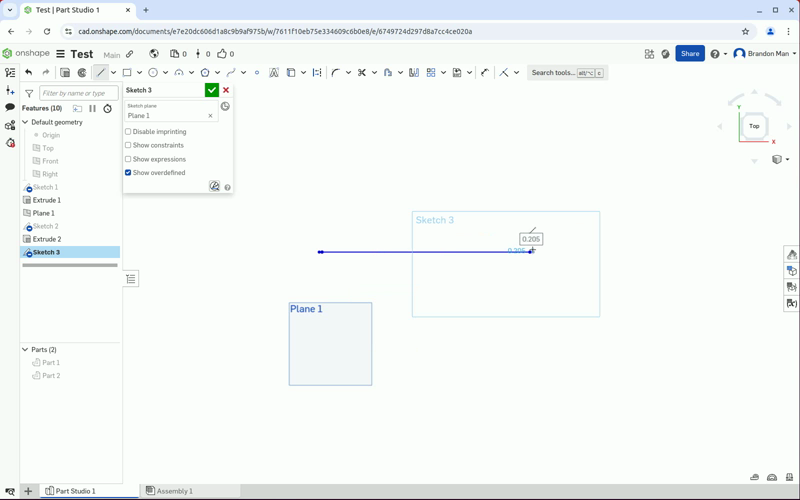
scroll(6)
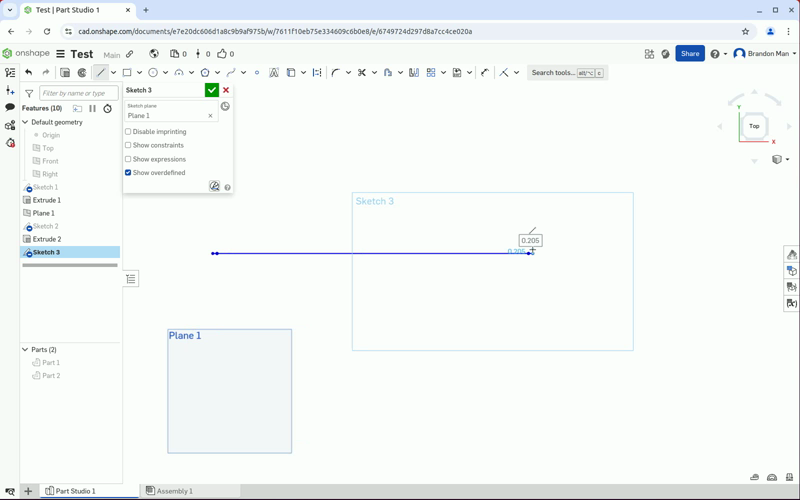
scroll(6)
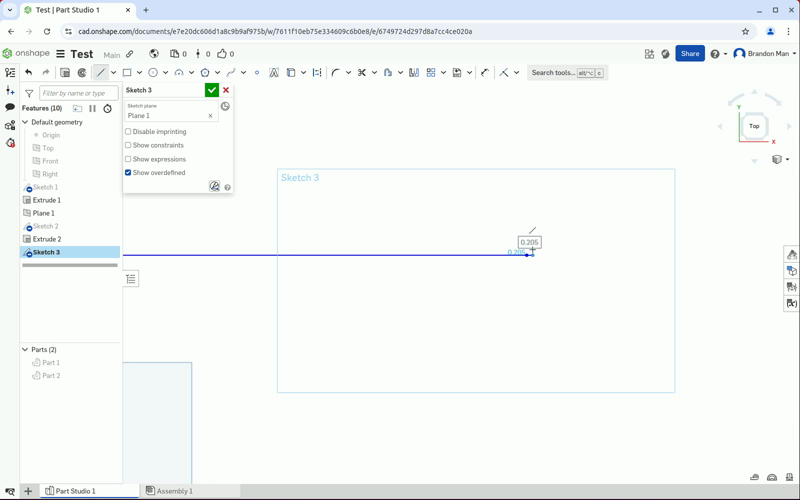
scroll(6)
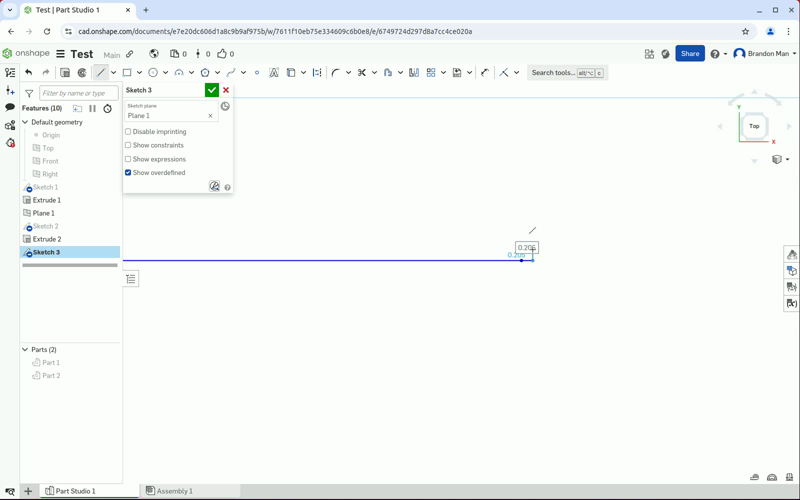
click(532, 249)
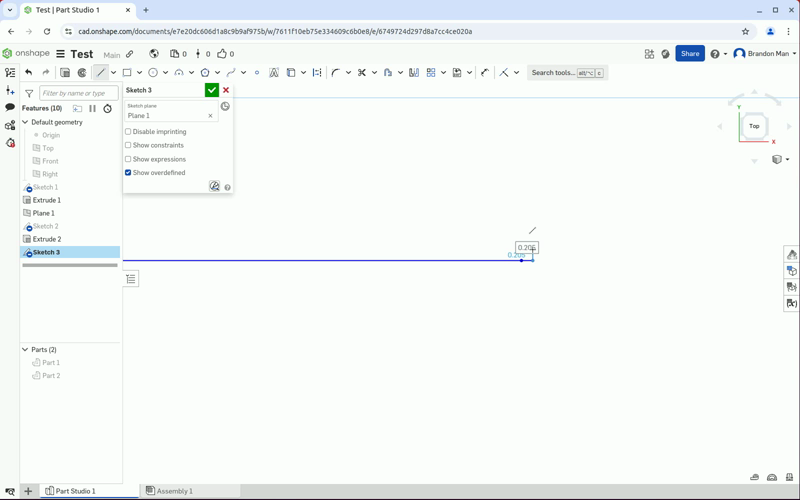
scroll(-6)
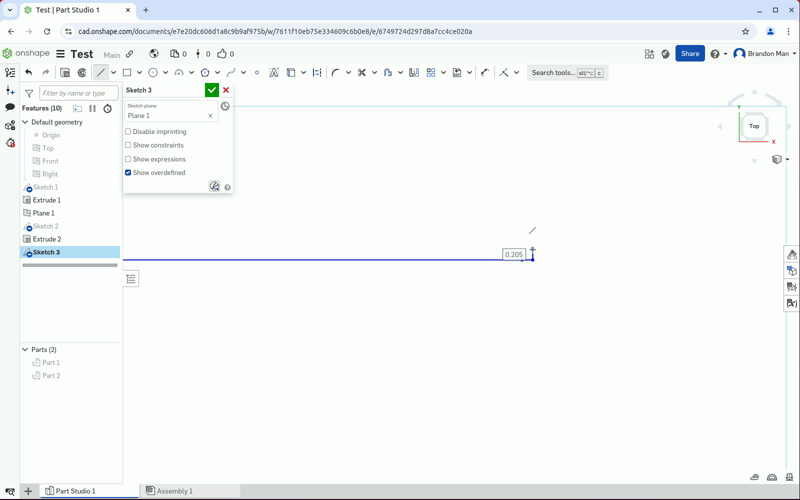
scroll(-6)
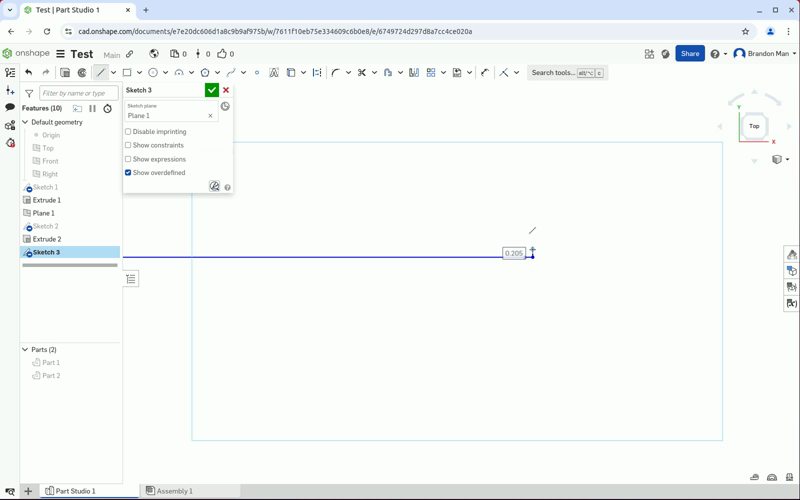
scroll(-6)
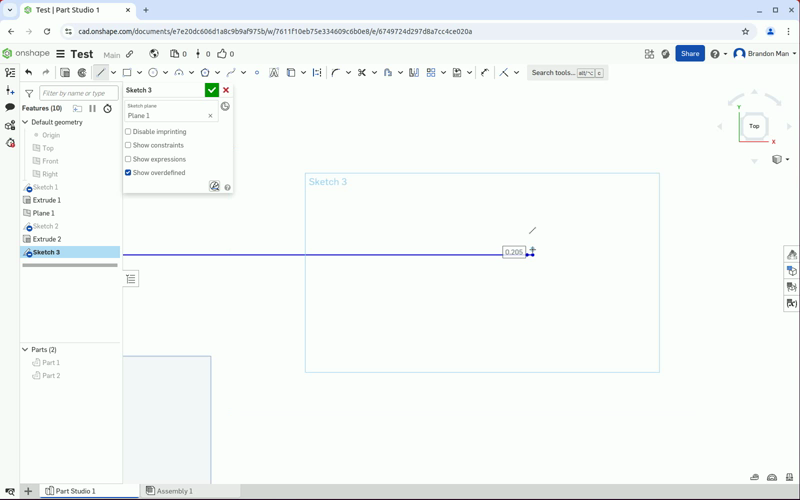
scroll(-6)
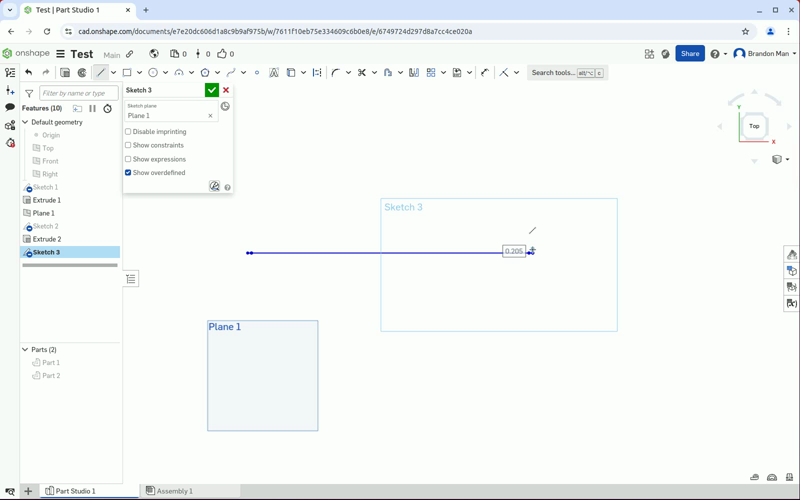
scroll(-6)
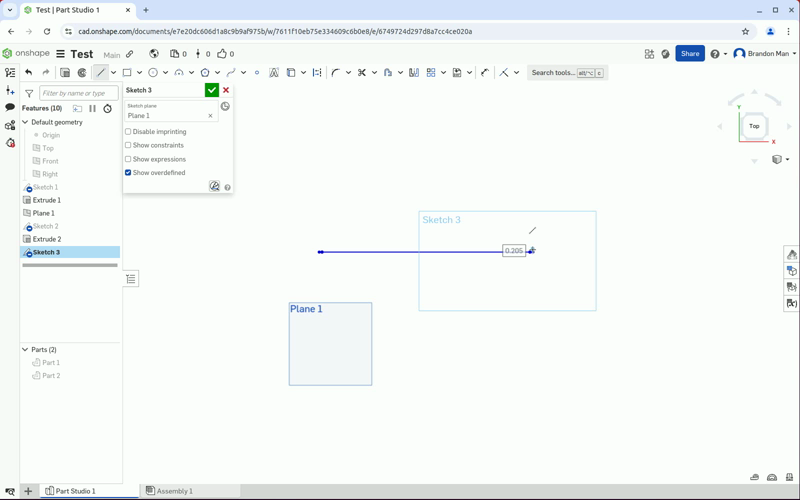
scroll(-6)
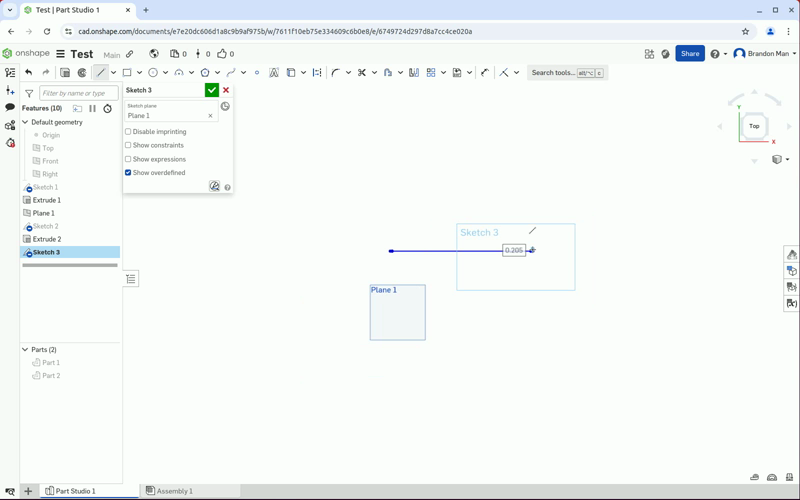
scroll(-6)
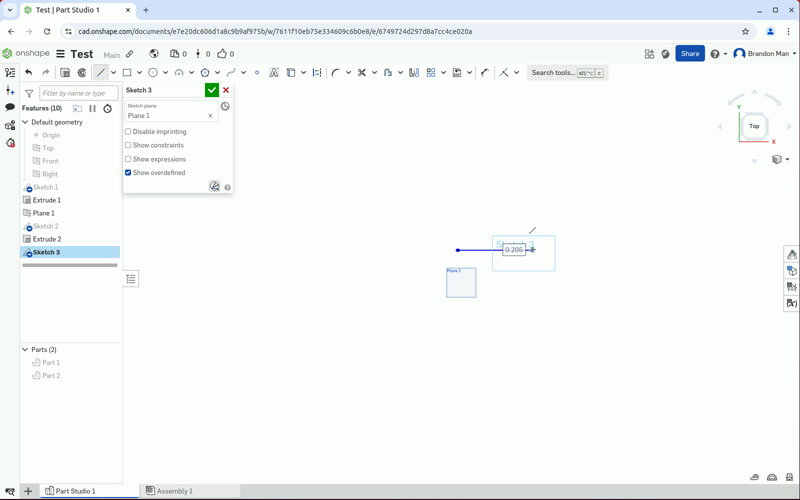
key_up(shift)
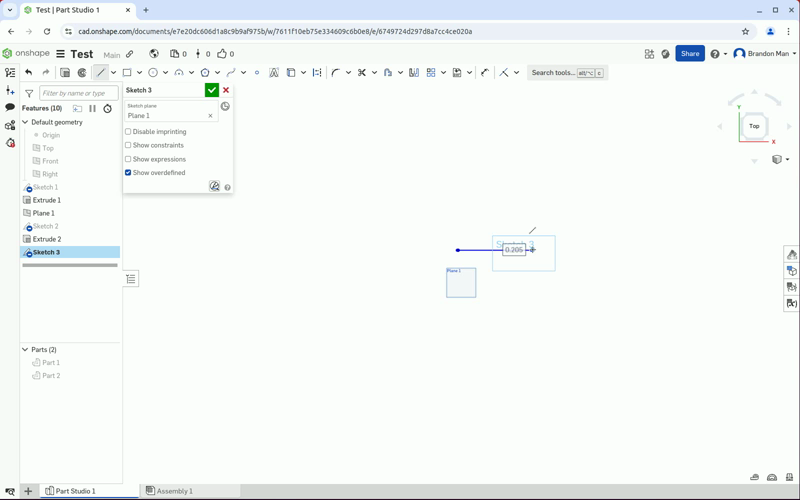
key_down(shift)
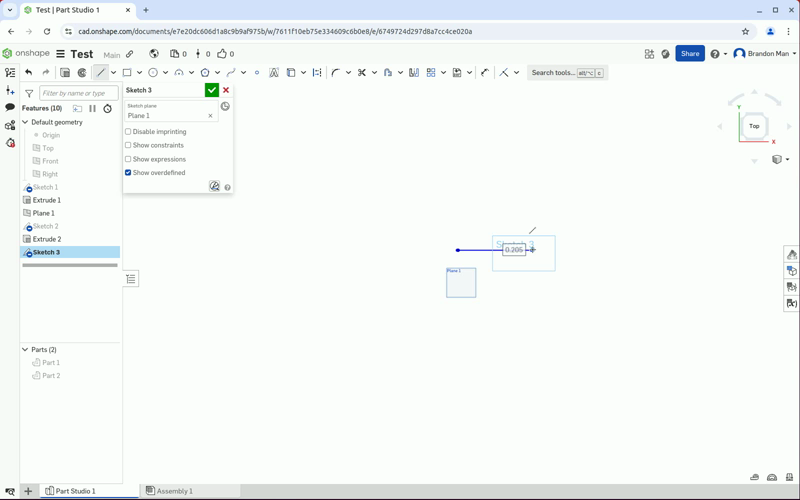
mouse_move(457, 249)
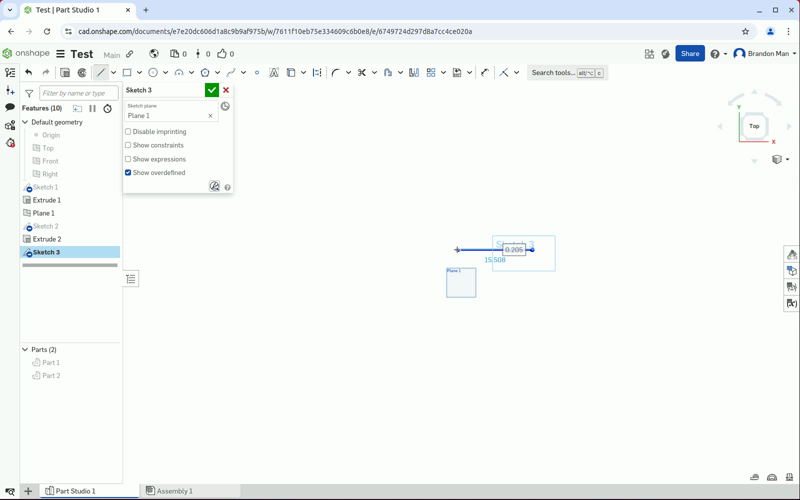
scroll(6)
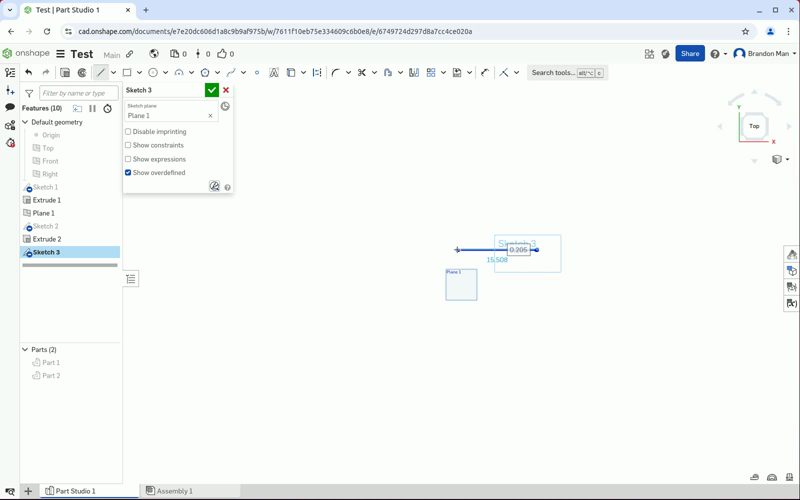
scroll(6)
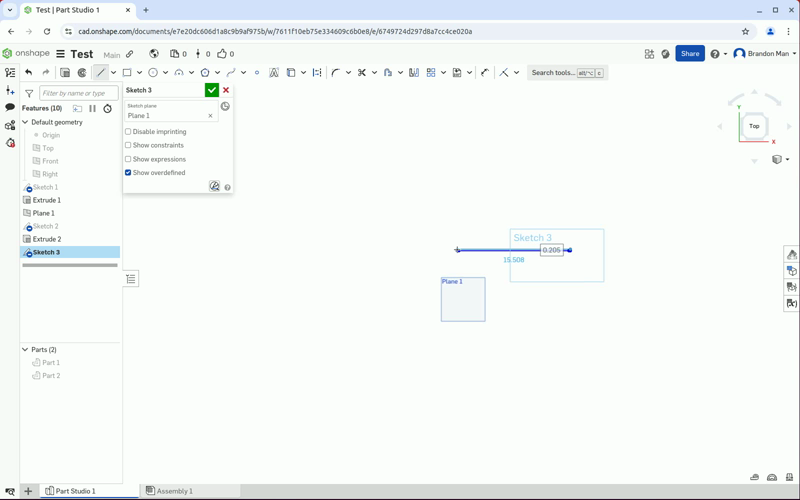
scroll(6)
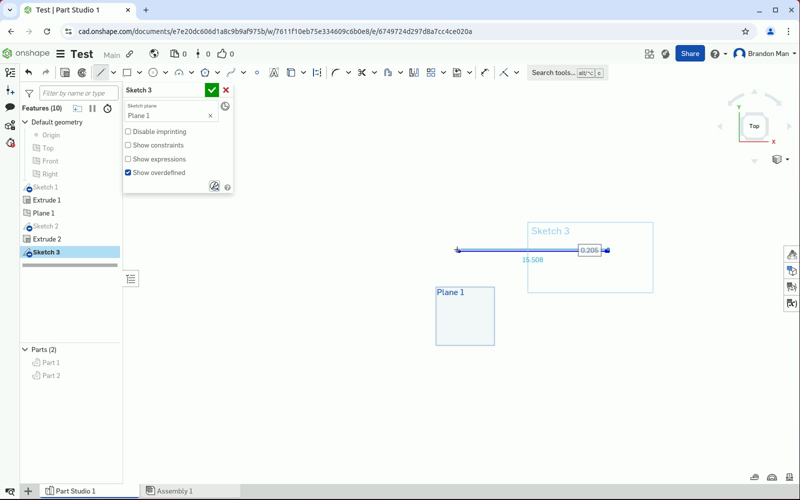
scroll(6)
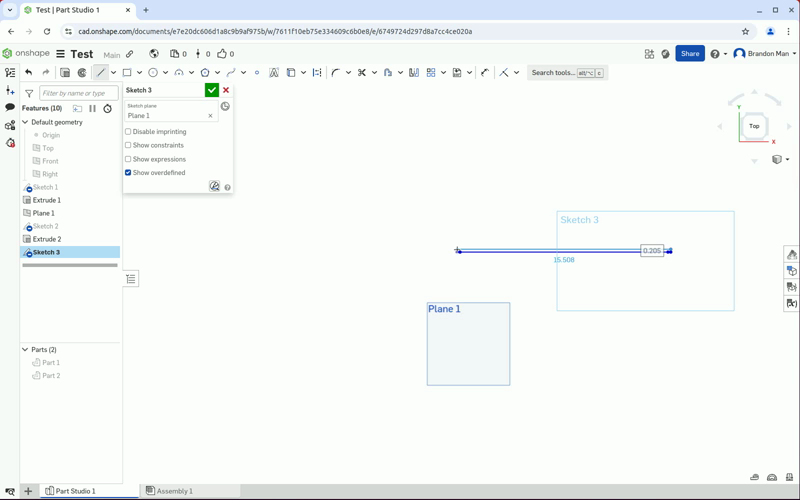
scroll(6)
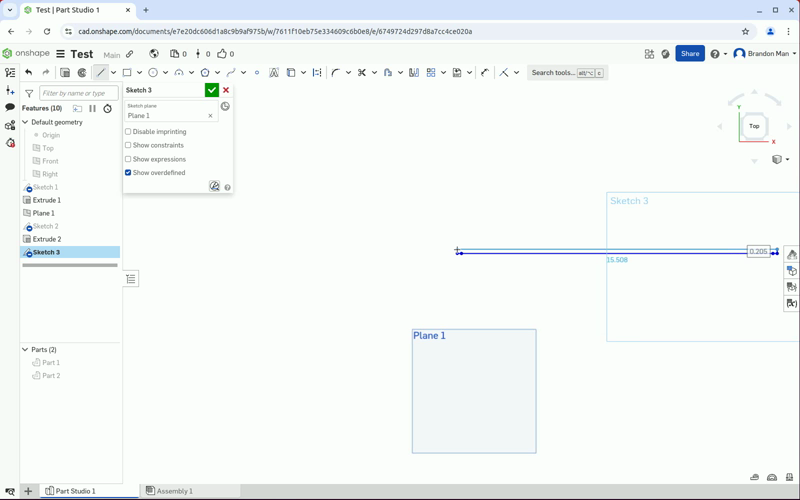
scroll(6)
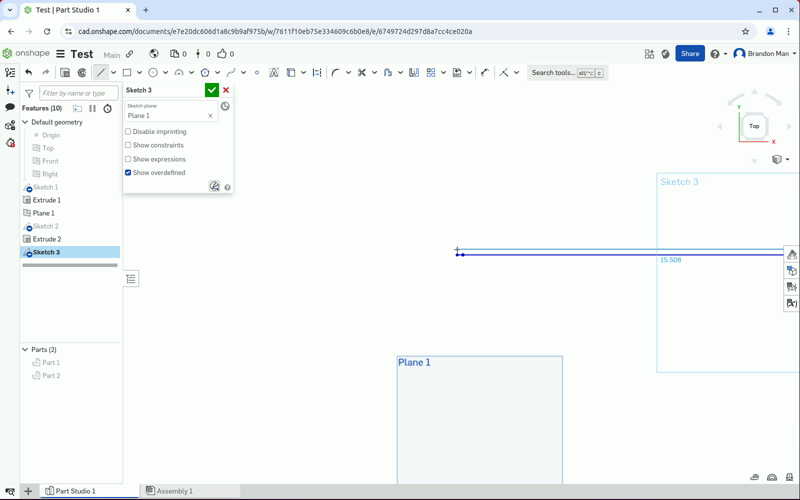
scroll(6)
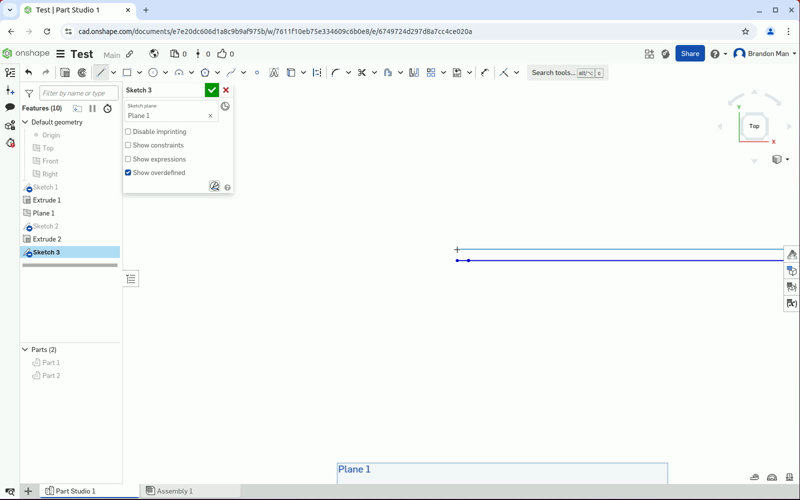
click(457, 249)
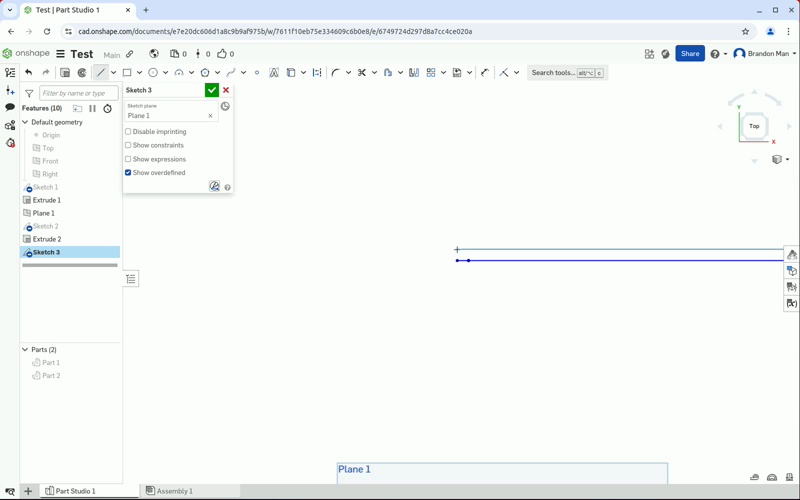
scroll(-6)
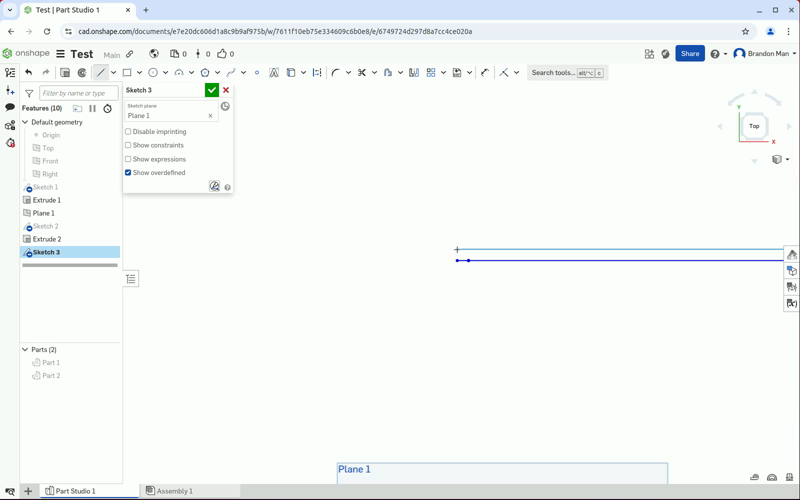
scroll(-6)
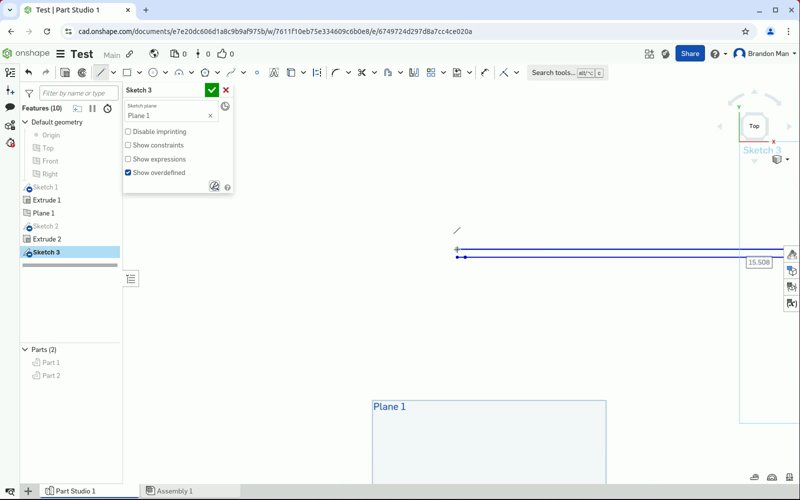
scroll(-6)
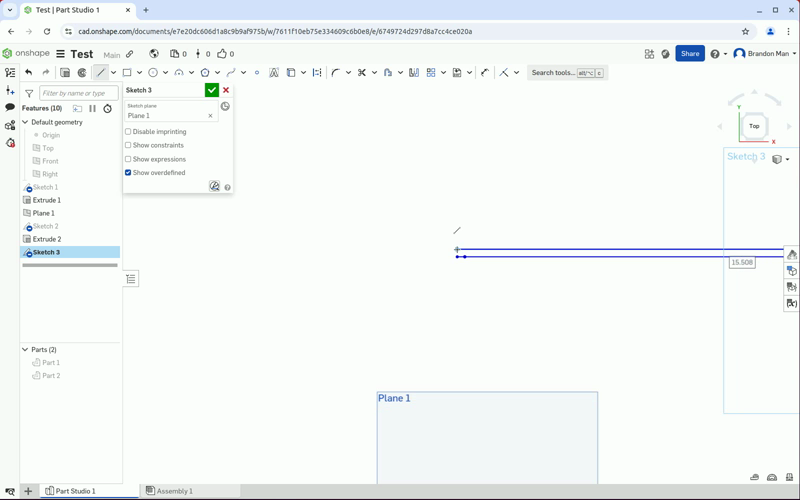
scroll(-6)
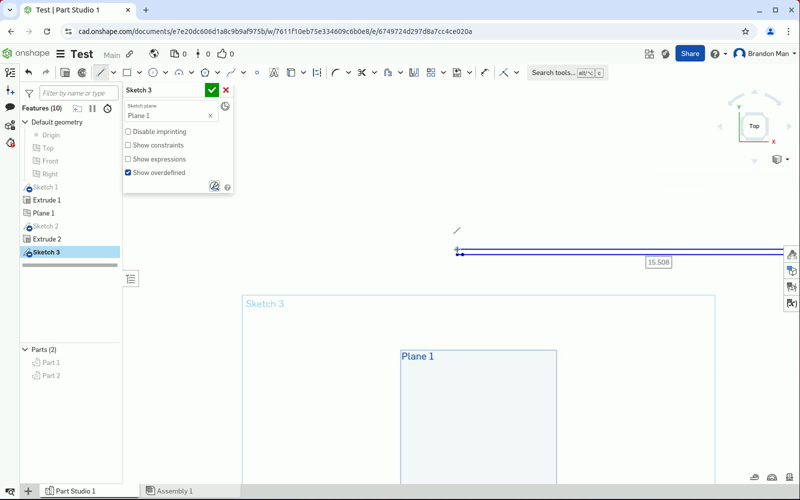
scroll(-6)
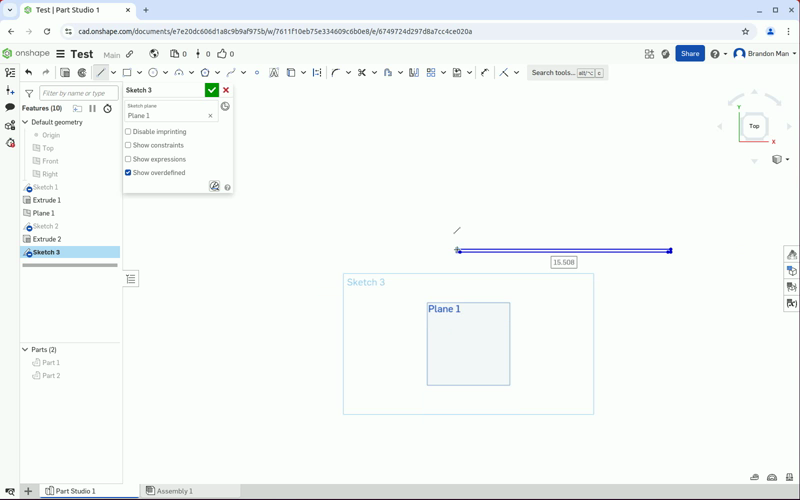
scroll(-6)
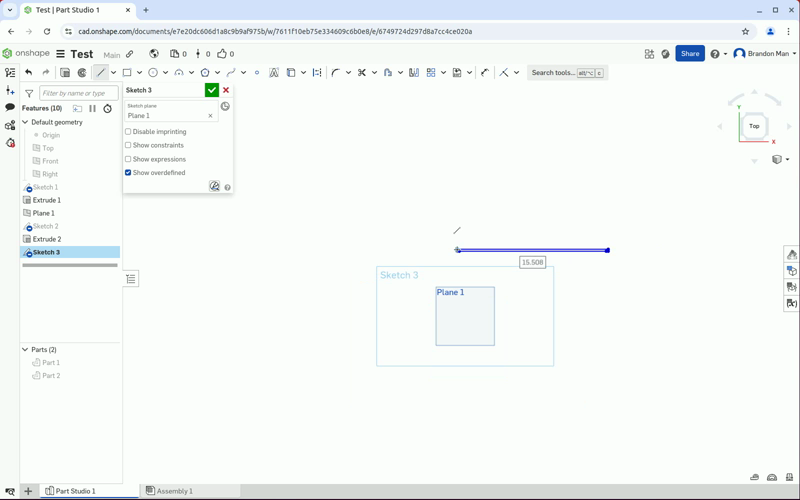
scroll(-6)
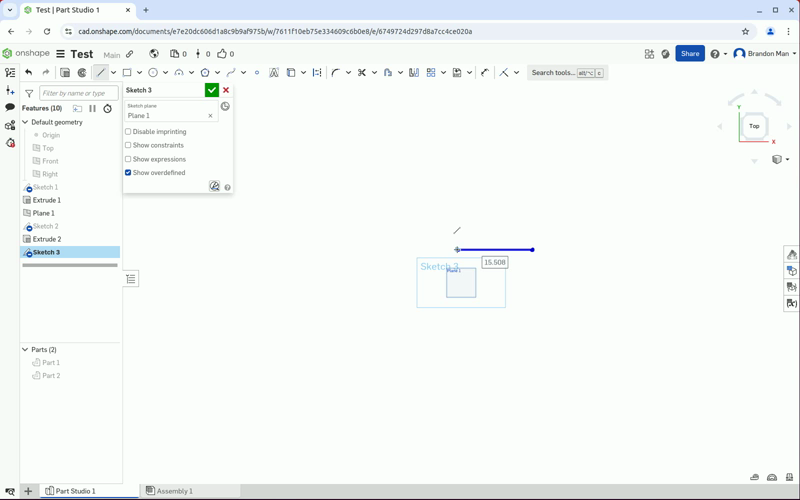
key_up(shift)
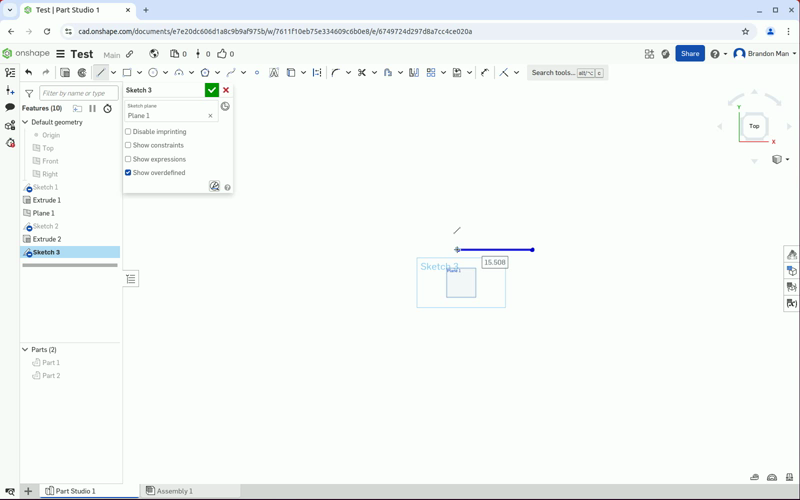
mouse_move(487, 249)
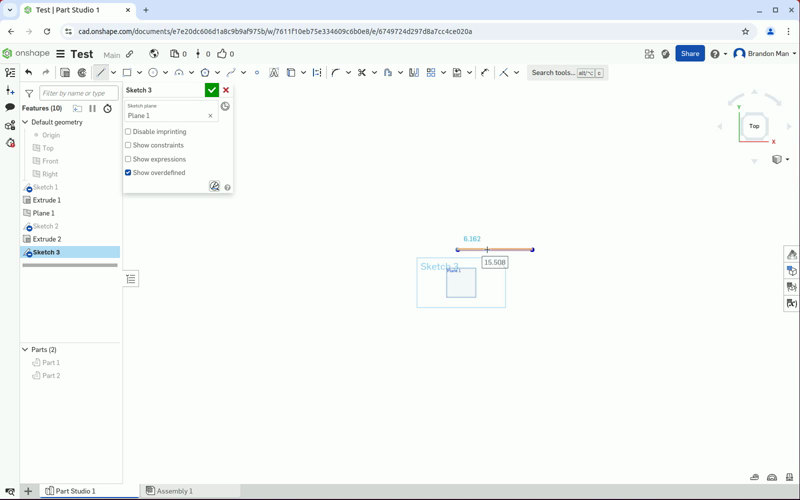
key_down(shift)
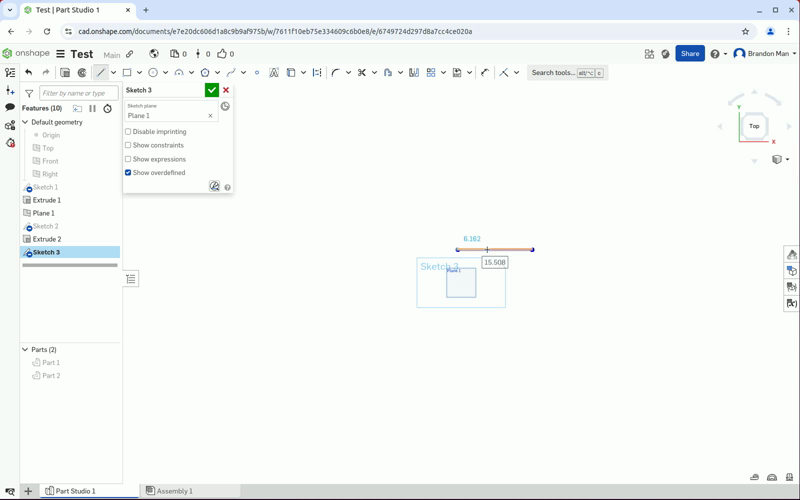
mouse_move(457, 250)
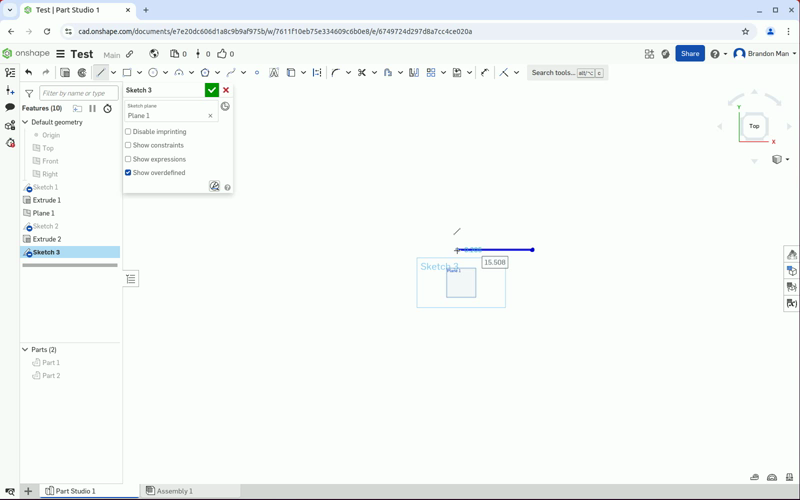
scroll(6)
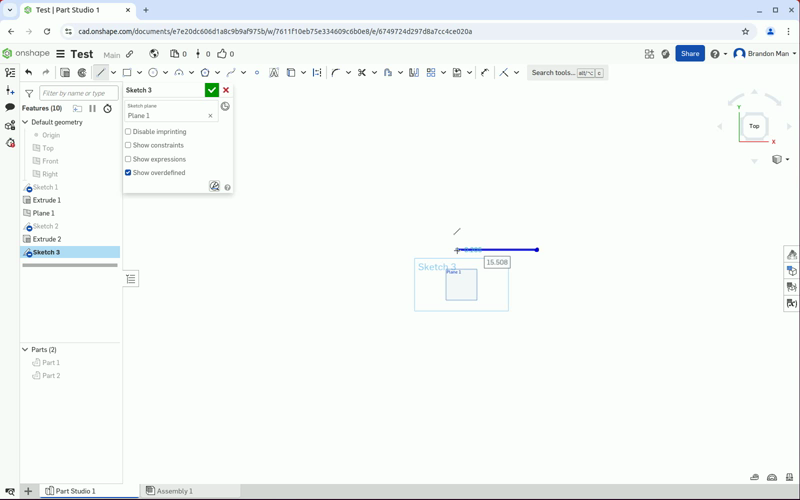
scroll(6)
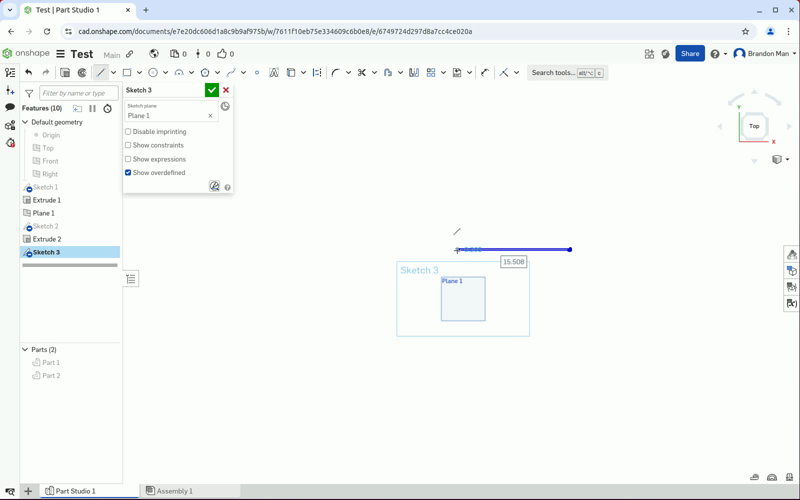
scroll(6)
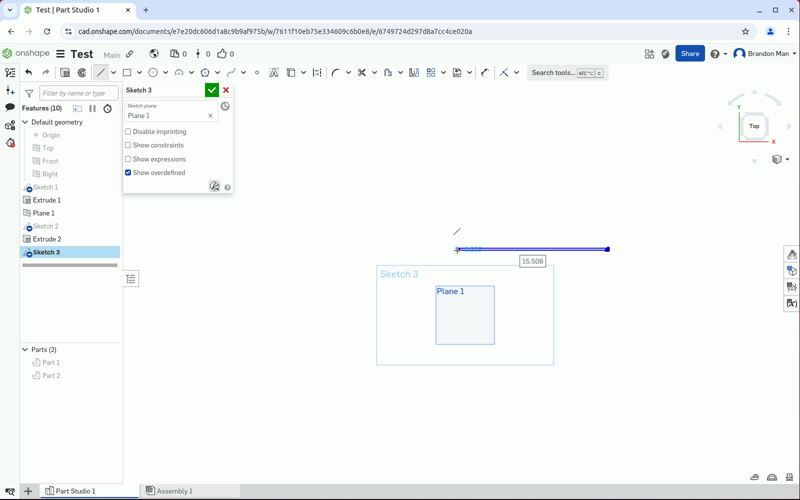
scroll(6)
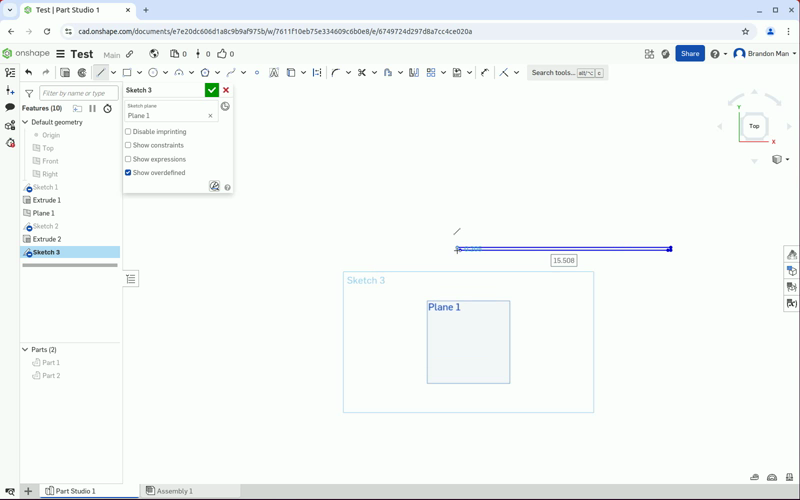
scroll(6)
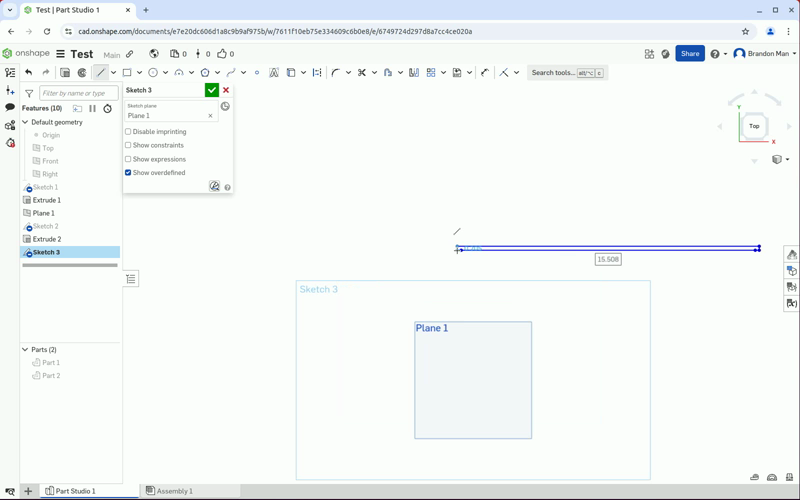
scroll(6)
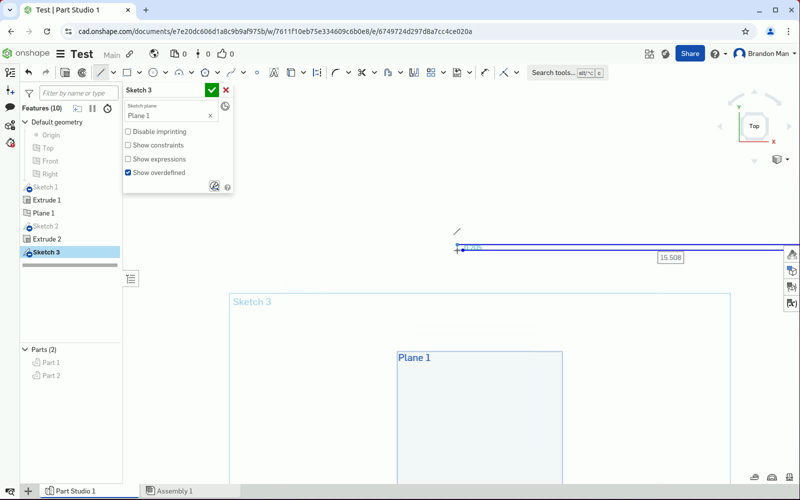
scroll(6)
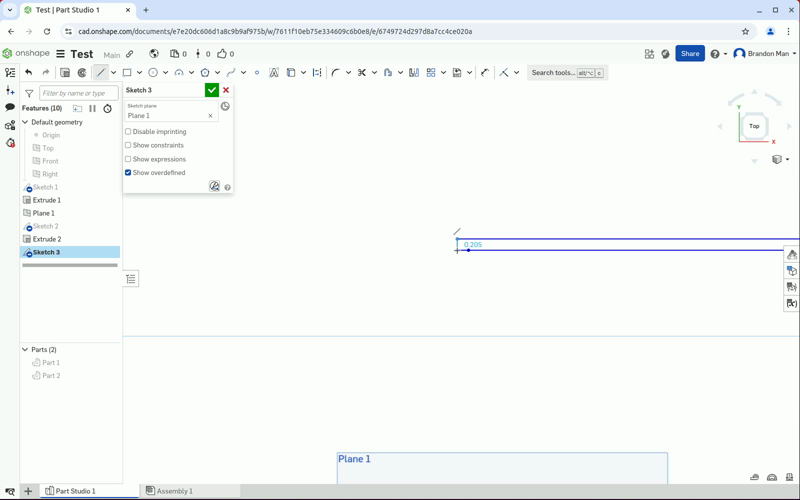
key_up(shift)
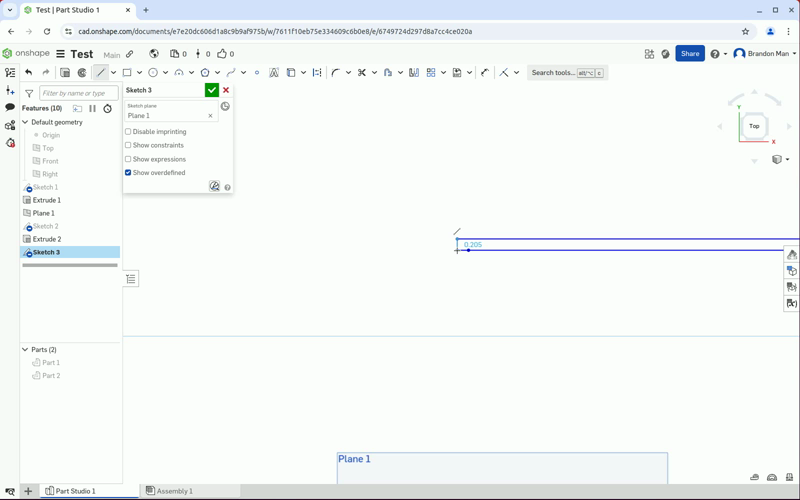
click(457, 250)
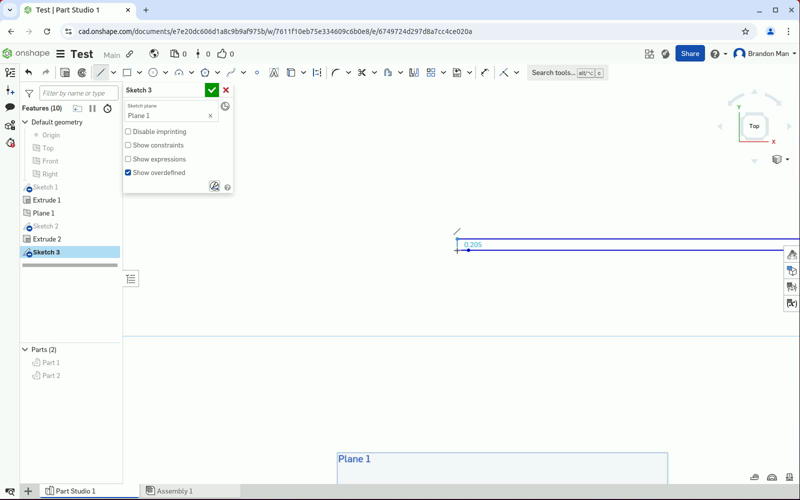
scroll(-6)
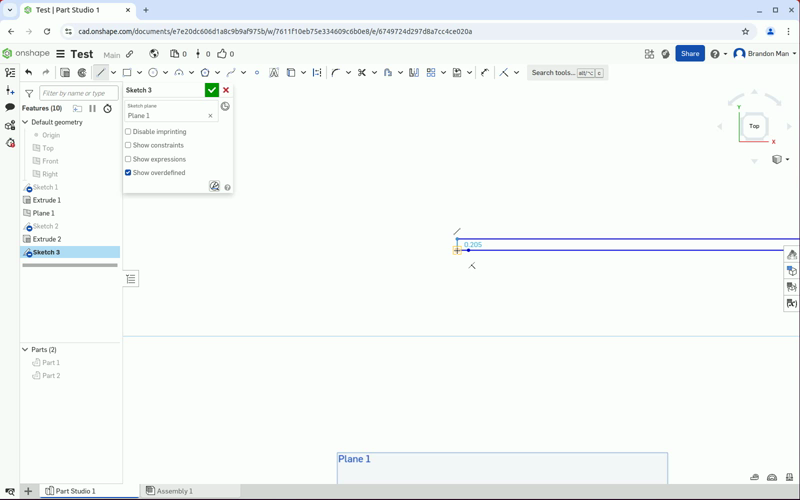
scroll(-6)
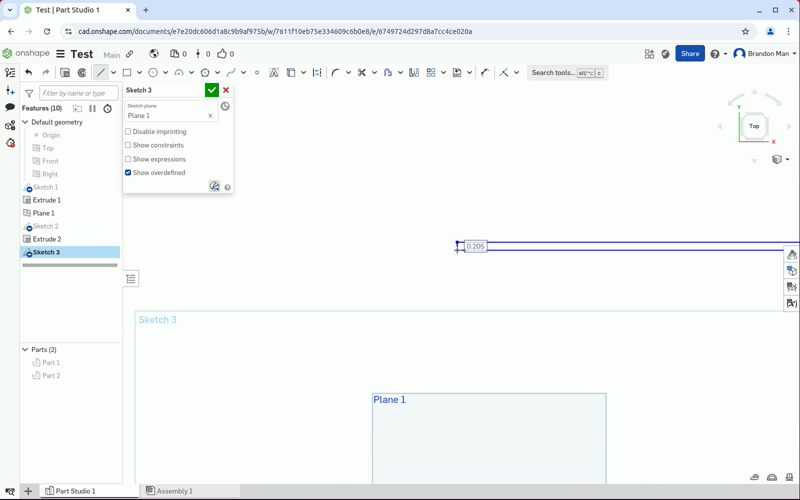
scroll(-6)
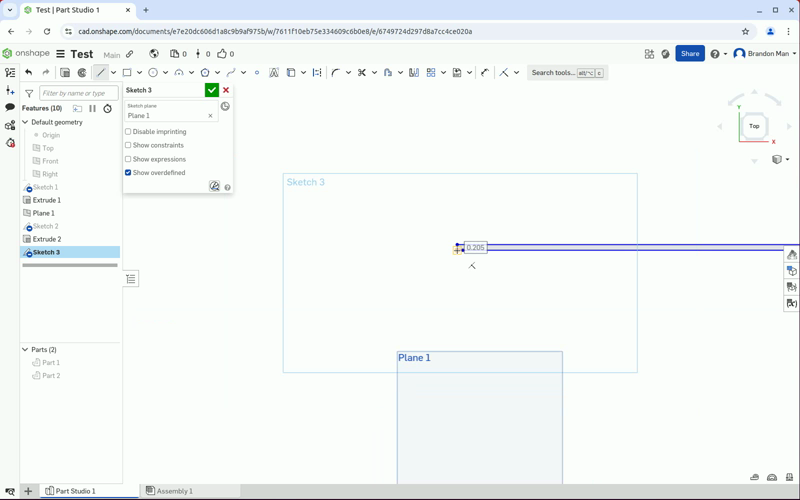
scroll(-6)
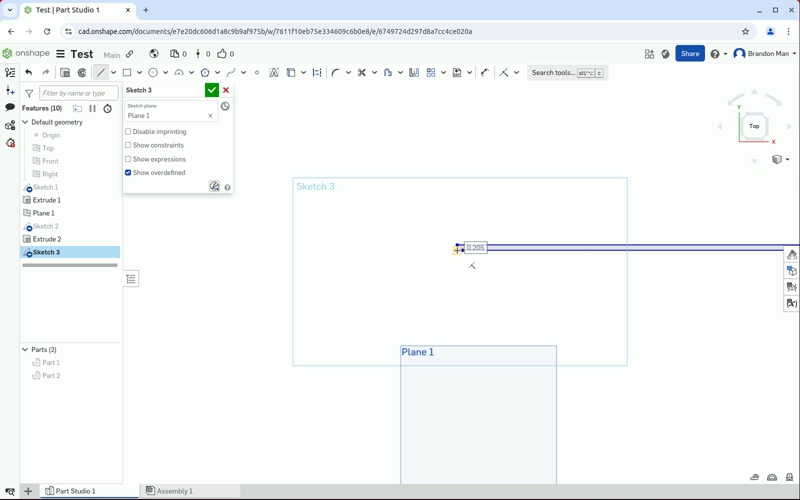
scroll(-6)
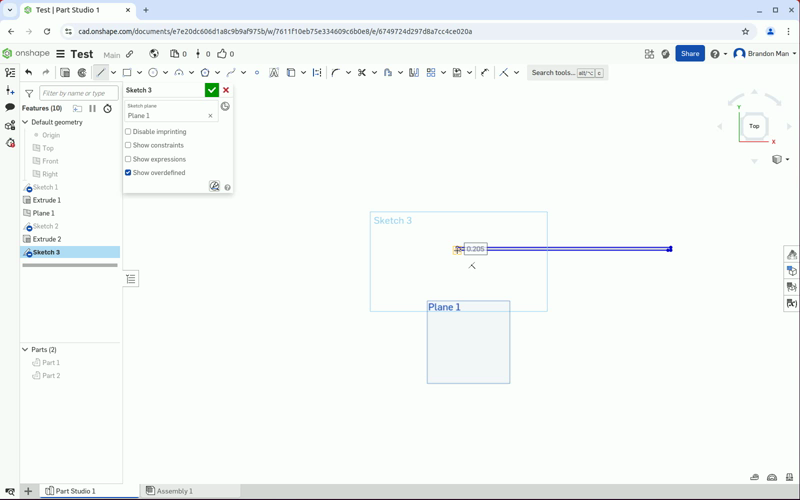
scroll(-6)
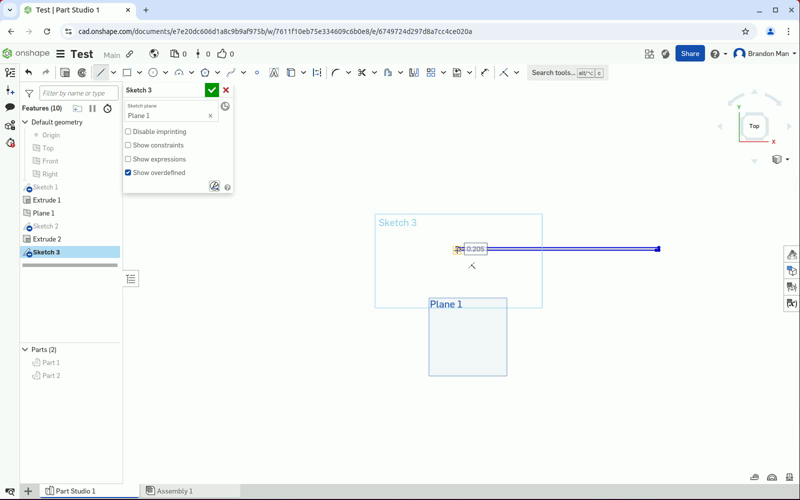
scroll(-6)
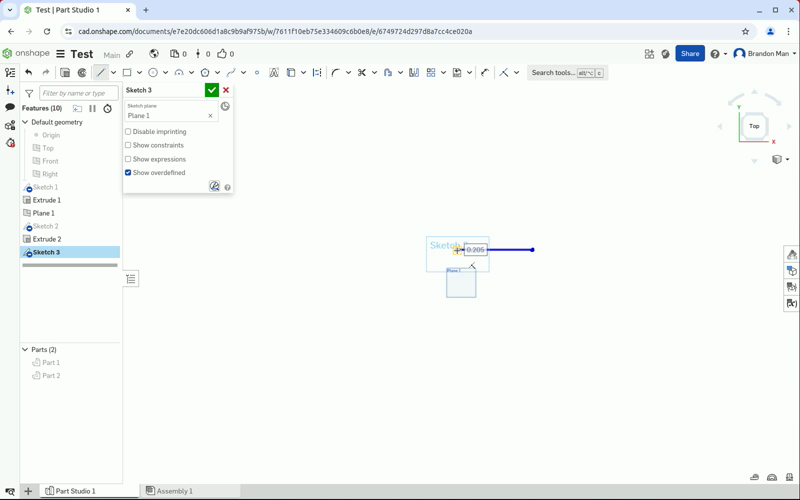
key(esc)
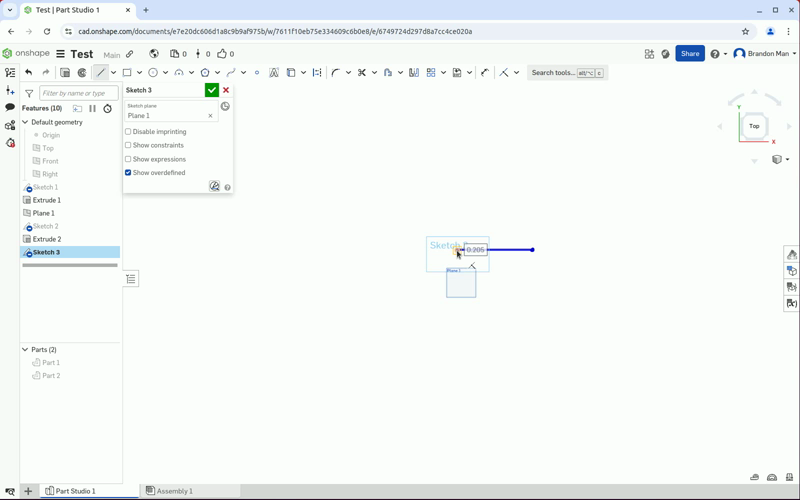
mouse_move(465, 250)
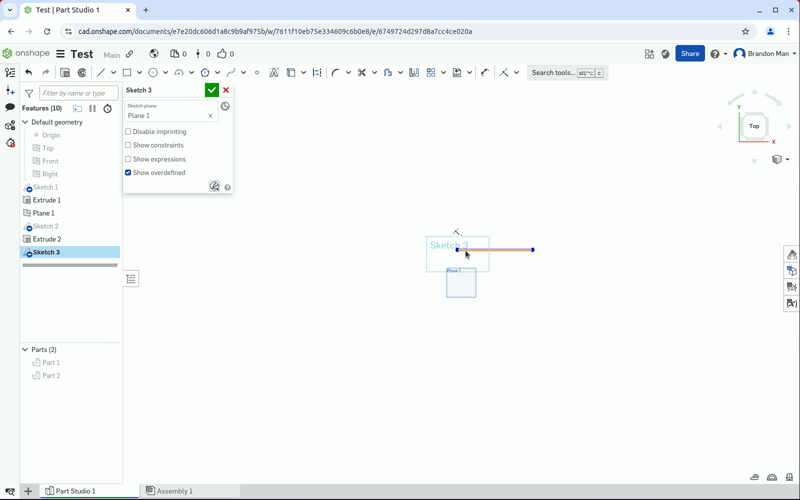
scroll(6)
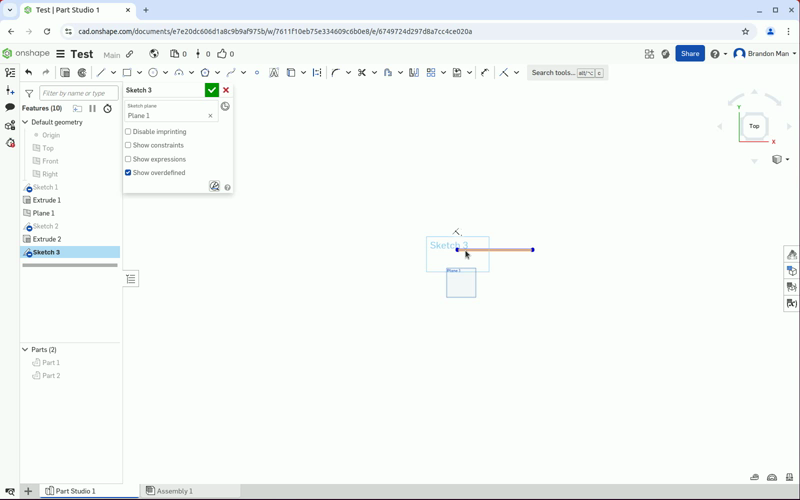
scroll(6)
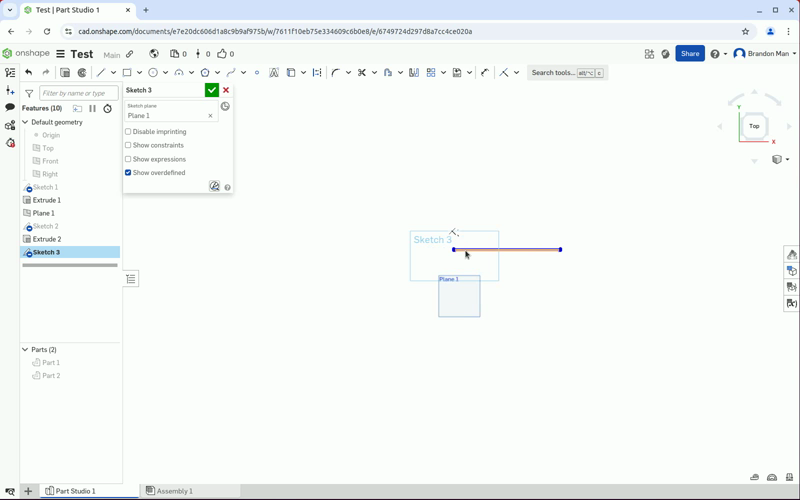
scroll(6)
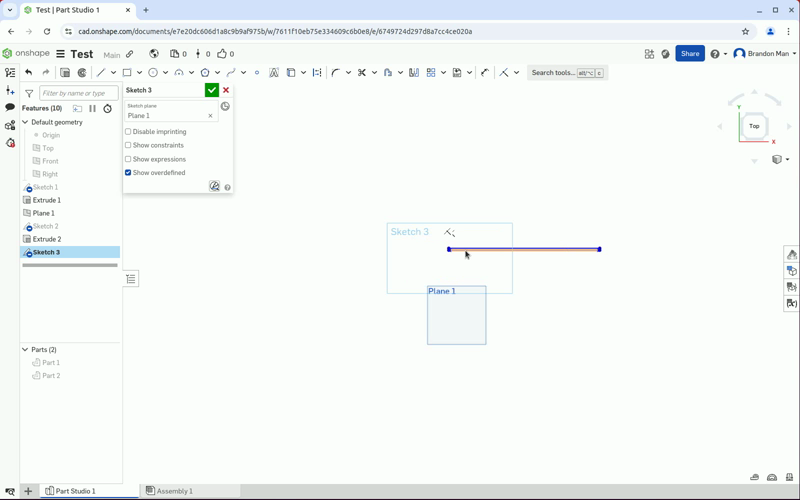
scroll(6)
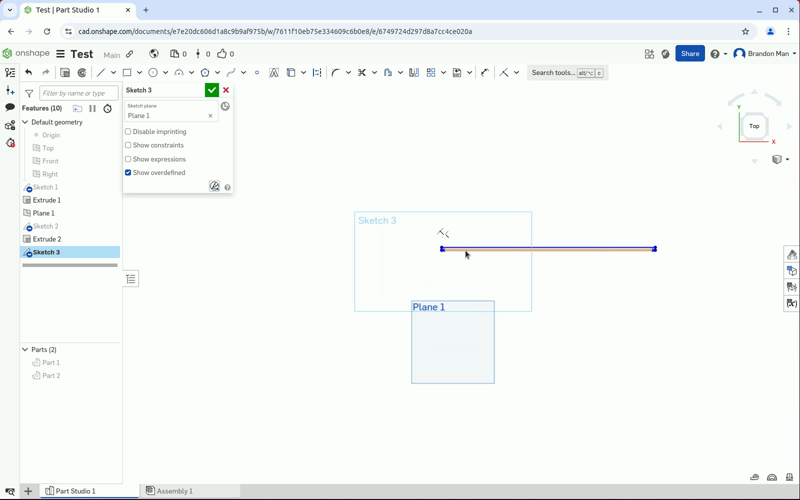
scroll(6)
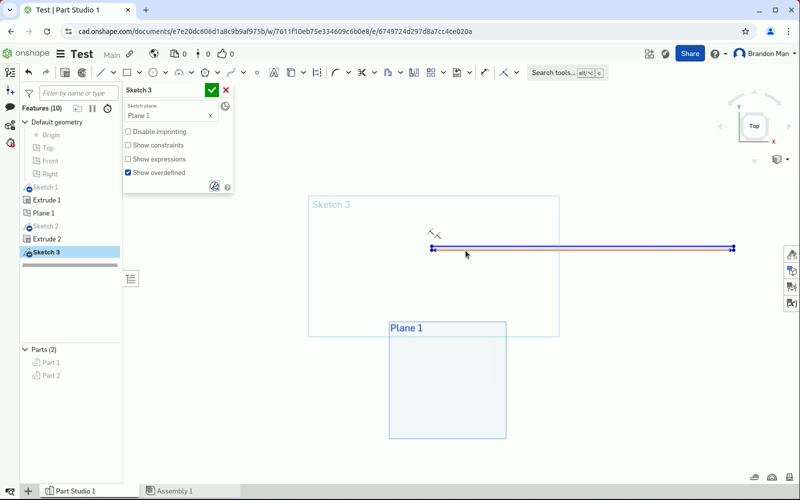
scroll(6)
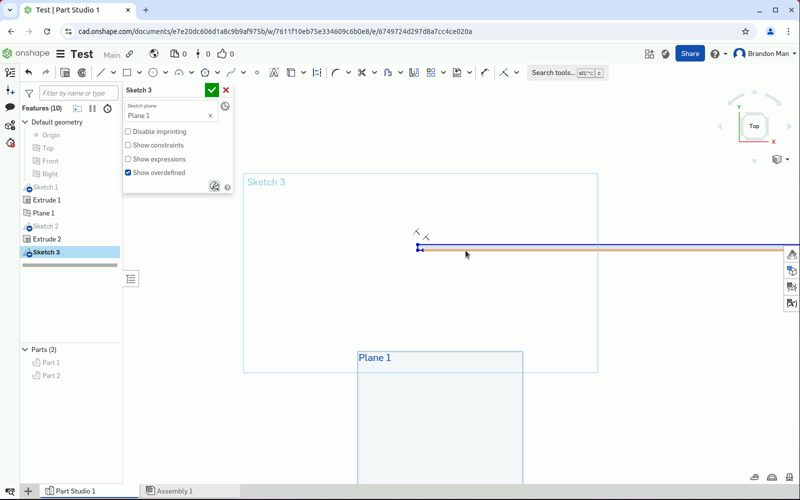
scroll(6)
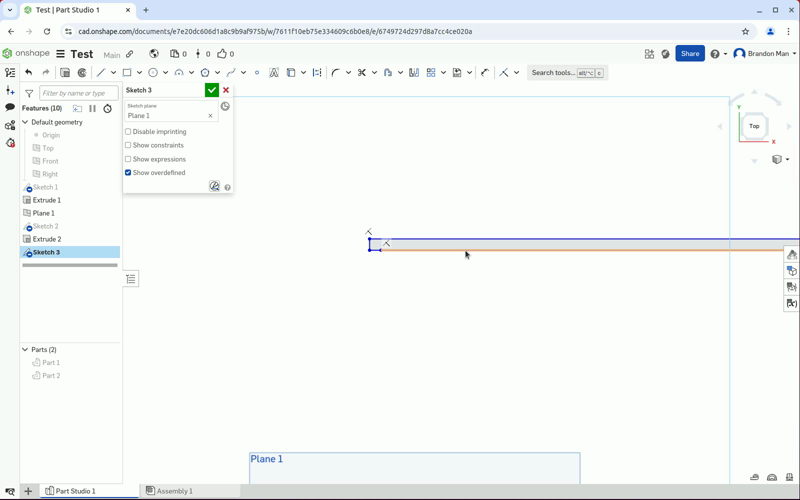
click(465, 250)
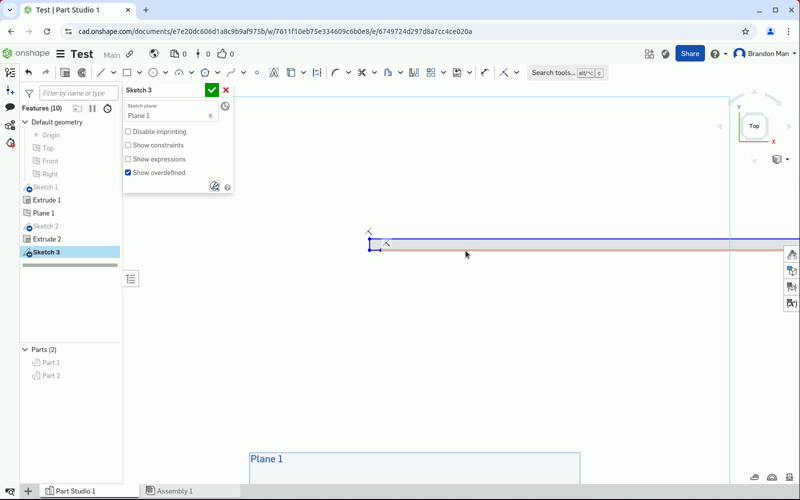
scroll(-6)
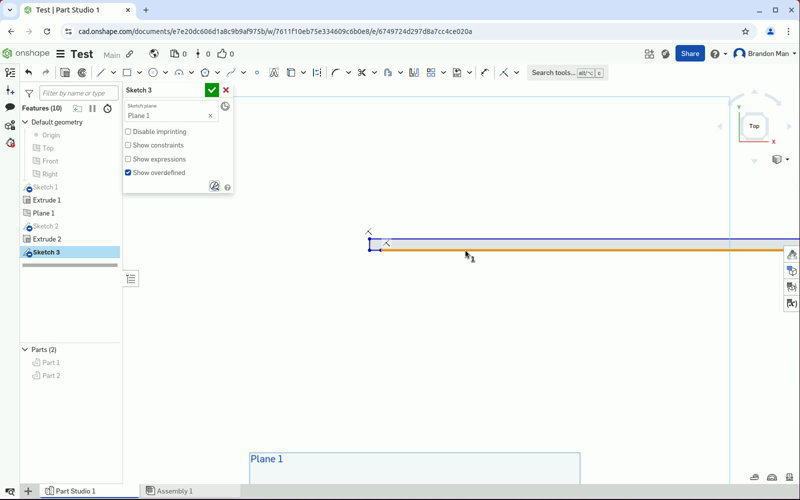
scroll(-6)
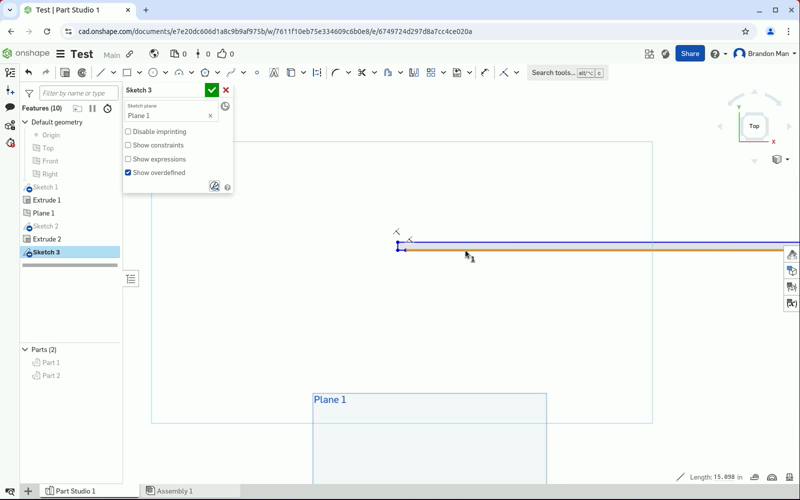
scroll(-6)
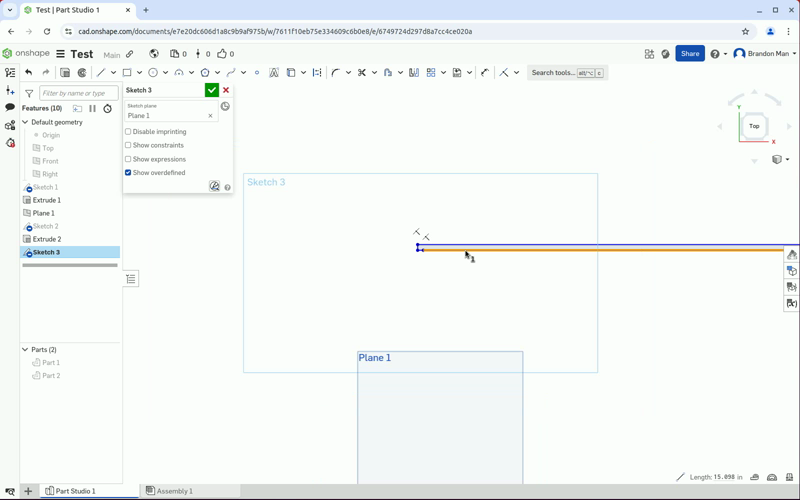
scroll(-6)
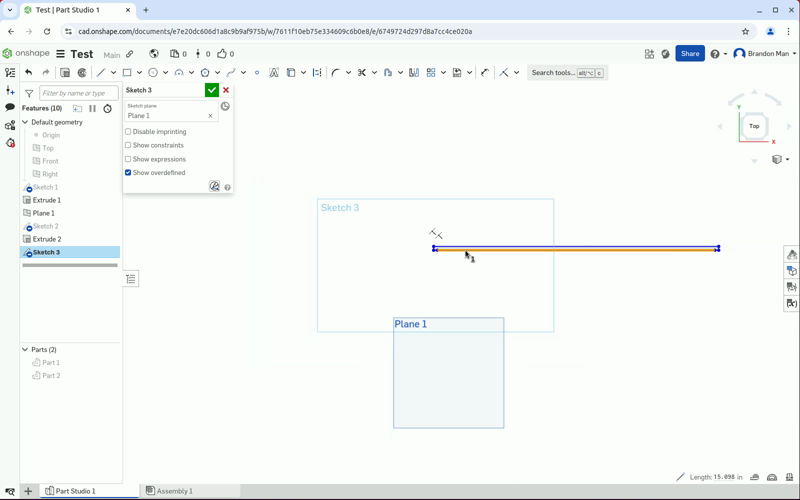
scroll(-6)
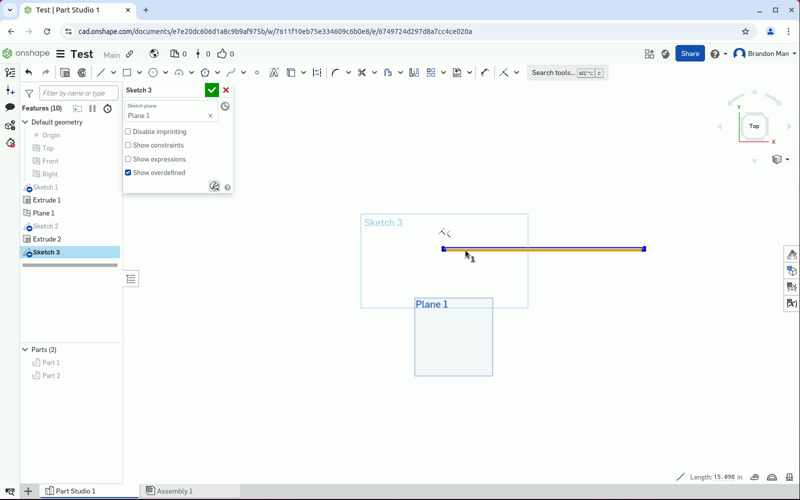
scroll(-6)
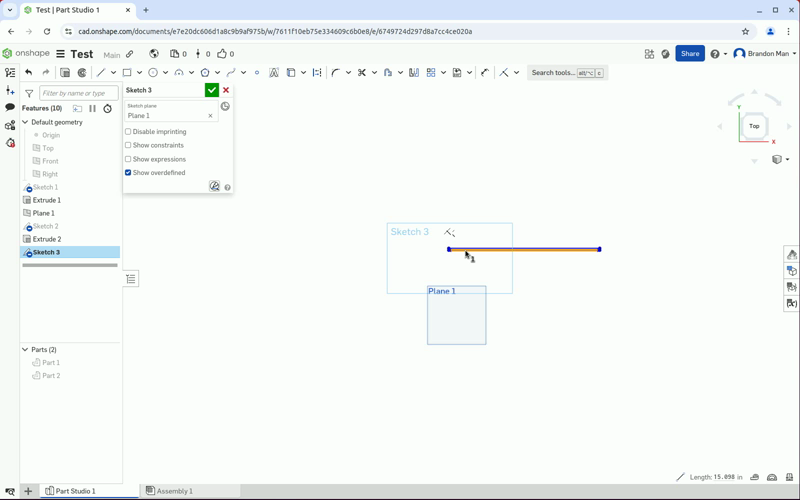
scroll(-6)
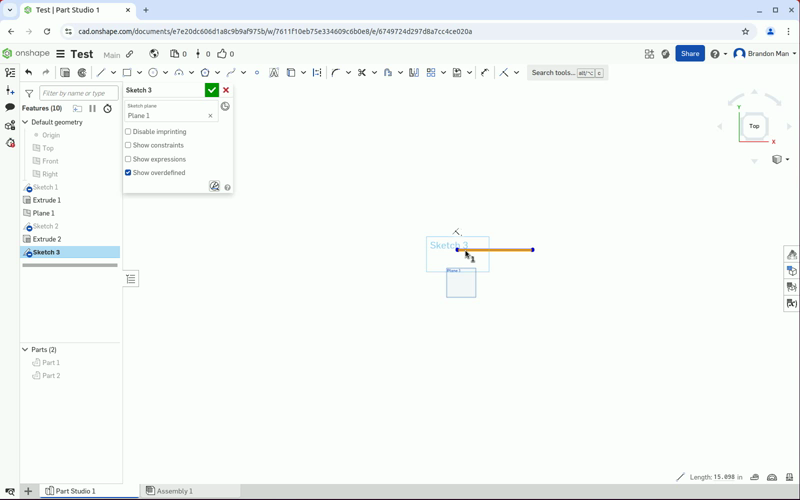
mouse_move(73, 352)
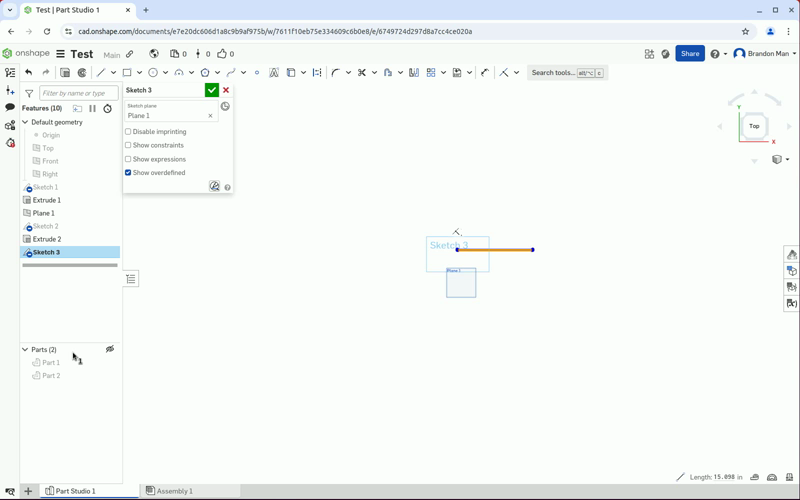
key(shift+y)
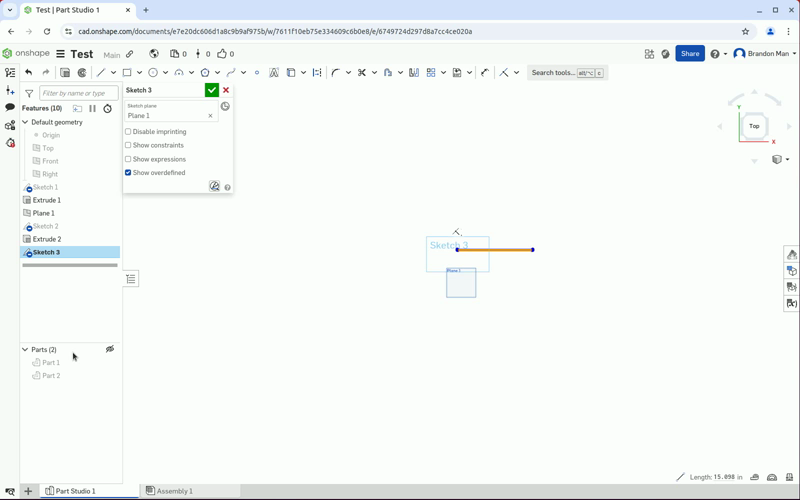
key(shift+e)
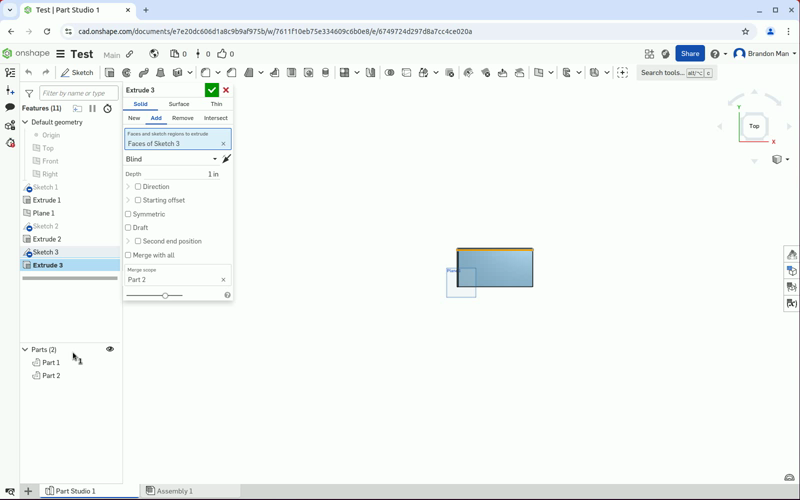
mouse_move(143, 106)
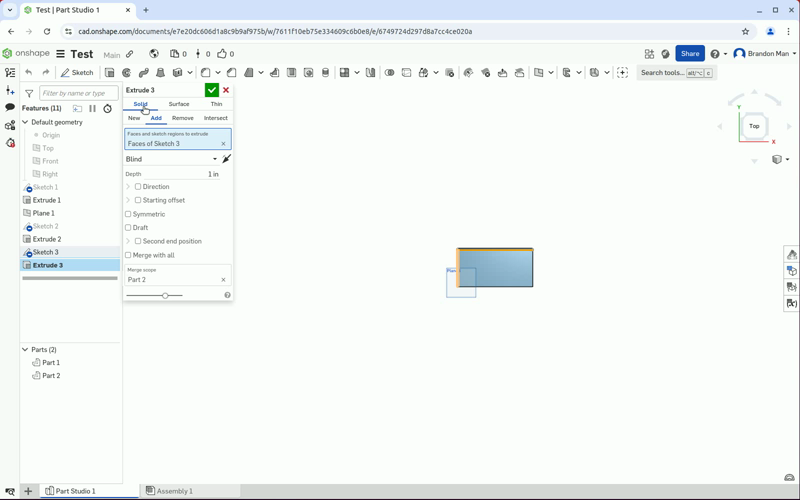
click(143, 106)
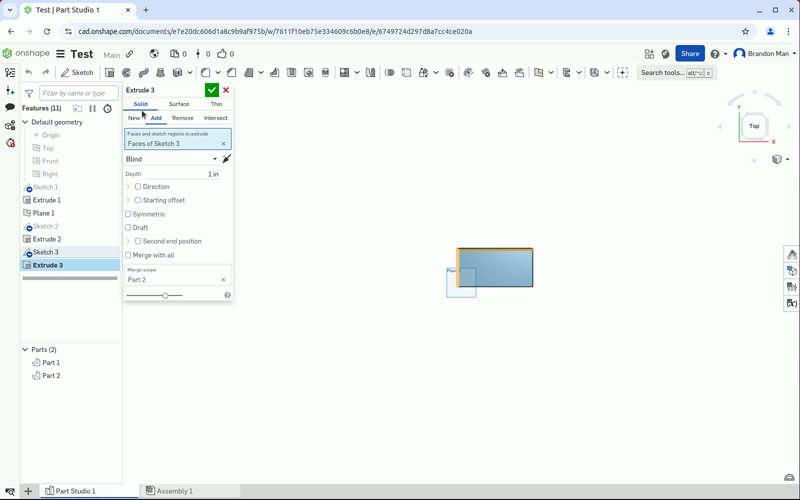
mouse_move(137, 120)
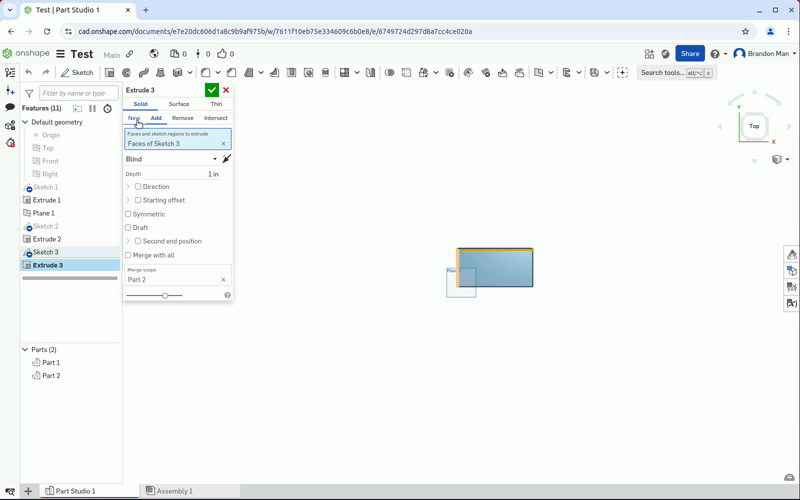
click(137, 120)
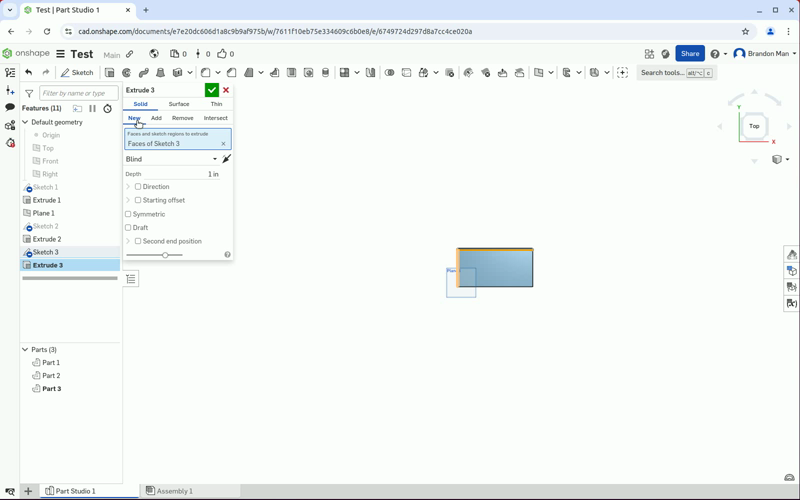
key(tab, 4)
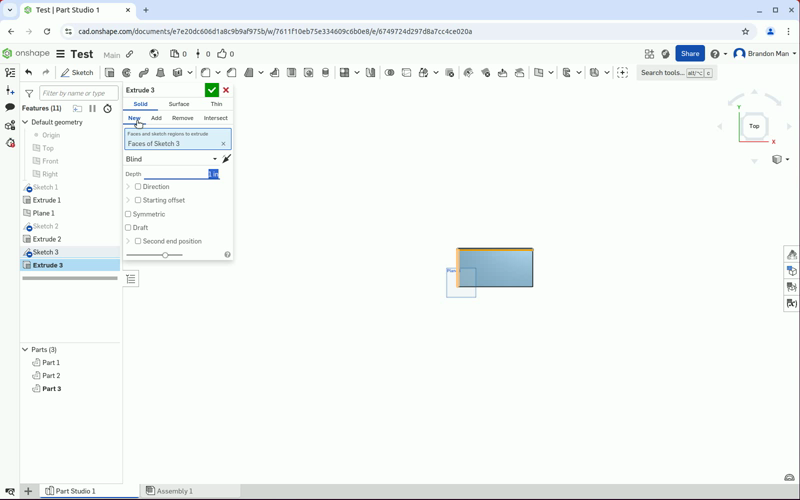
text(22.627)
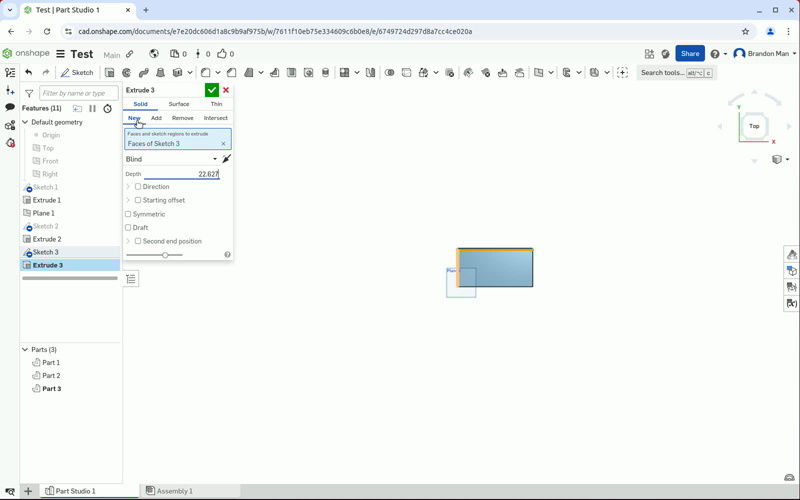
key(enter)
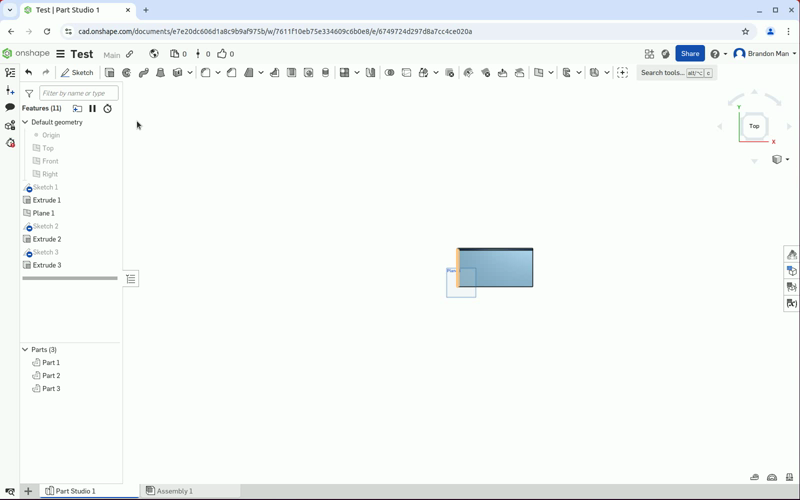
key(shift+h)
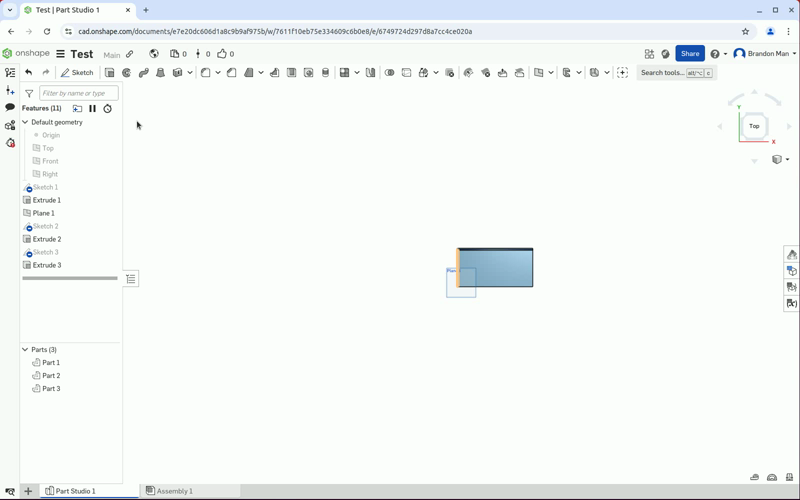
key(shift+h)
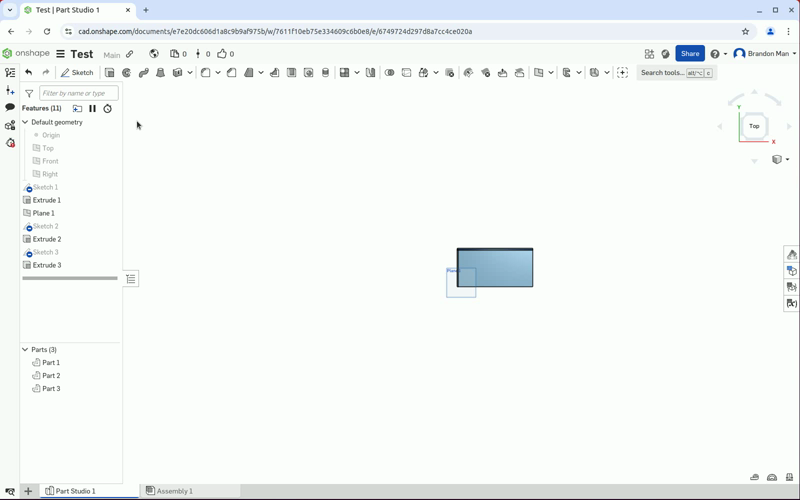
mouse_move(73, 189)
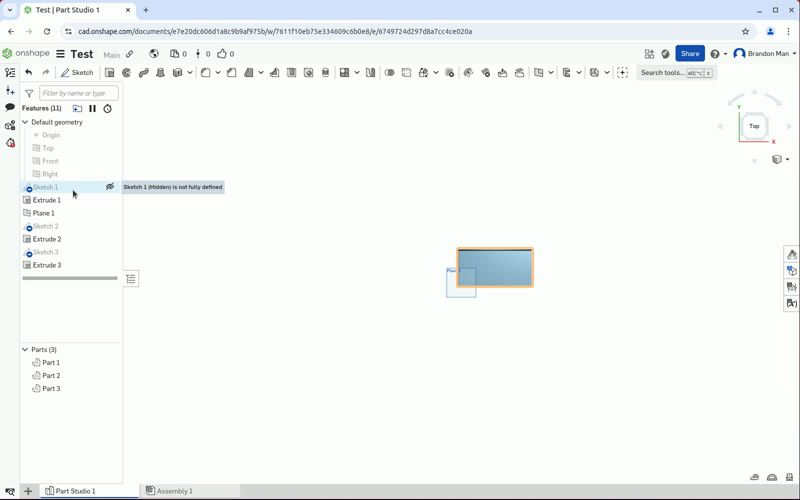
click(73, 189)
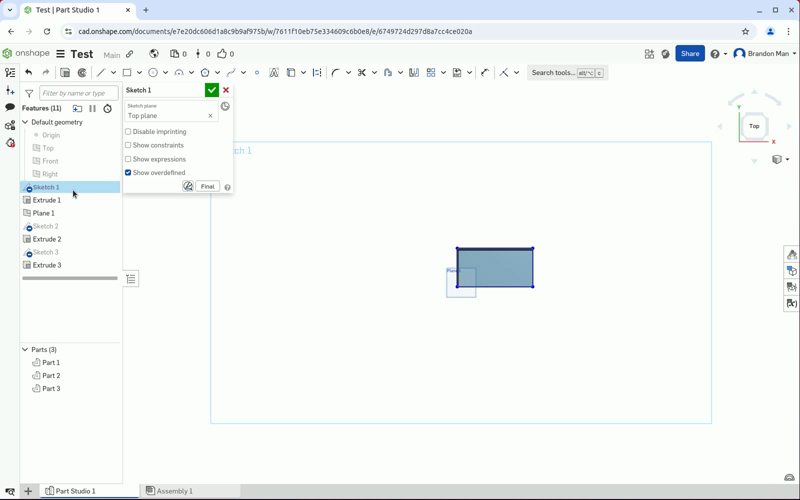
mouse_move(229, 92)
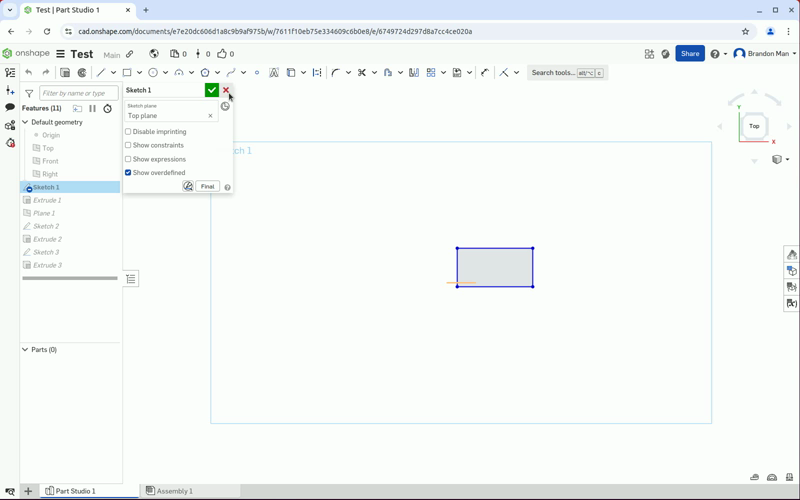
click(229, 92)
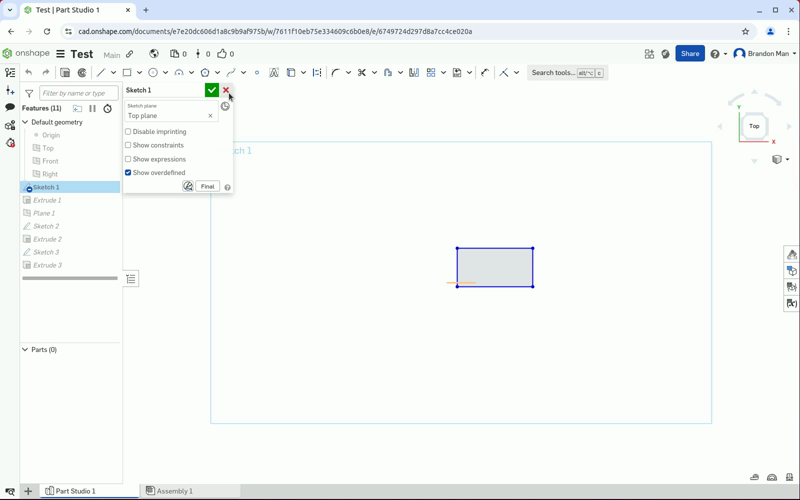
key(shift+s)
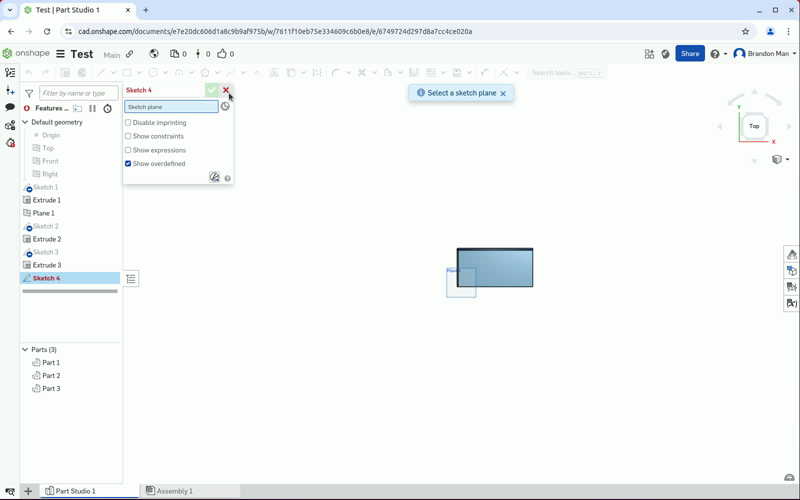
mouse_move(73, 215)
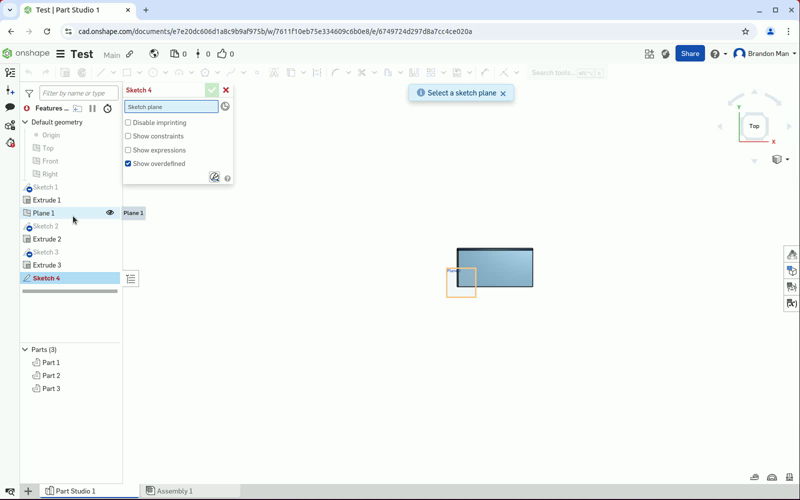
click(73, 215)
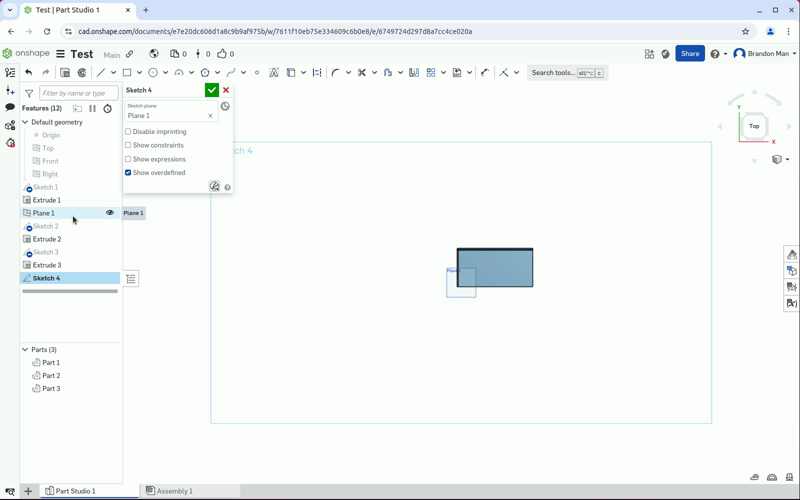
mouse_move(73, 352)
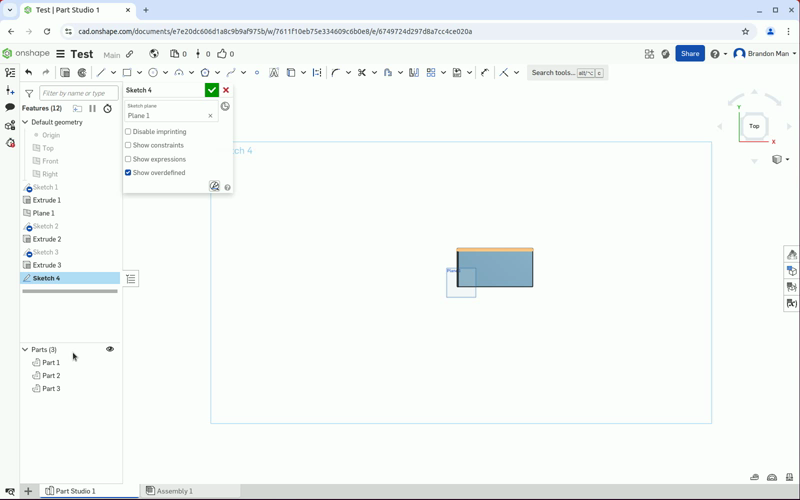
key(y)
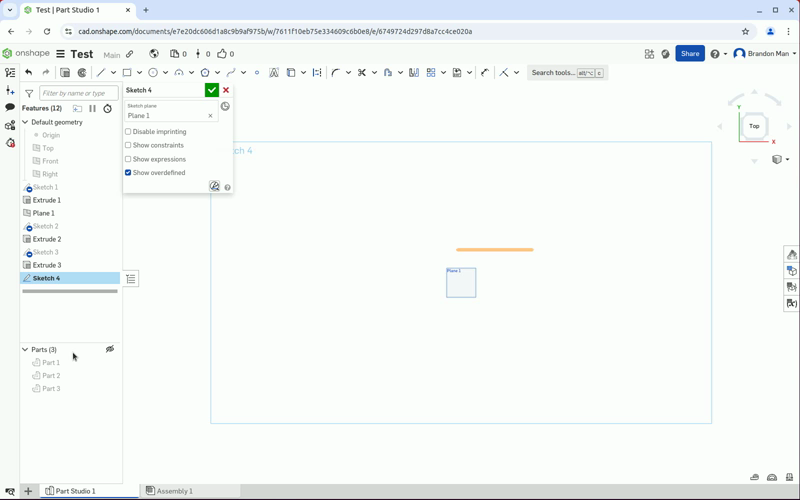
key(l)
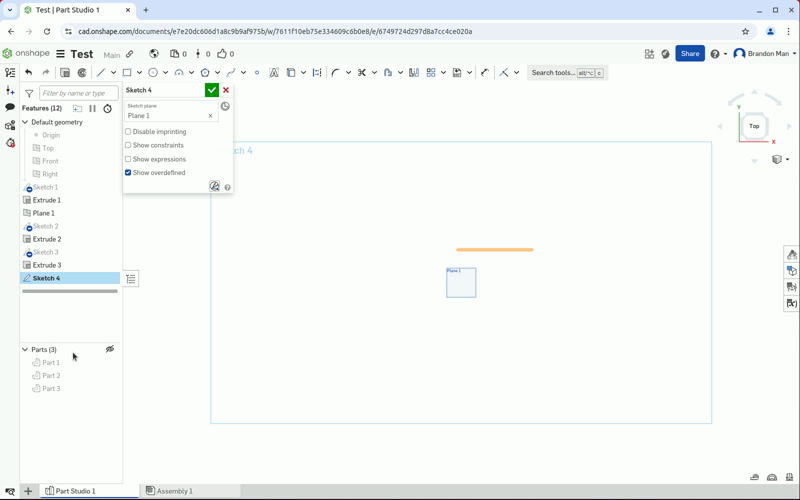
key_down(shift)
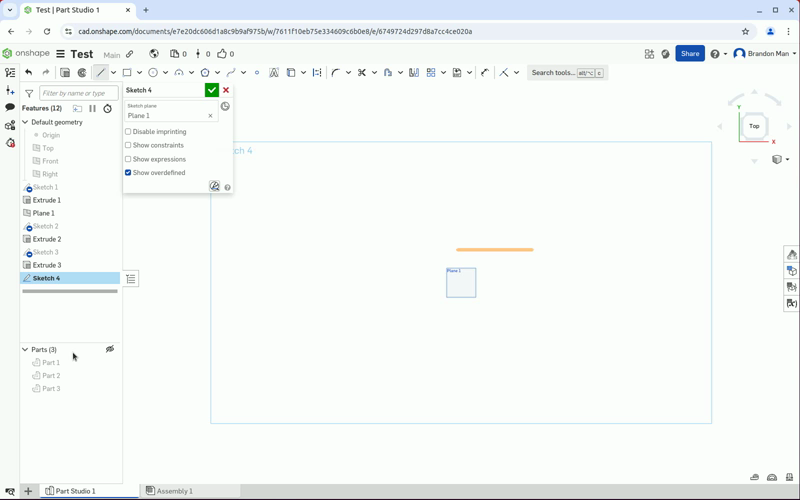
mouse_move(531, 286)
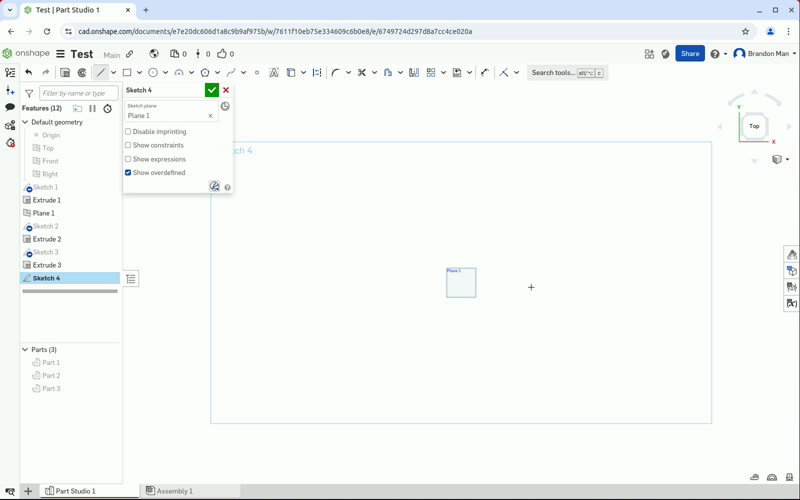
click(531, 286)
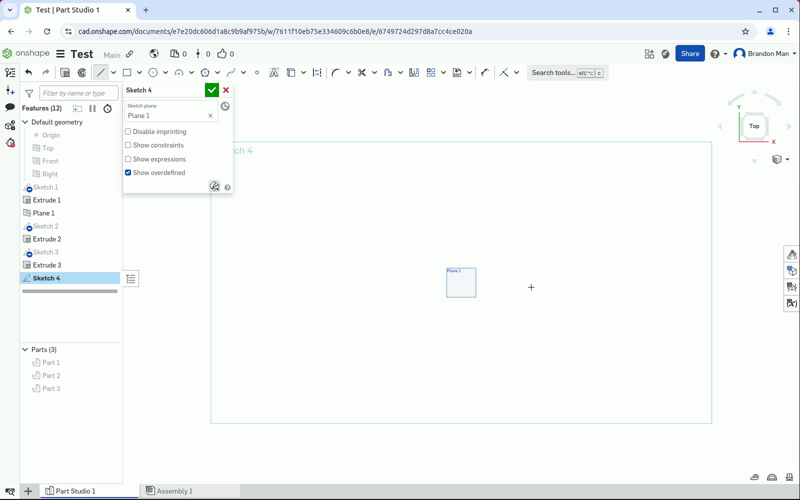
key_up(shift)
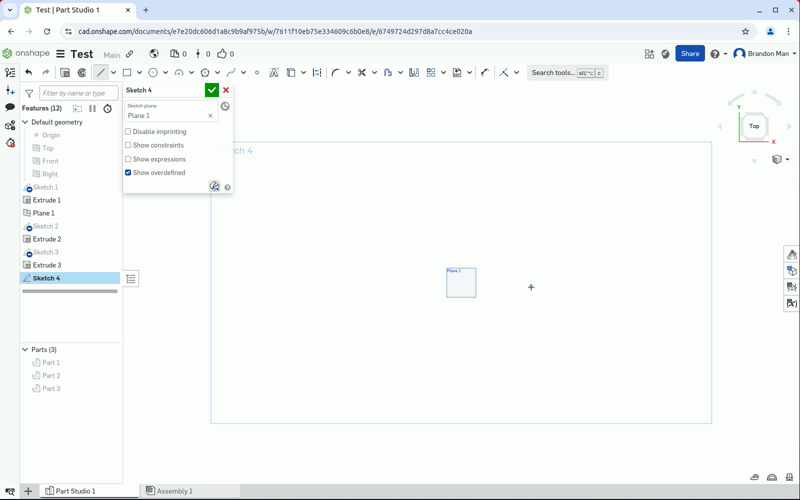
key_down(shift)
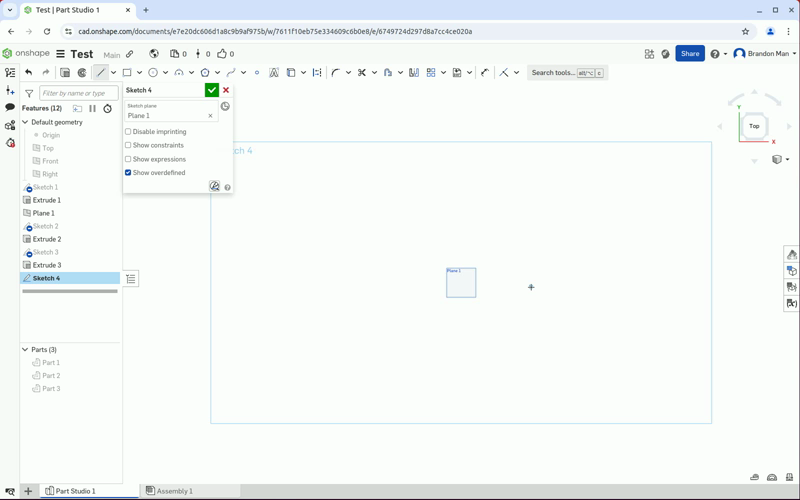
mouse_move(561, 286)
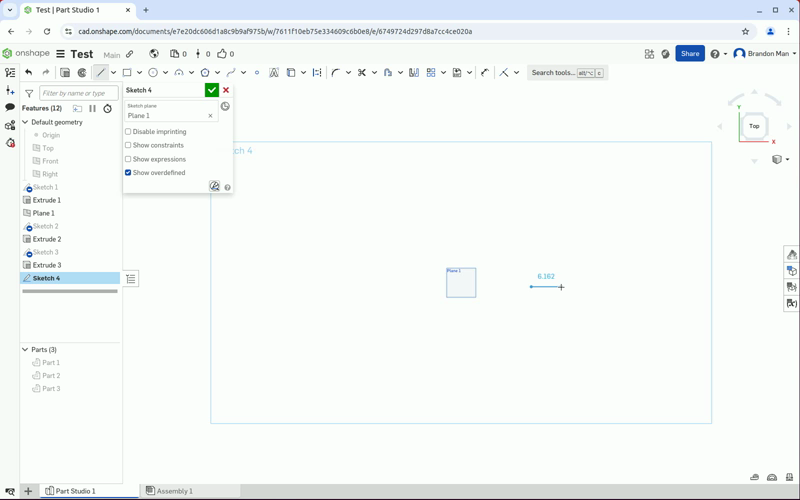
mouse_move(532, 286)
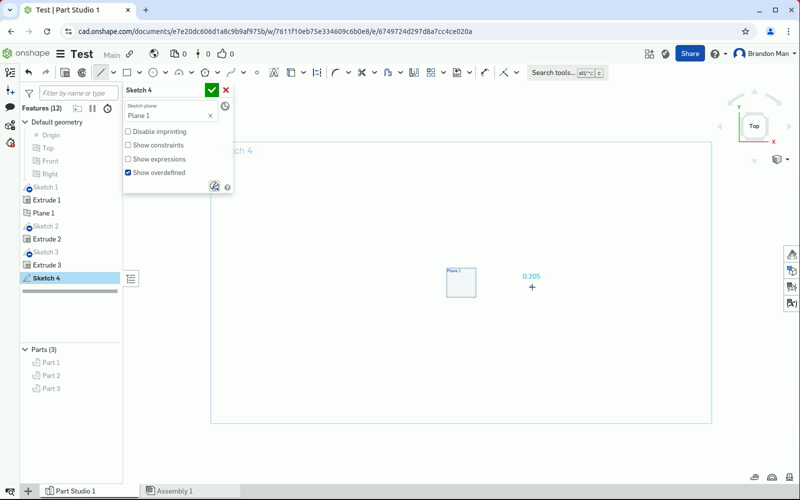
scroll(6)
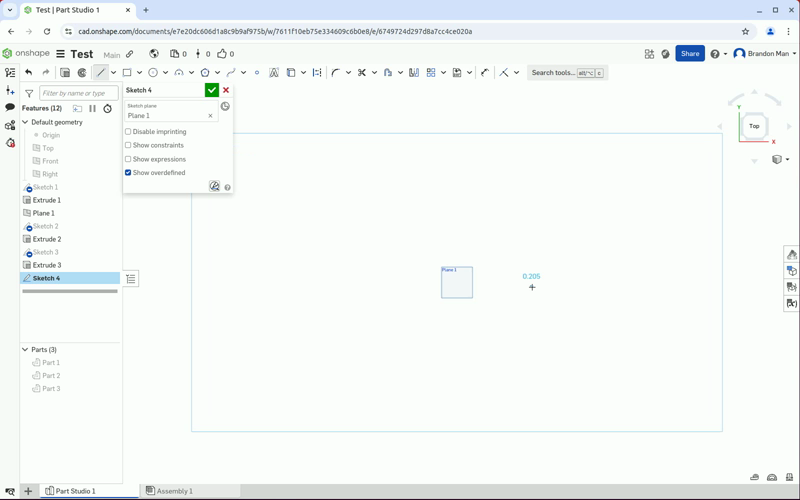
scroll(6)
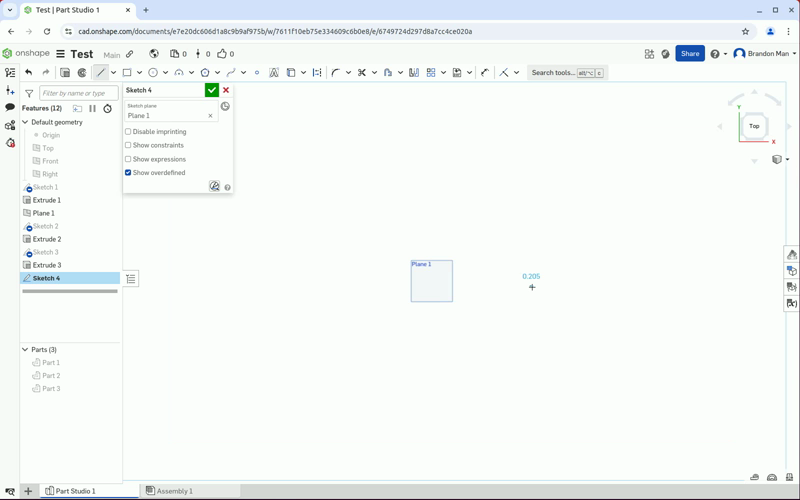
scroll(6)
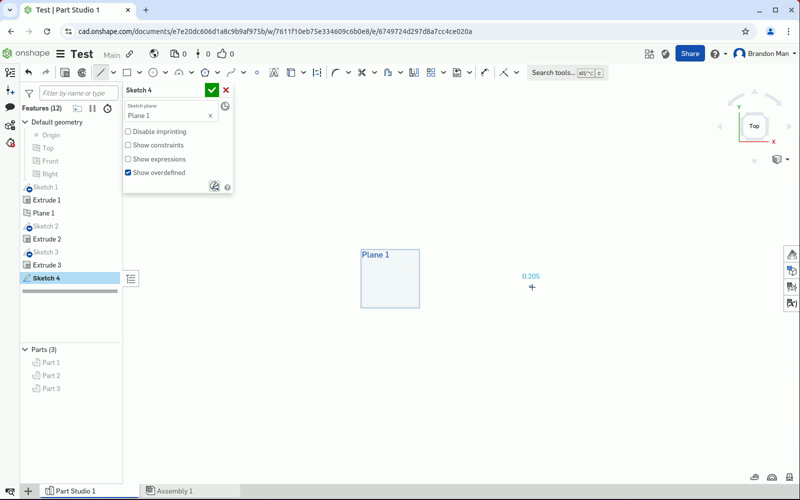
scroll(6)
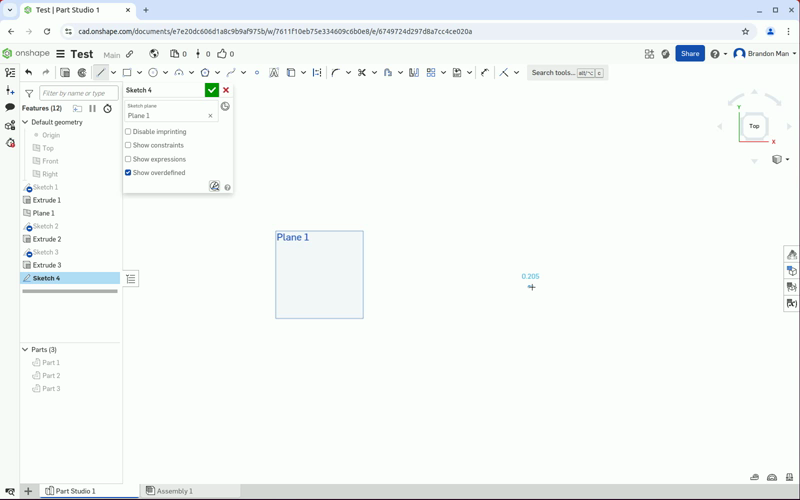
scroll(6)
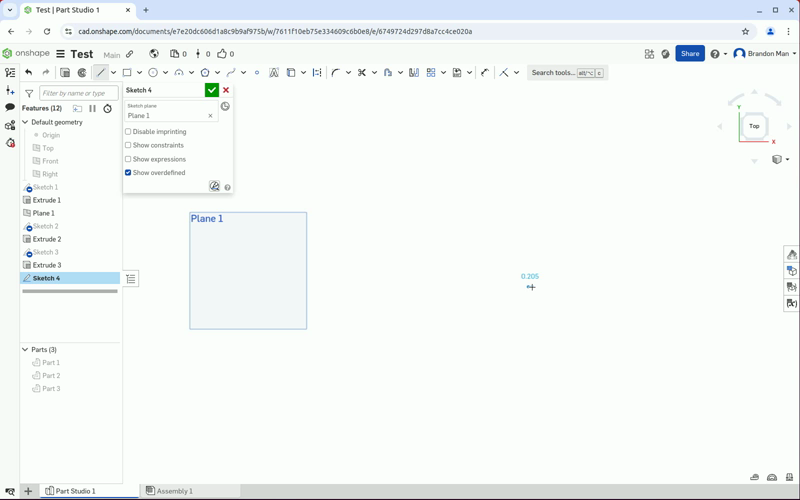
scroll(6)
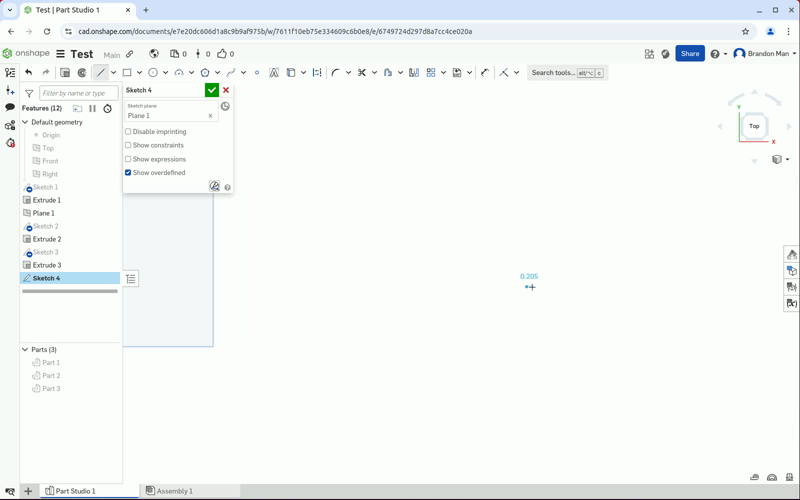
scroll(6)
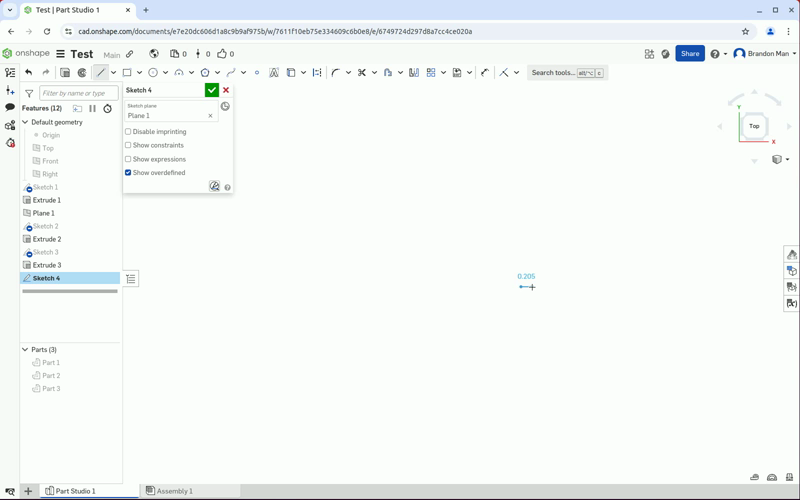
click(532, 286)
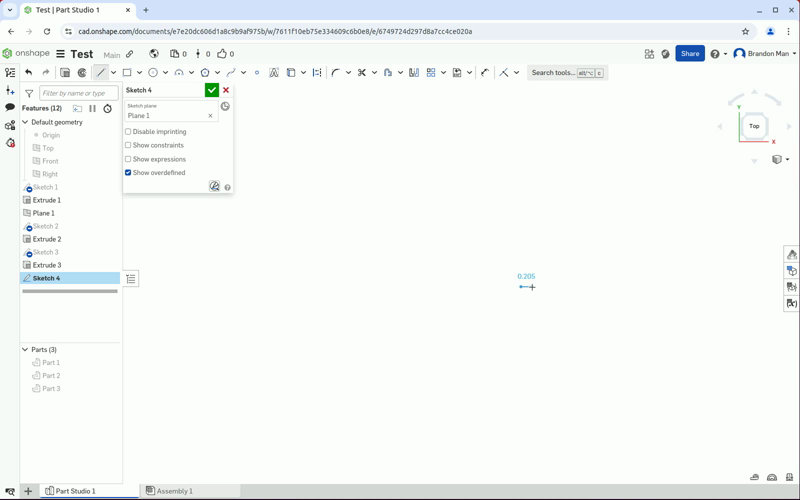
scroll(-6)
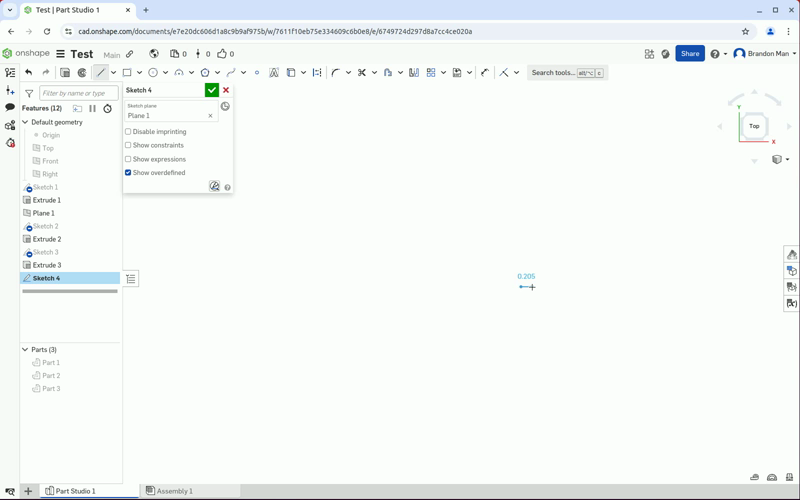
scroll(-6)
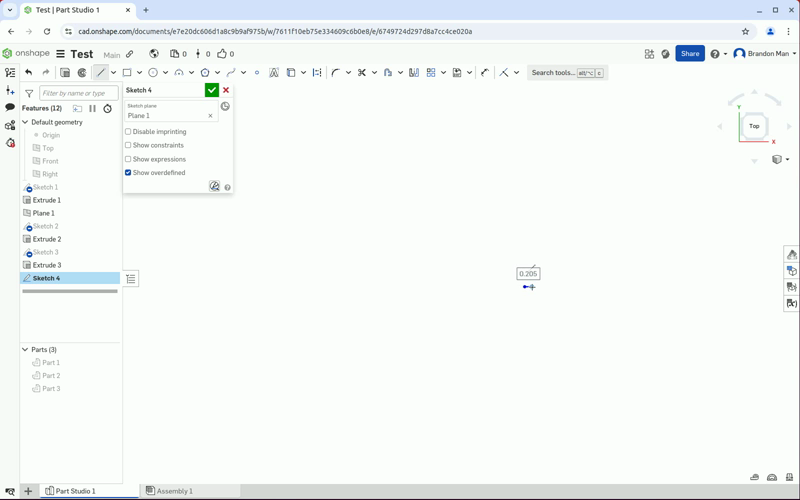
scroll(-6)
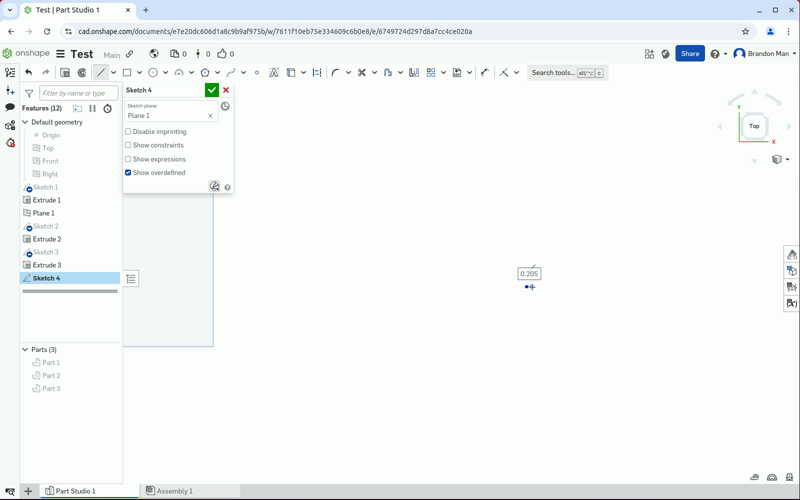
scroll(-6)
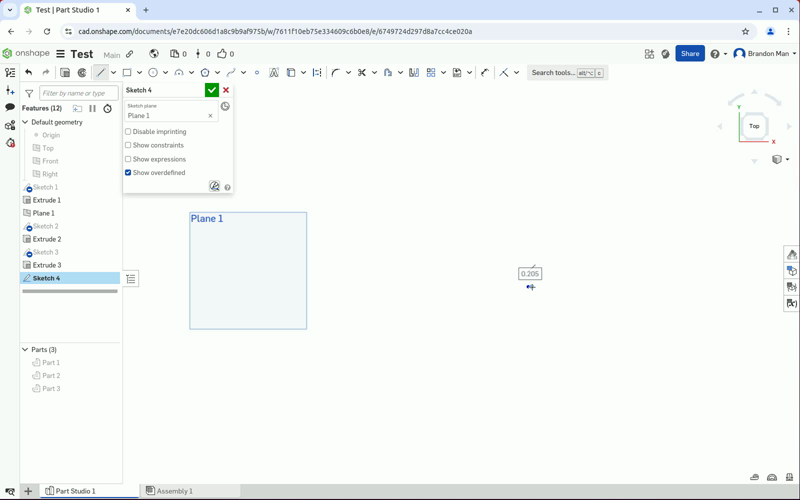
scroll(-6)
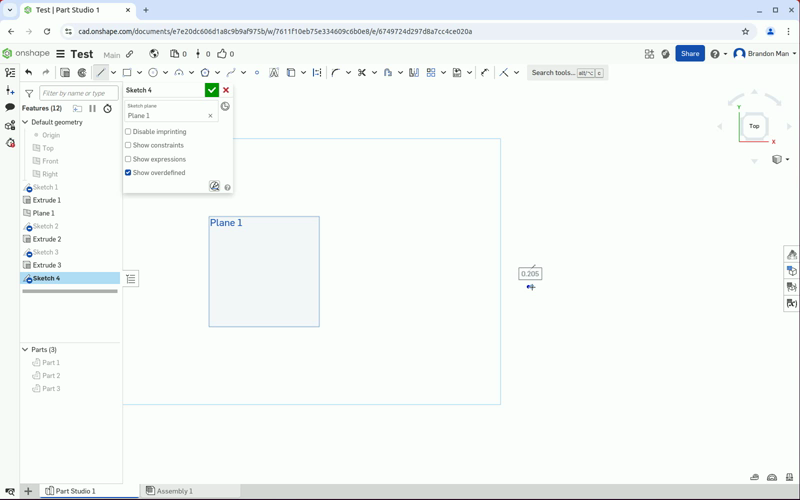
scroll(-6)
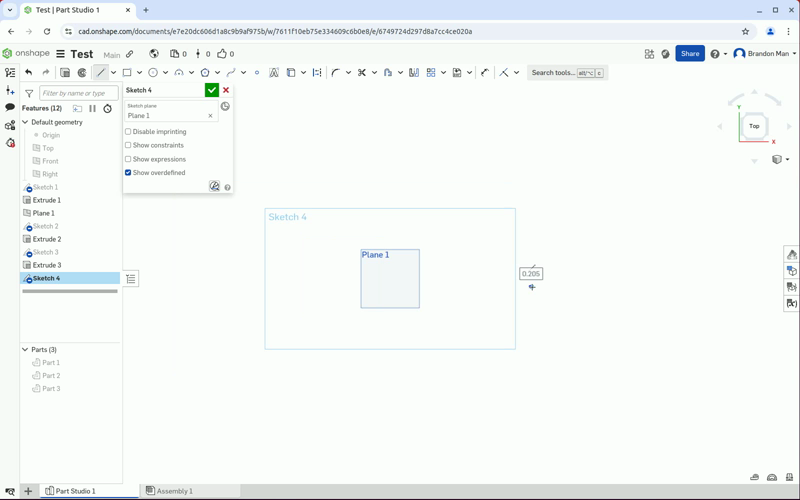
scroll(-6)
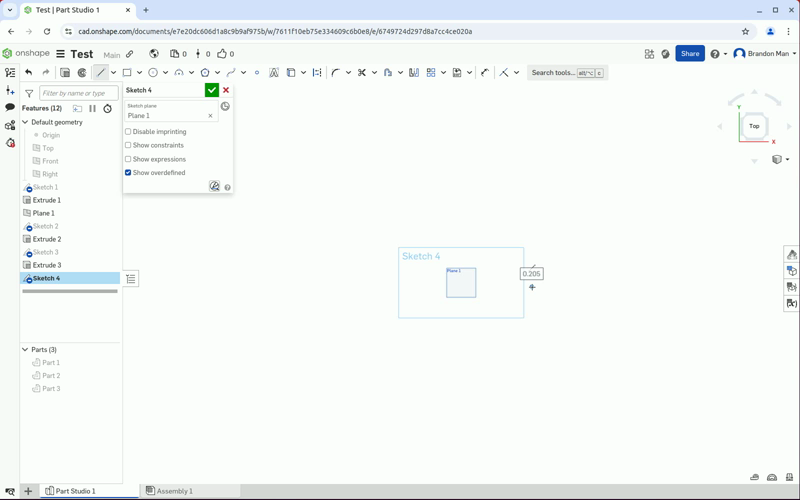
key_up(shift)
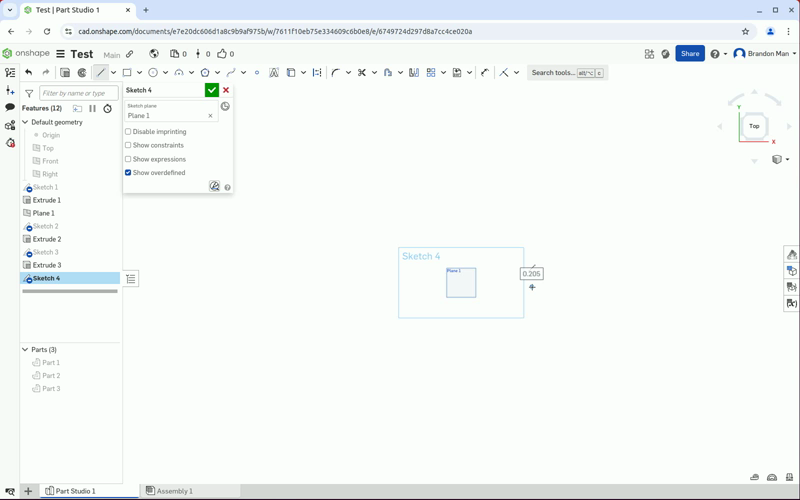
key_down(shift)
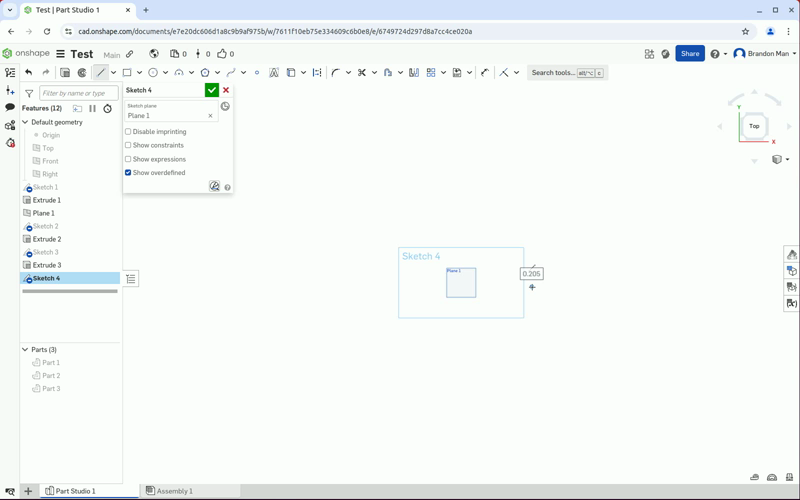
mouse_move(562, 286)
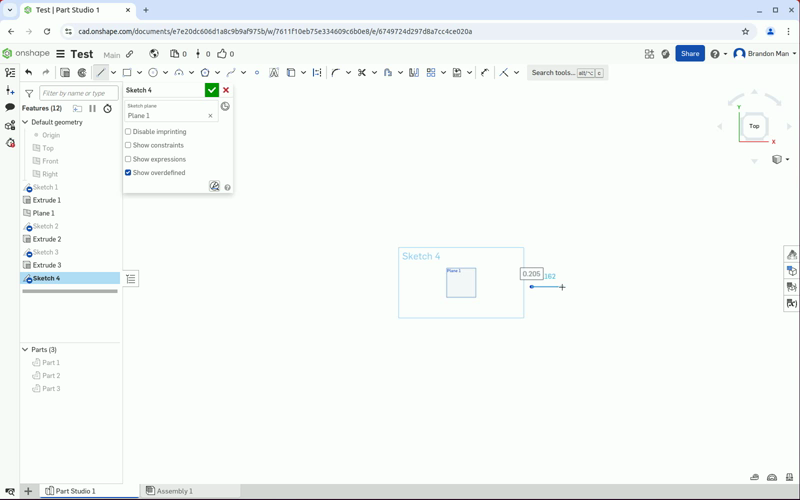
mouse_move(532, 249)
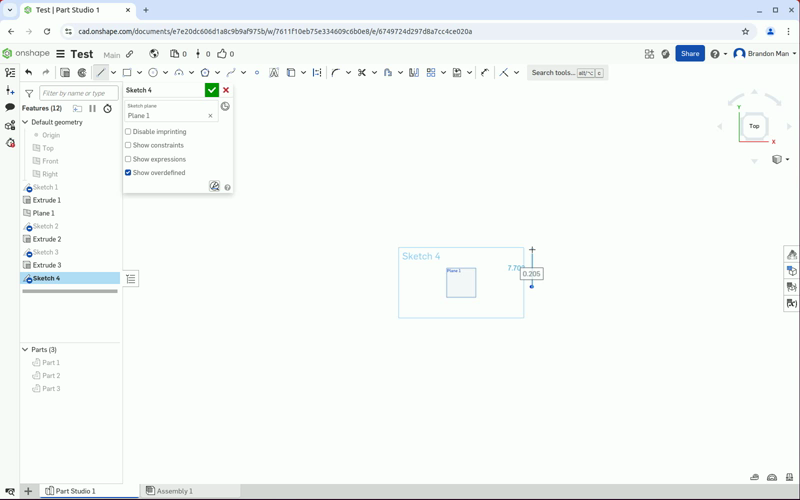
click(532, 249)
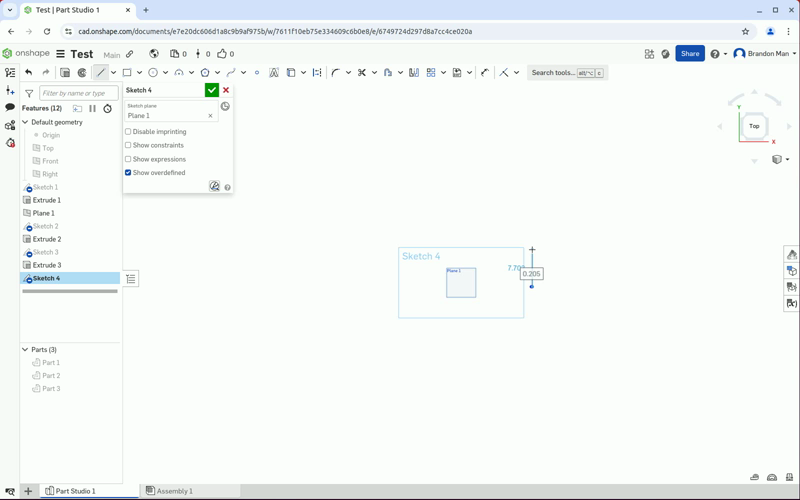
key_up(shift)
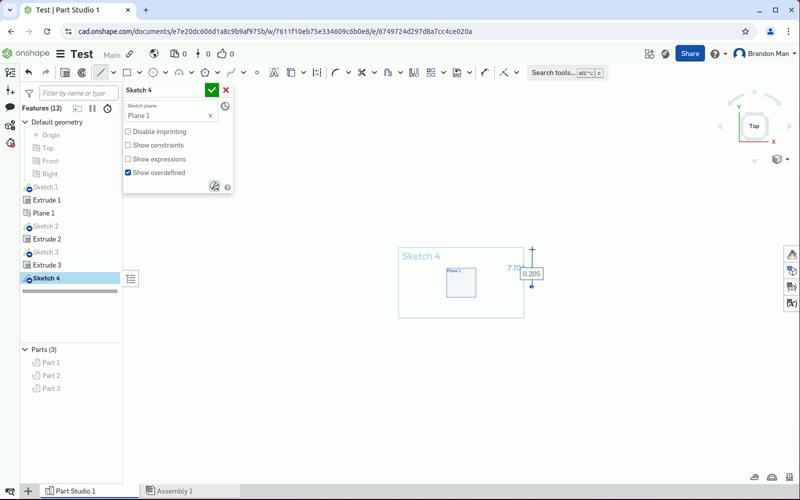
key_down(shift)
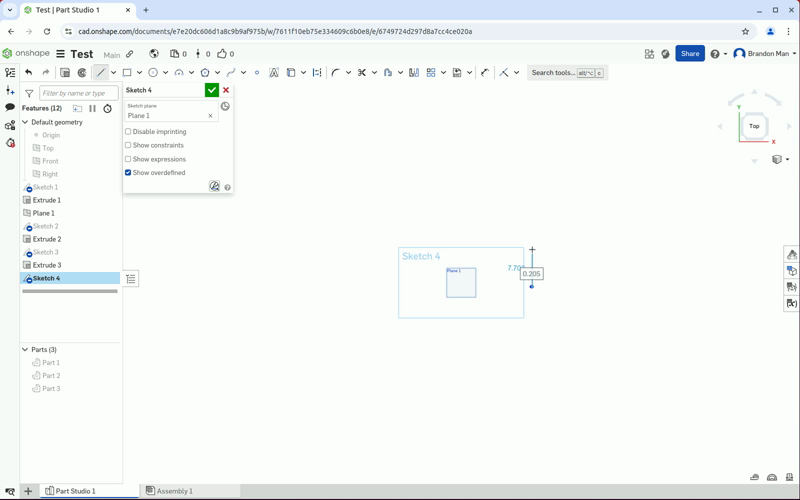
mouse_move(562, 249)
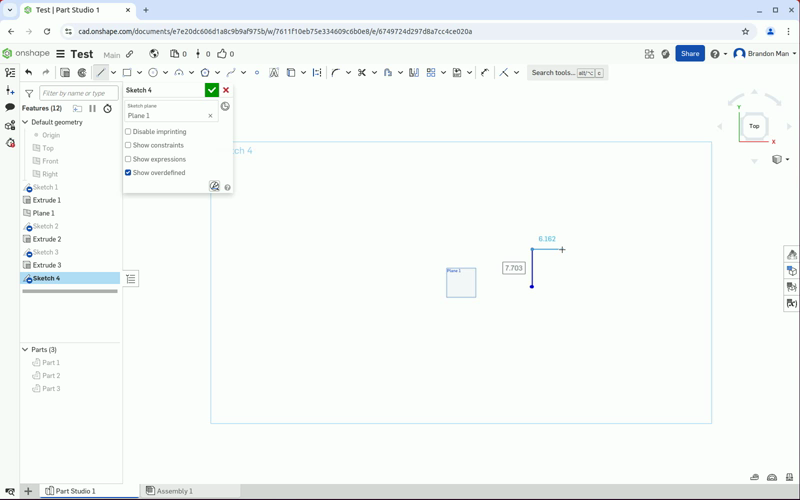
mouse_move(531, 249)
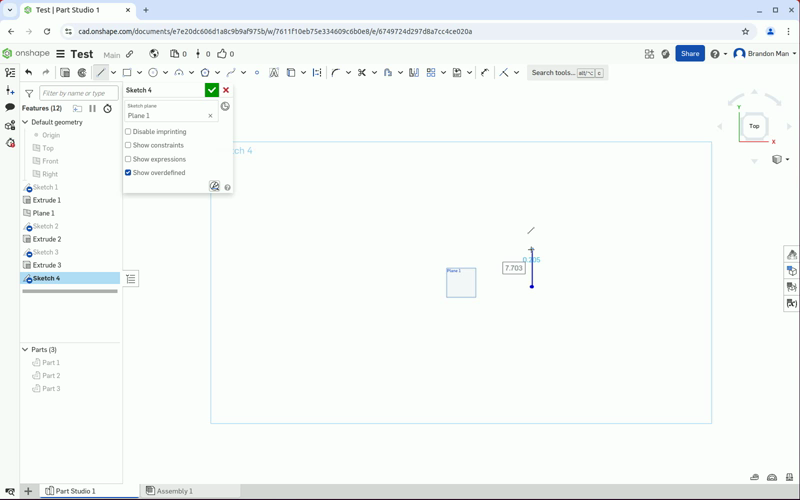
scroll(6)
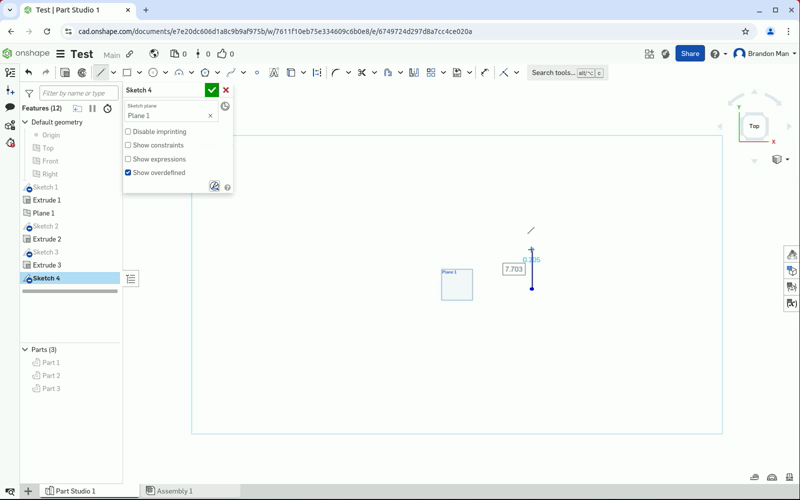
scroll(6)
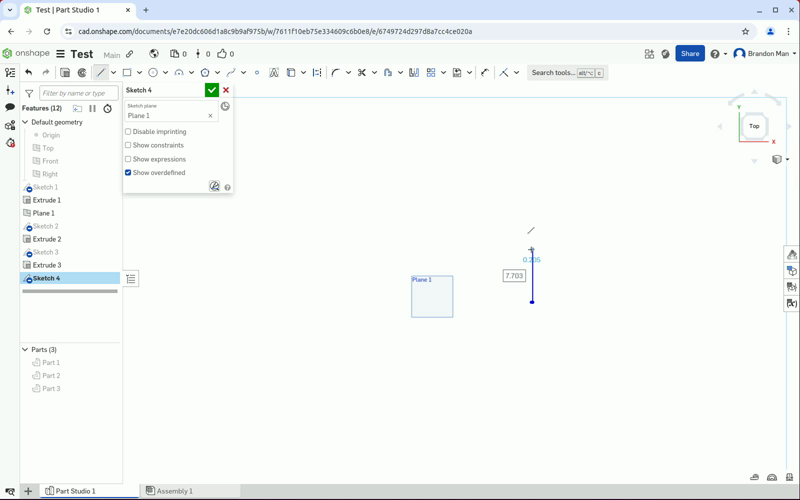
scroll(6)
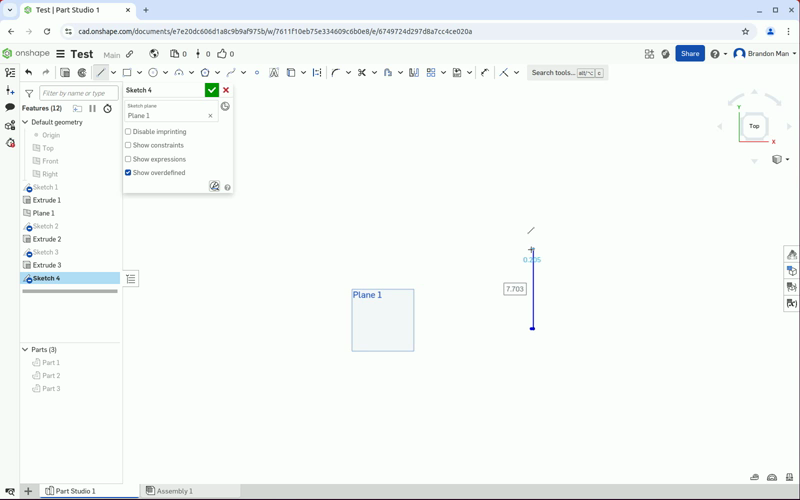
scroll(6)
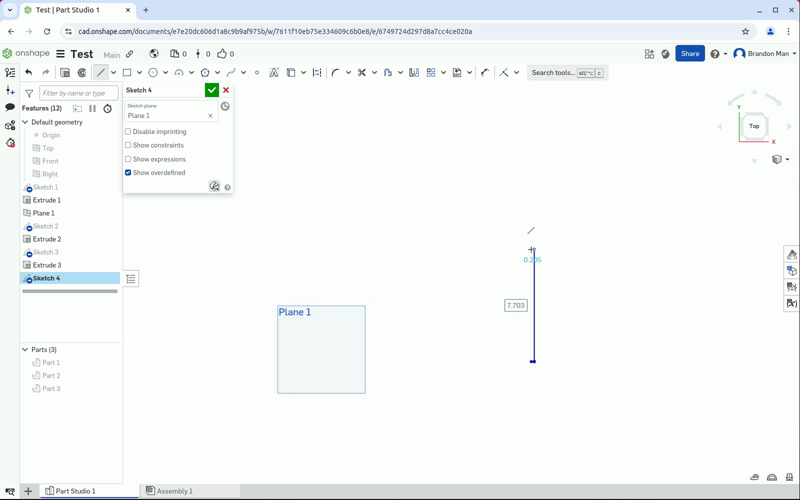
scroll(6)
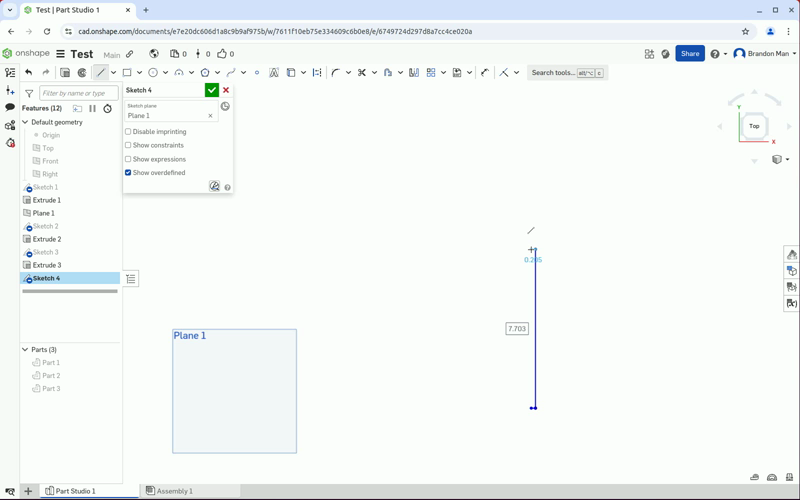
scroll(6)
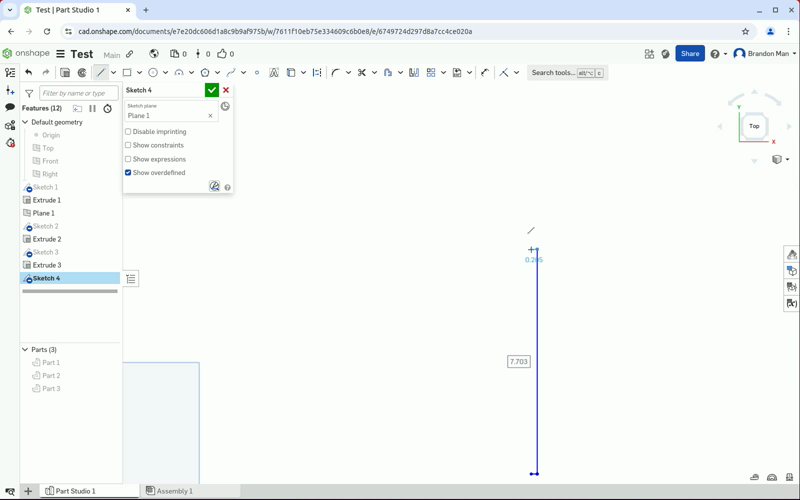
scroll(6)
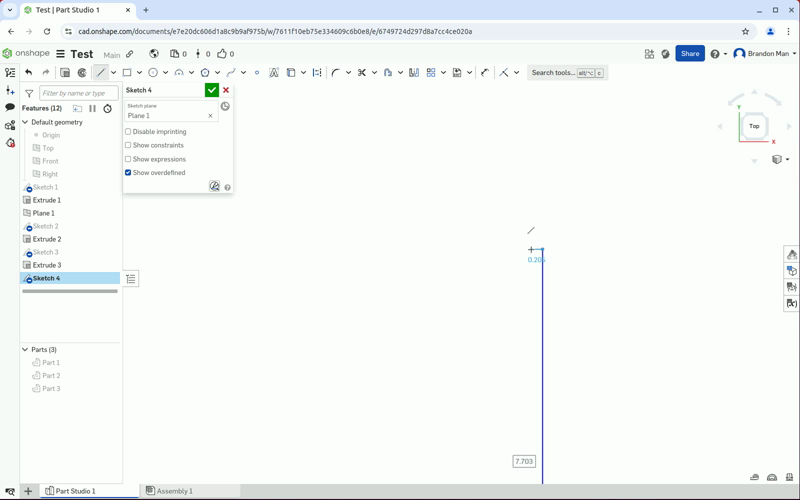
click(531, 249)
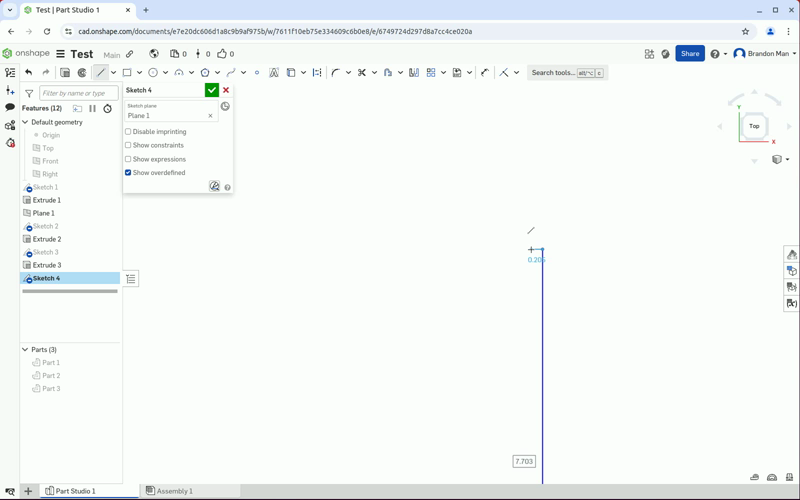
scroll(-6)
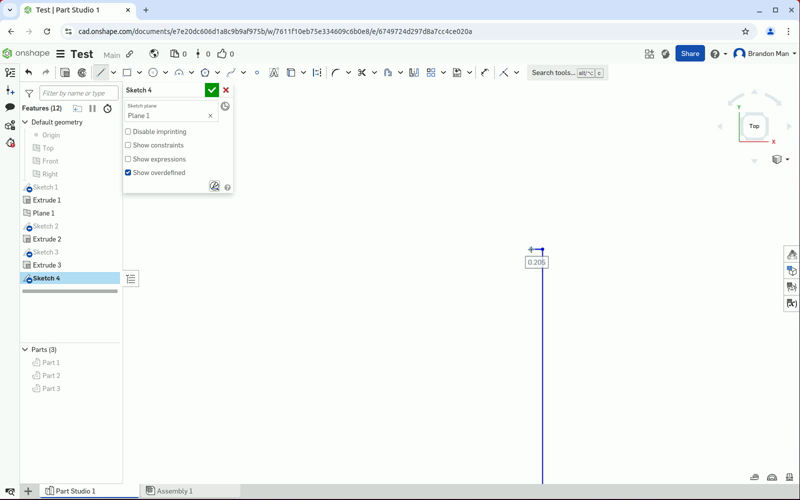
scroll(-6)
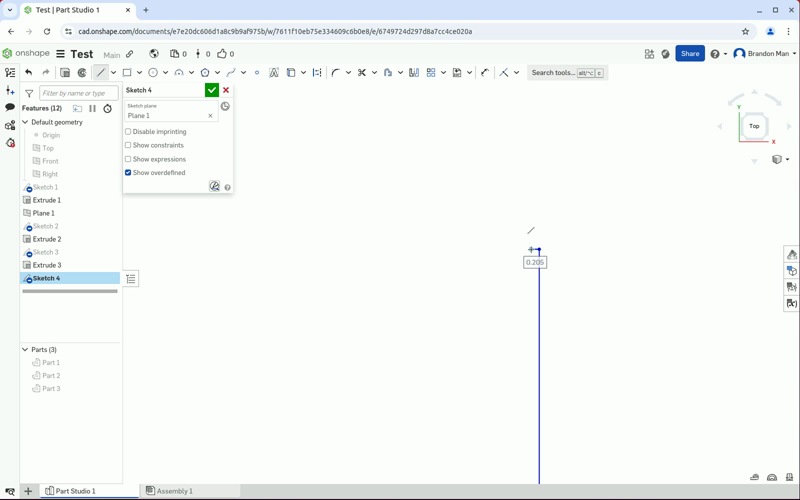
scroll(-6)
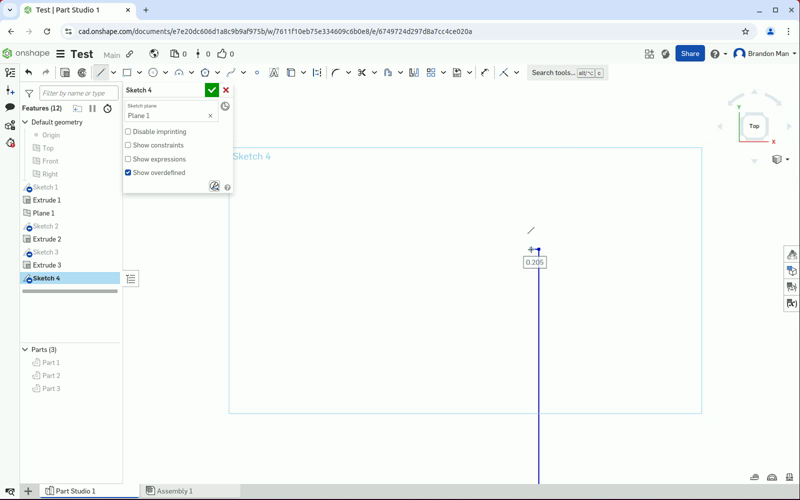
scroll(-6)
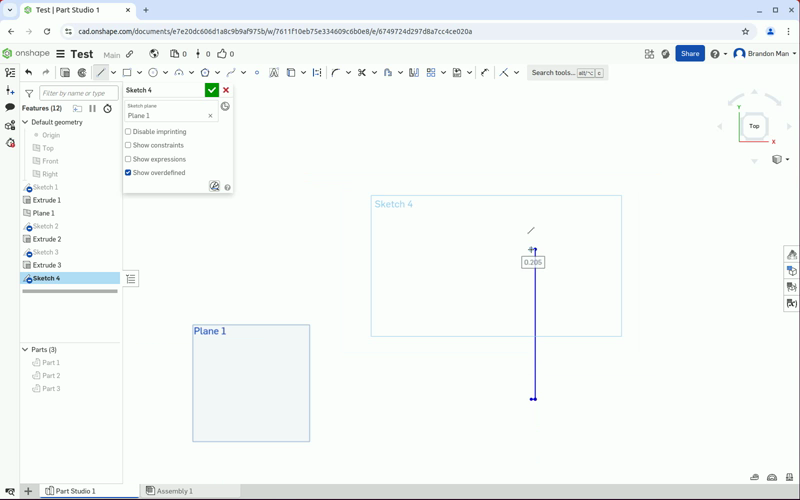
scroll(-6)
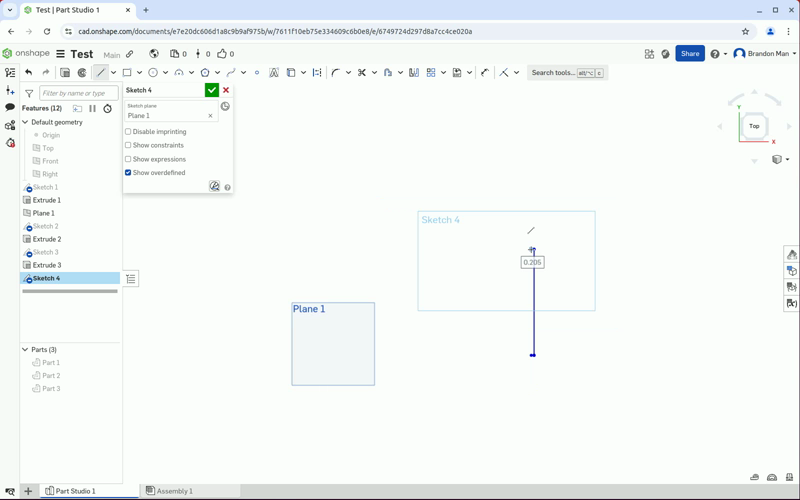
scroll(-6)
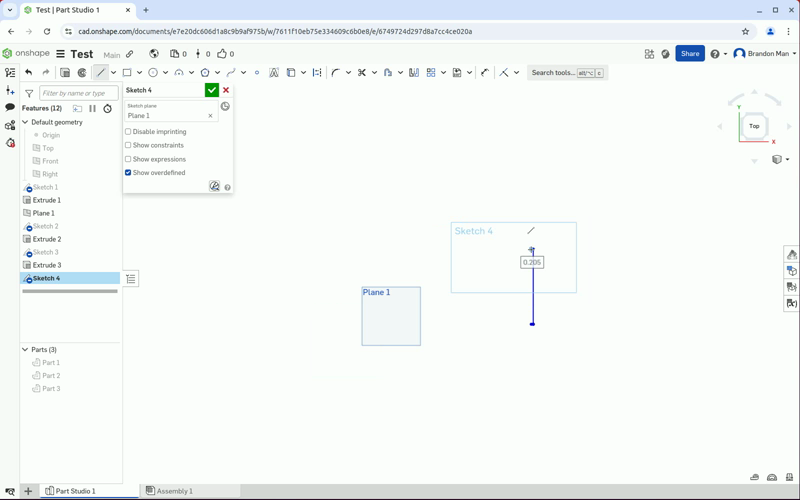
scroll(-6)
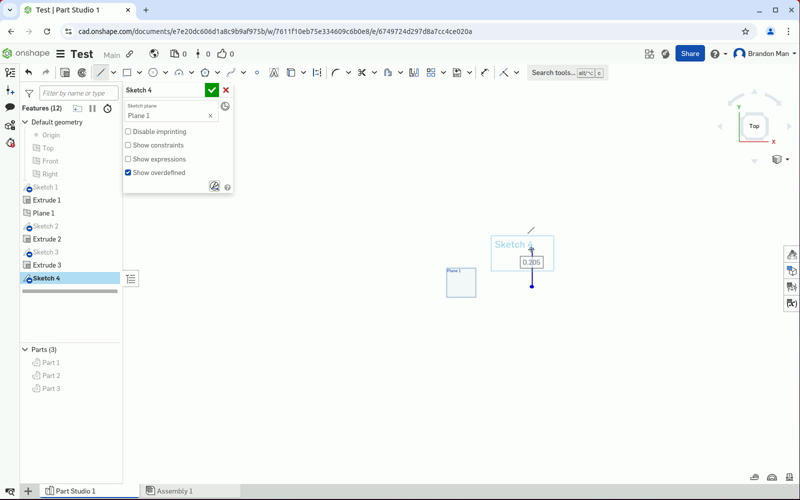
key_up(shift)
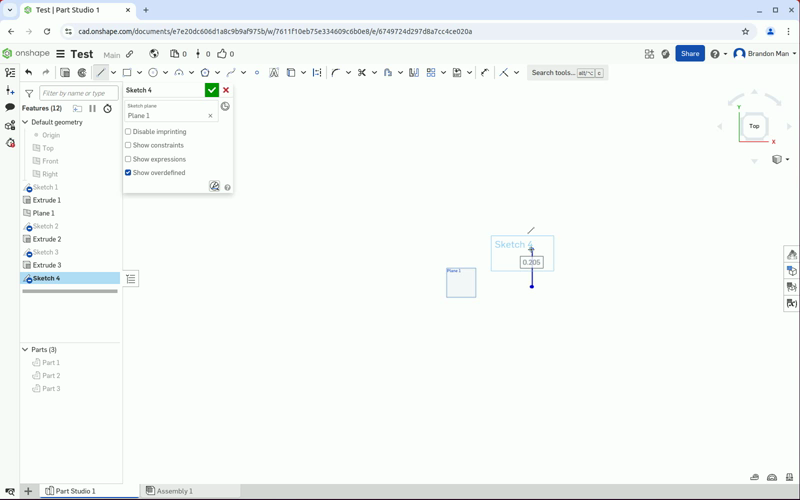
mouse_move(561, 249)
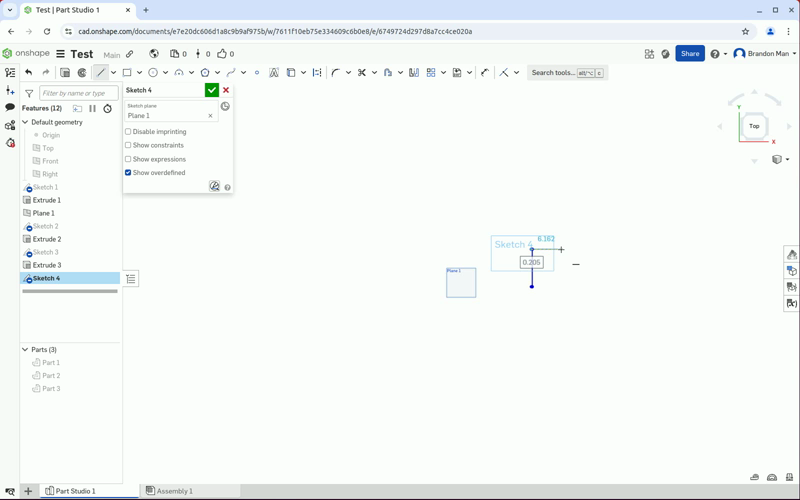
key_down(shift)
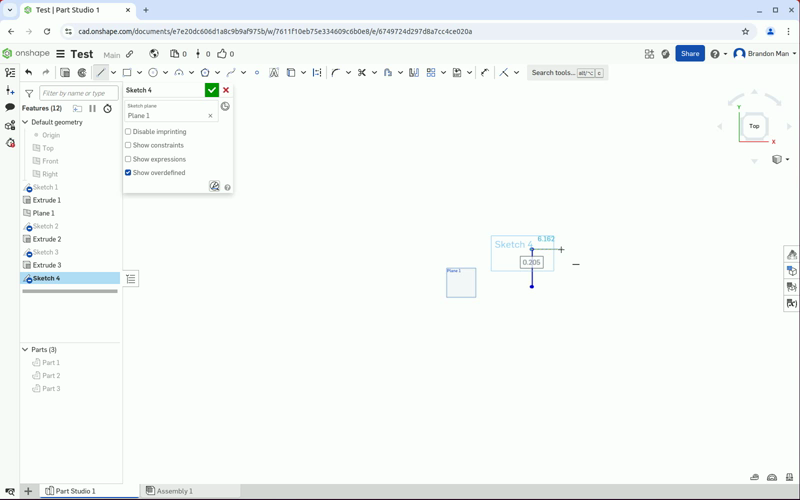
mouse_move(531, 286)
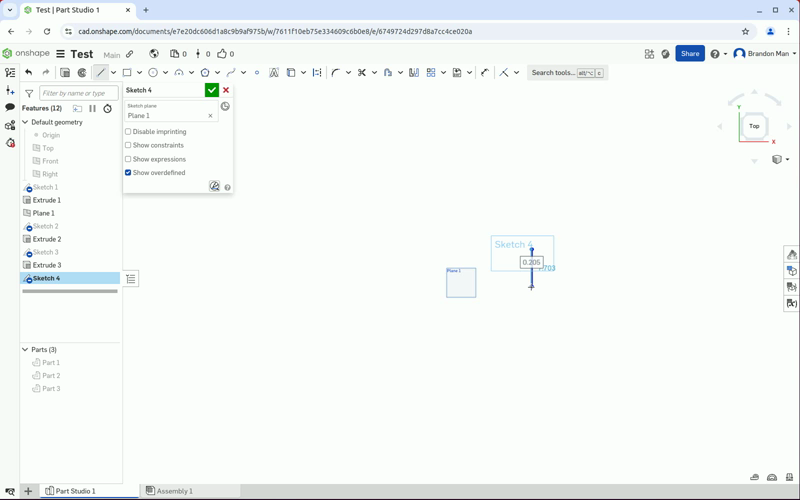
scroll(6)
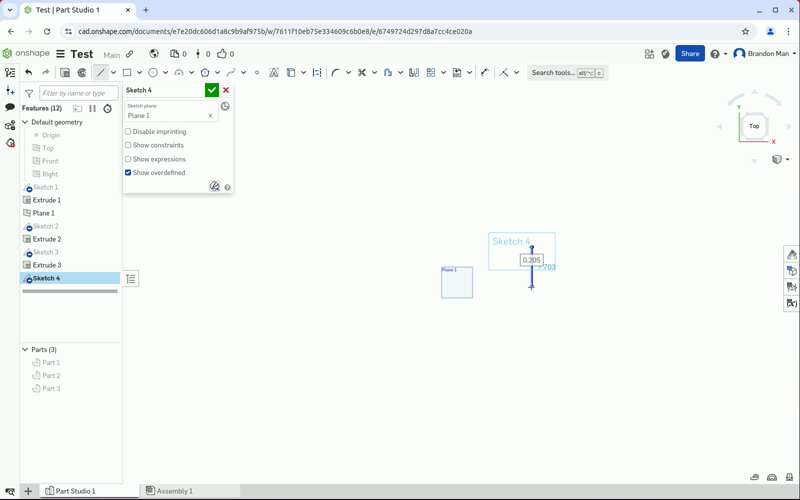
scroll(6)
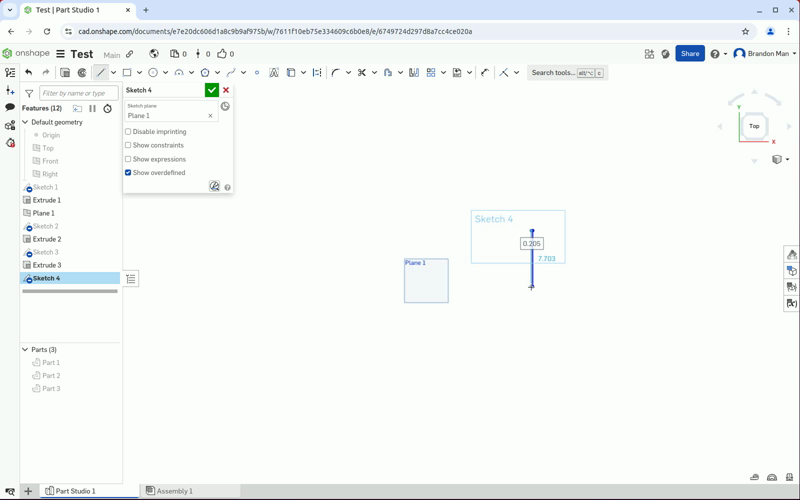
scroll(6)
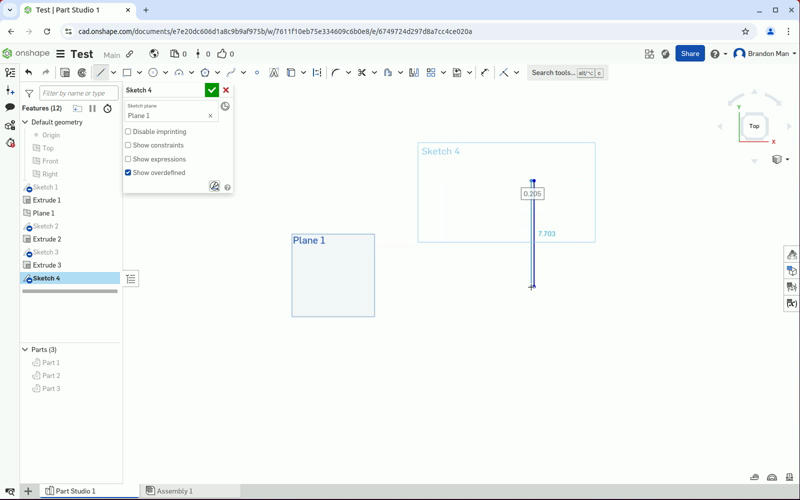
scroll(6)
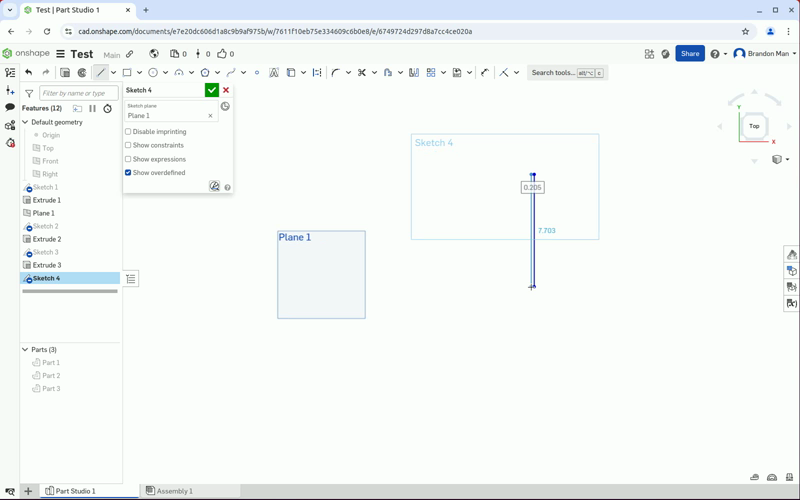
scroll(6)
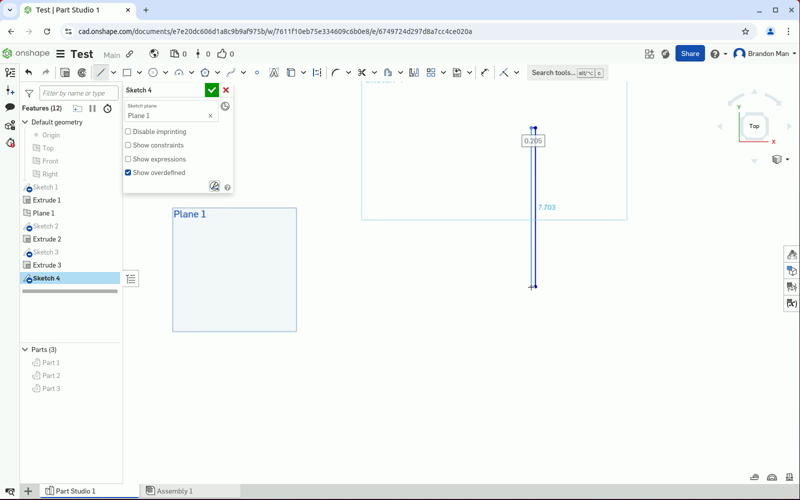
scroll(6)
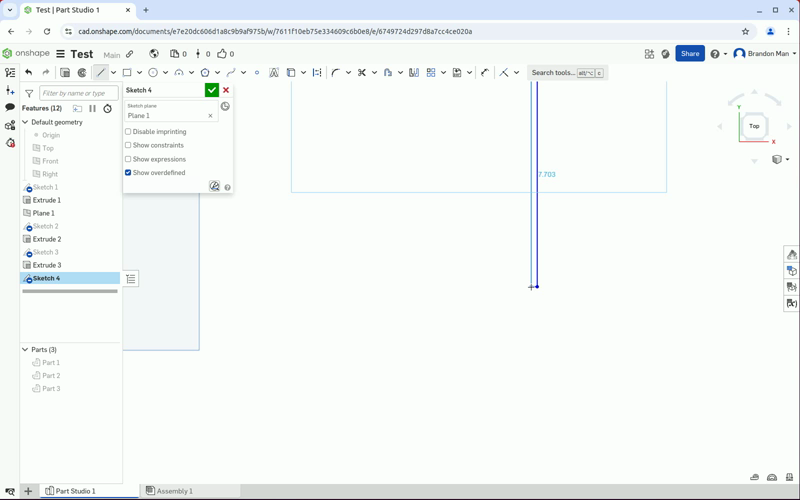
scroll(6)
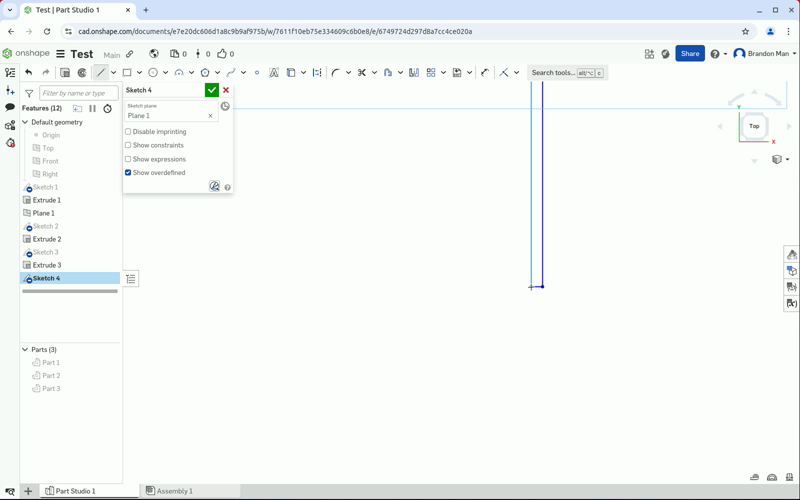
key_up(shift)
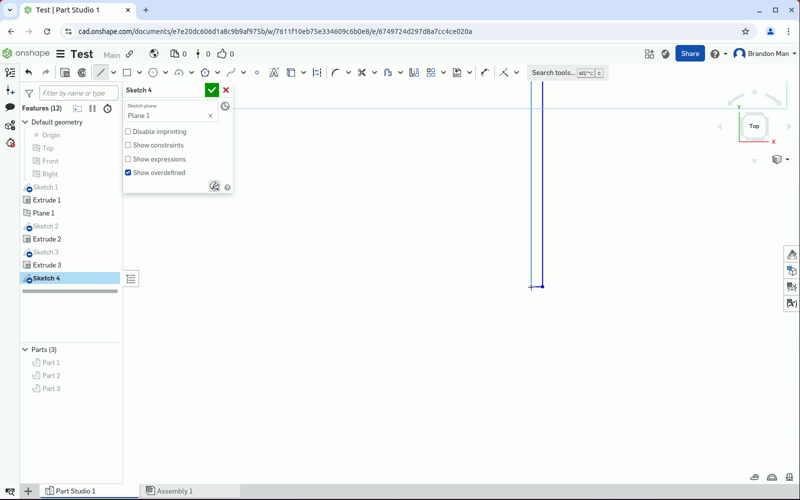
click(531, 286)
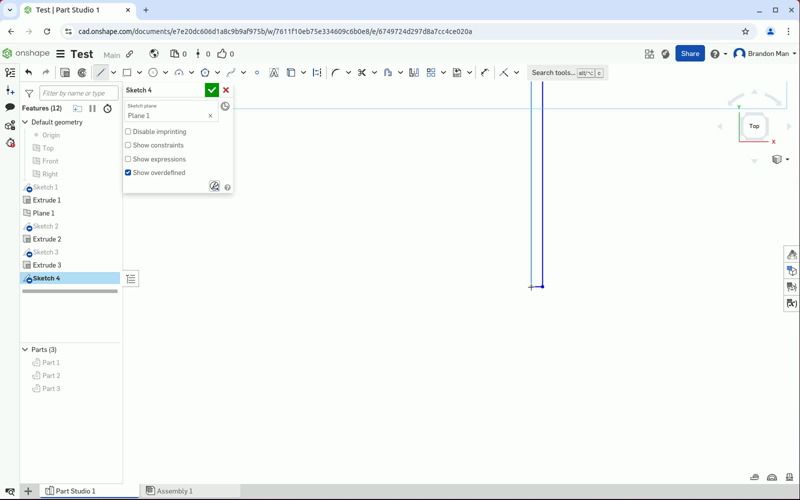
scroll(-6)
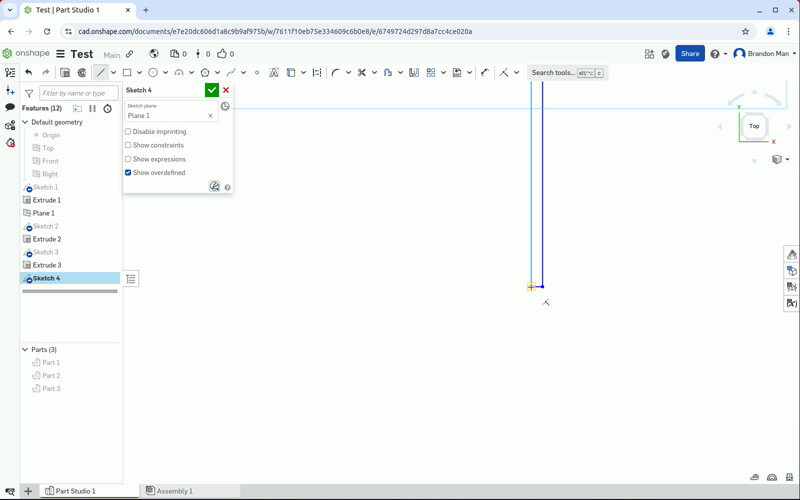
scroll(-6)
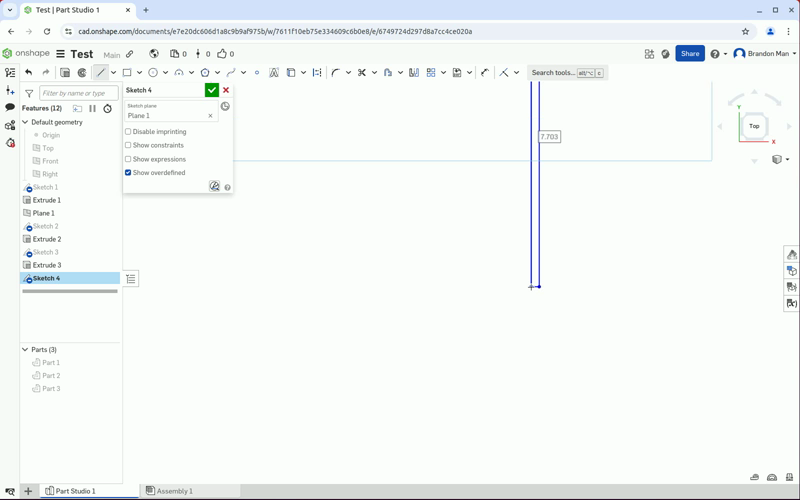
scroll(-6)
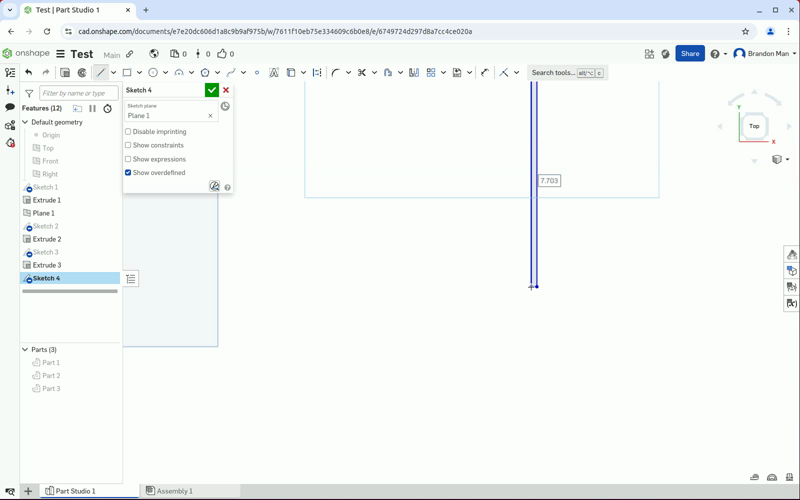
scroll(-6)
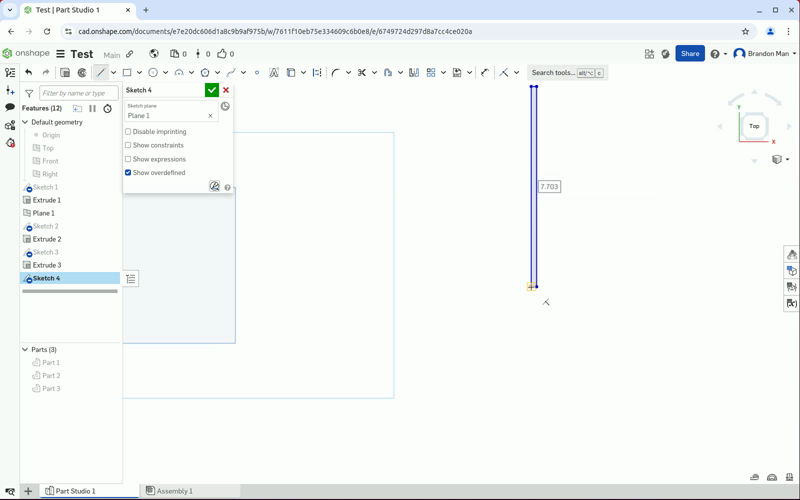
scroll(-6)
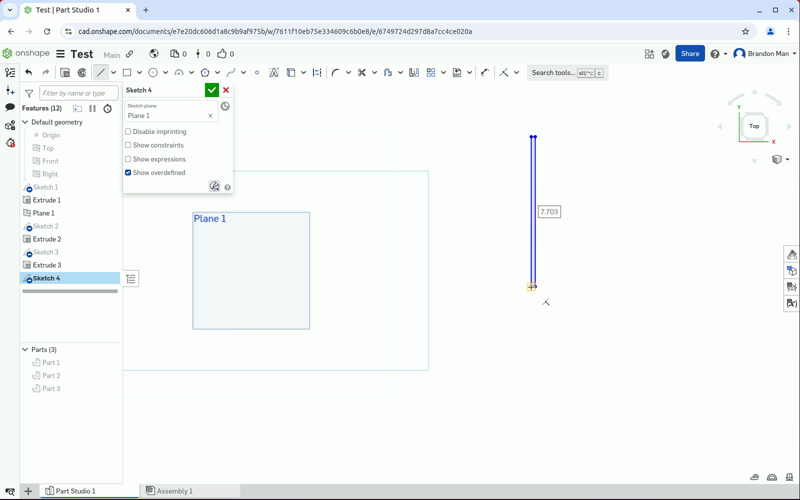
scroll(-6)
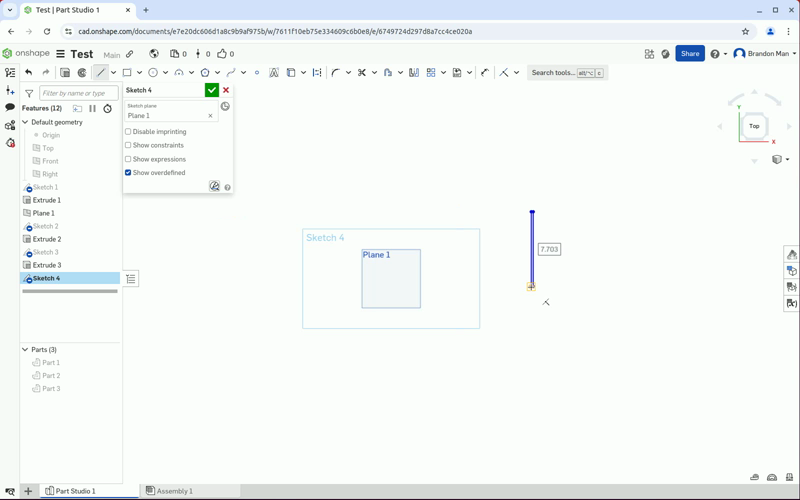
scroll(-6)
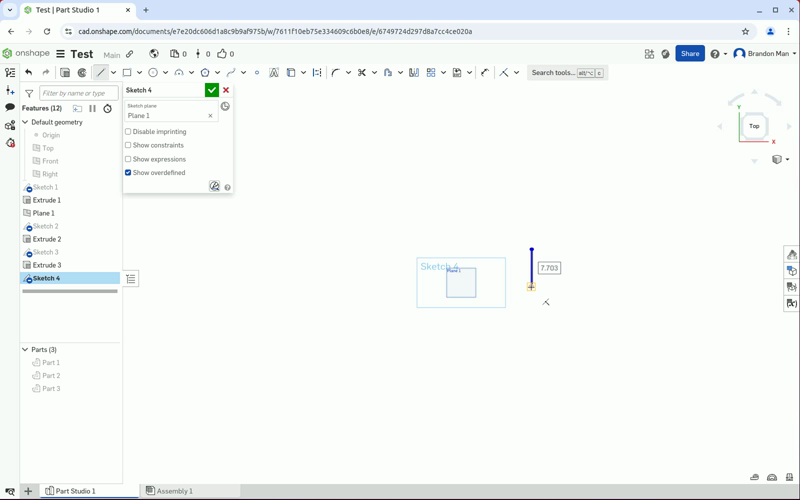
key(esc)
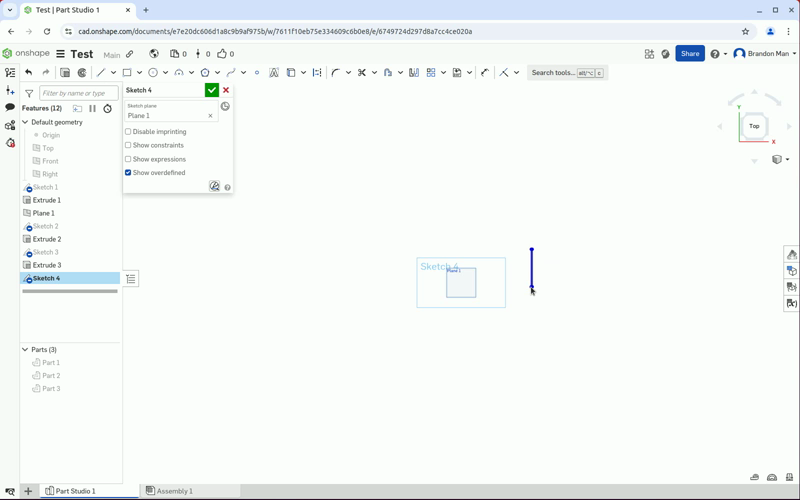
mouse_move(531, 281)
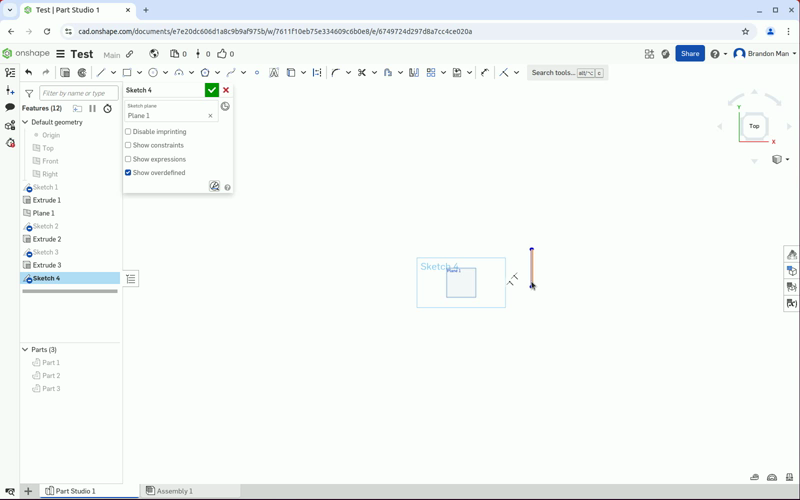
scroll(6)
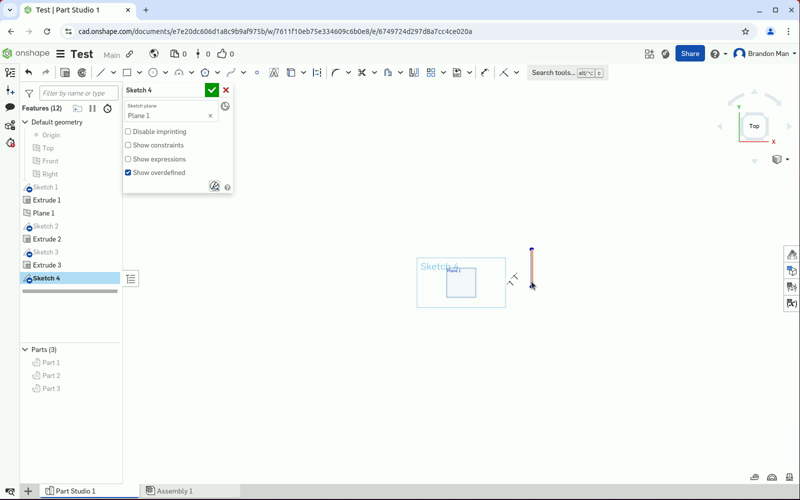
scroll(6)
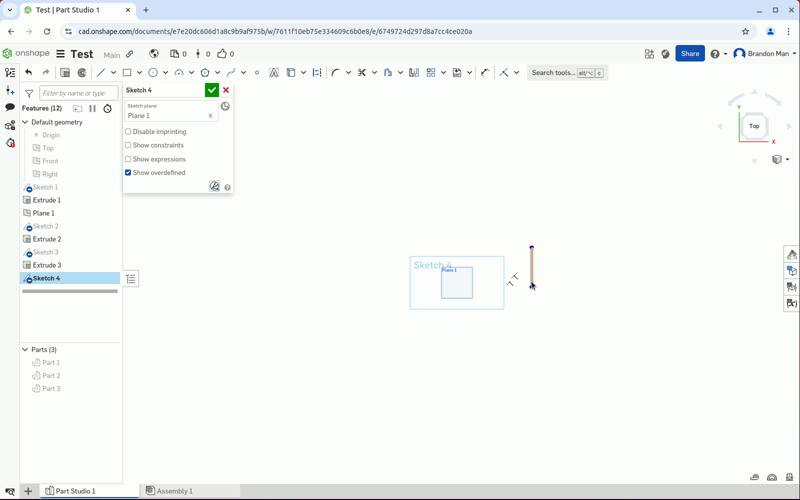
scroll(6)
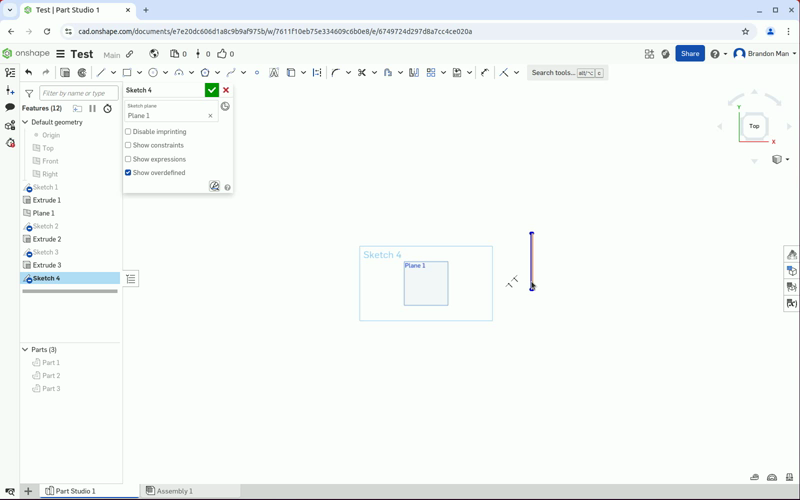
scroll(6)
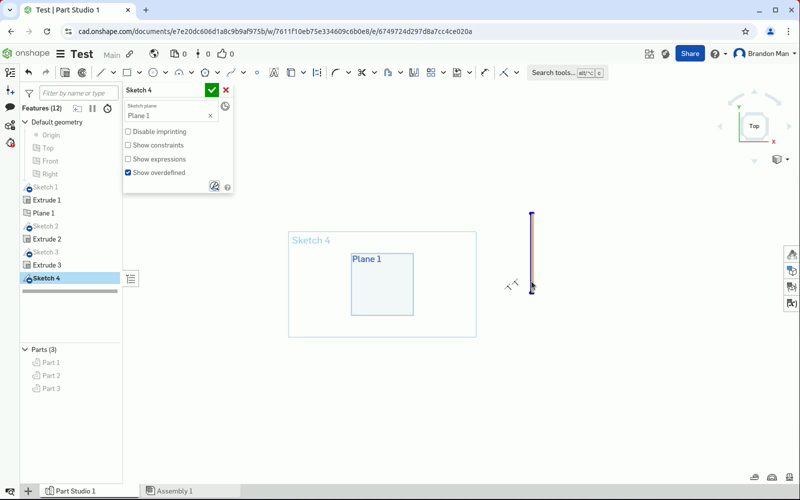
scroll(6)
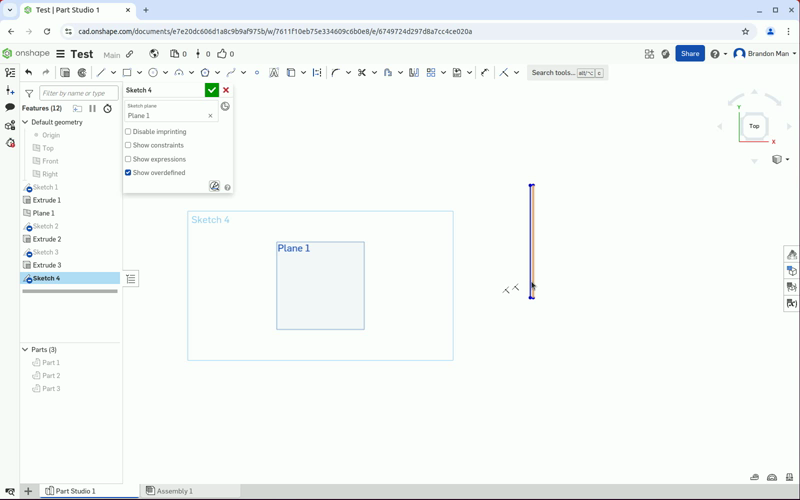
scroll(6)
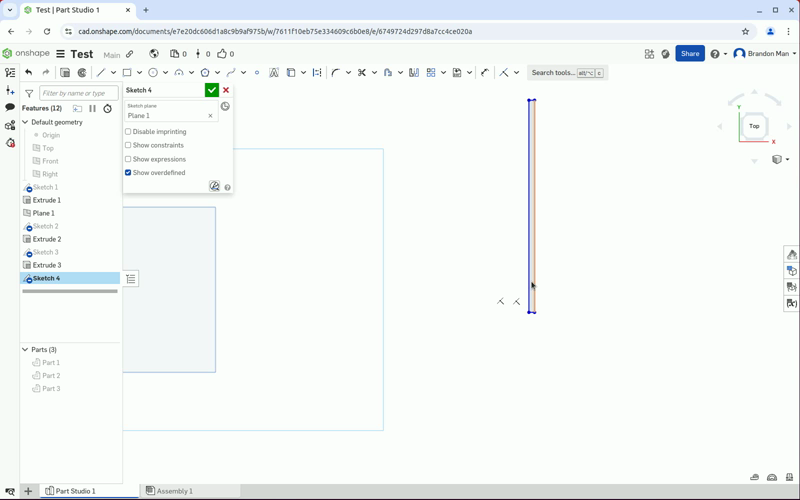
scroll(6)
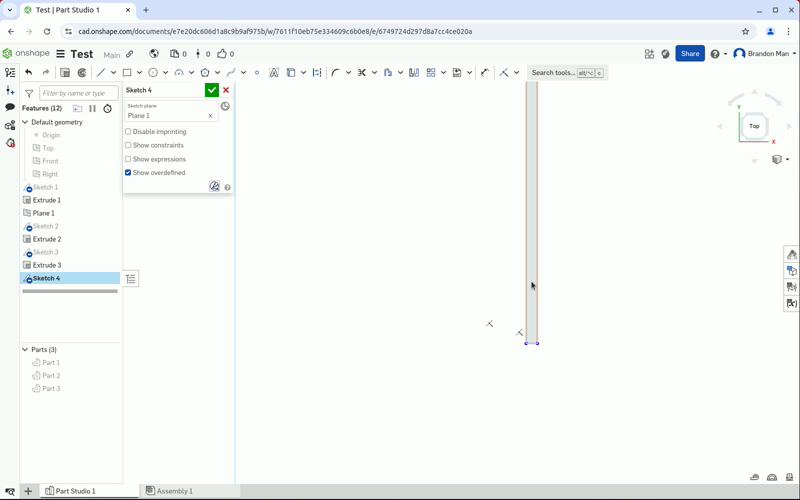
click(531, 281)
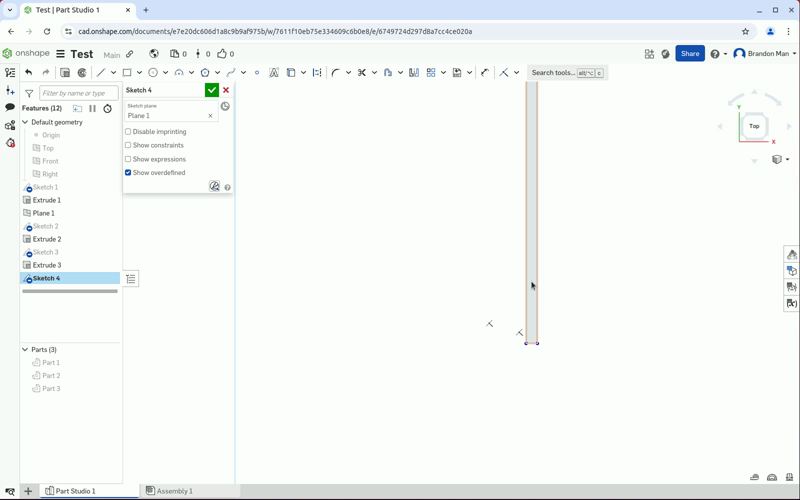
scroll(-6)
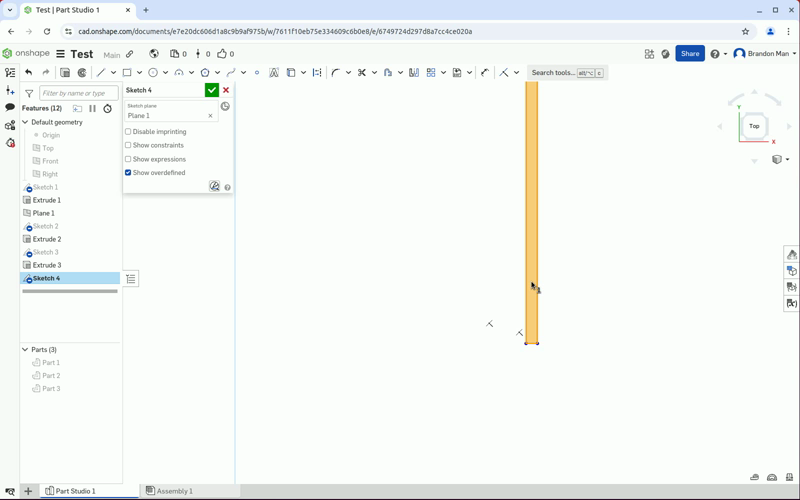
scroll(-6)
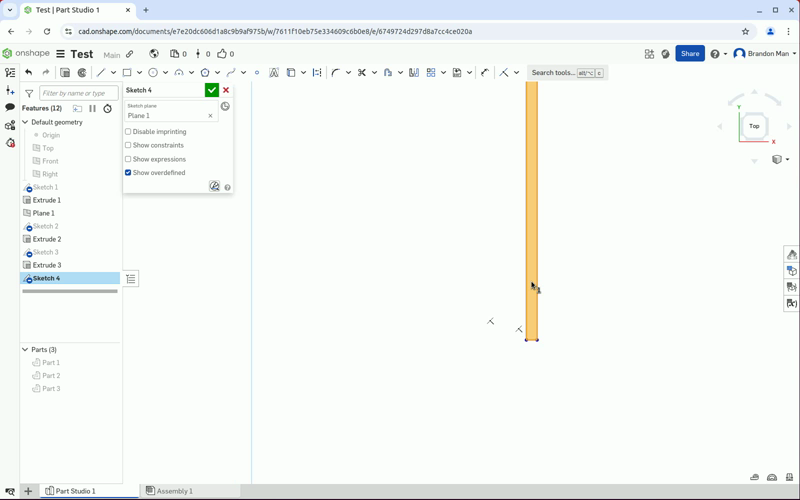
scroll(-6)
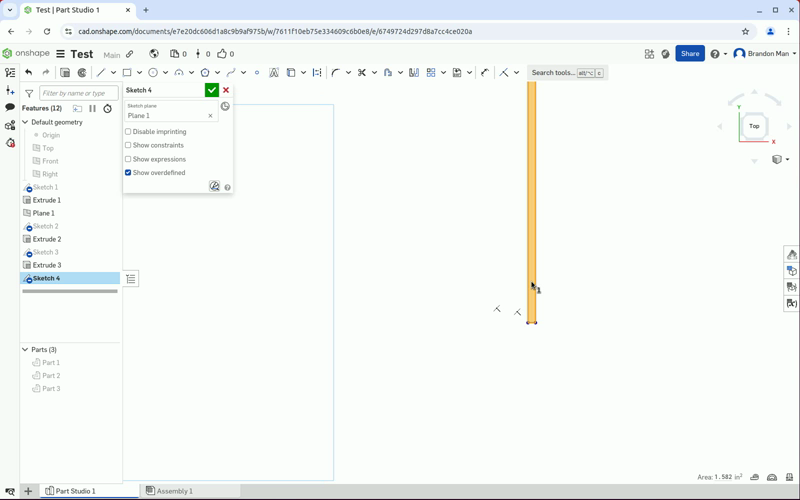
scroll(-6)
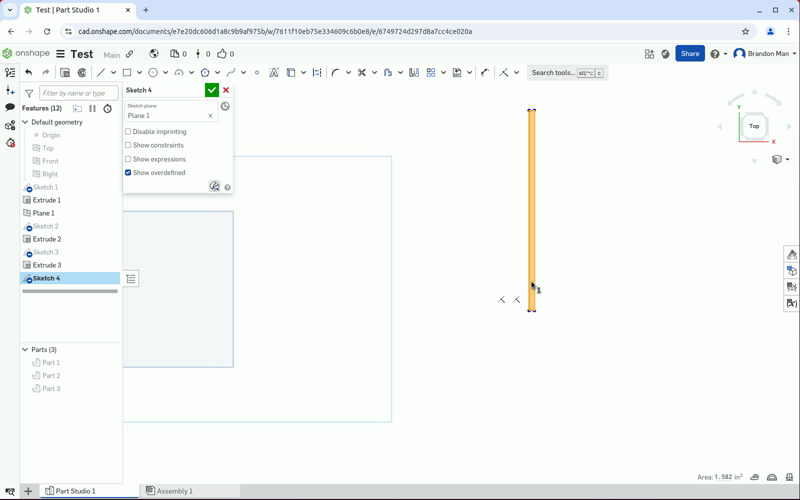
scroll(-6)
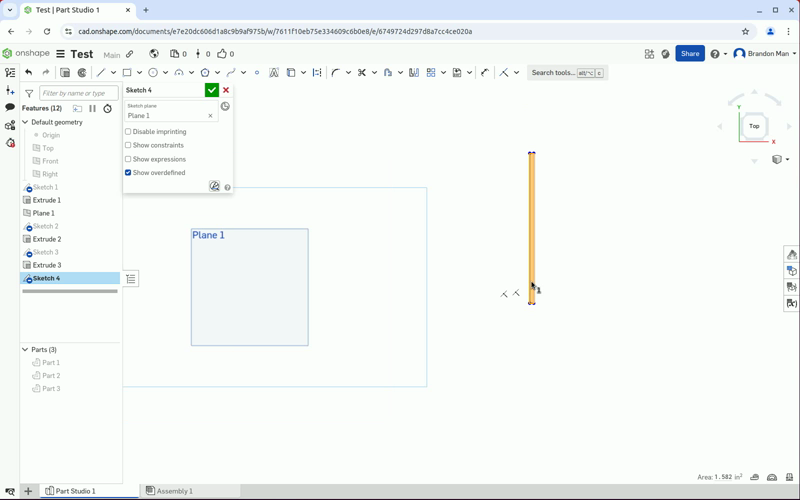
scroll(-6)
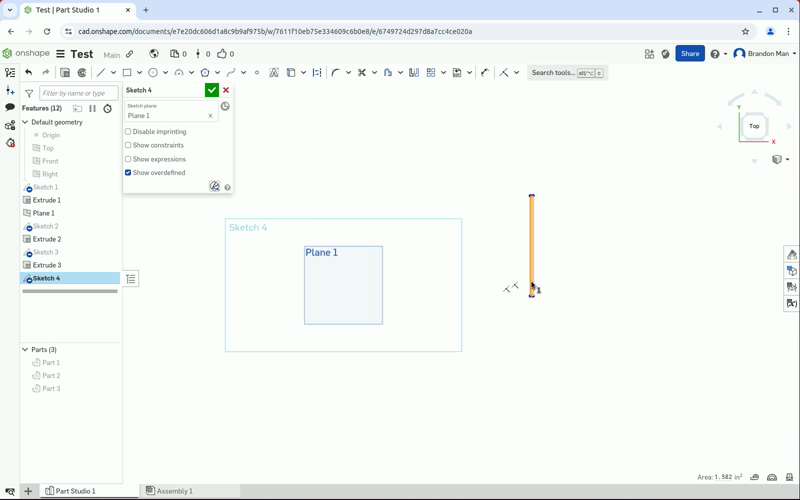
scroll(-6)
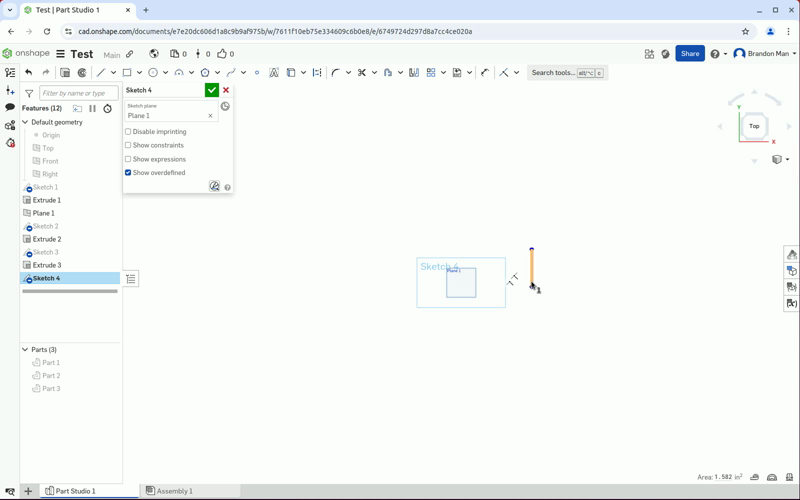
mouse_move(73, 352)
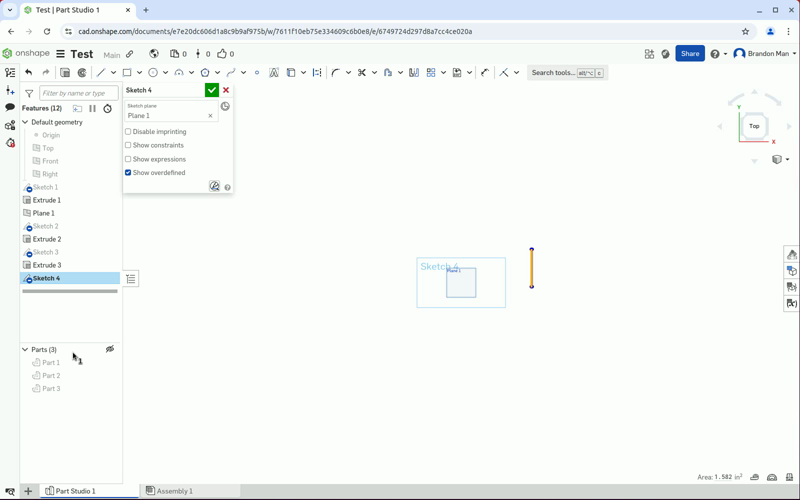
key(shift+y)
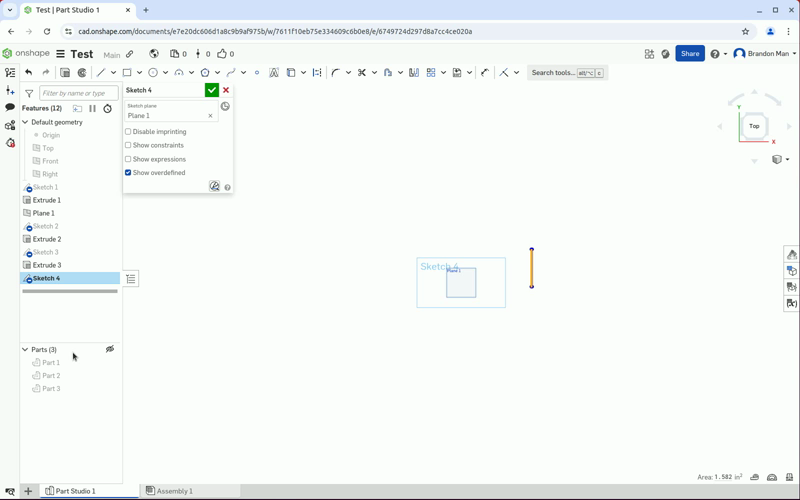
key(shift+e)
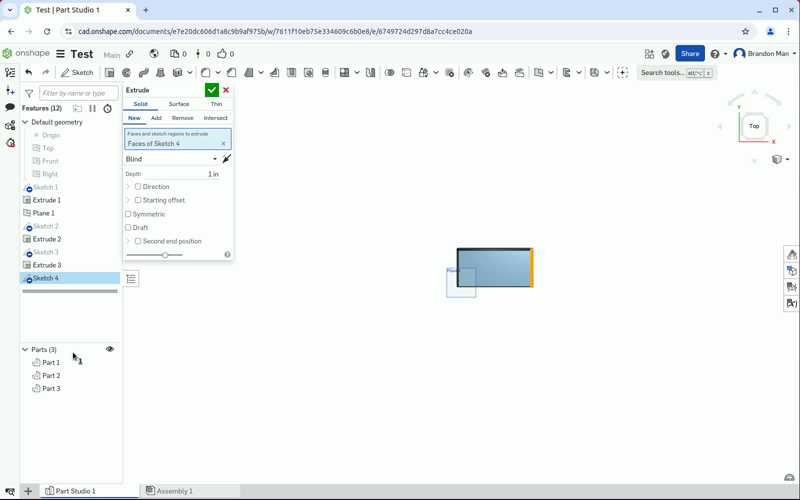
mouse_move(143, 106)
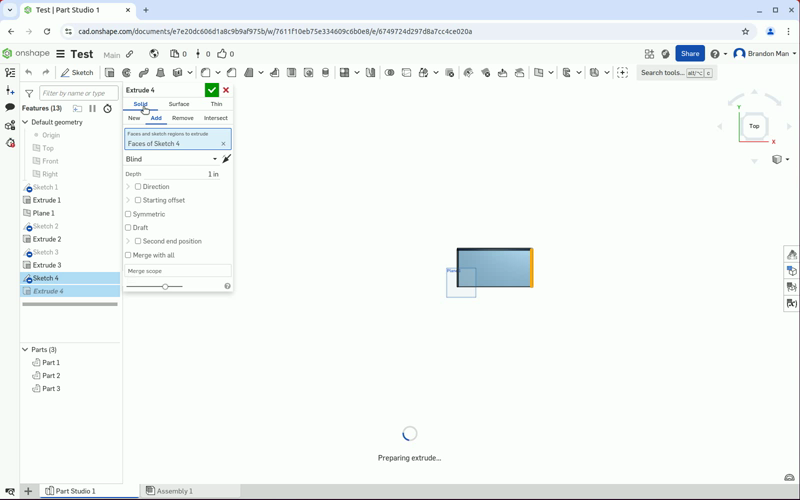
click(143, 106)
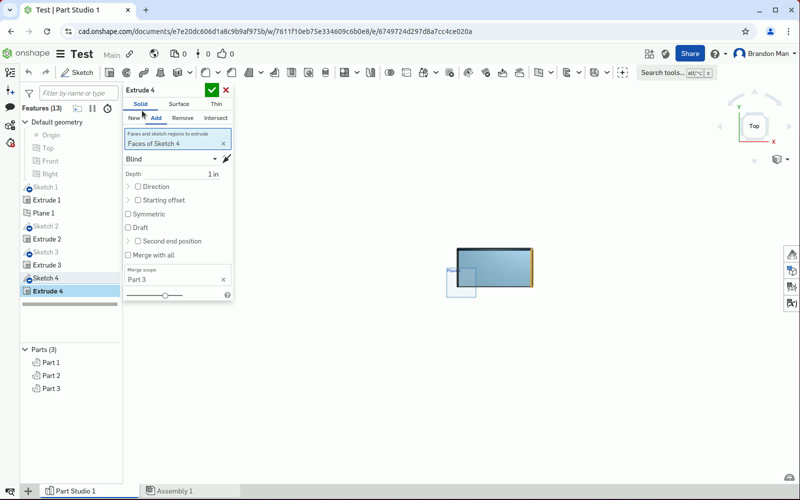
mouse_move(137, 120)
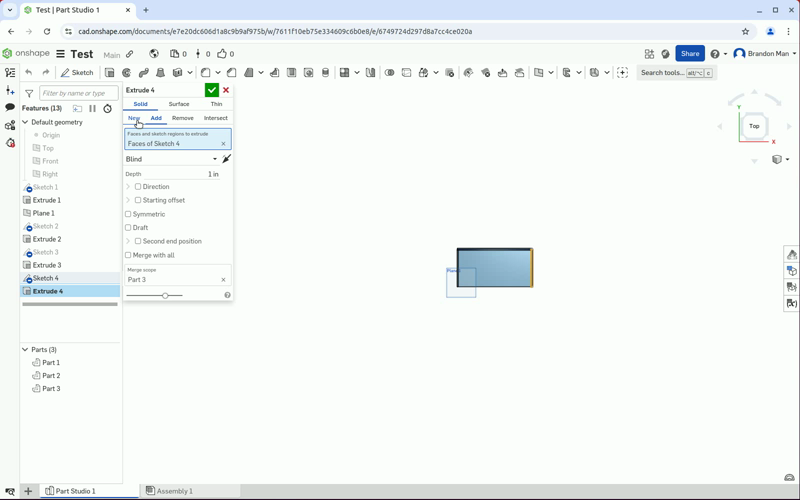
click(137, 120)
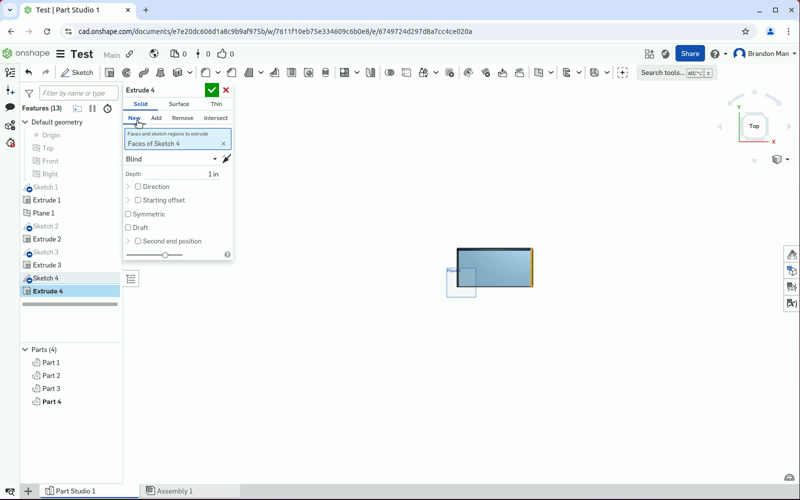
key(tab, 4)
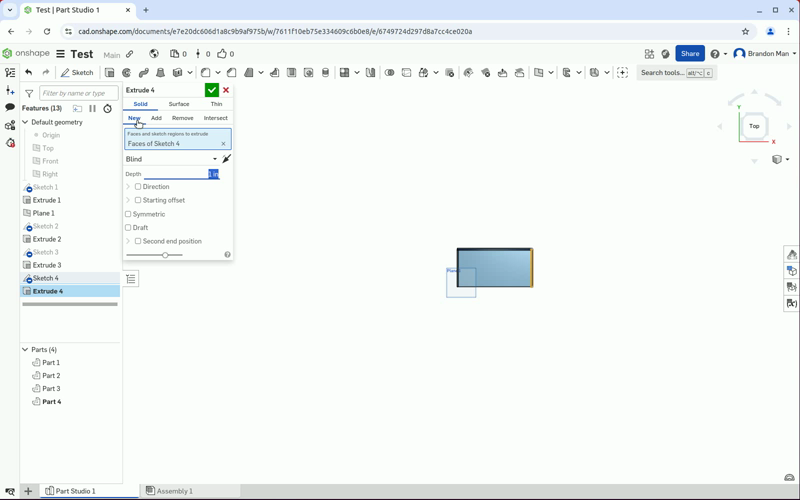
text(22.627)
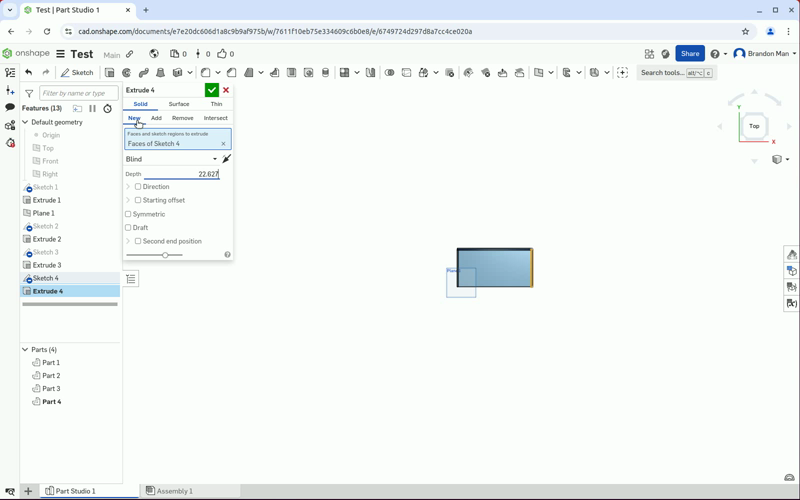
key(enter)
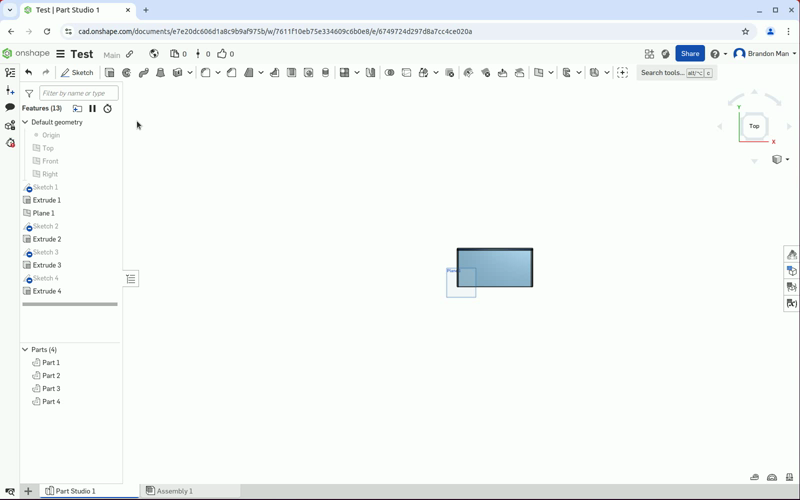
key(shift+h)
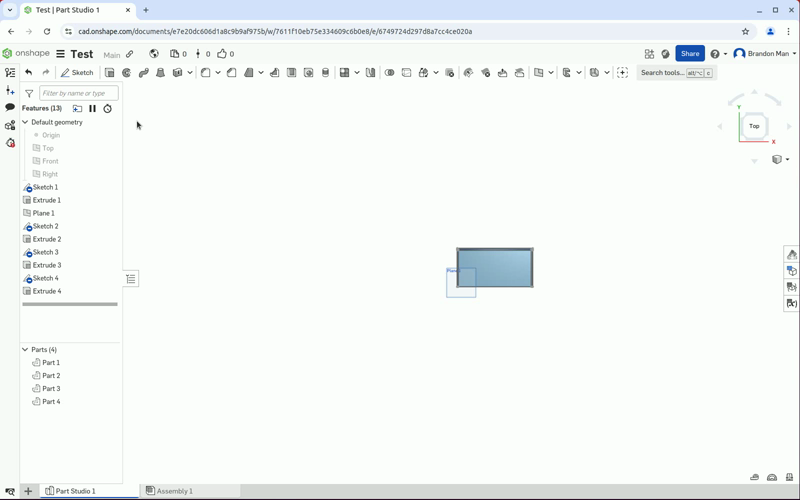
key(shift+h)
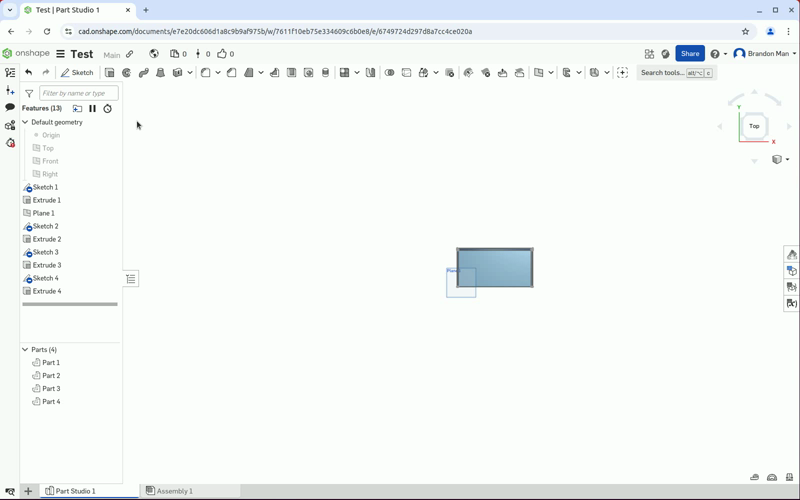
key(shift+7)
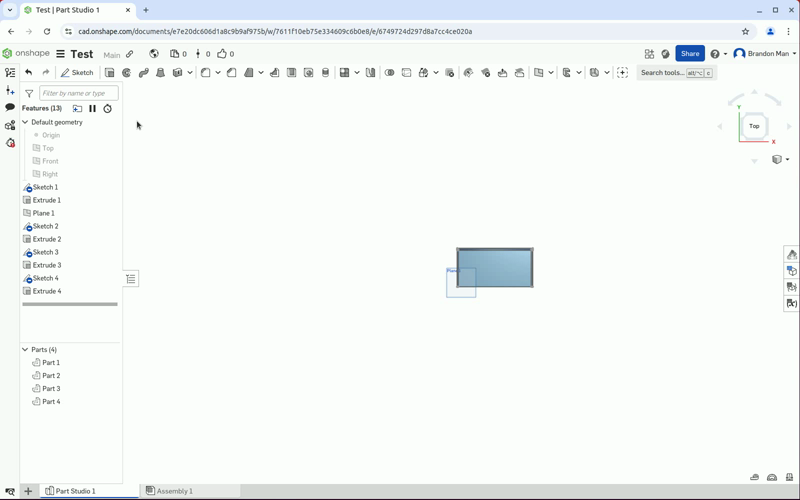
key(up, 3)
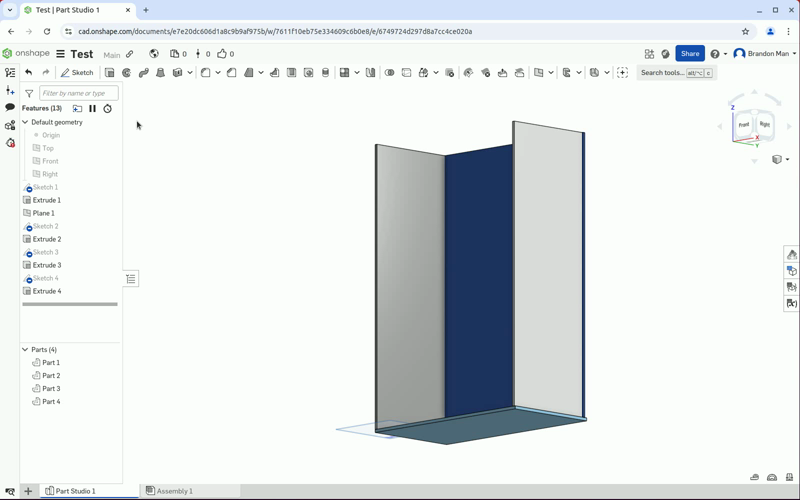
key(left, 3)
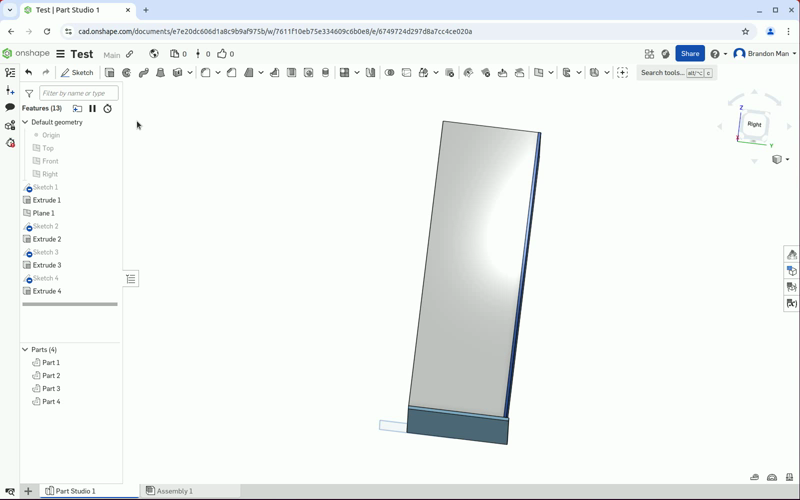
key(right, 3)
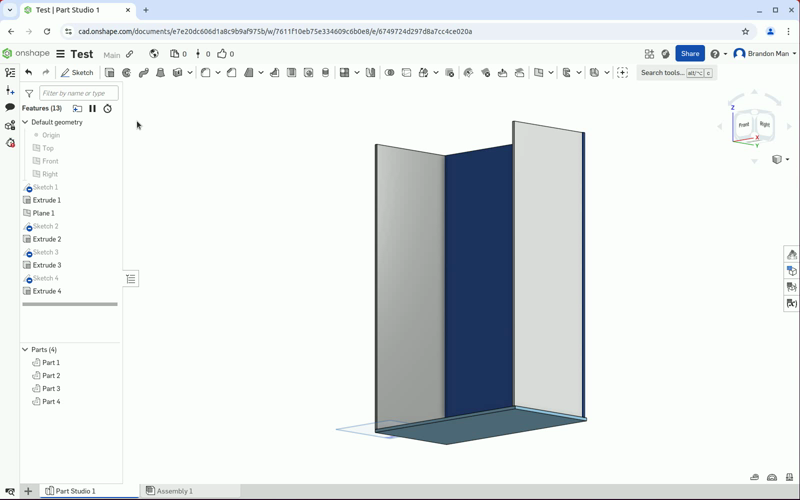
key(down, 3)
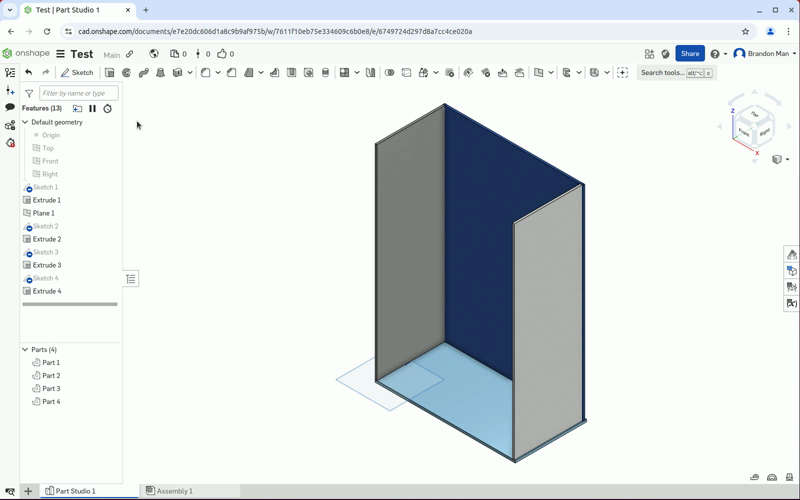
mouse_move(73, 189)
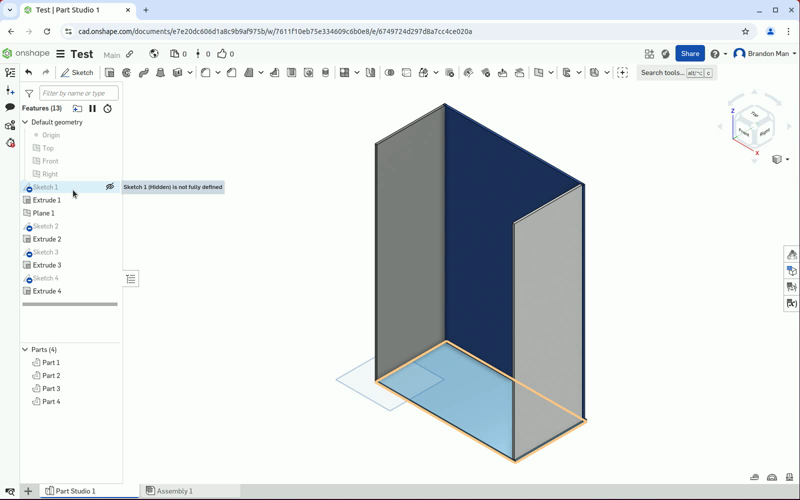
click(73, 189)